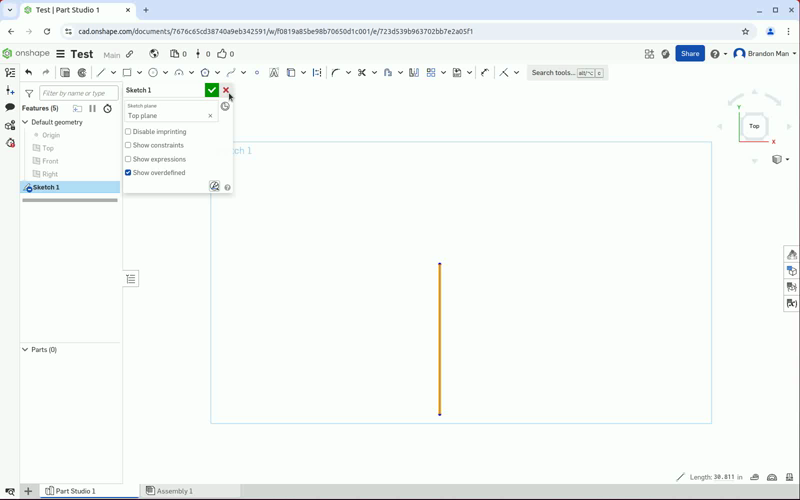
key(shift+h)
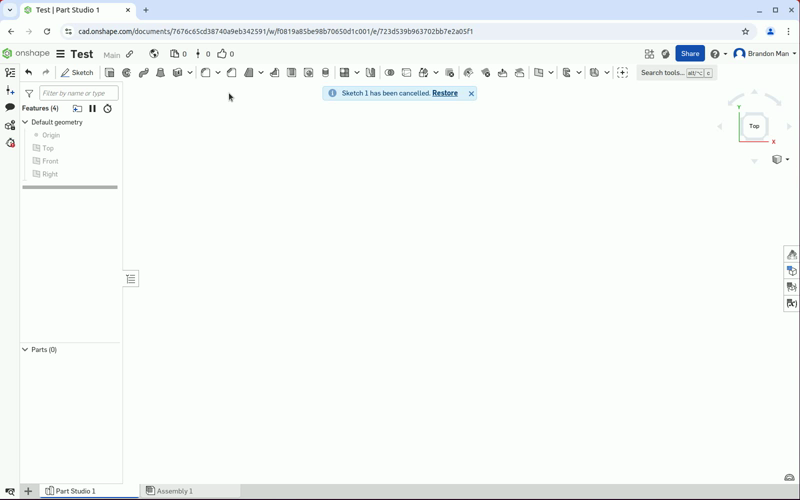
mouse_move(73, 352)
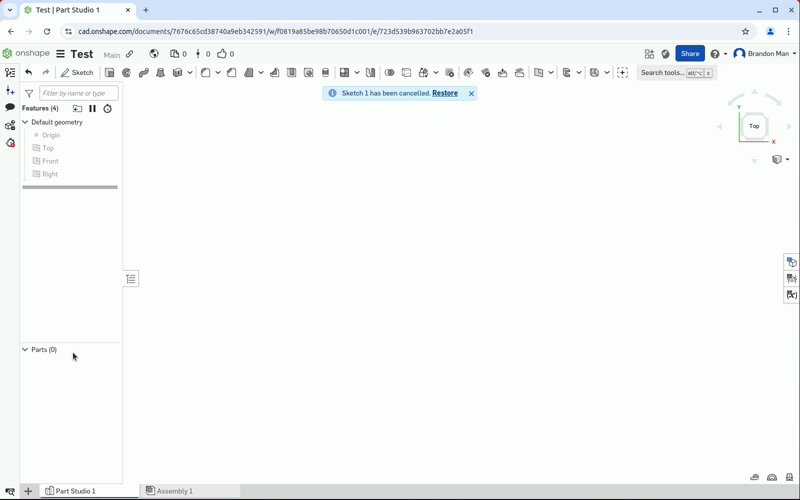
key(y)
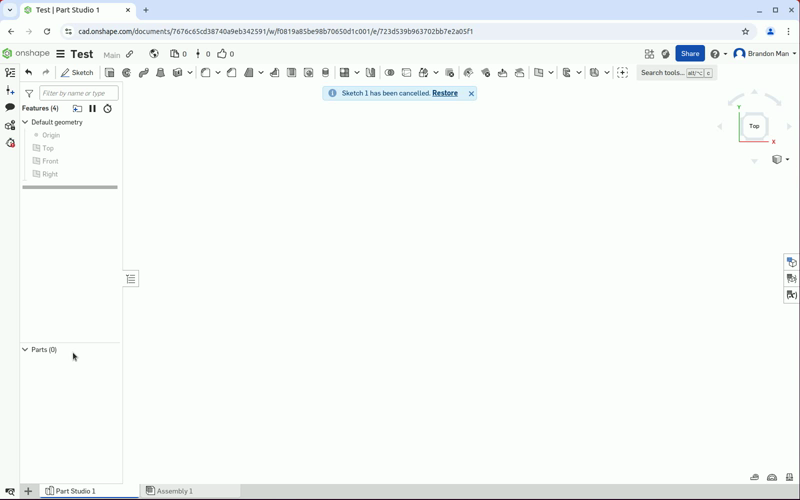
key(shift+p)
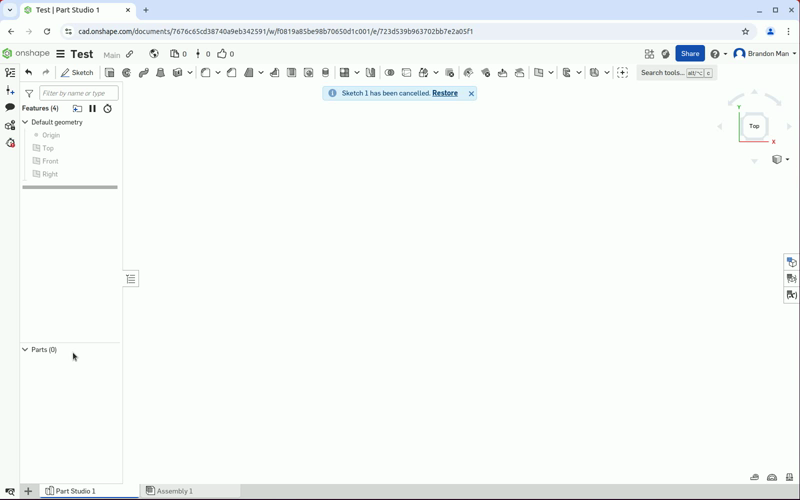
key(space)
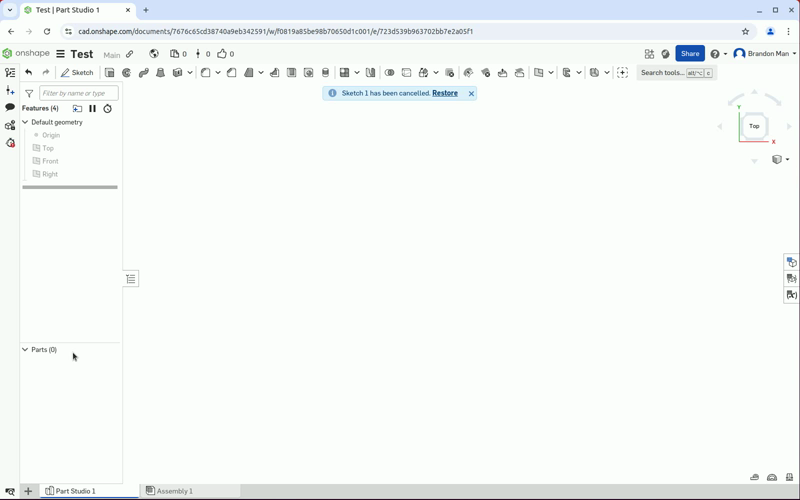
key_down(shift)
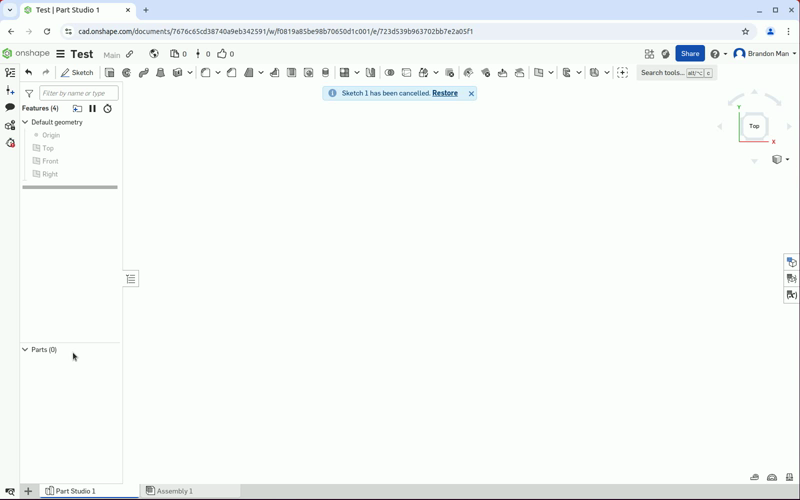
key(up)
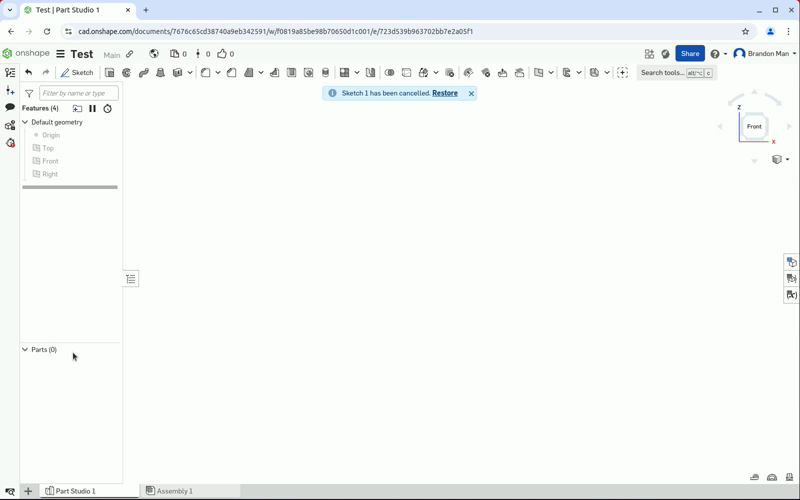
key_up(shift)
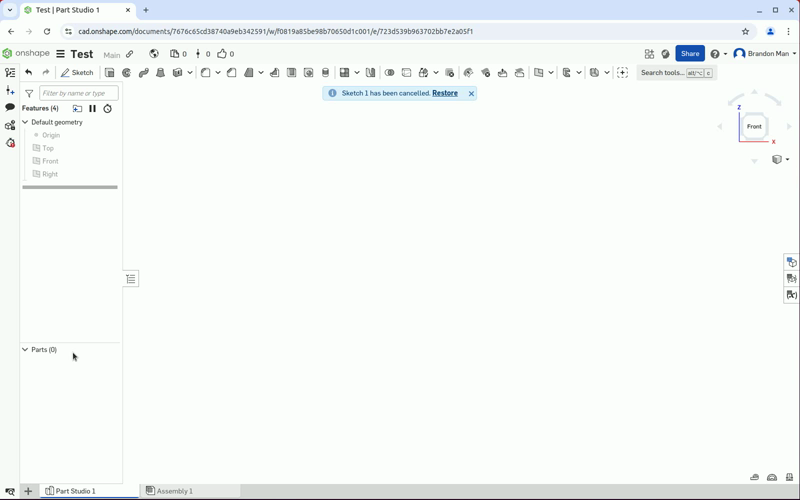
mouse_move(73, 352)
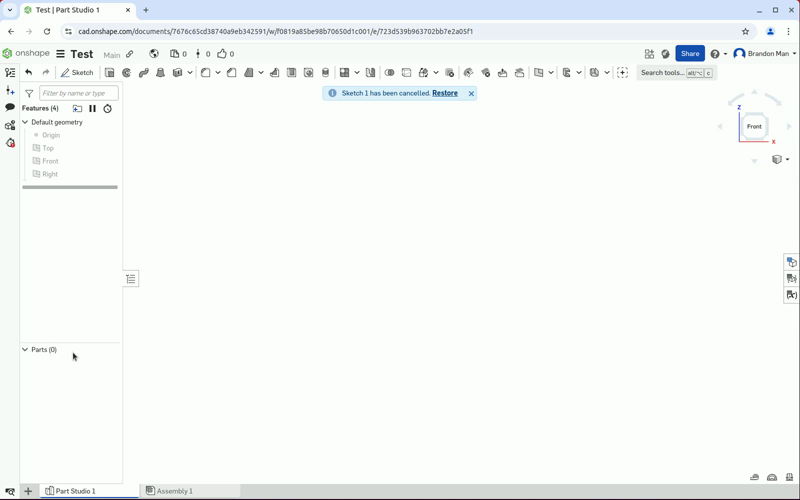
key(shift+y)
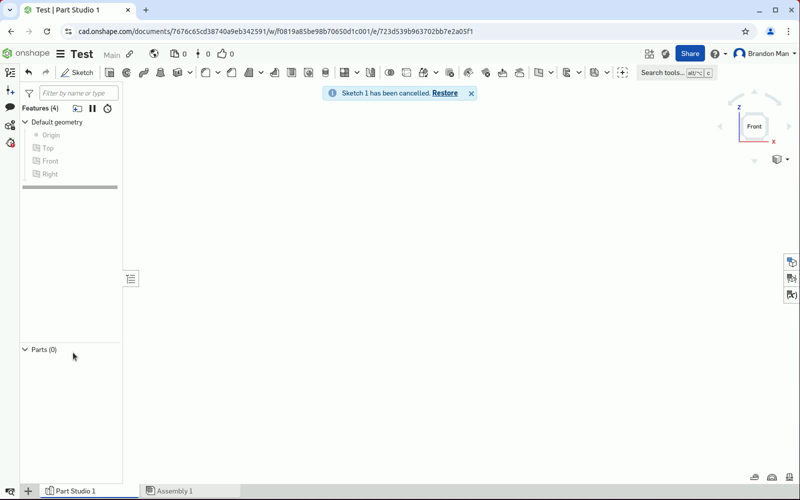
key(shift+s)
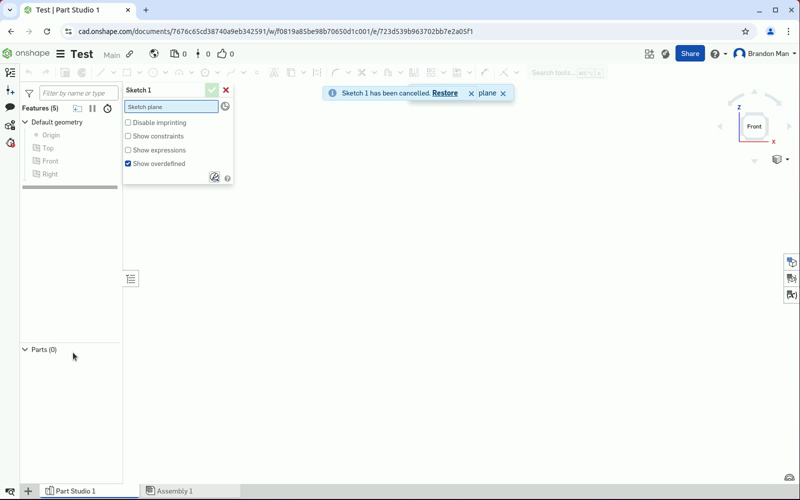
mouse_move(73, 163)
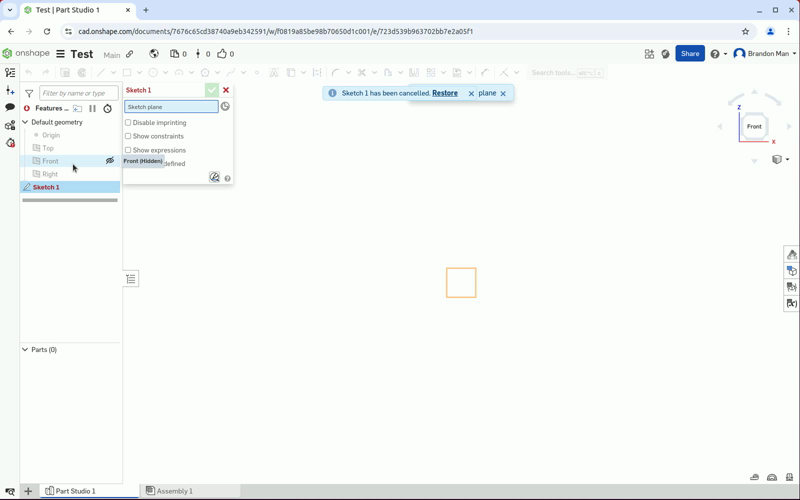
click(73, 163)
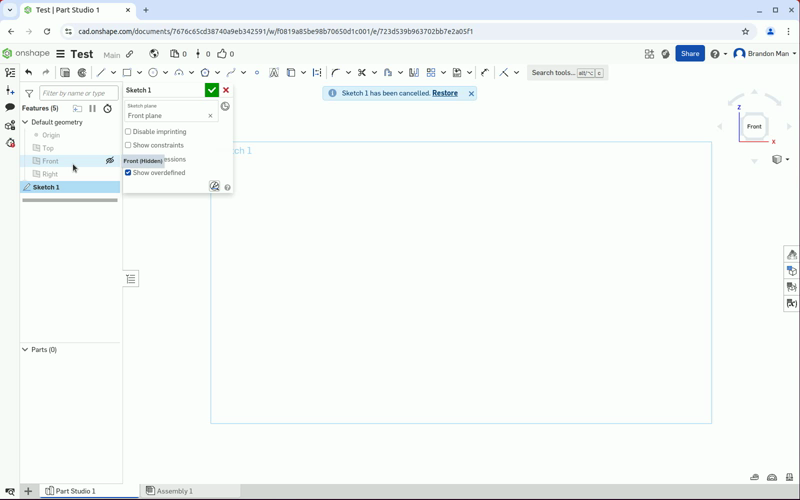
mouse_move(73, 352)
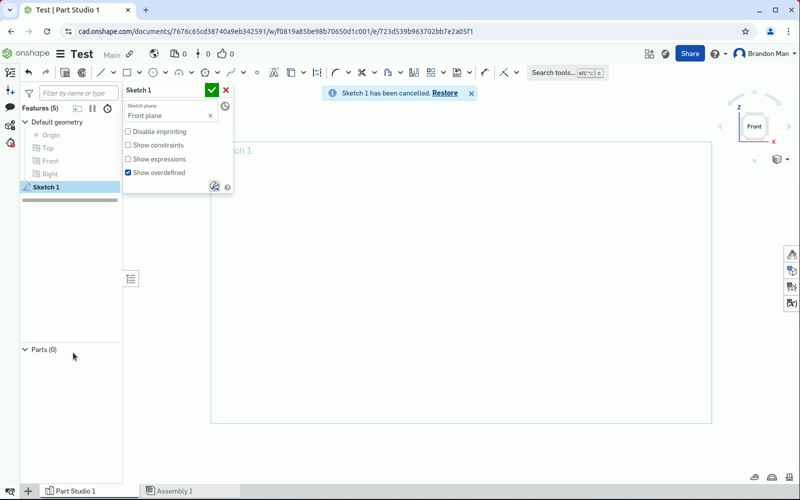
key(y)
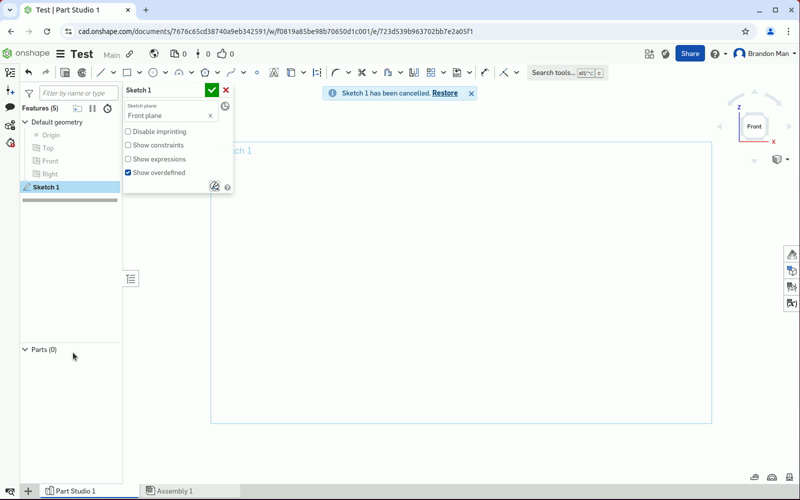
key(l)
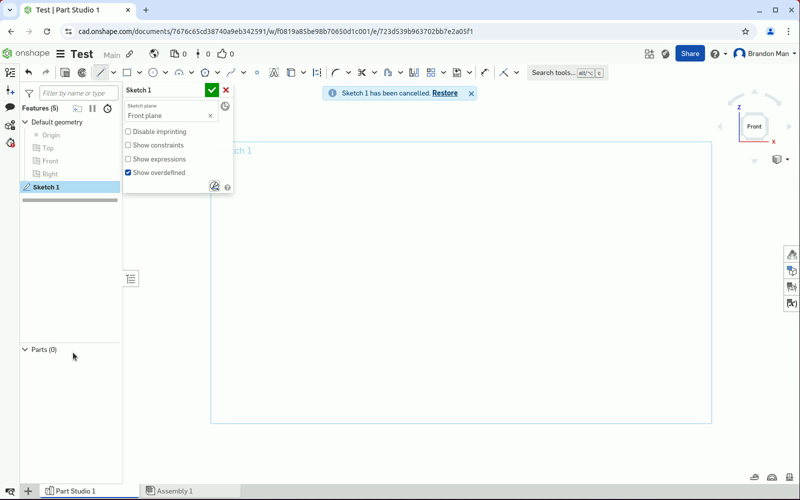
key_down(shift)
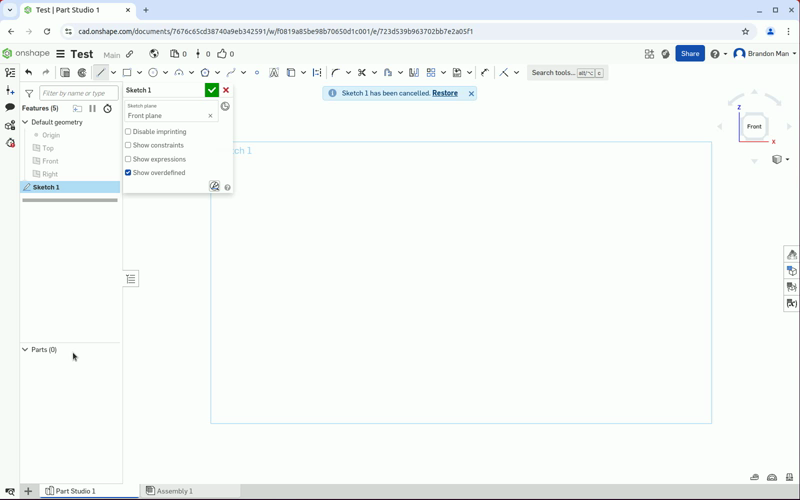
mouse_move(445, 282)
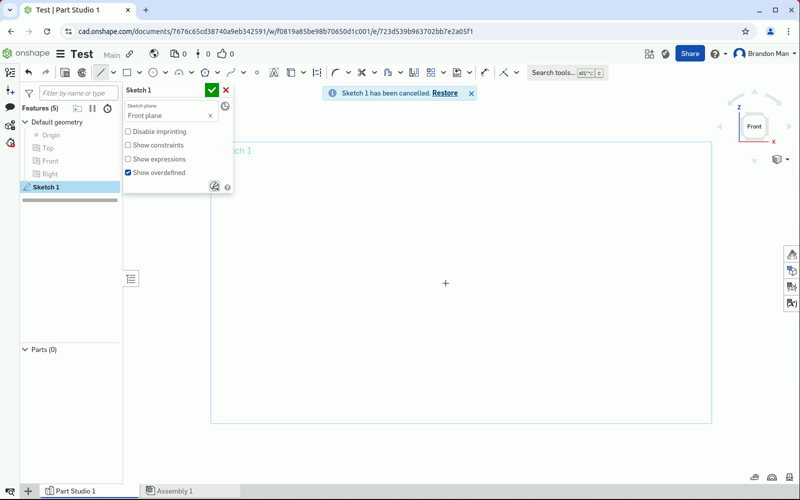
click(445, 282)
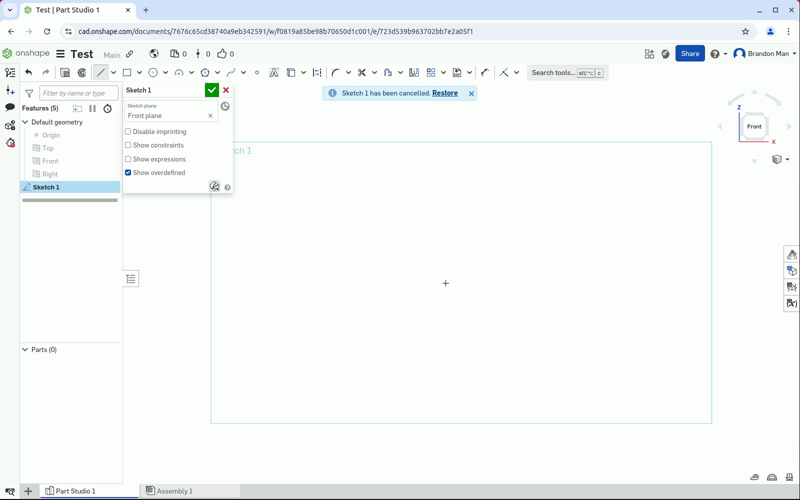
key_up(shift)
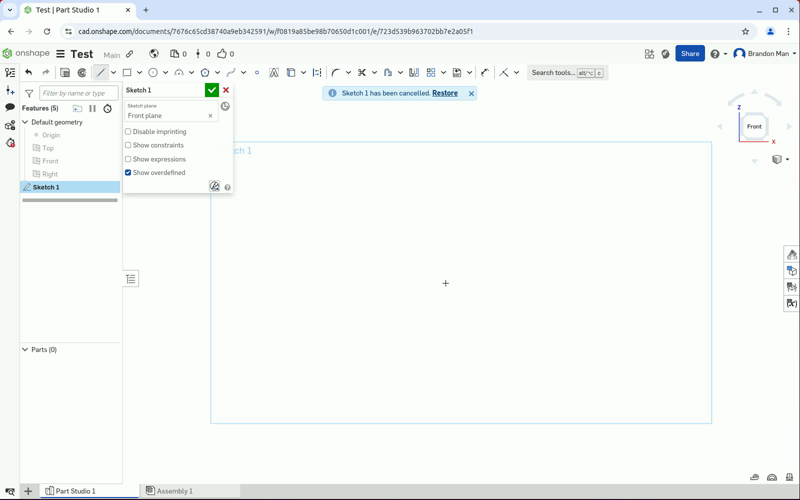
key_down(shift)
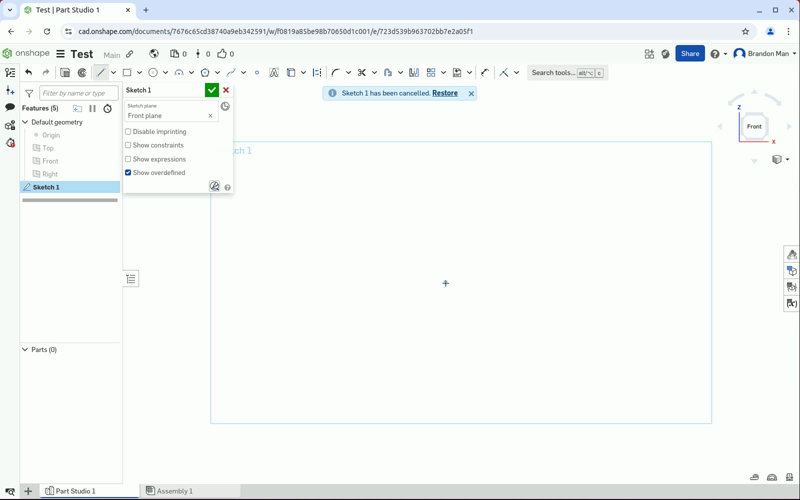
mouse_move(475, 282)
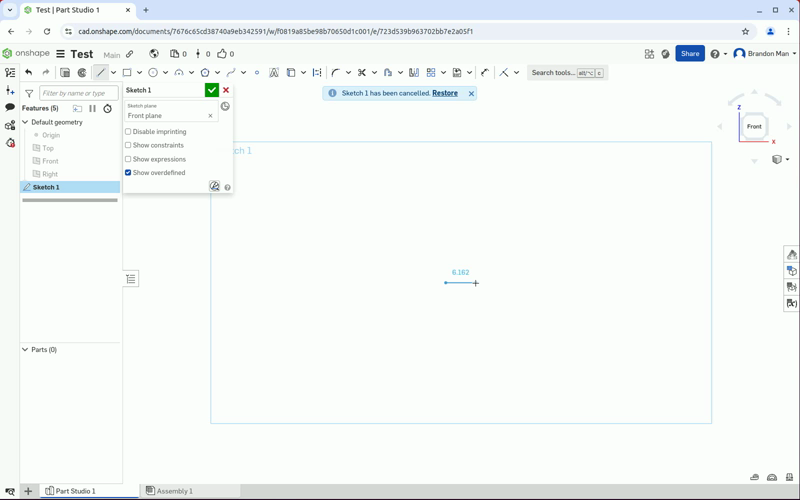
mouse_move(455, 282)
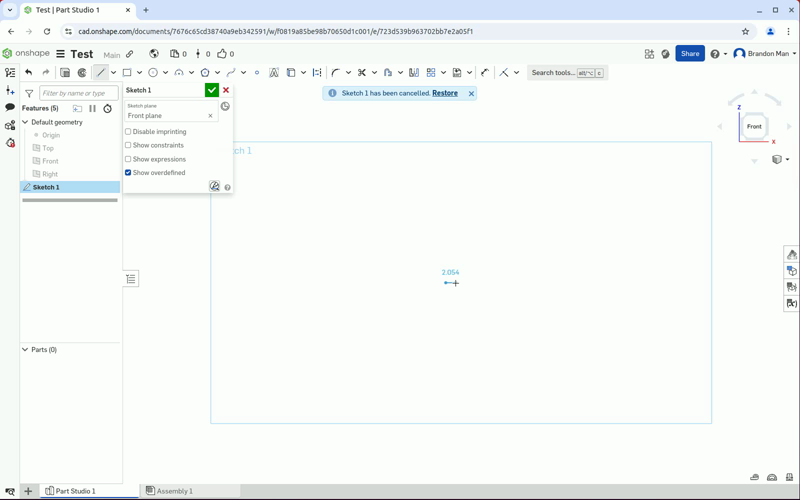
click(455, 282)
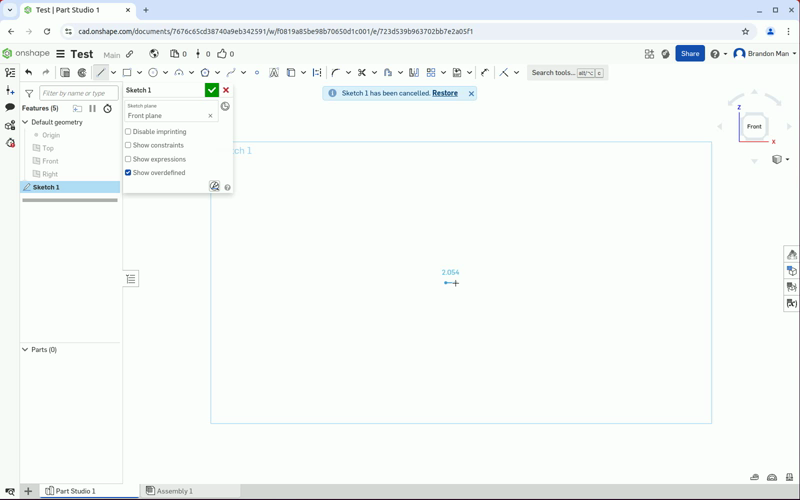
key_up(shift)
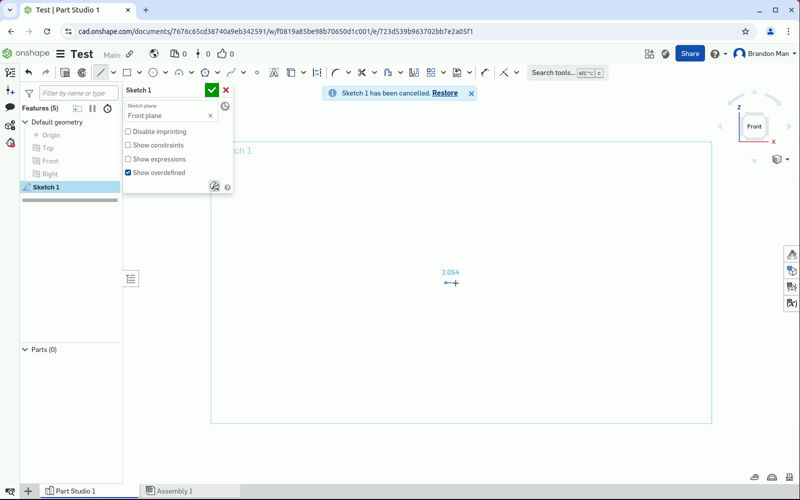
key(esc)
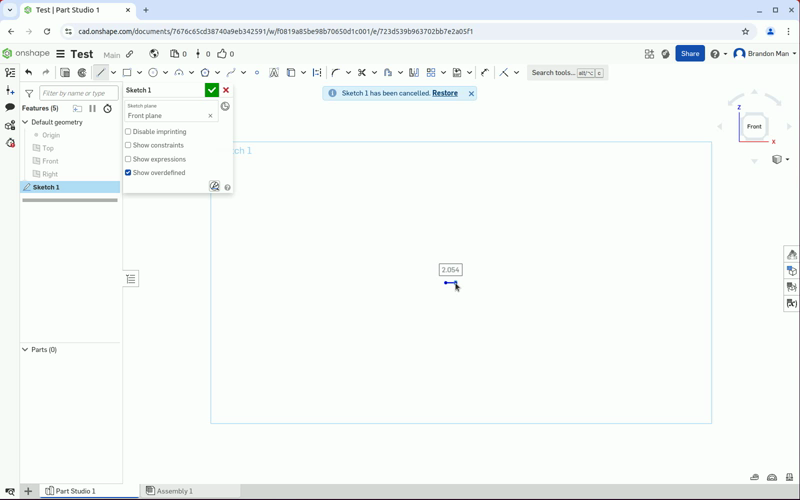
key(a)
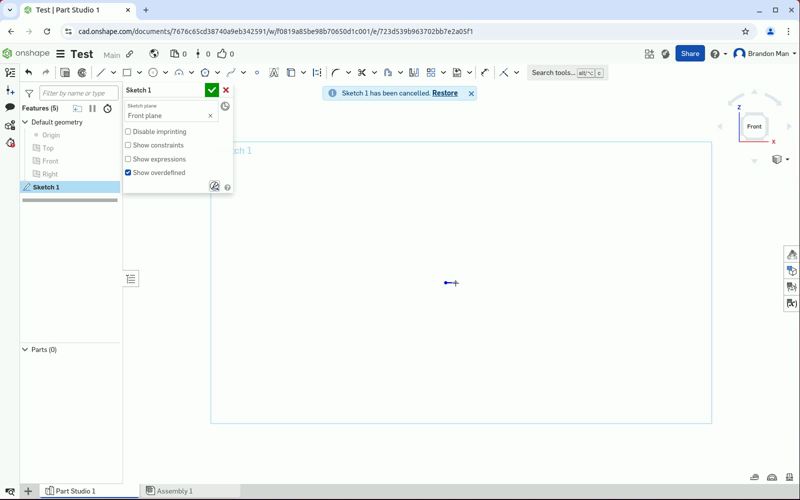
mouse_move(455, 282)
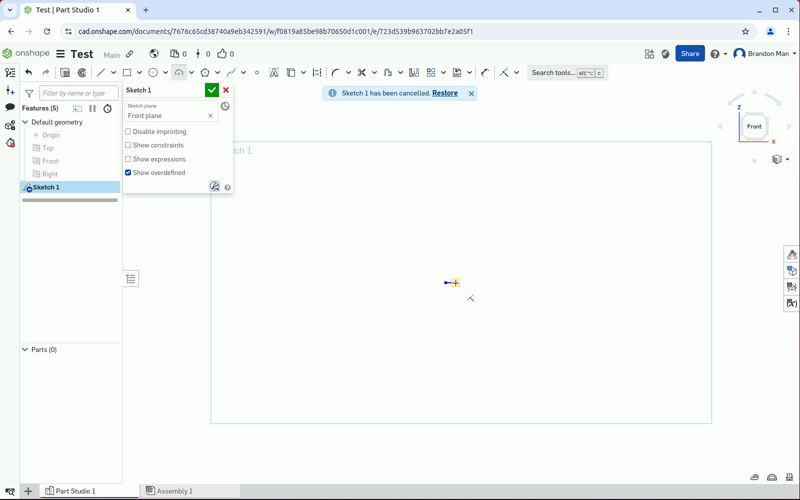
click(455, 282)
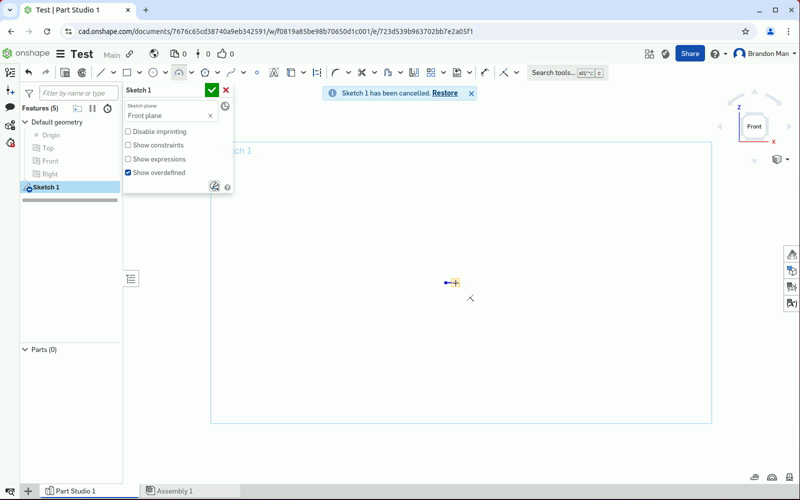
key_down(shift)
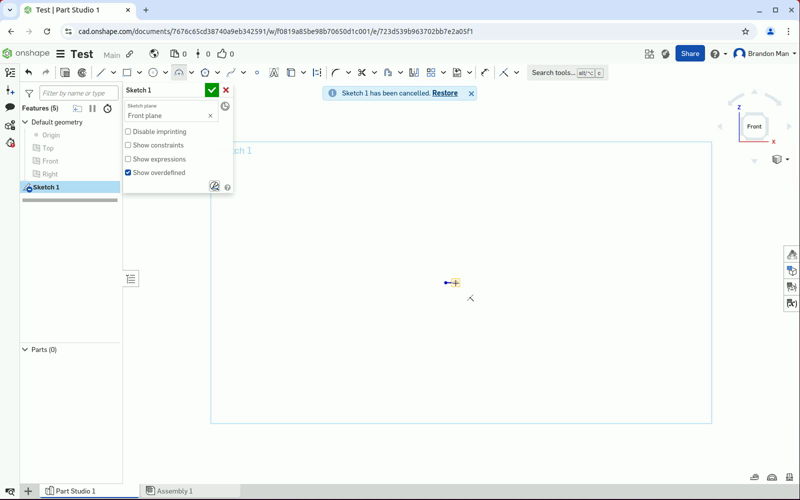
mouse_move(465, 282)
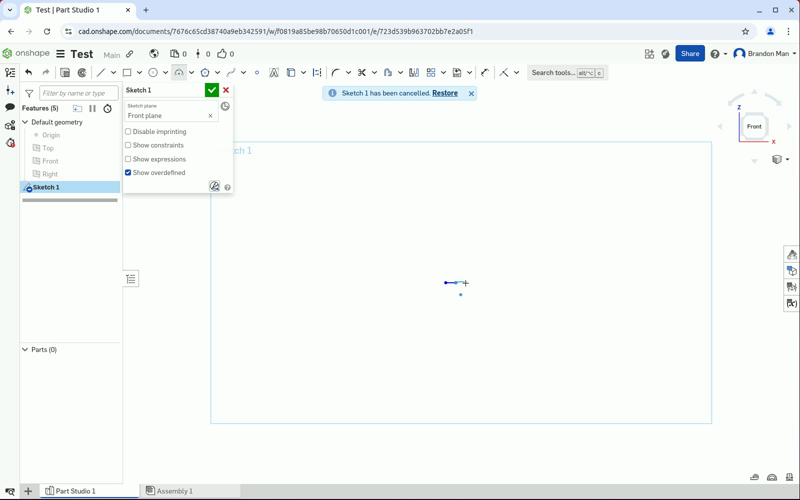
click(465, 282)
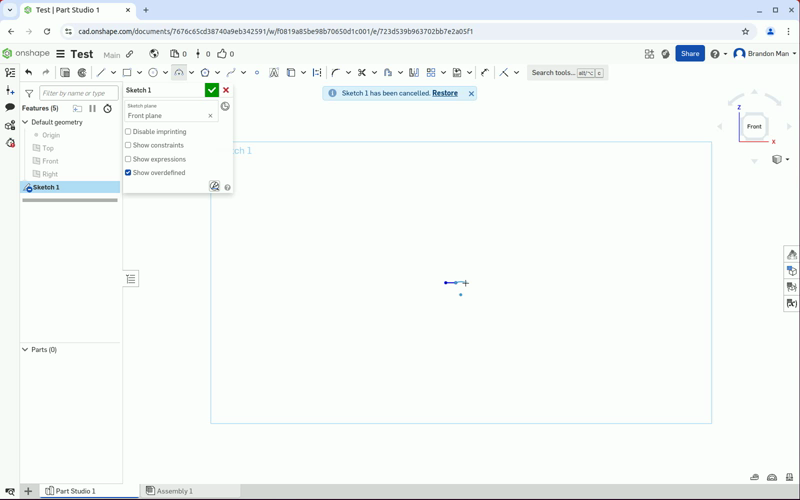
mouse_move(460, 278)
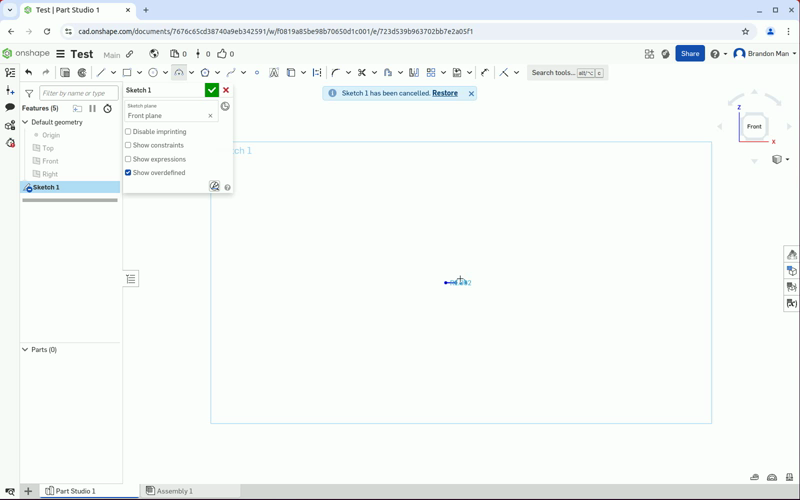
click(460, 278)
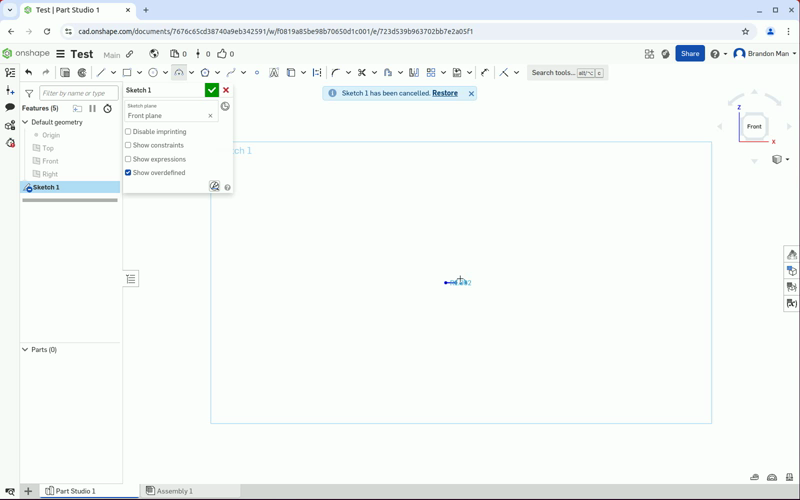
key_up(shift)
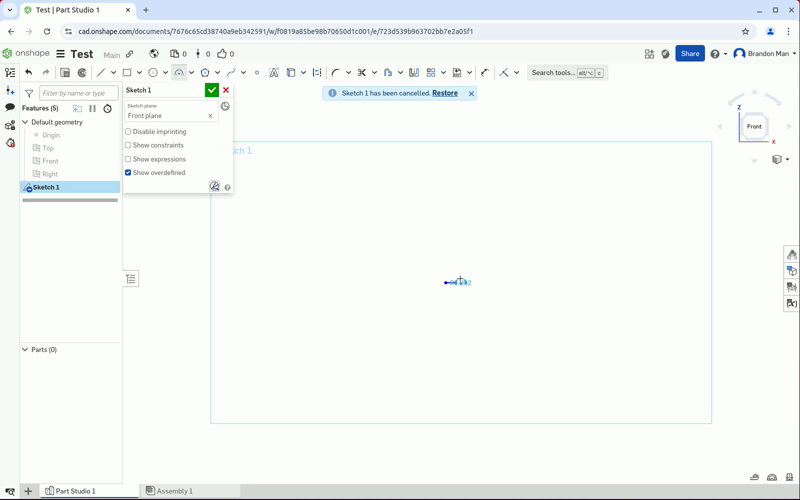
key(esc)
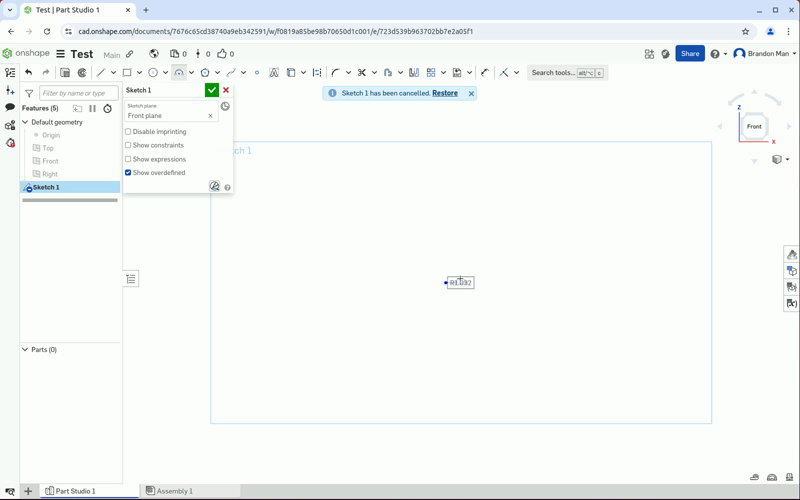
key(l)
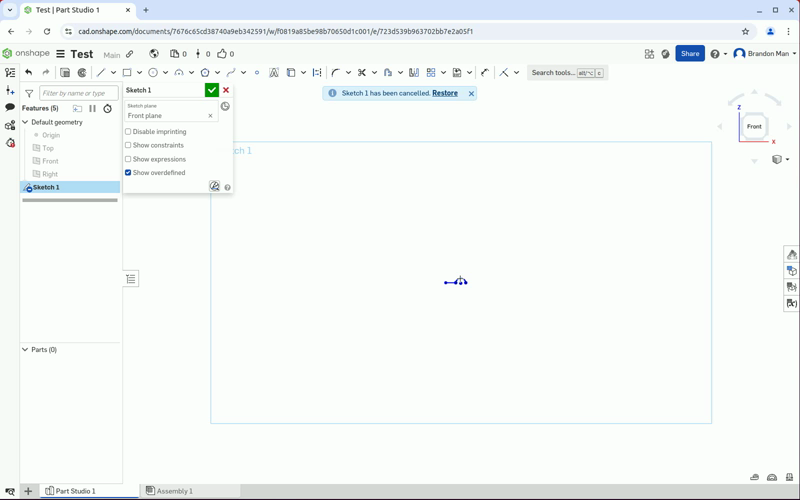
mouse_move(465, 282)
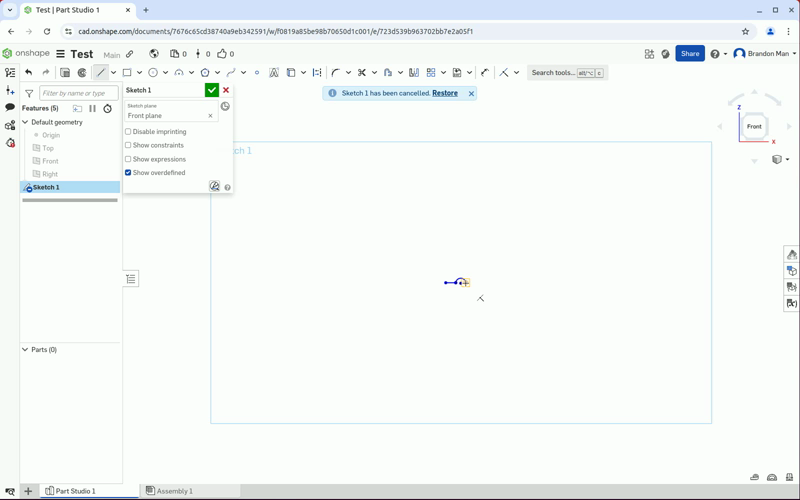
click(465, 282)
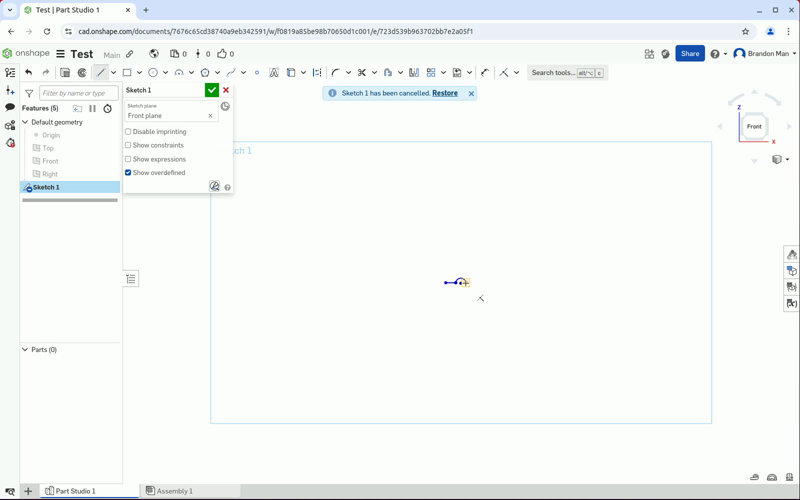
key_down(shift)
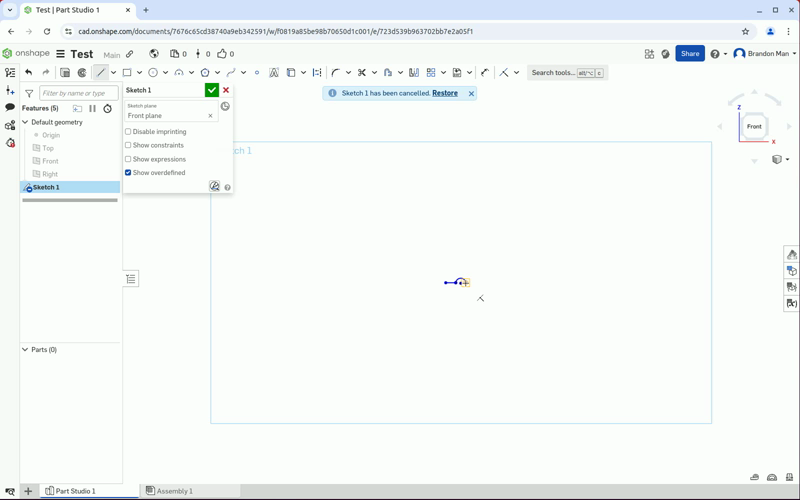
mouse_move(495, 282)
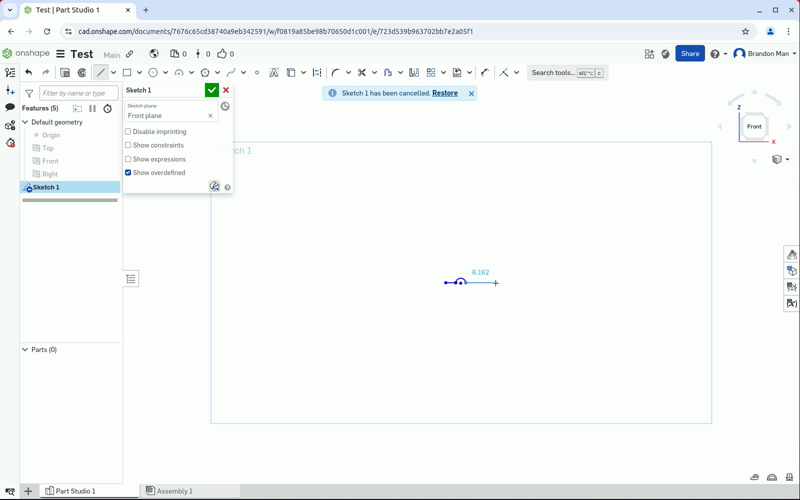
mouse_move(475, 282)
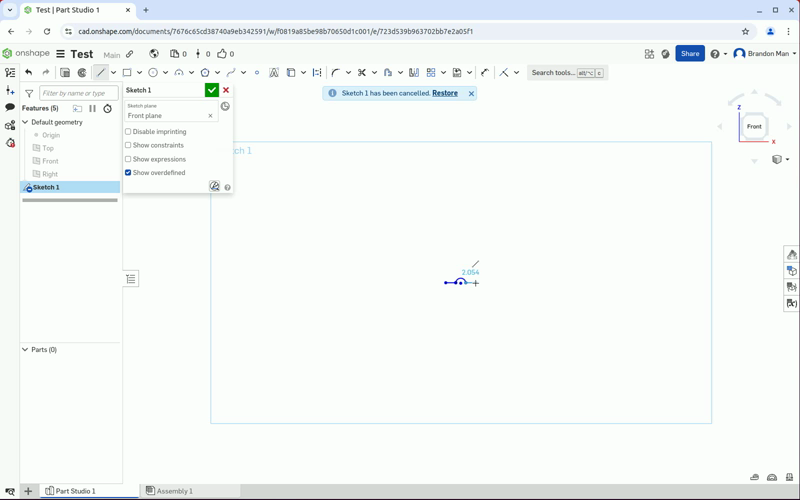
click(475, 282)
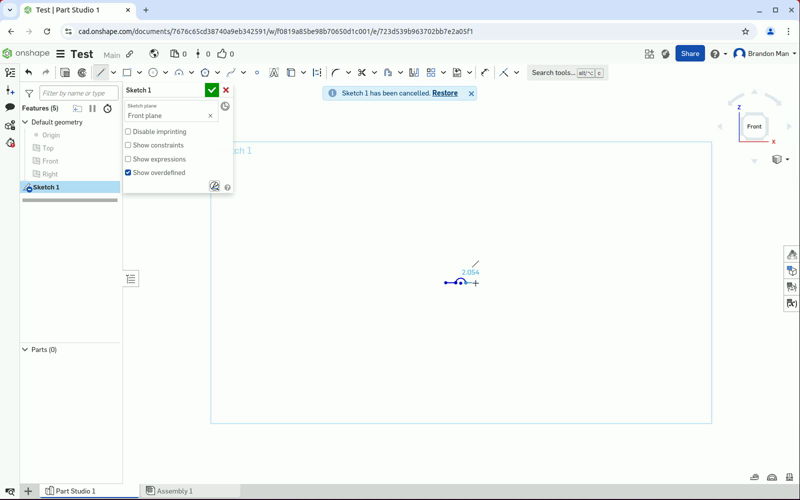
key_up(shift)
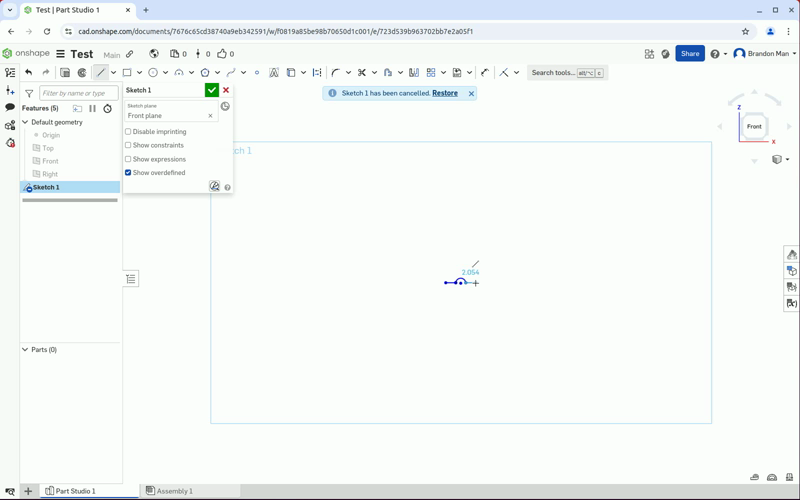
key(esc)
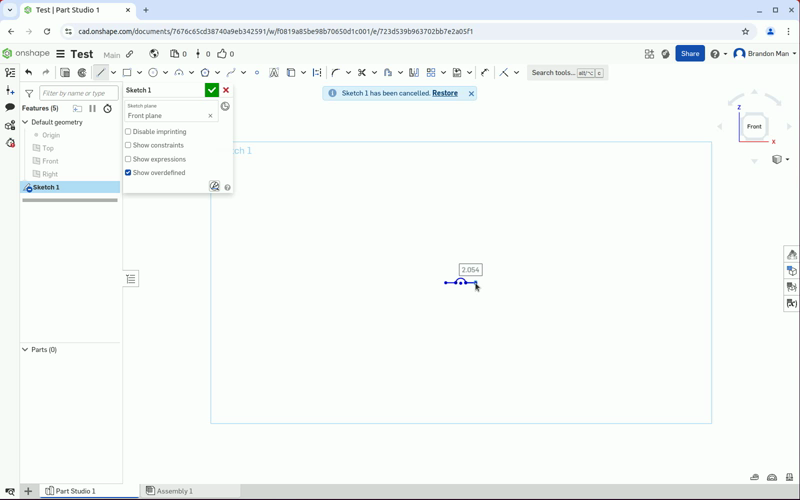
key(a)
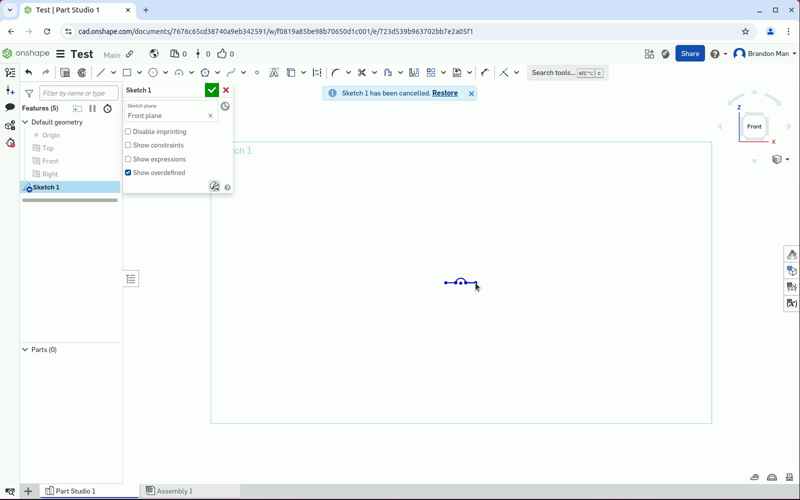
mouse_move(475, 282)
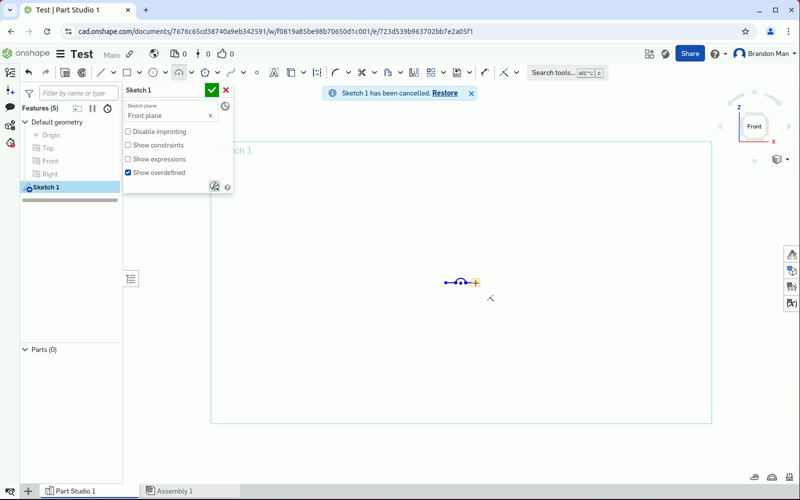
click(475, 282)
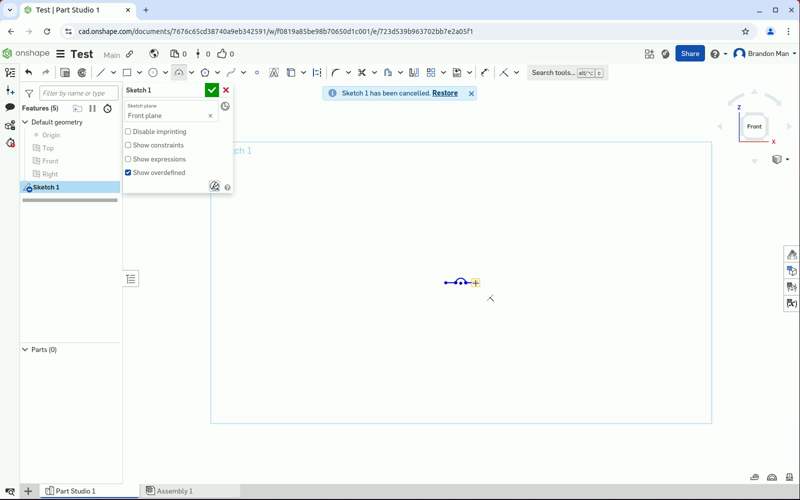
mouse_move(445, 282)
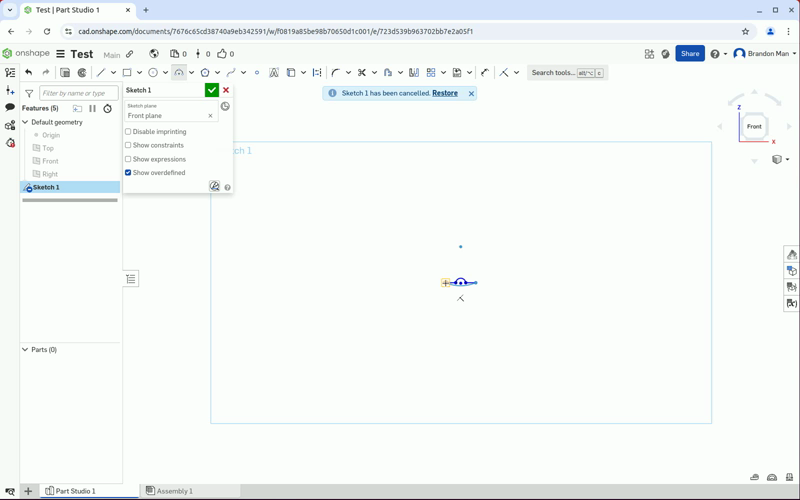
click(445, 282)
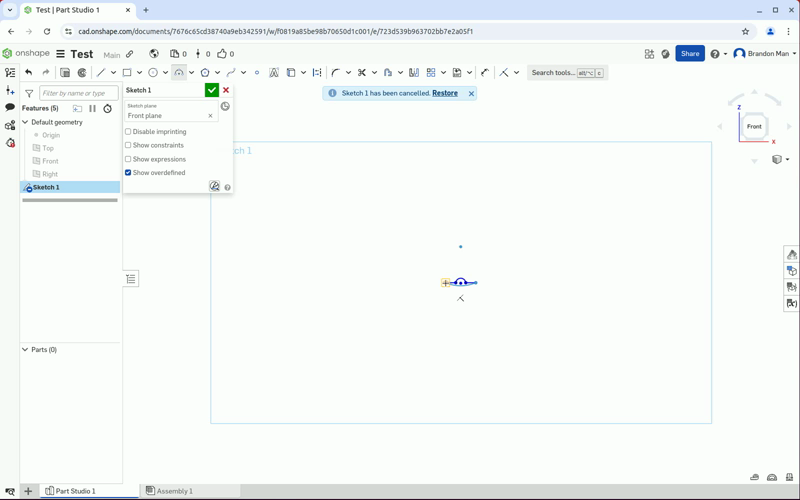
key_down(shift)
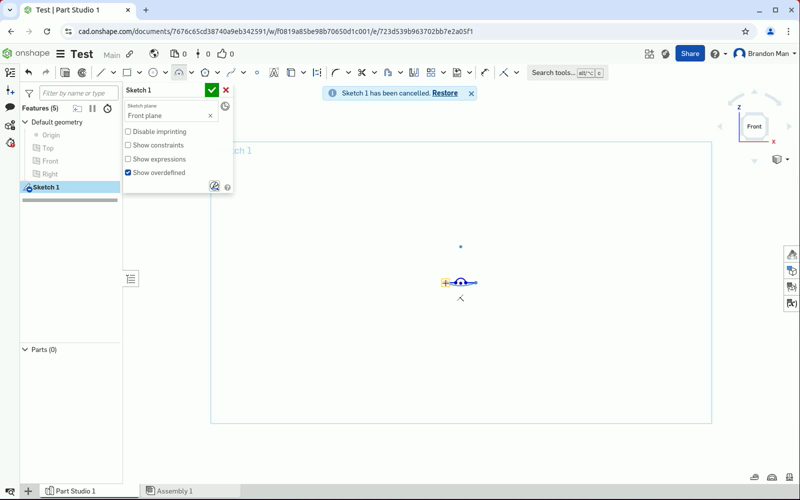
mouse_move(460, 267)
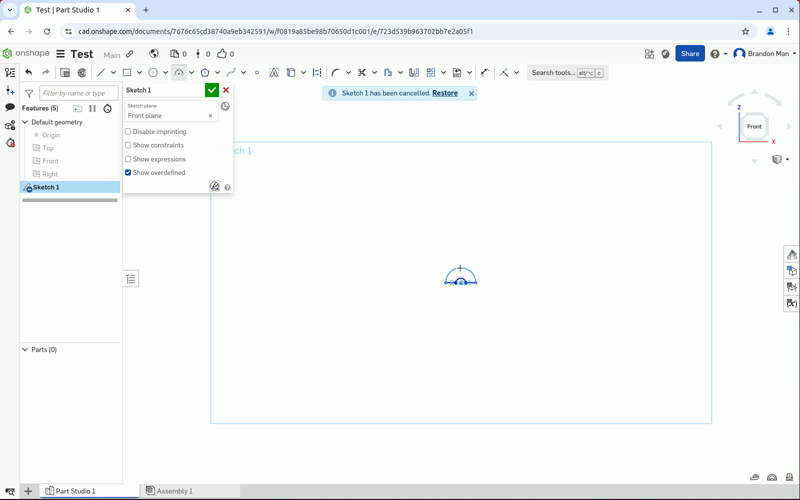
click(460, 267)
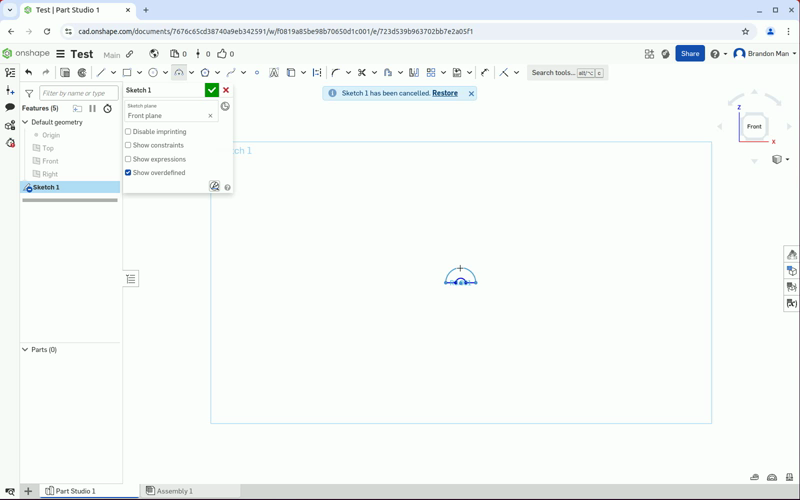
key_up(shift)
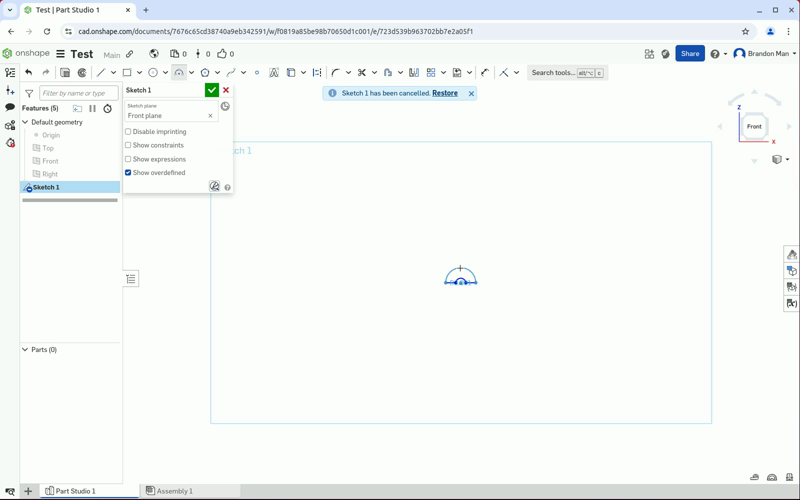
key(esc)
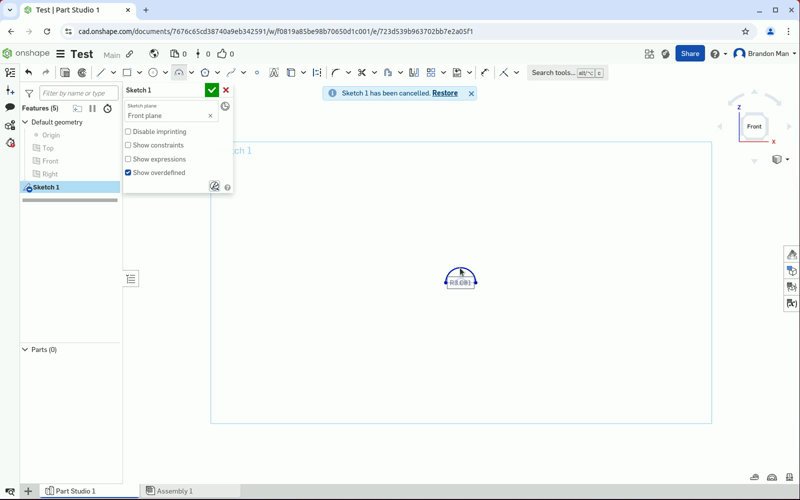
mouse_move(462, 278)
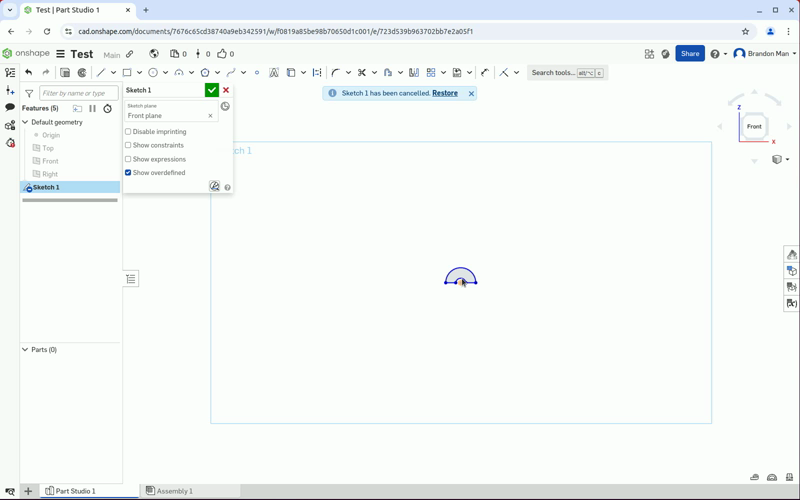
scroll(6)
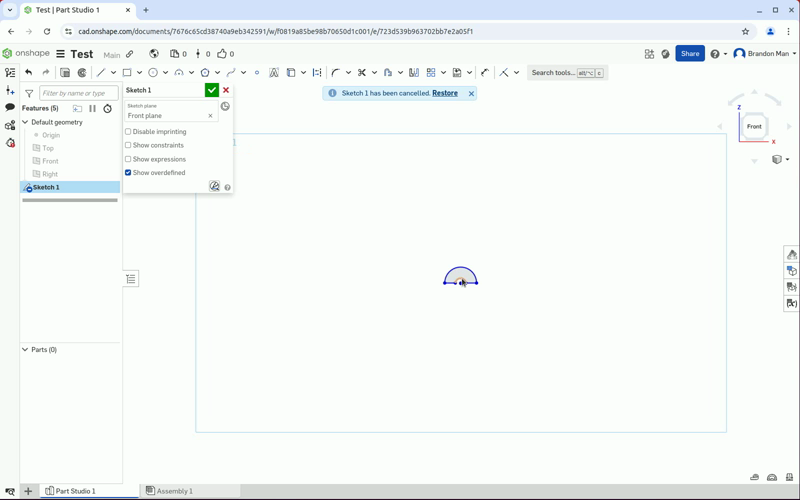
scroll(6)
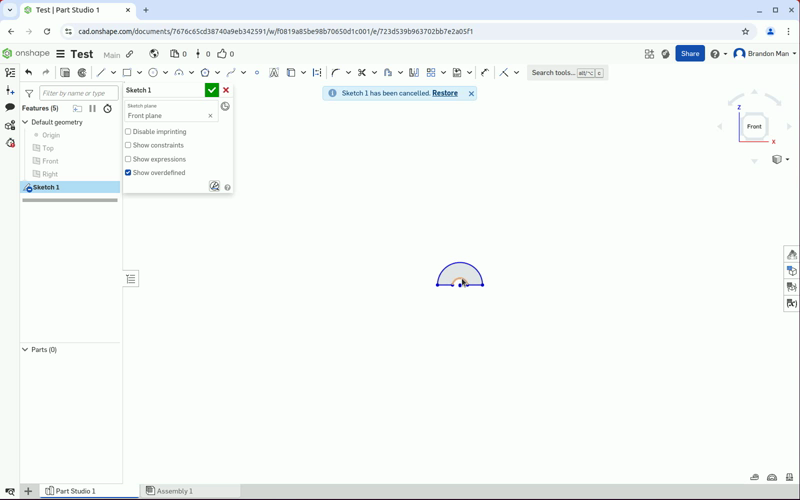
scroll(6)
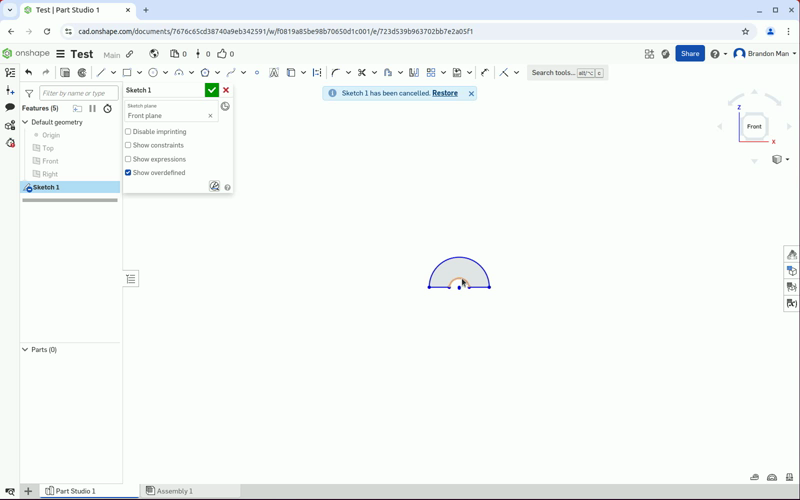
scroll(6)
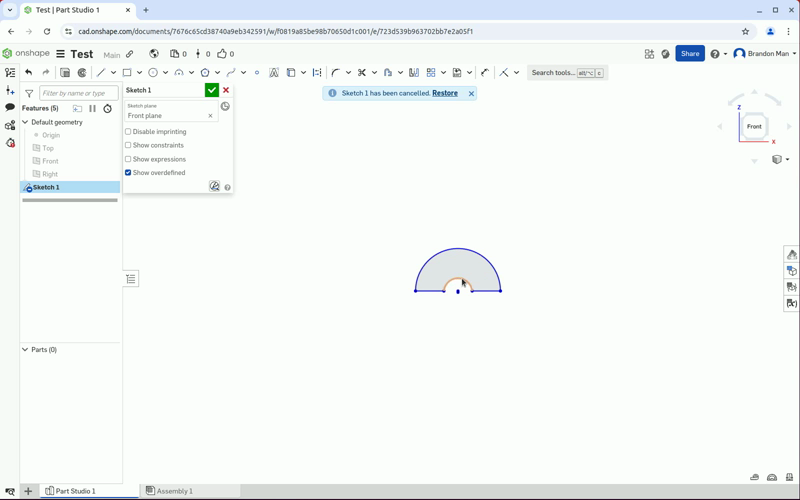
scroll(6)
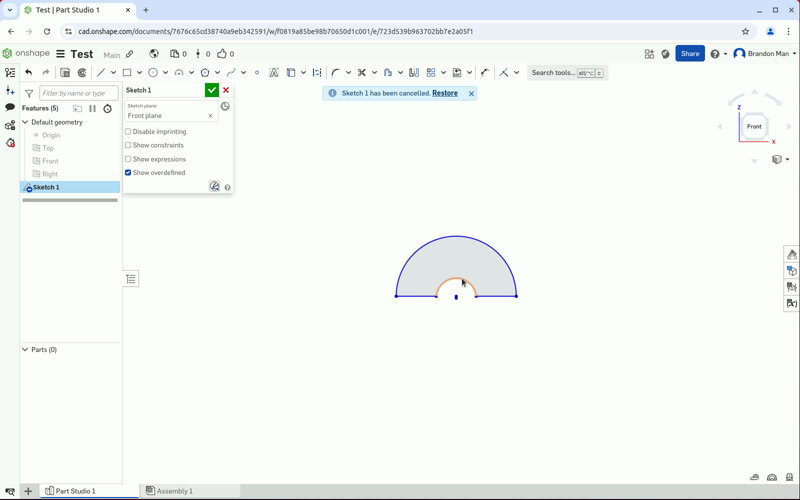
scroll(6)
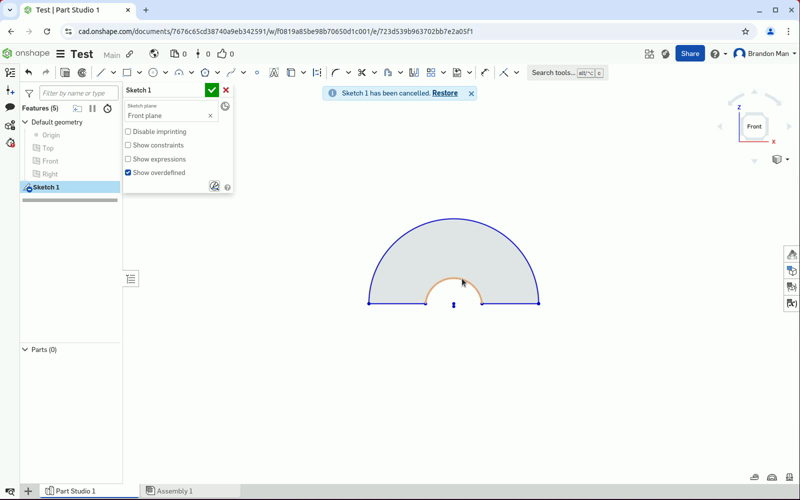
scroll(6)
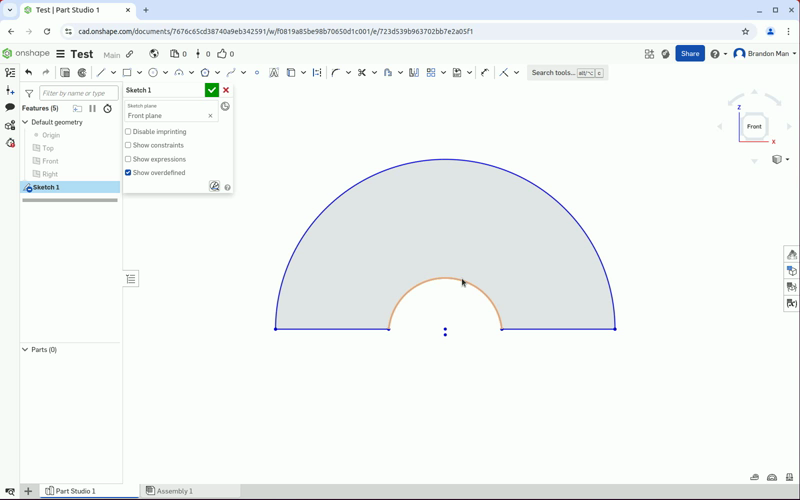
click(462, 278)
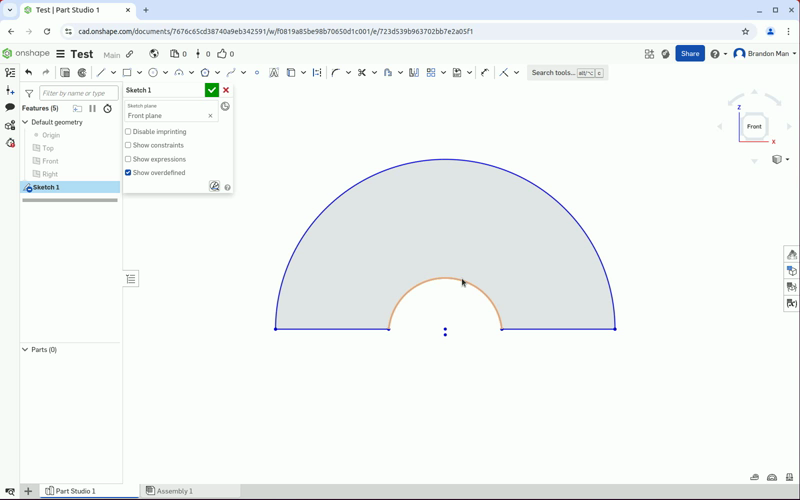
scroll(-6)
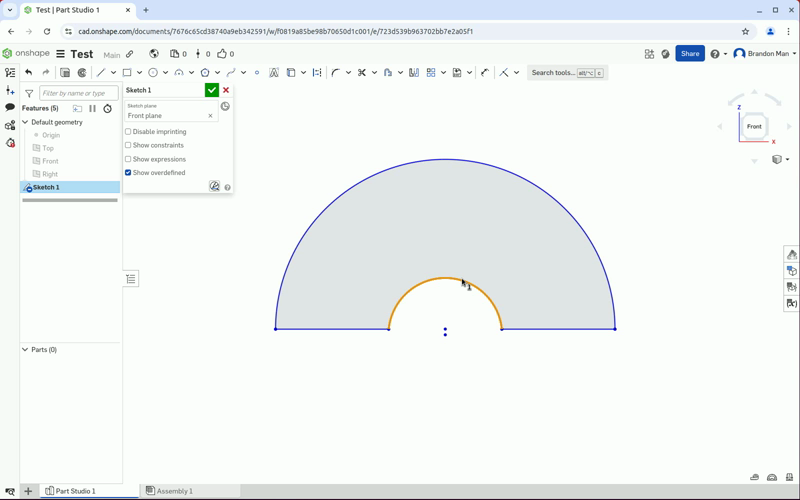
scroll(-6)
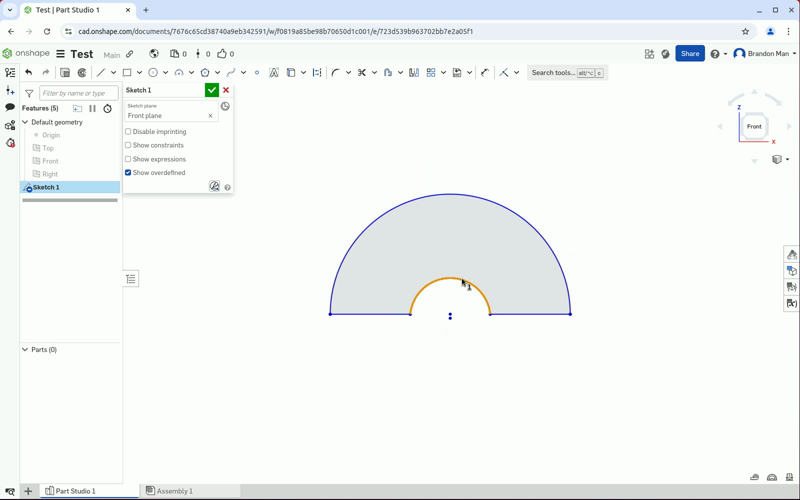
scroll(-6)
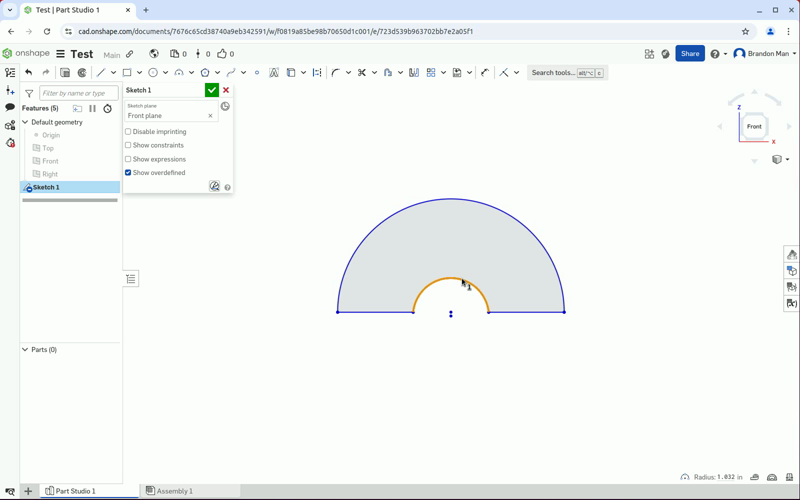
scroll(-6)
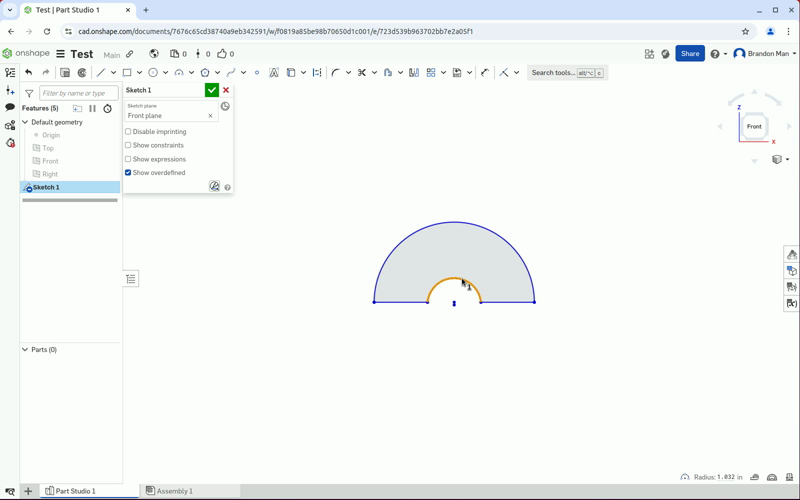
scroll(-6)
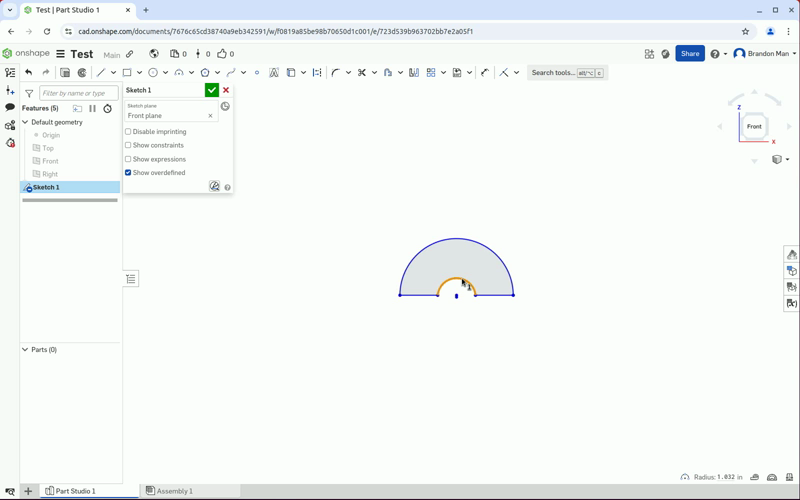
scroll(-6)
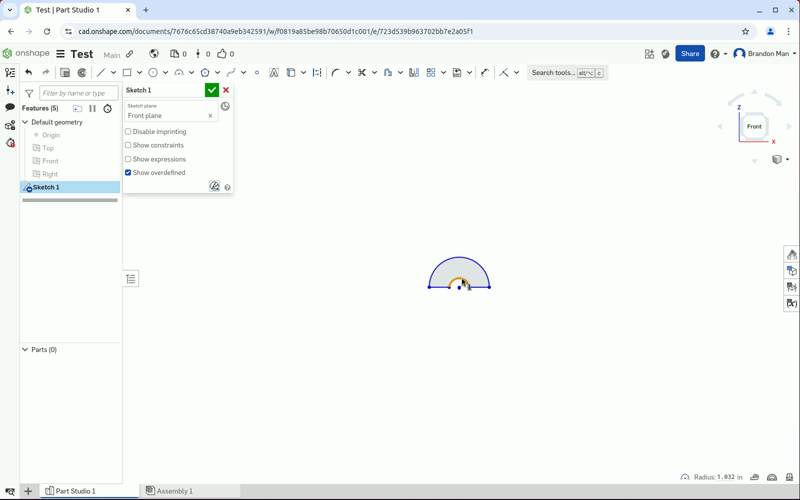
scroll(-6)
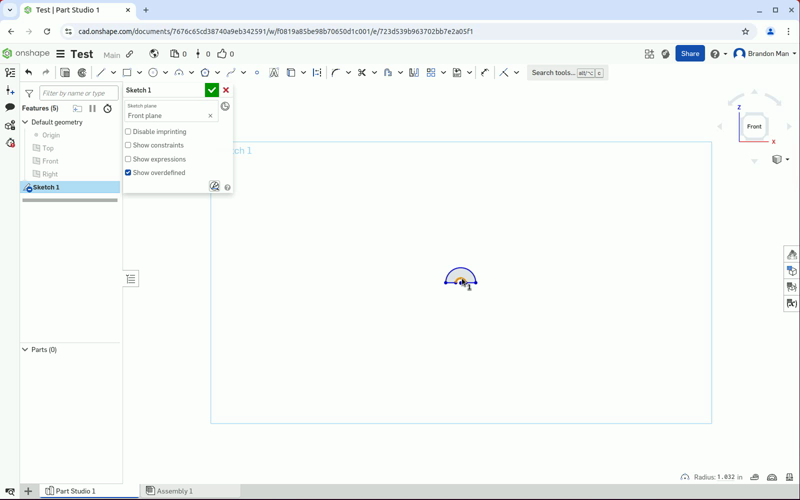
mouse_move(73, 352)
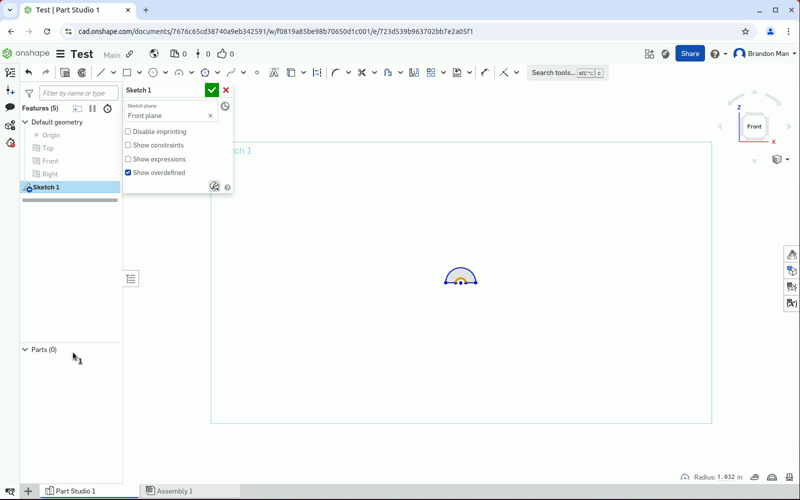
key(shift+y)
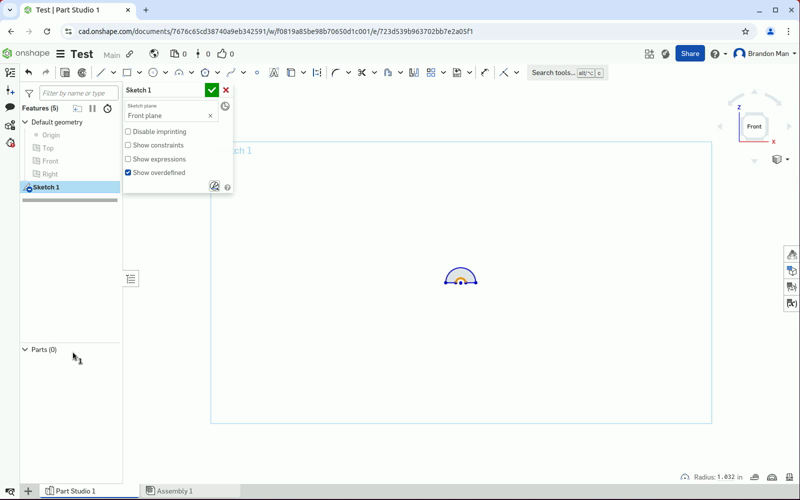
key(shift+e)
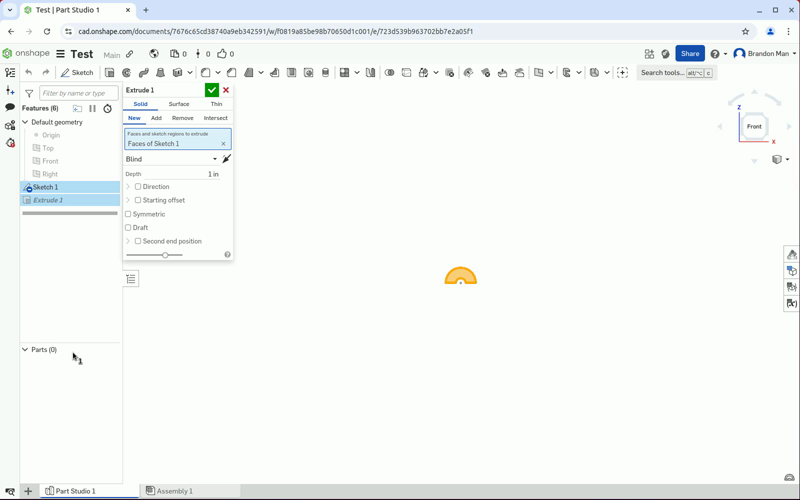
mouse_move(143, 106)
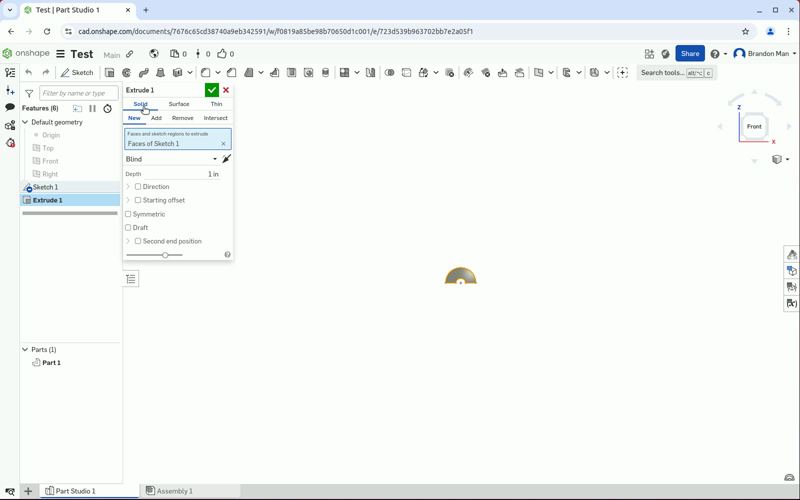
click(143, 106)
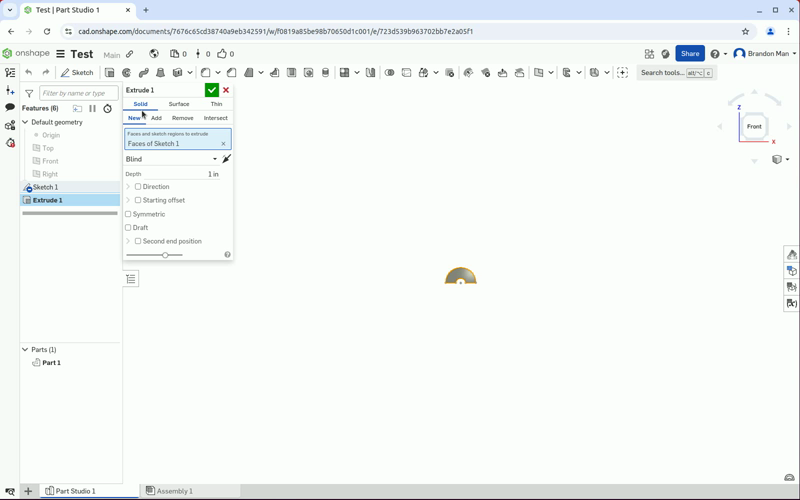
mouse_move(137, 120)
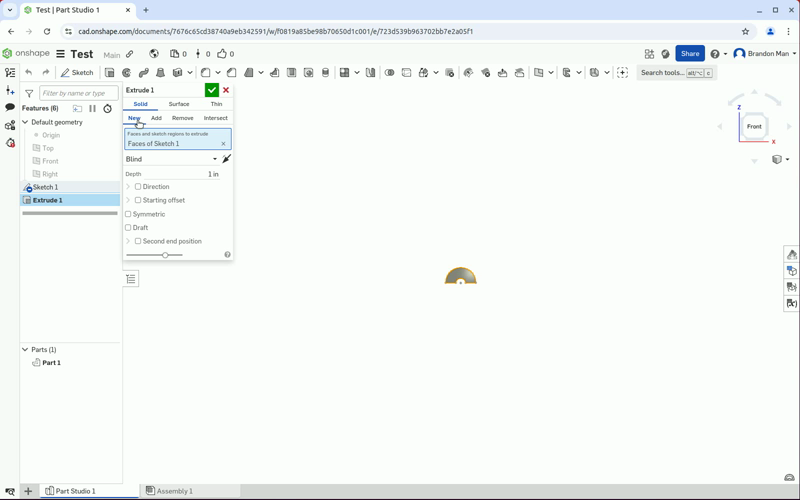
click(137, 120)
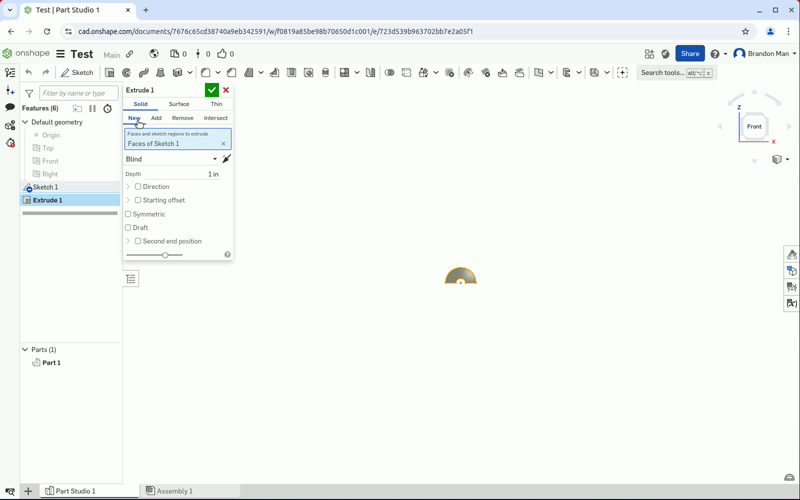
key(tab, 4)
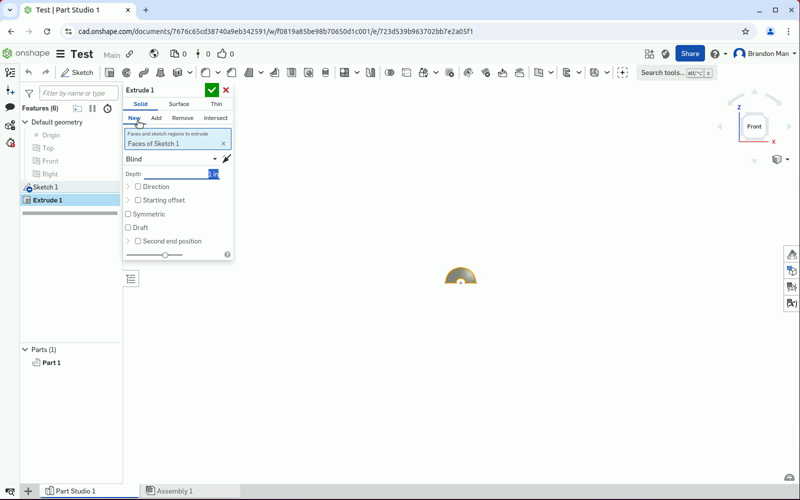
text(1.444)
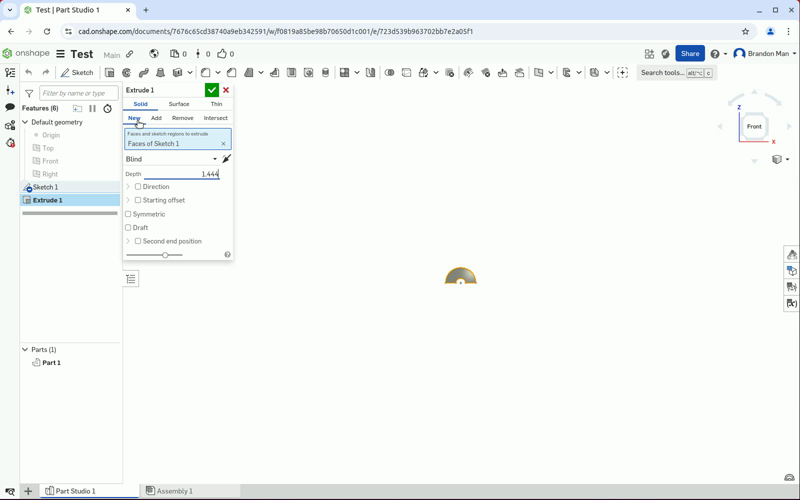
key(enter)
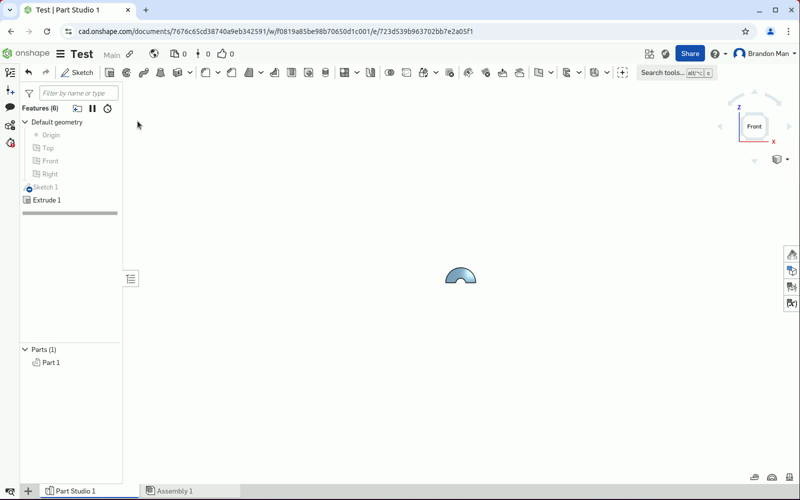
key(shift+h)
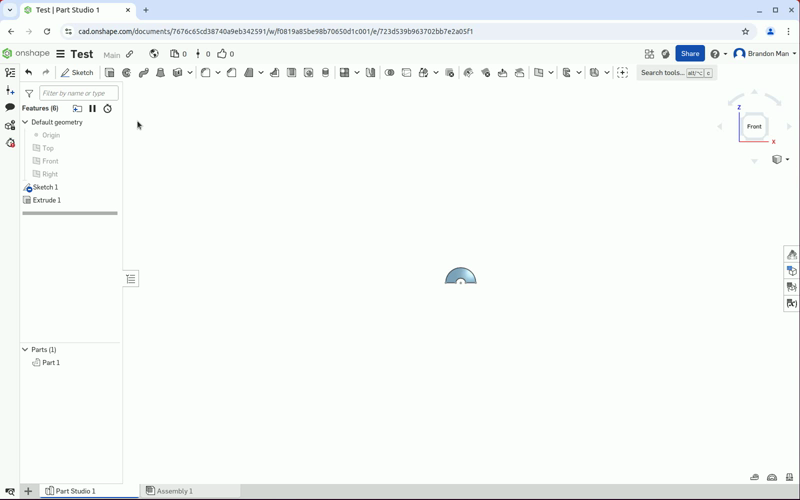
key(shift+h)
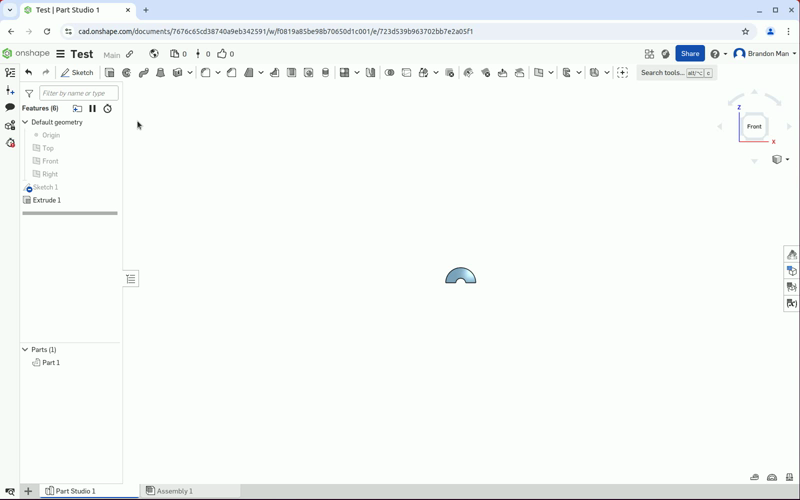
mouse_move(73, 189)
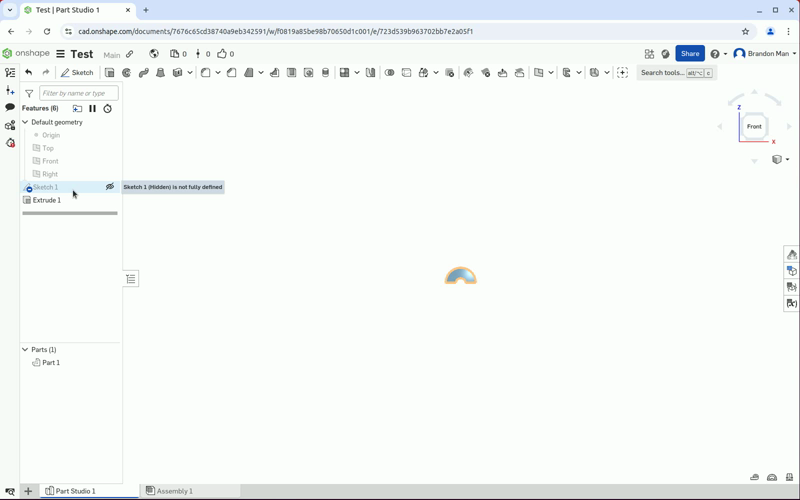
click(73, 189)
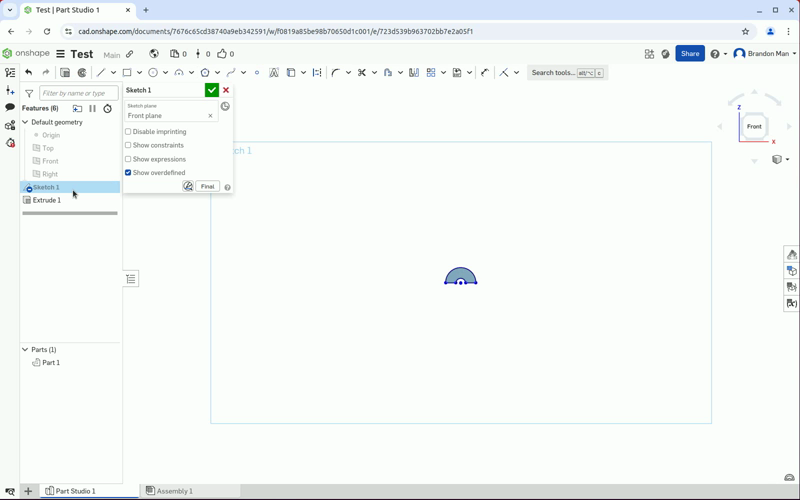
mouse_move(229, 92)
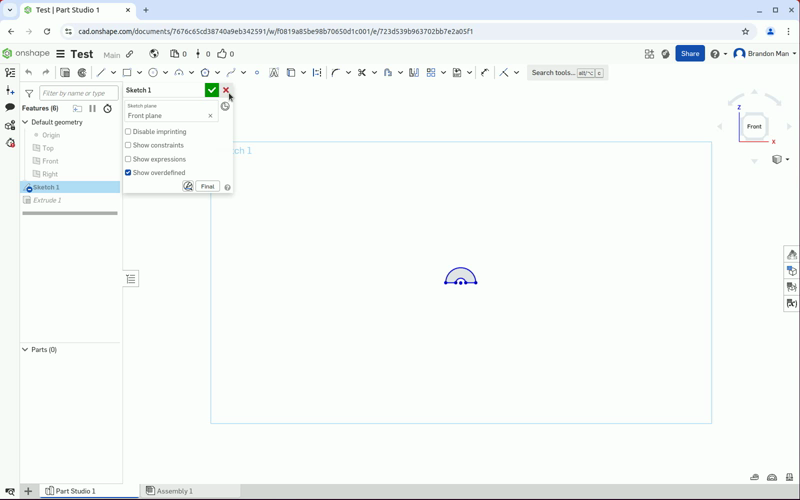
click(229, 92)
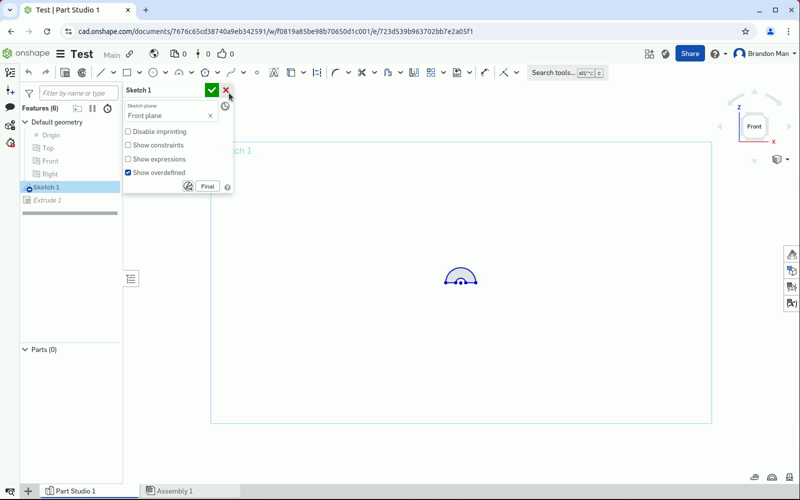
key(shift+s)
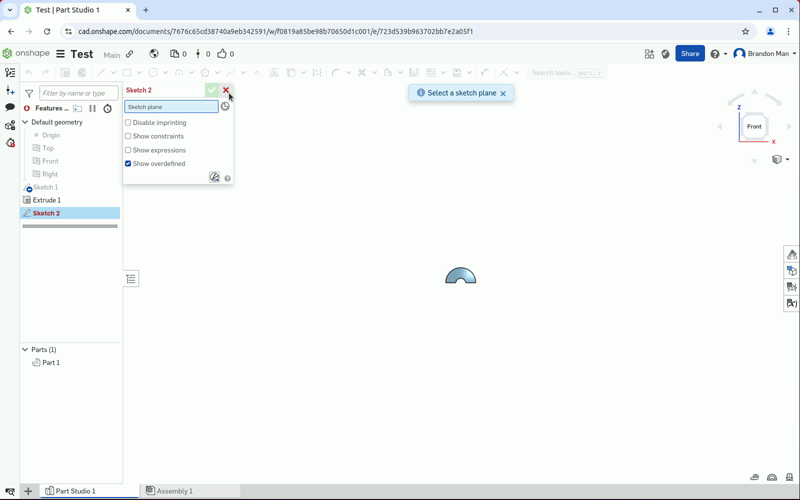
mouse_move(73, 163)
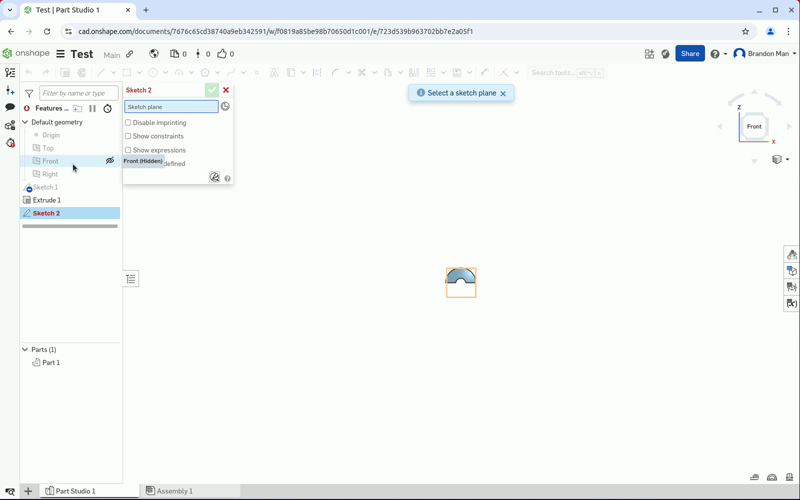
click(73, 163)
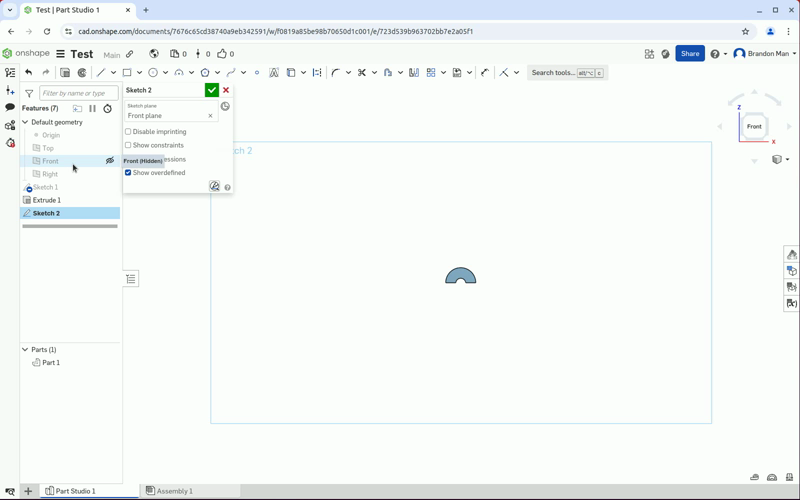
mouse_move(73, 352)
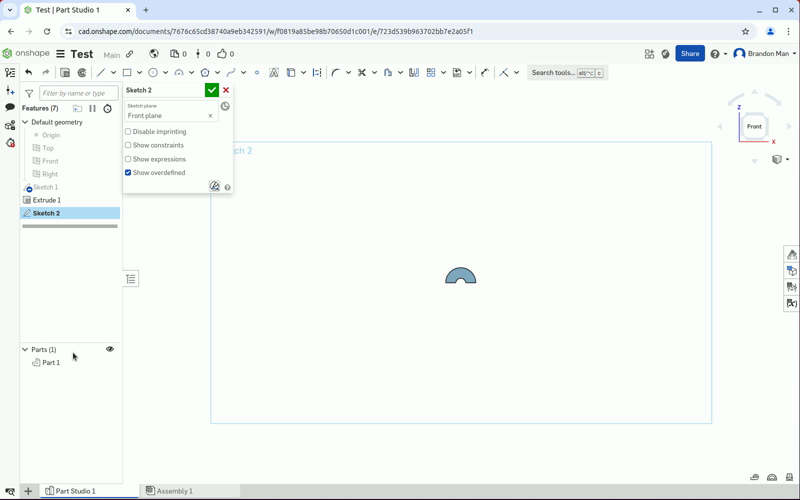
key(y)
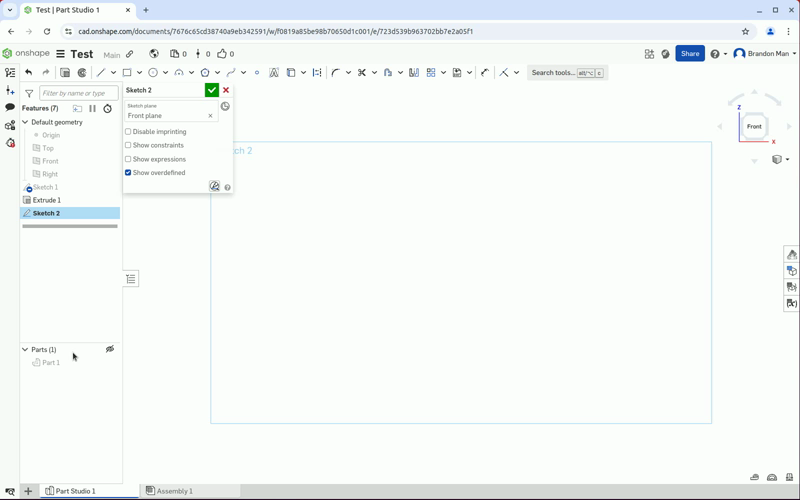
key(a)
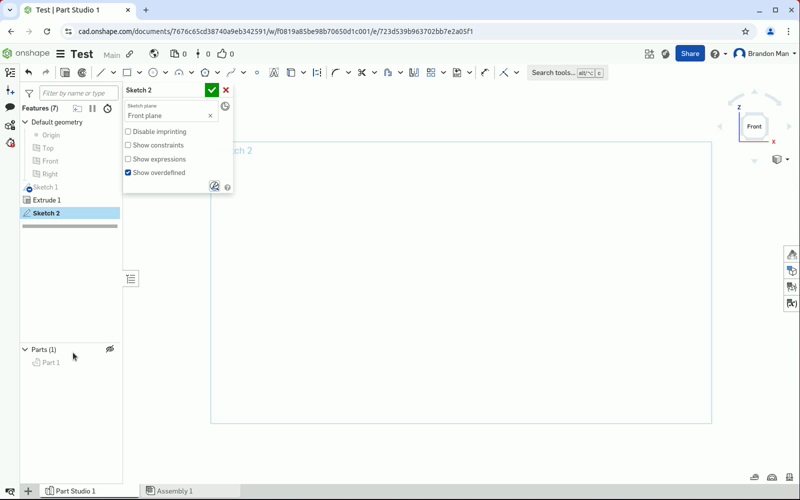
key_down(shift)
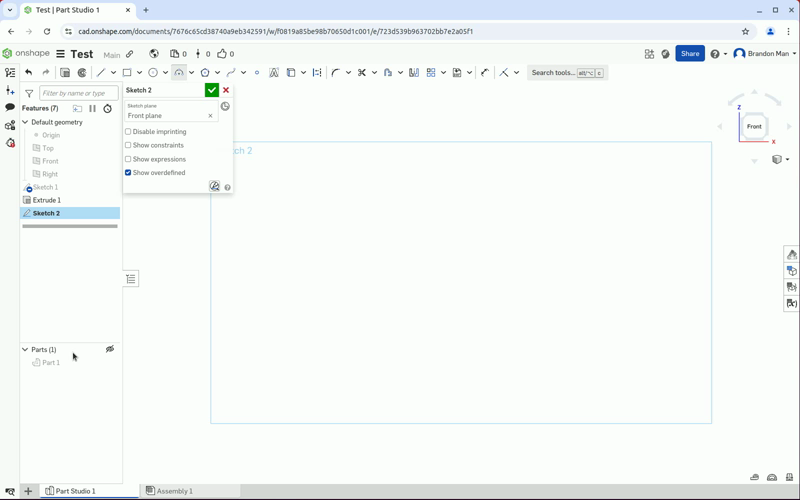
mouse_move(445, 380)
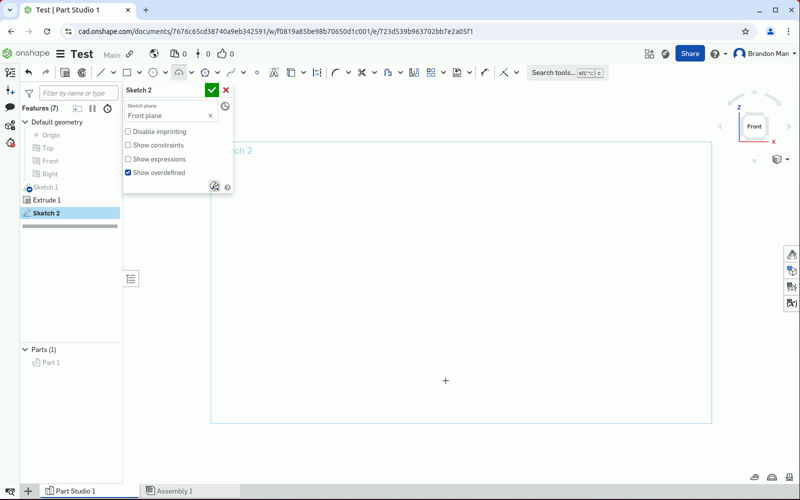
click(445, 380)
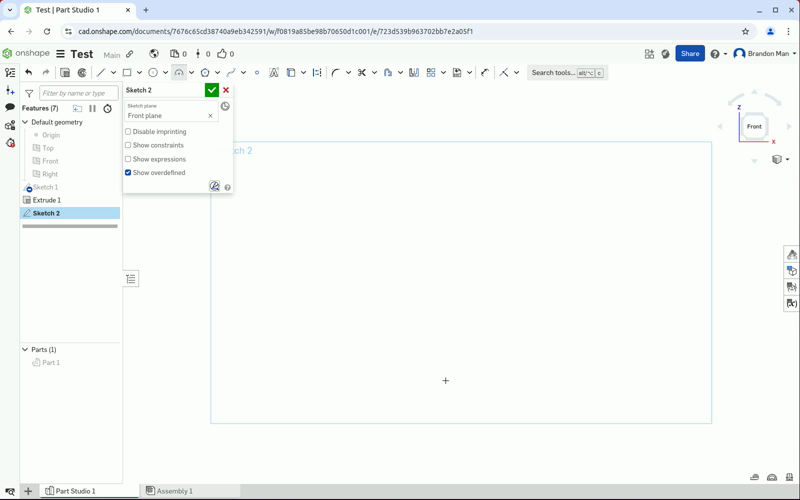
key_up(shift)
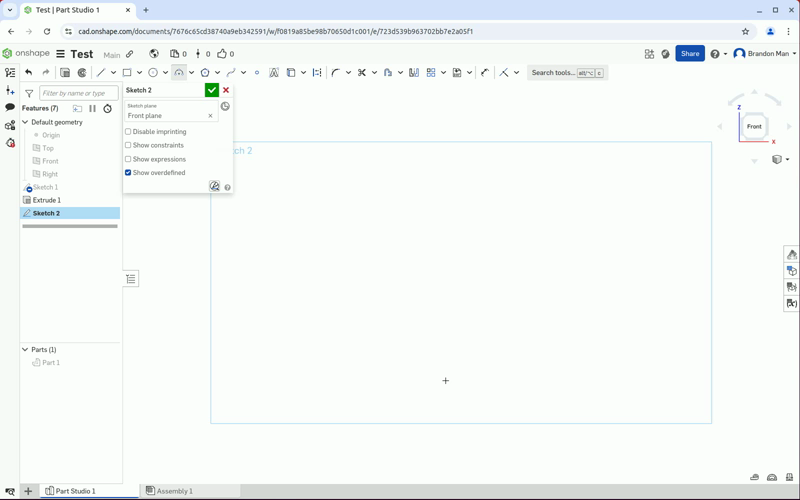
key_down(shift)
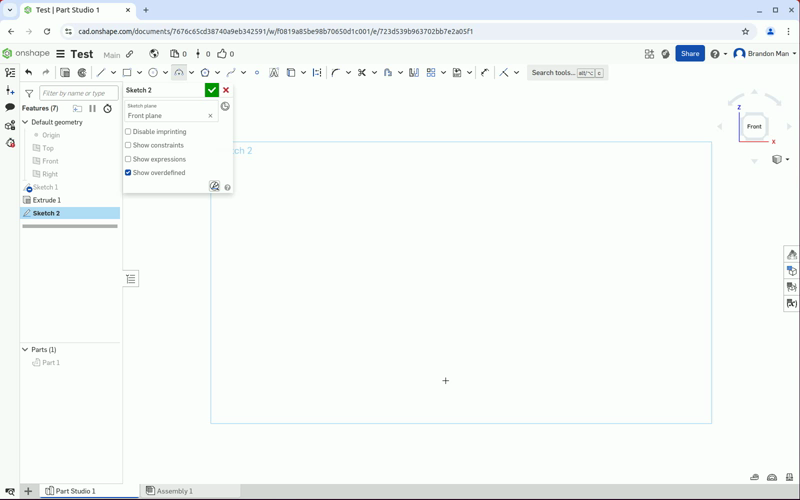
mouse_move(474, 380)
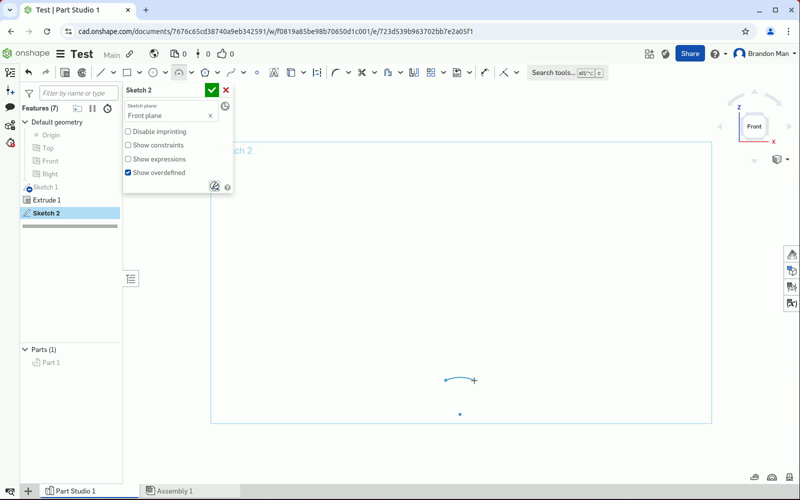
click(474, 380)
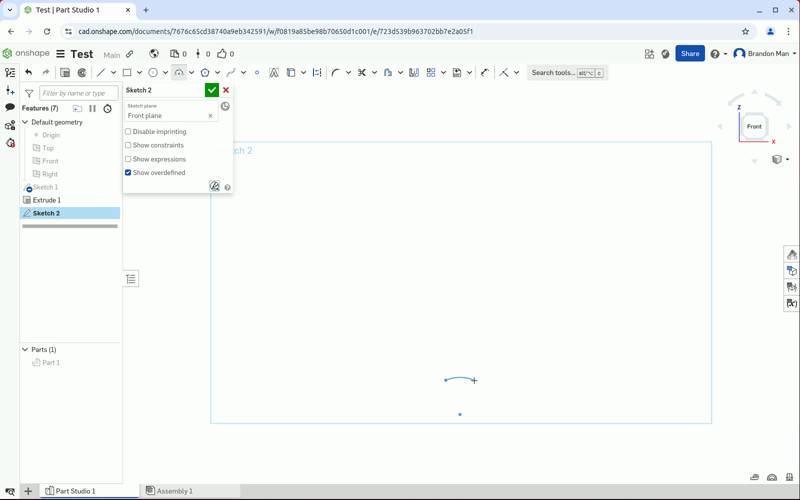
mouse_move(459, 365)
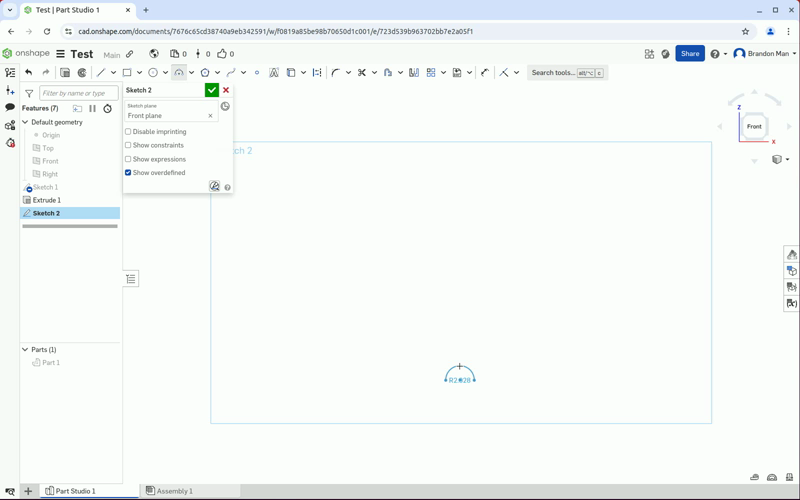
click(459, 365)
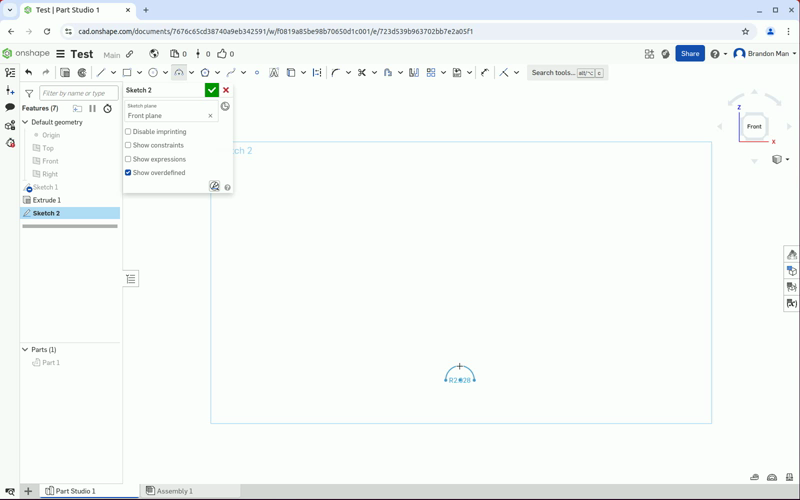
key_up(shift)
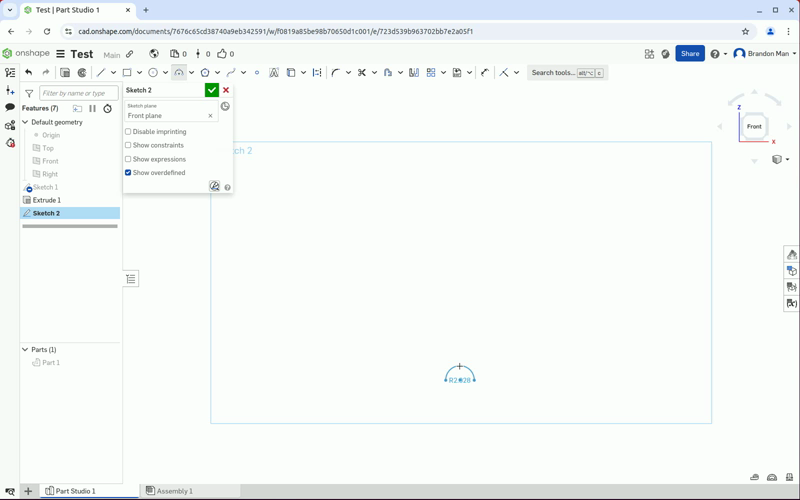
key(esc)
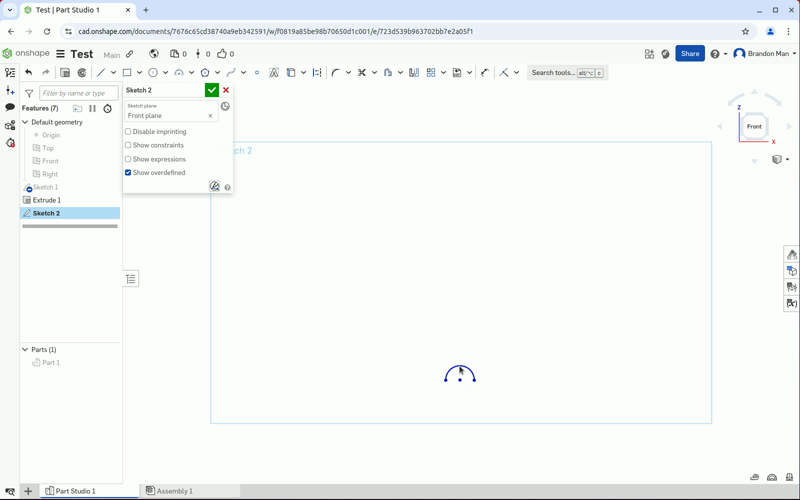
key(l)
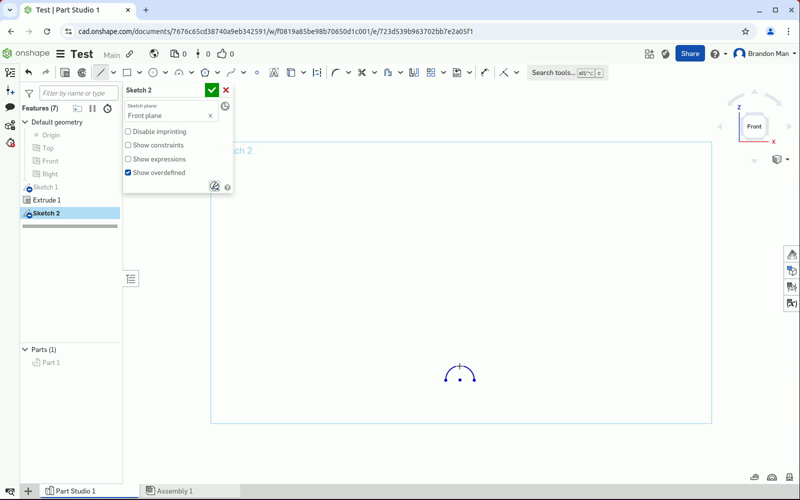
mouse_move(474, 380)
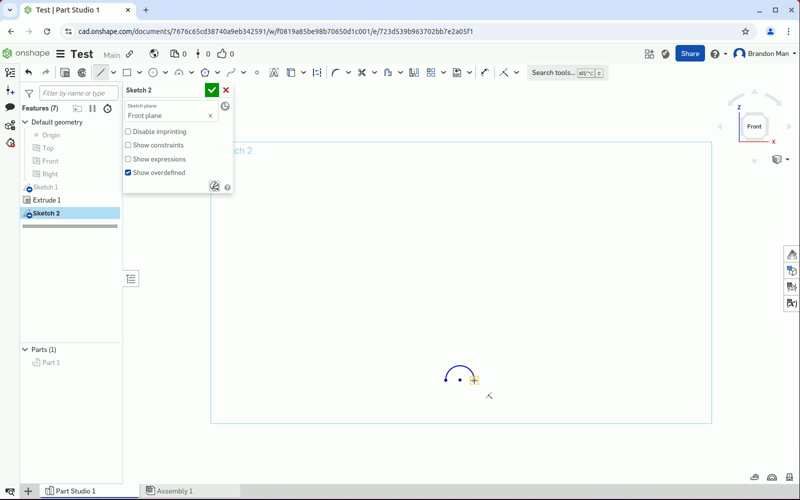
click(474, 380)
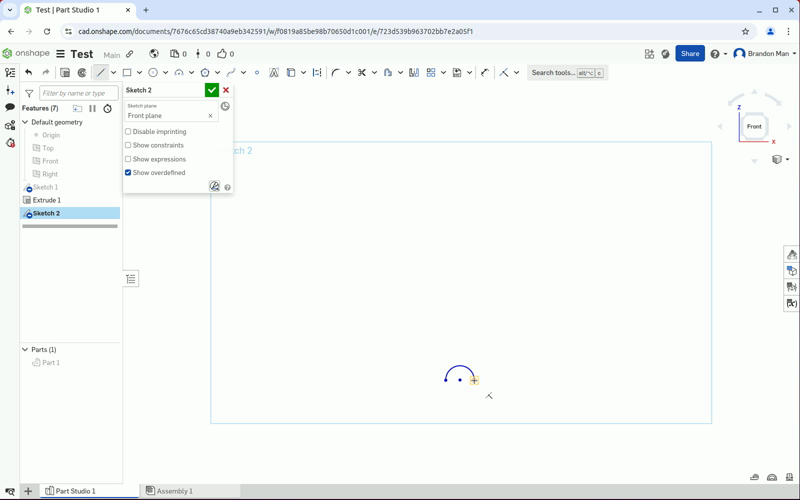
key_down(shift)
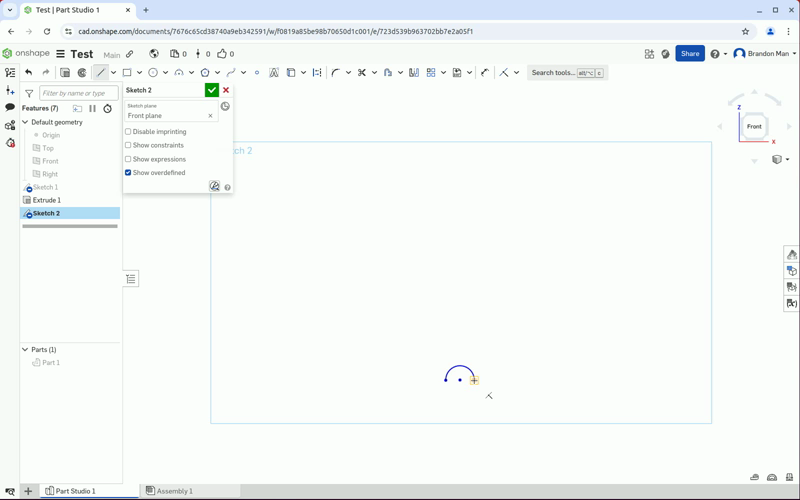
mouse_move(474, 282)
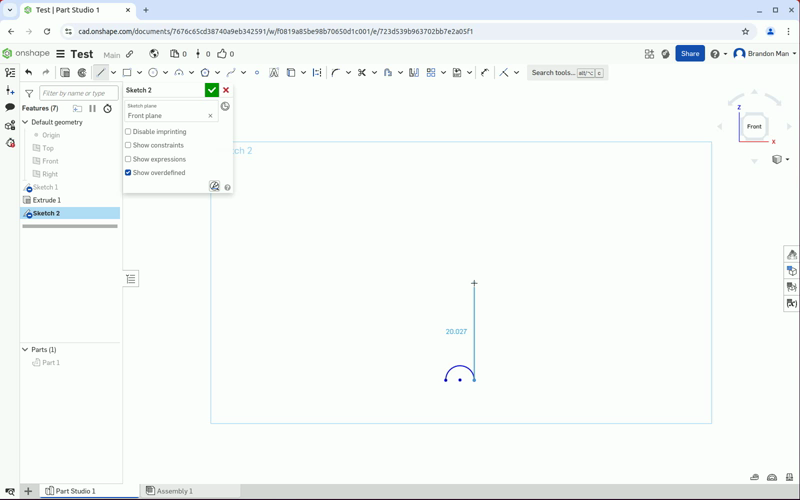
click(474, 282)
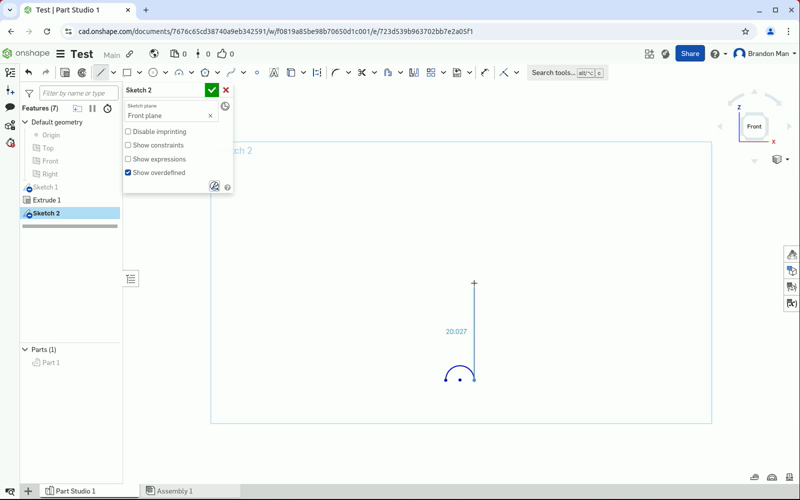
key_up(shift)
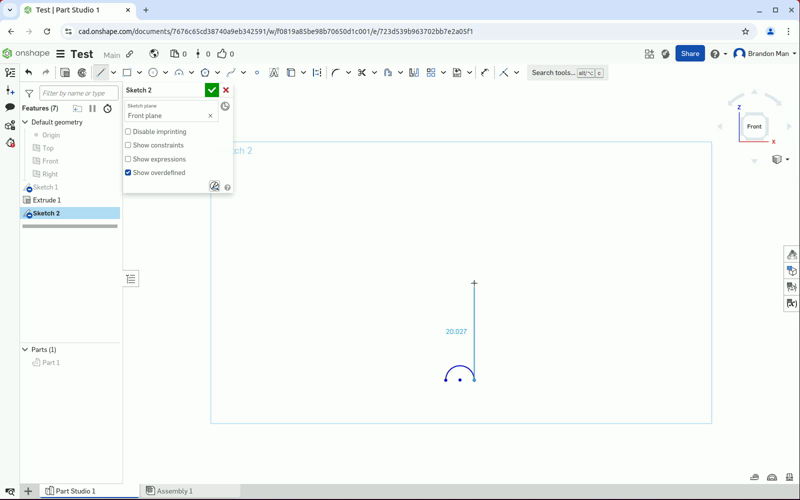
key(esc)
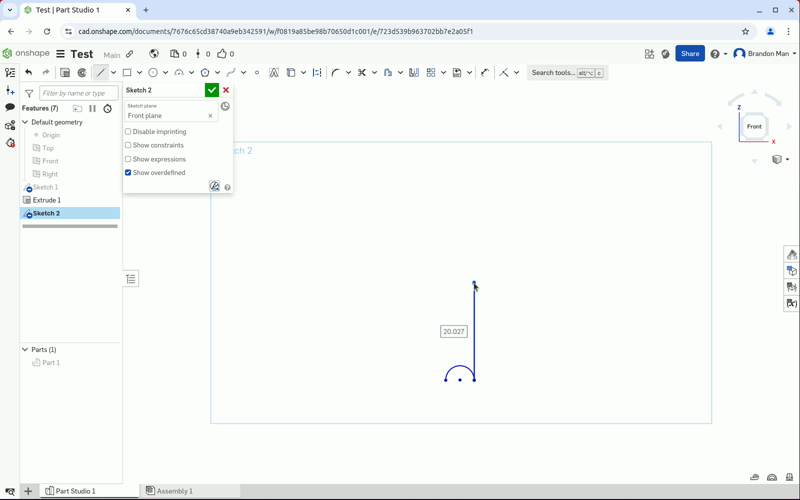
key(a)
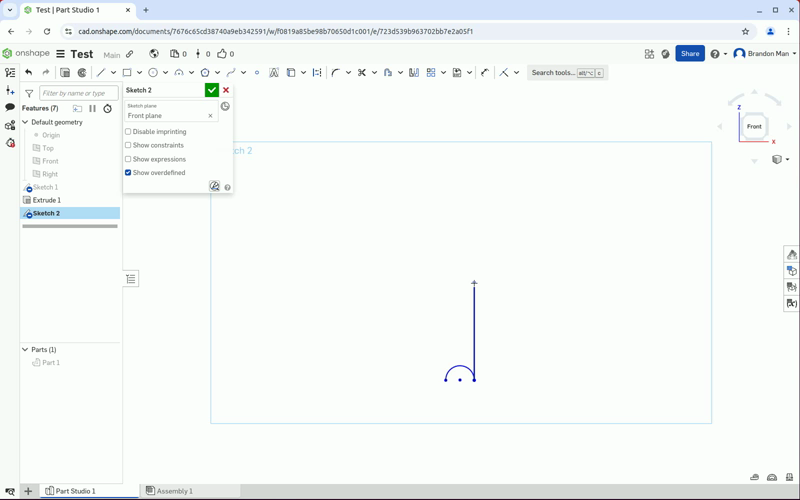
mouse_move(474, 282)
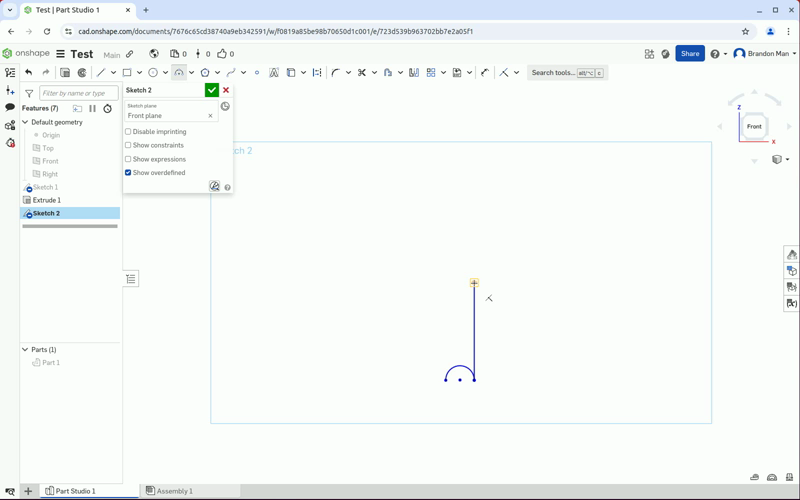
click(474, 282)
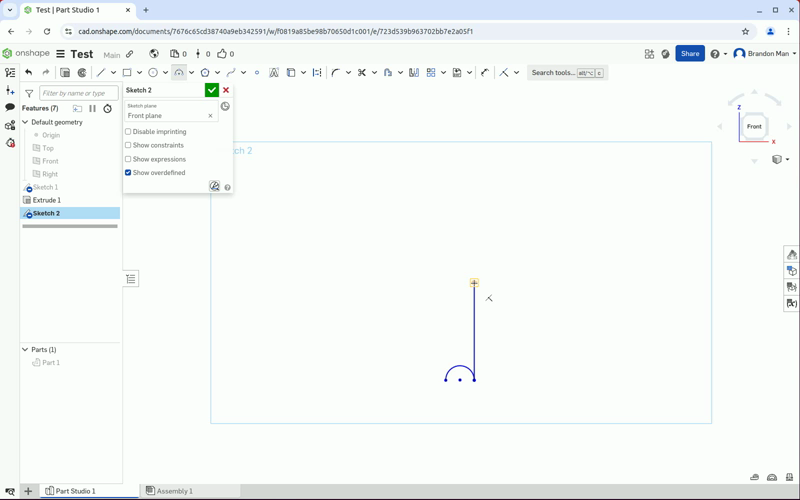
key_down(shift)
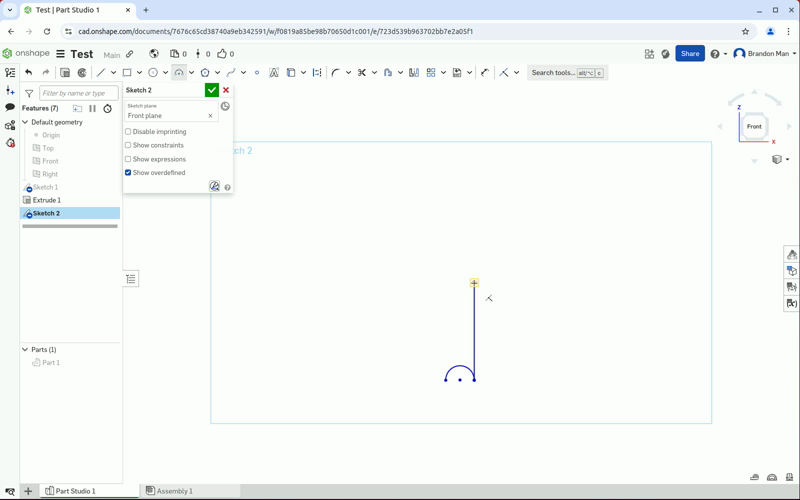
mouse_move(445, 282)
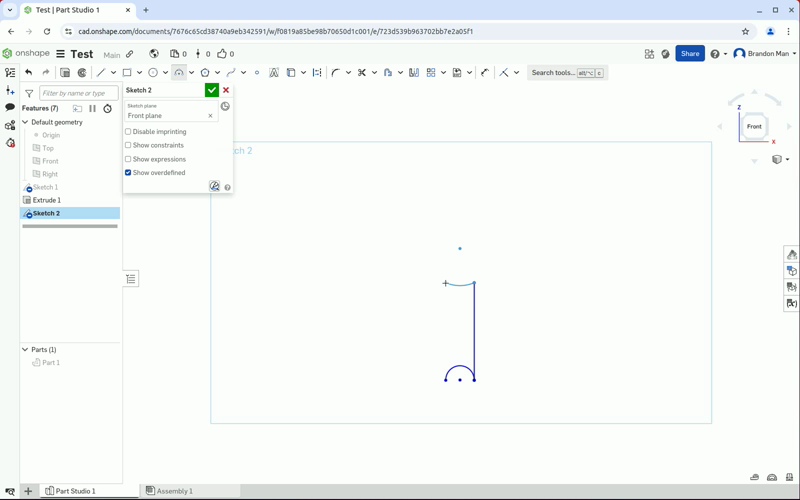
click(445, 282)
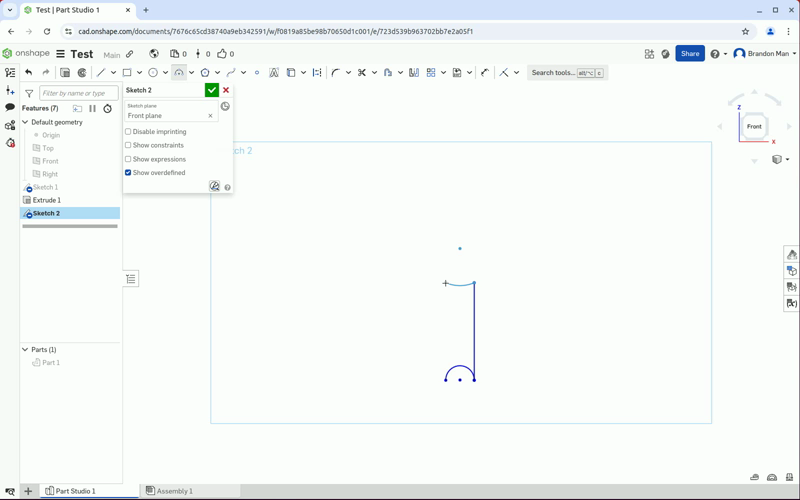
mouse_move(459, 297)
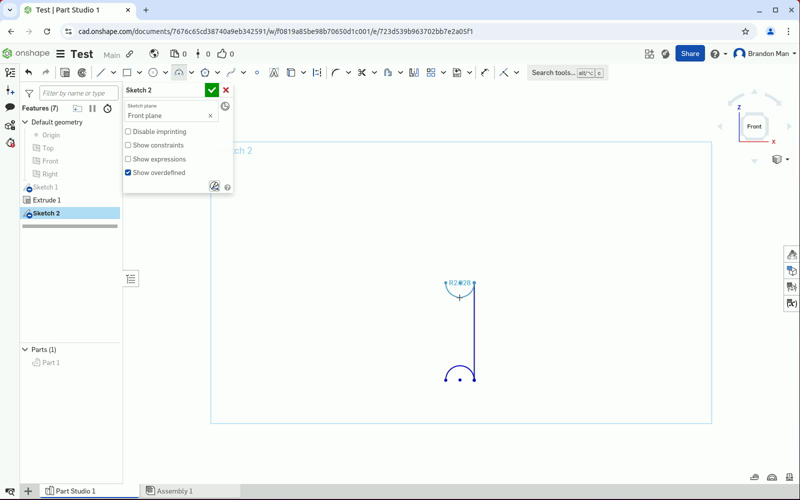
click(459, 297)
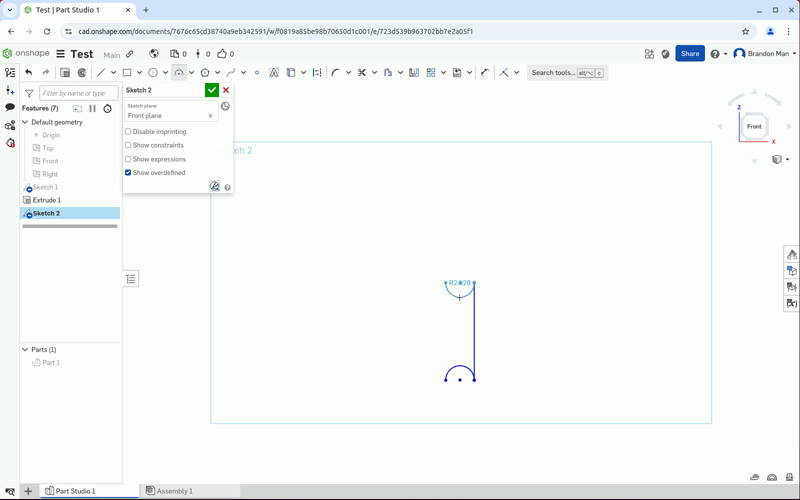
key_up(shift)
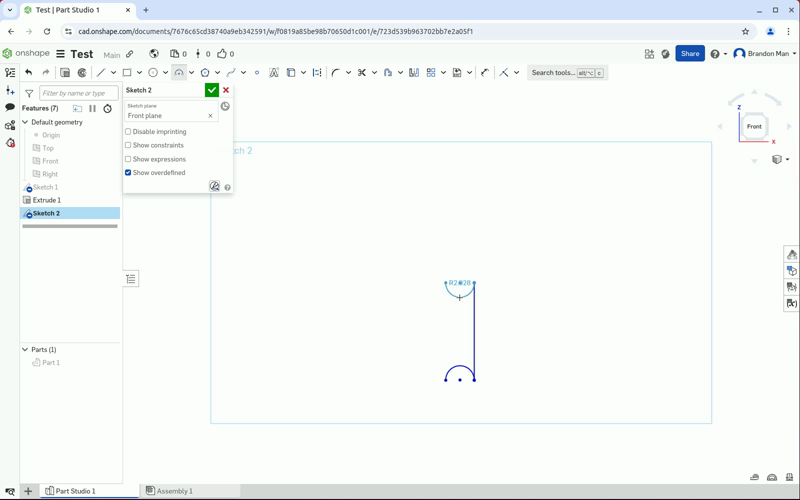
key(esc)
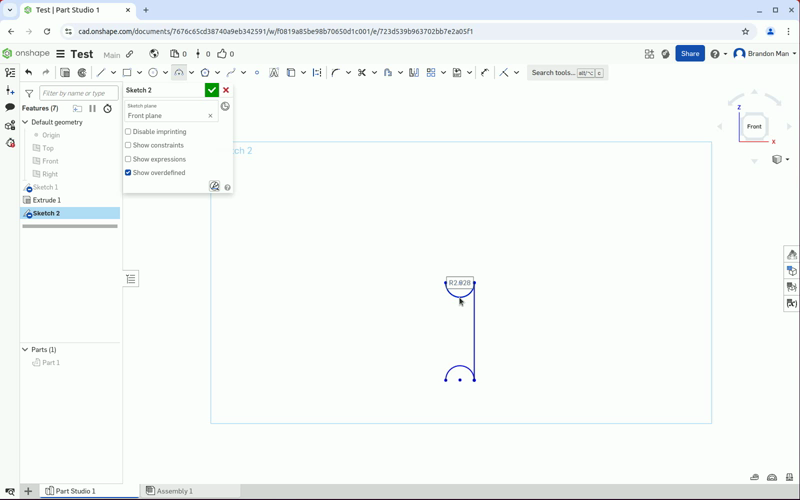
key(l)
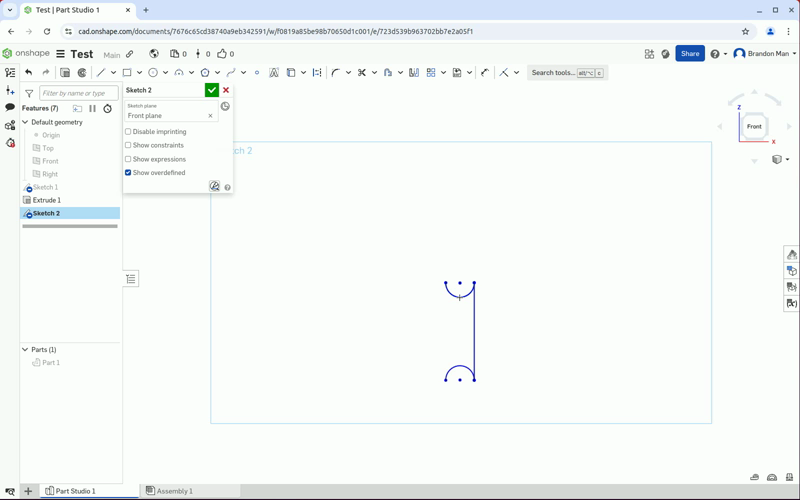
mouse_move(445, 282)
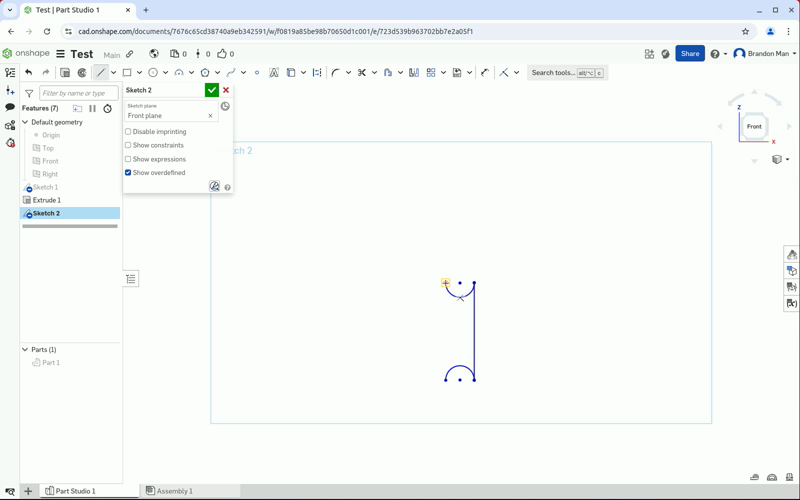
click(445, 282)
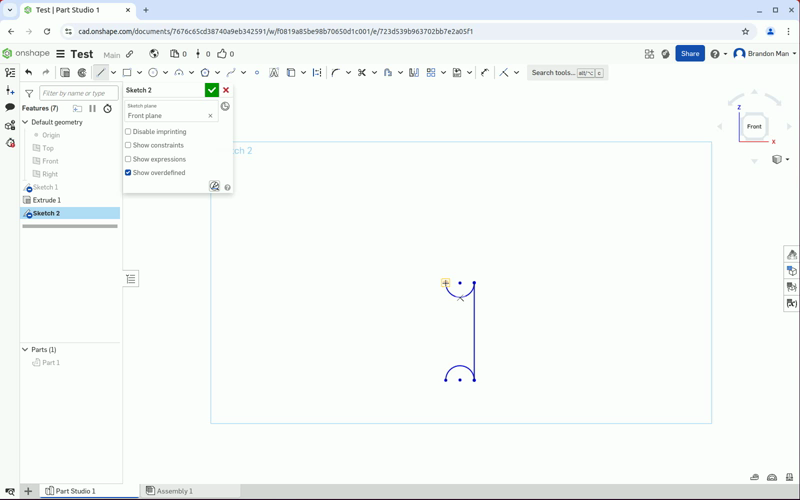
key_down(shift)
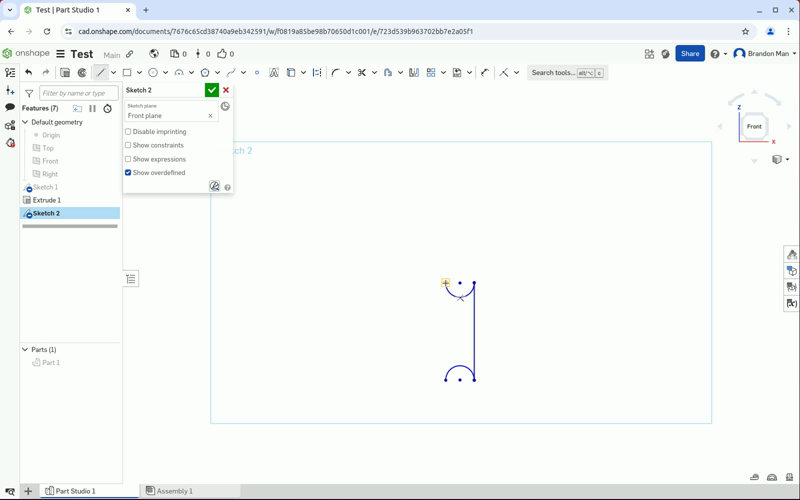
mouse_move(445, 380)
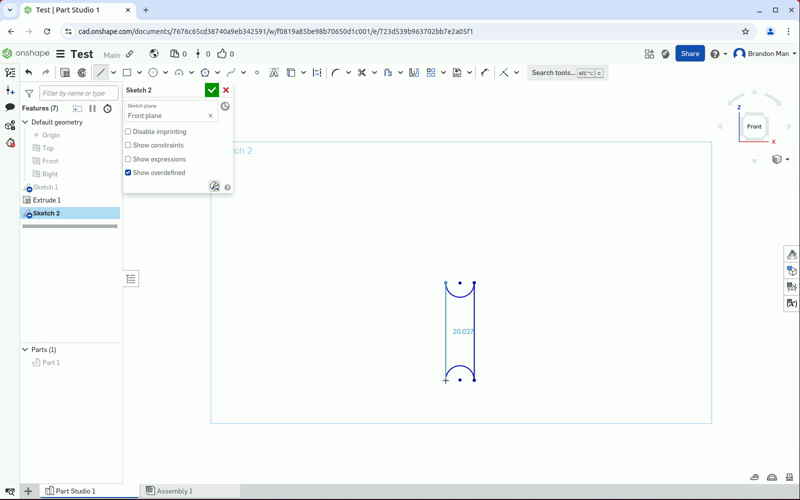
key_up(shift)
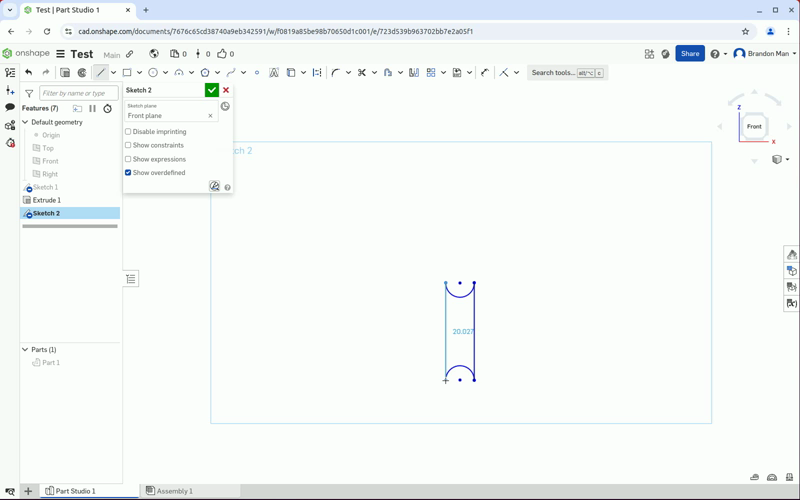
click(445, 380)
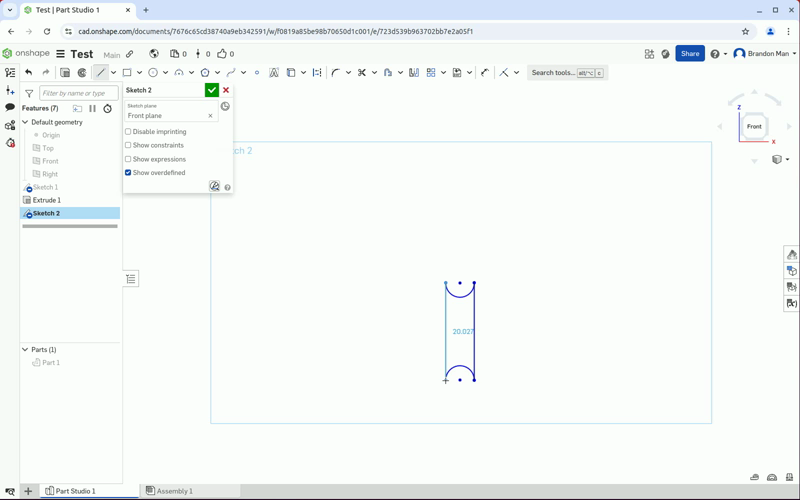
key(esc)
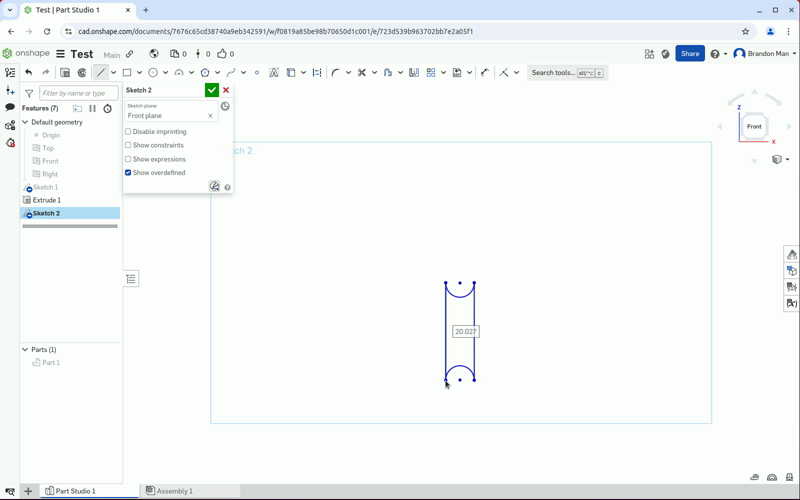
mouse_move(455, 357)
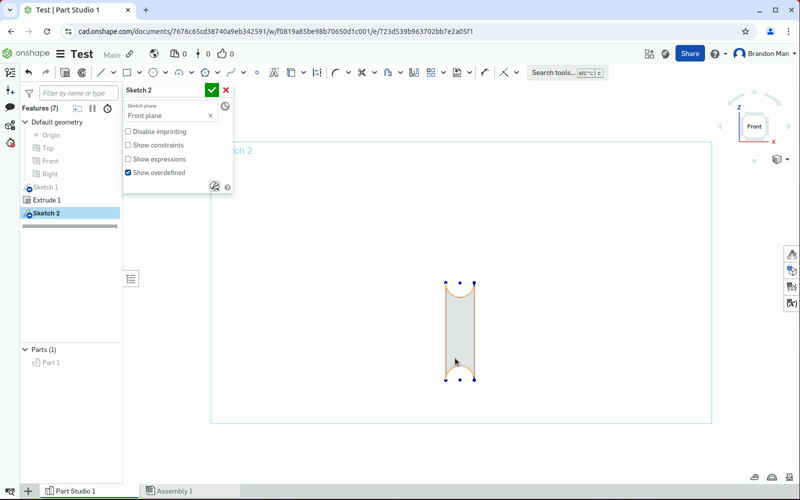
scroll(6)
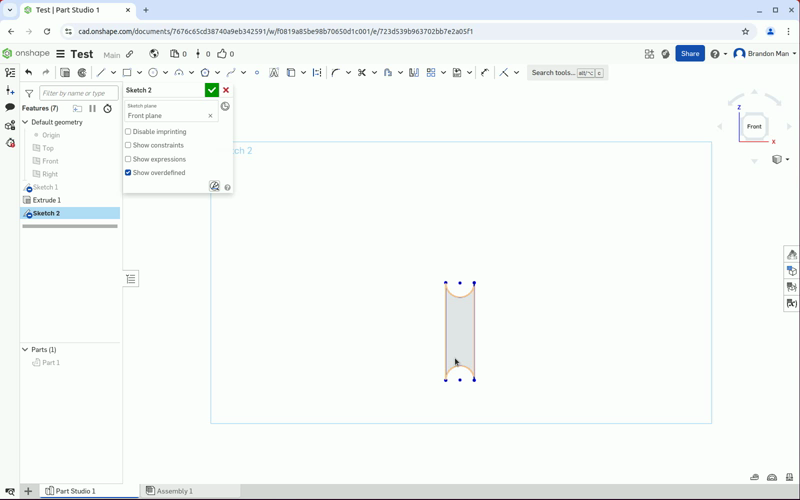
scroll(6)
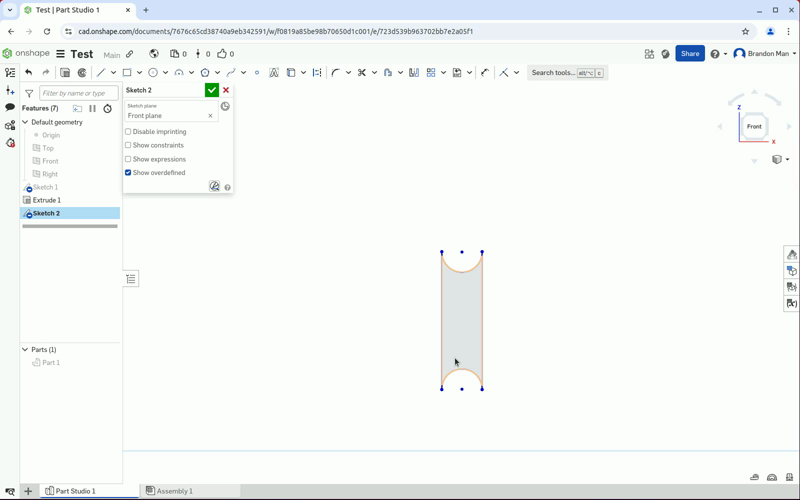
scroll(6)
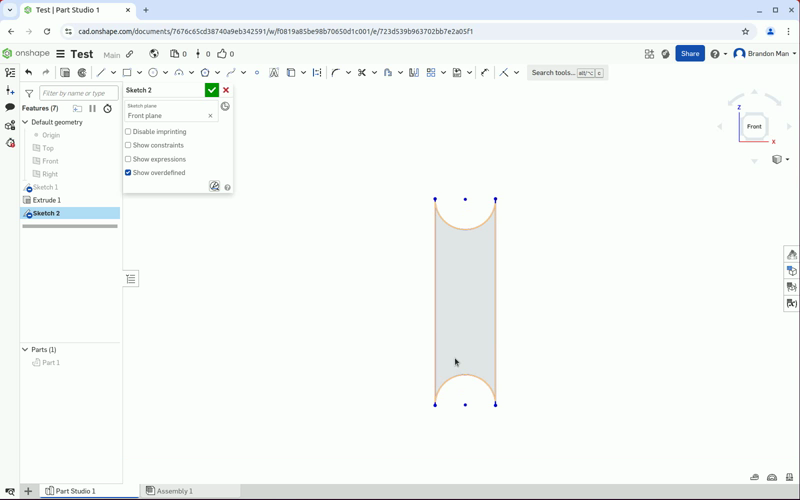
scroll(6)
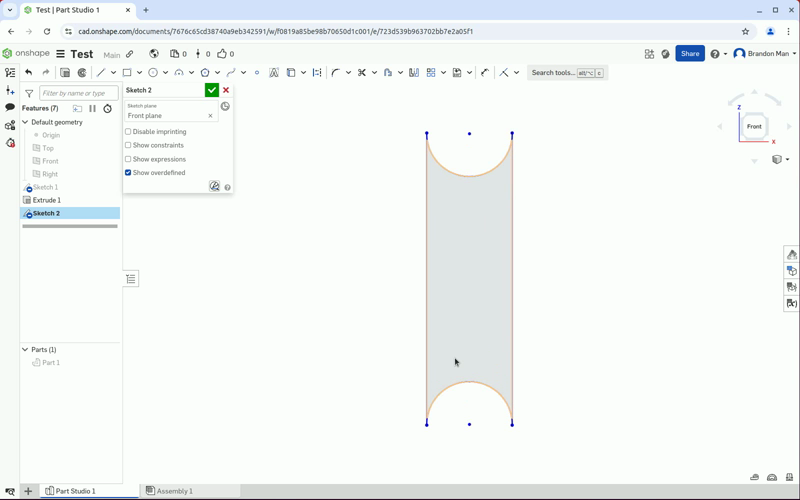
scroll(6)
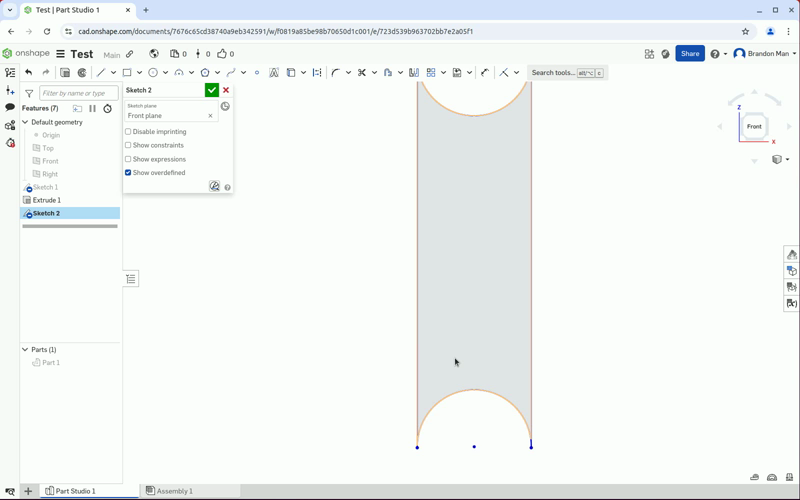
scroll(6)
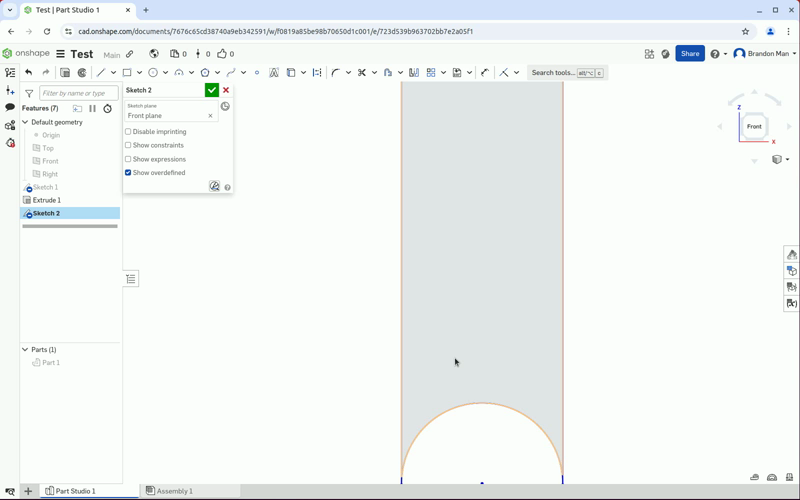
scroll(6)
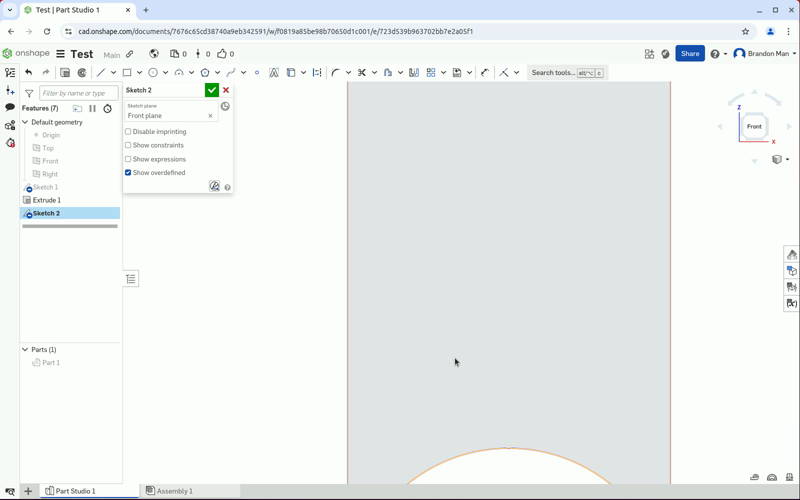
click(455, 357)
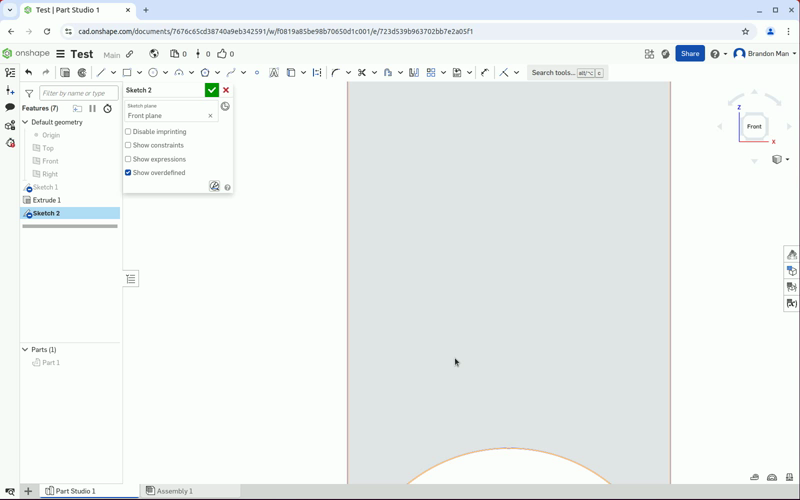
scroll(-6)
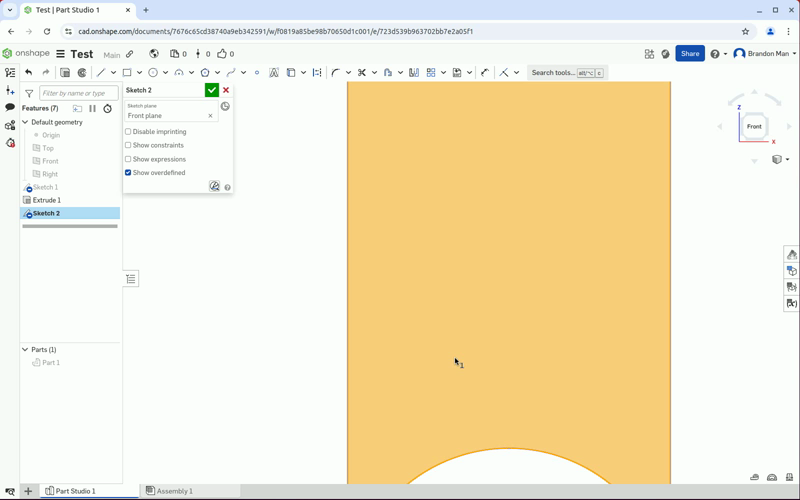
scroll(-6)
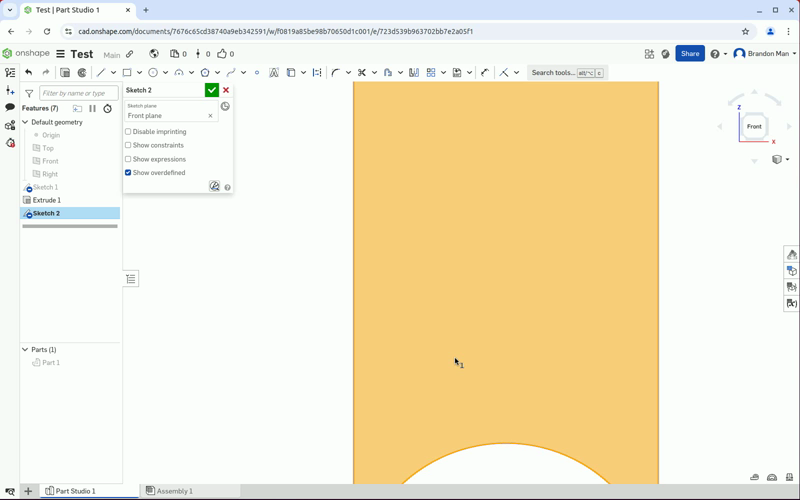
scroll(-6)
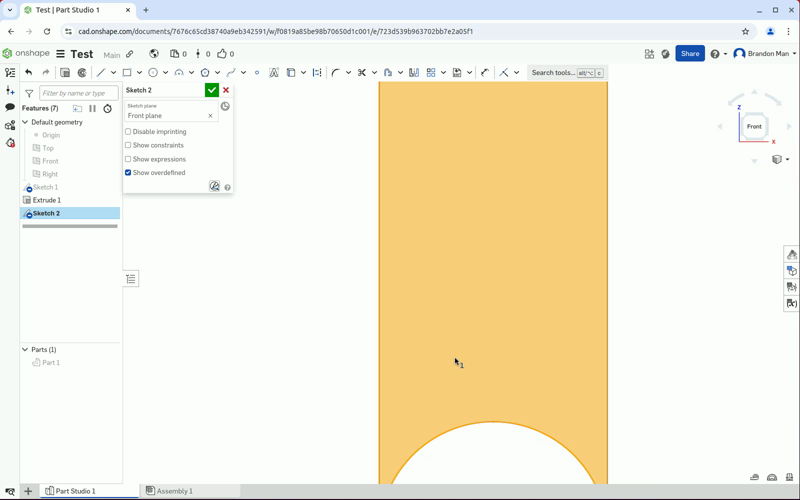
scroll(-6)
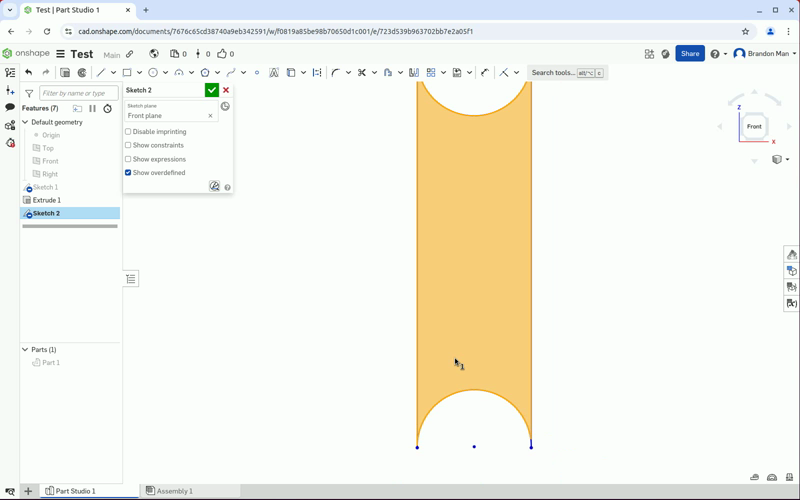
scroll(-6)
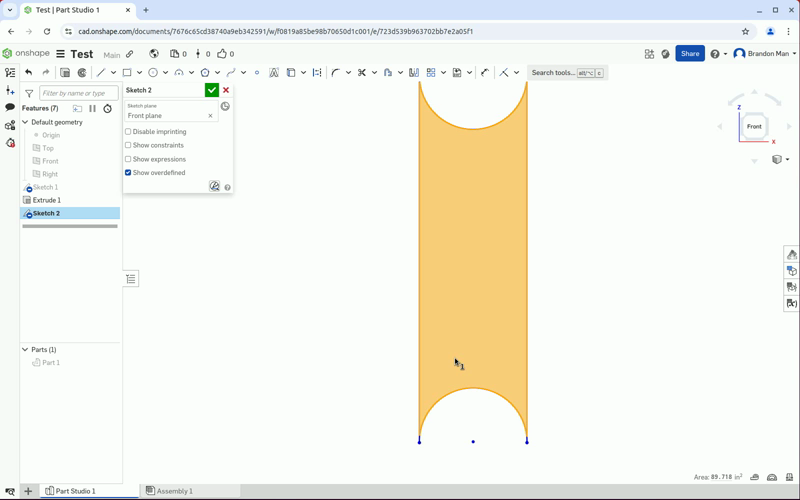
scroll(-6)
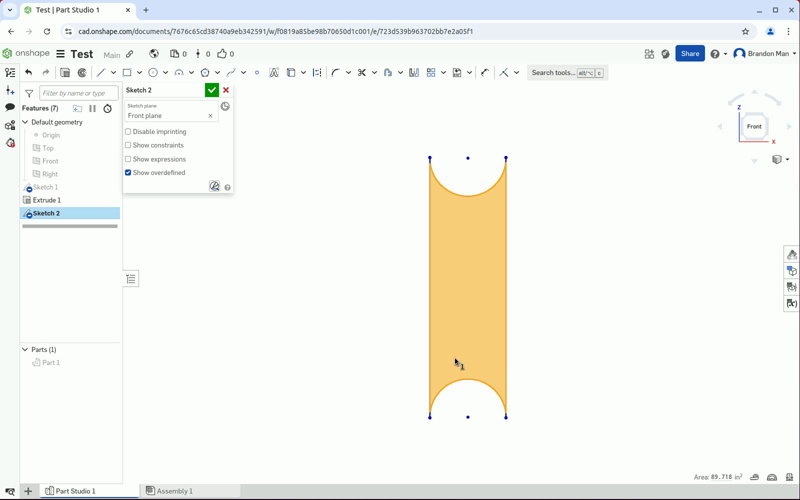
scroll(-6)
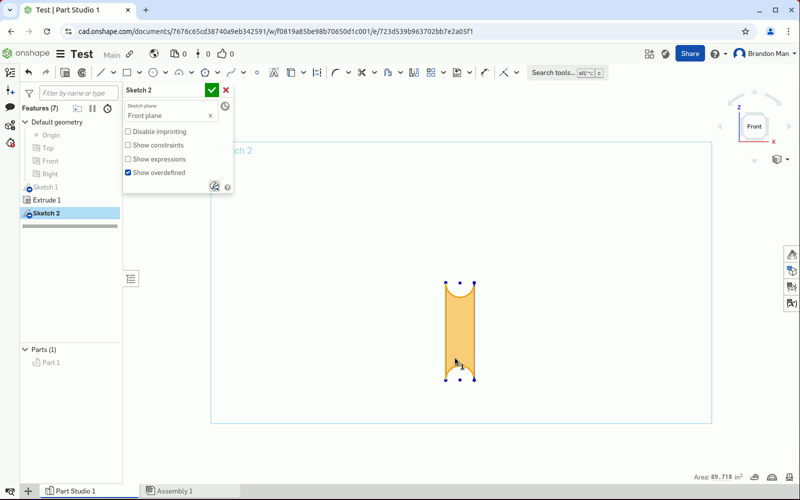
mouse_move(73, 352)
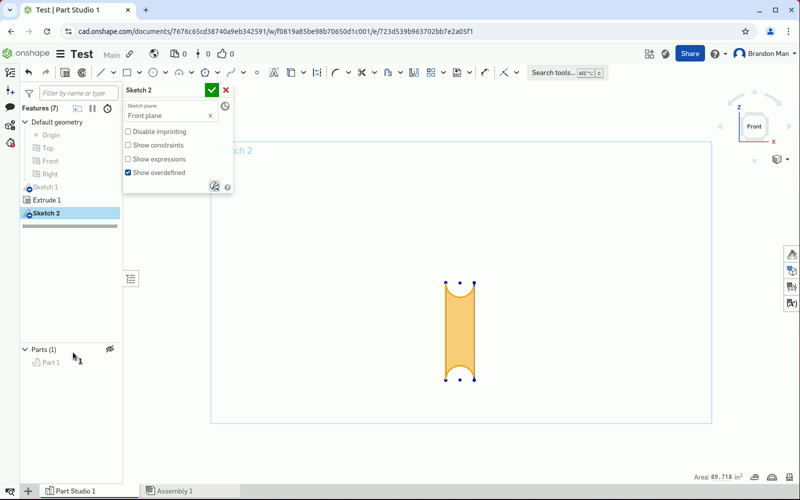
key(shift+y)
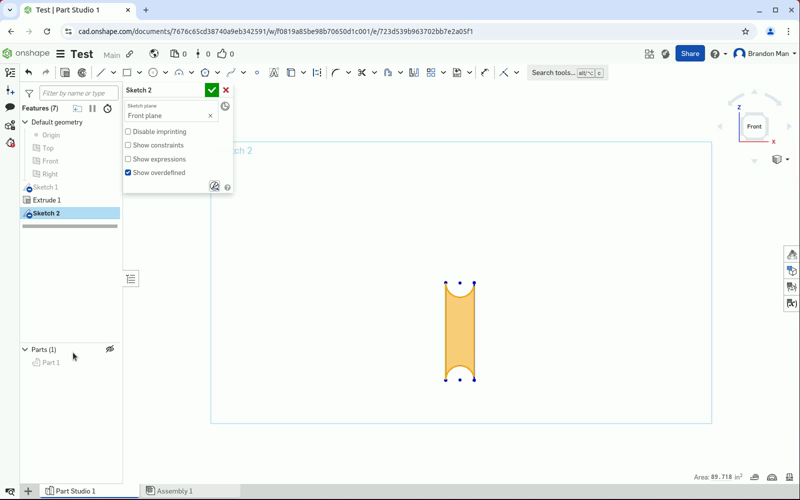
key(shift+e)
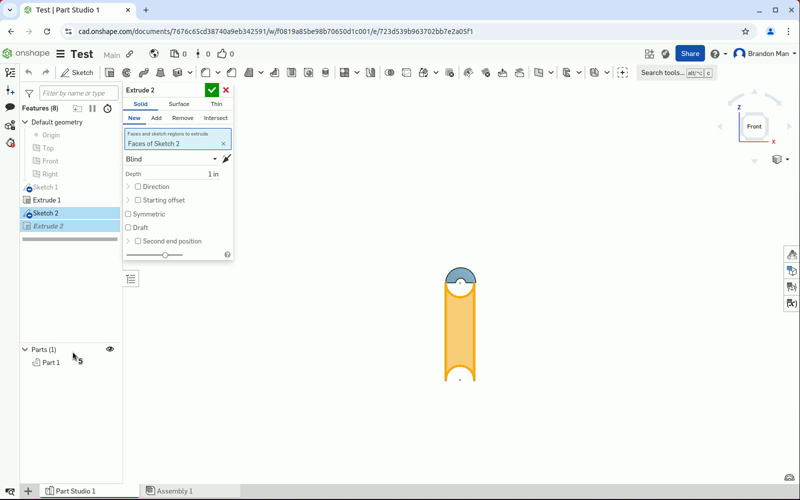
mouse_move(143, 106)
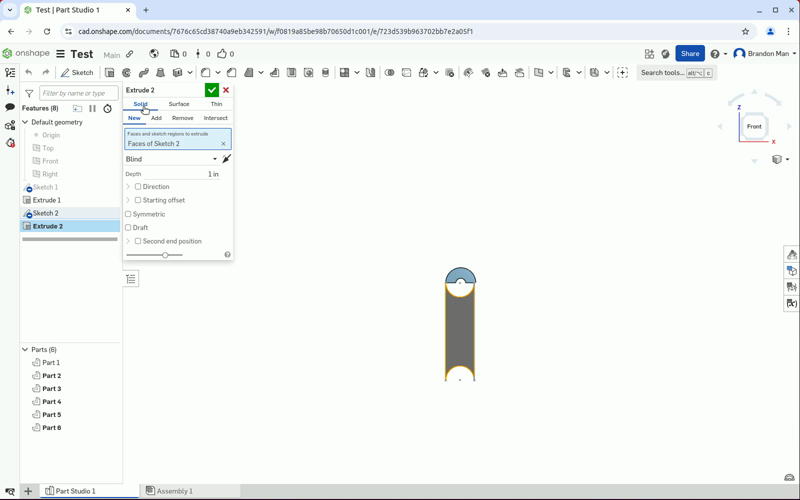
click(143, 106)
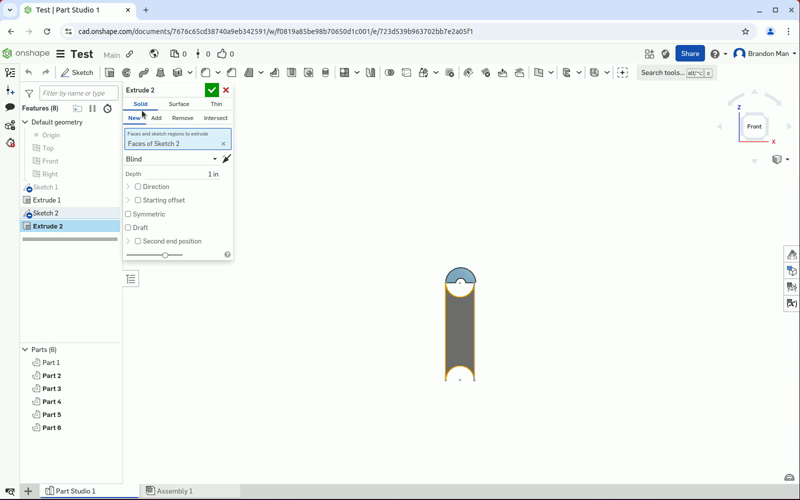
mouse_move(137, 120)
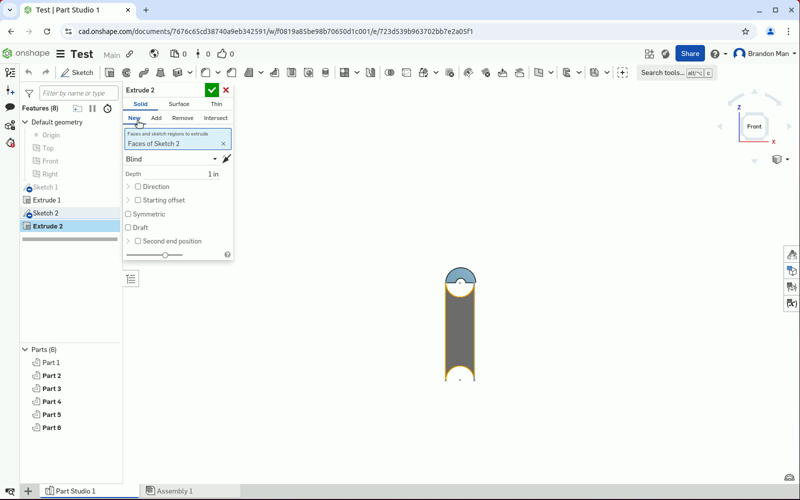
click(137, 120)
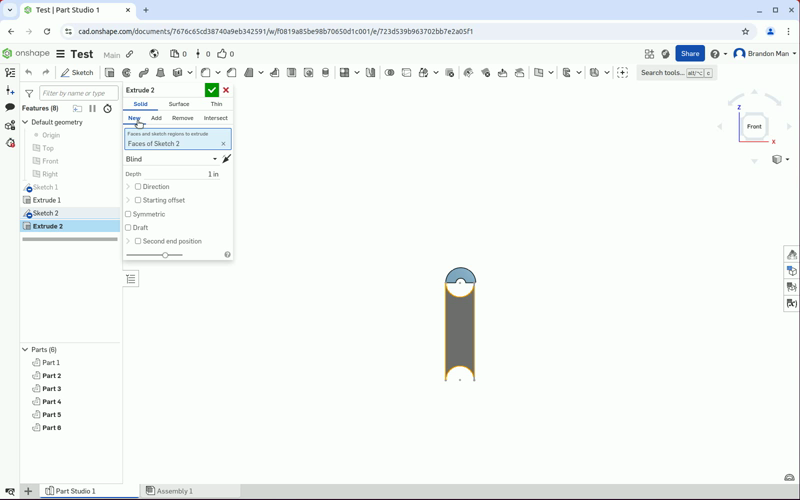
key(tab, 4)
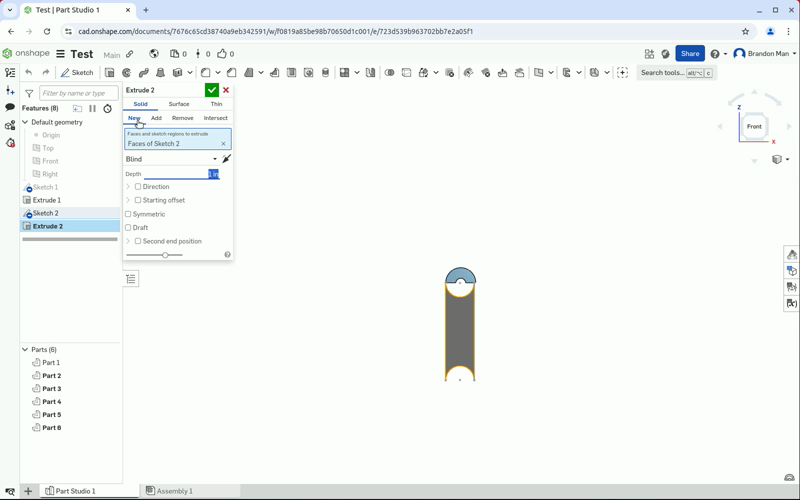
text(1.444)
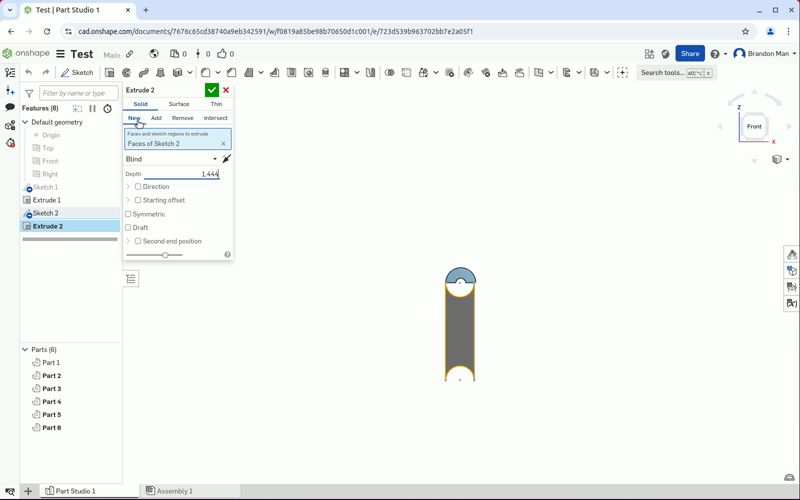
key(enter)
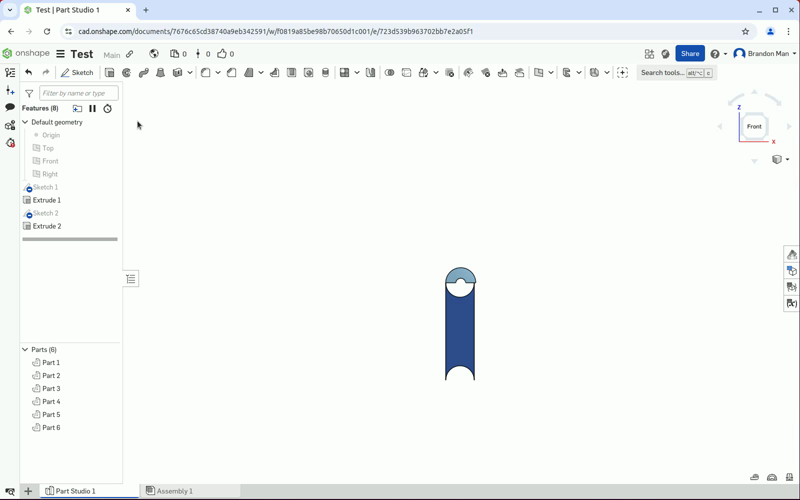
key(shift+h)
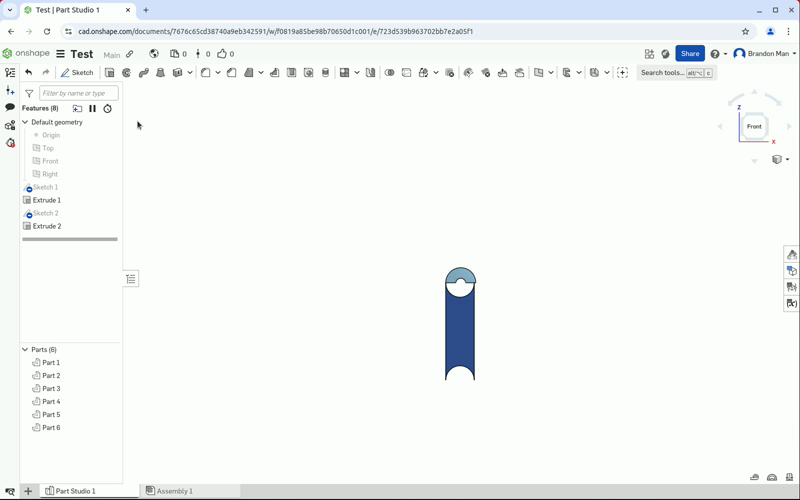
key(shift+h)
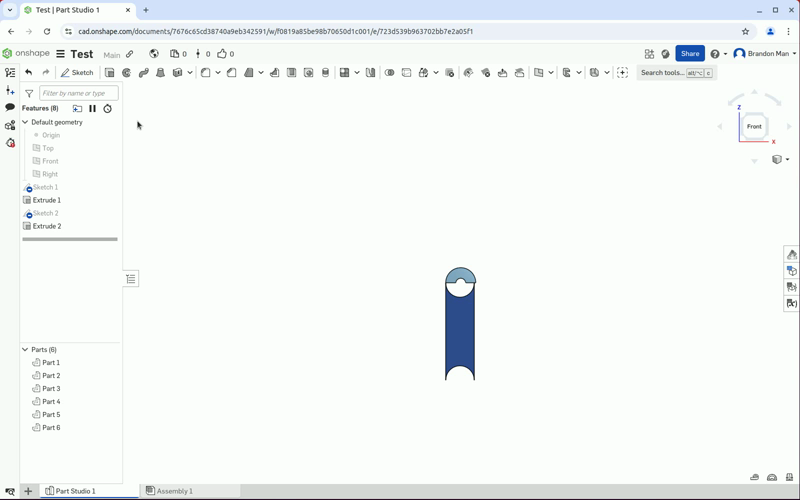
mouse_move(73, 189)
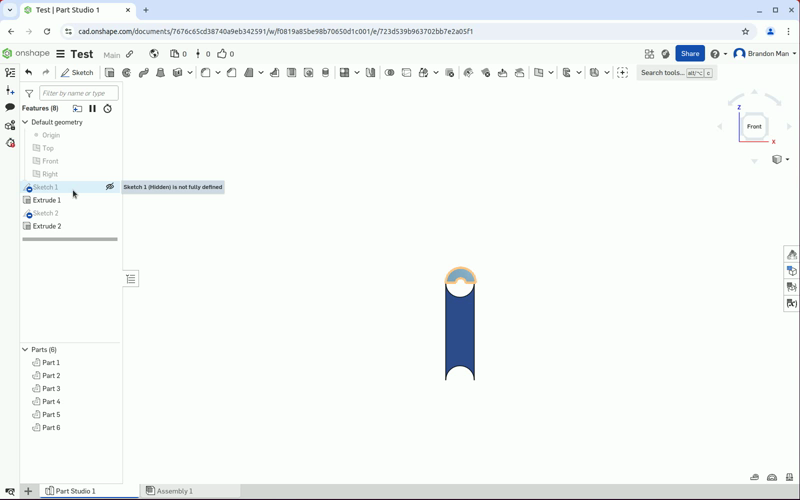
click(73, 189)
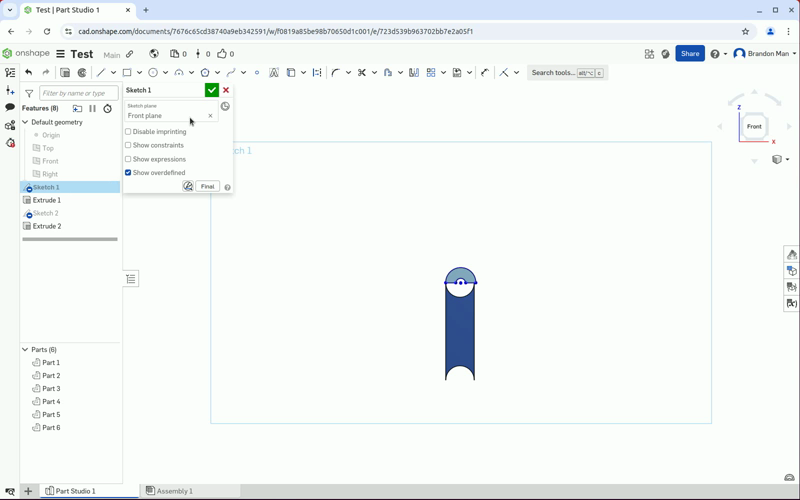
mouse_move(229, 92)
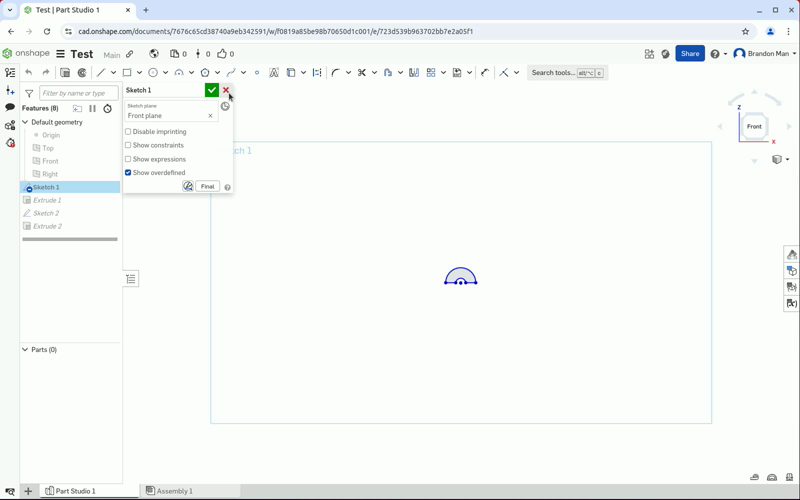
click(229, 92)
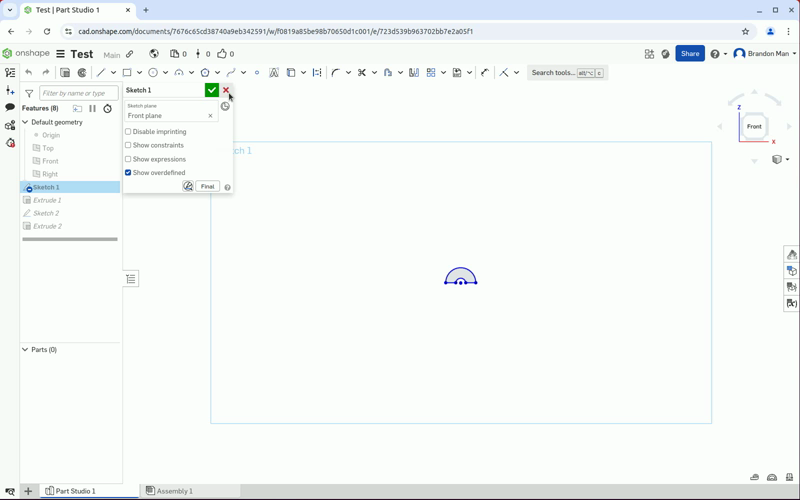
key(shift+s)
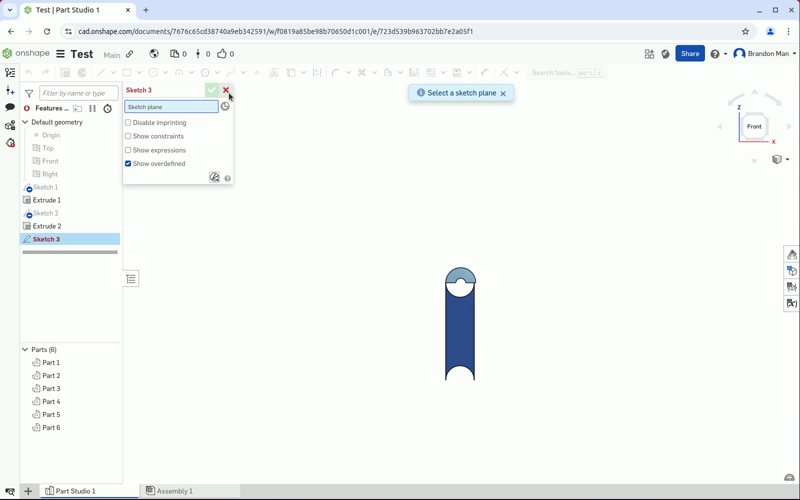
mouse_move(73, 163)
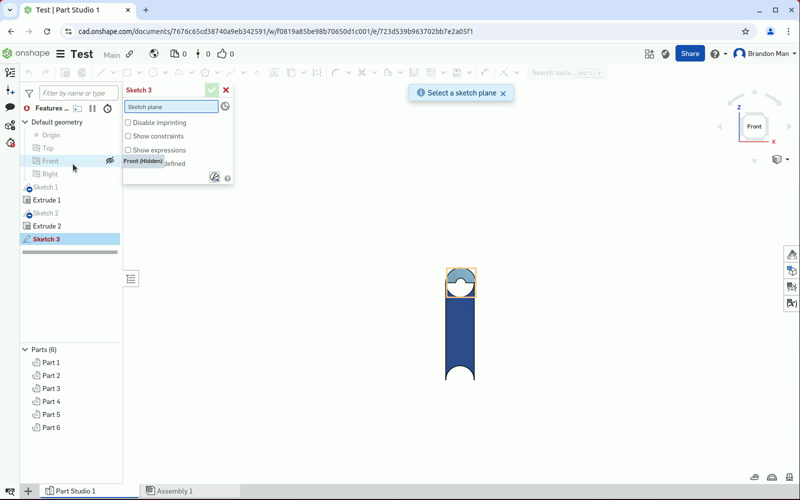
click(73, 163)
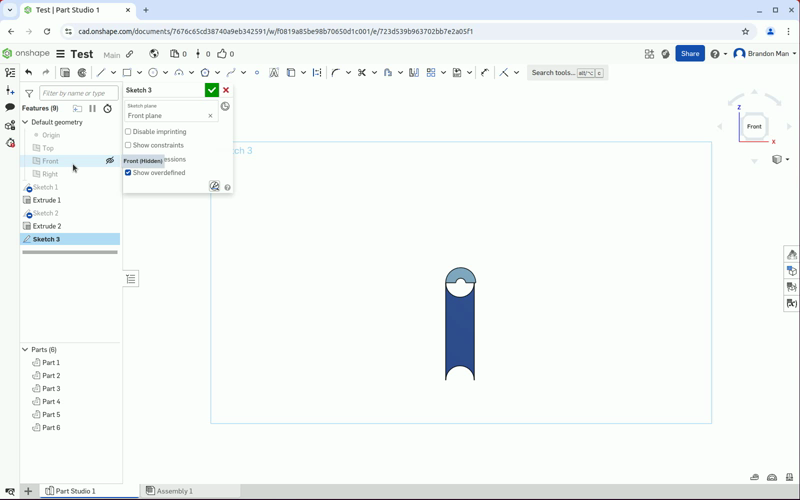
mouse_move(73, 352)
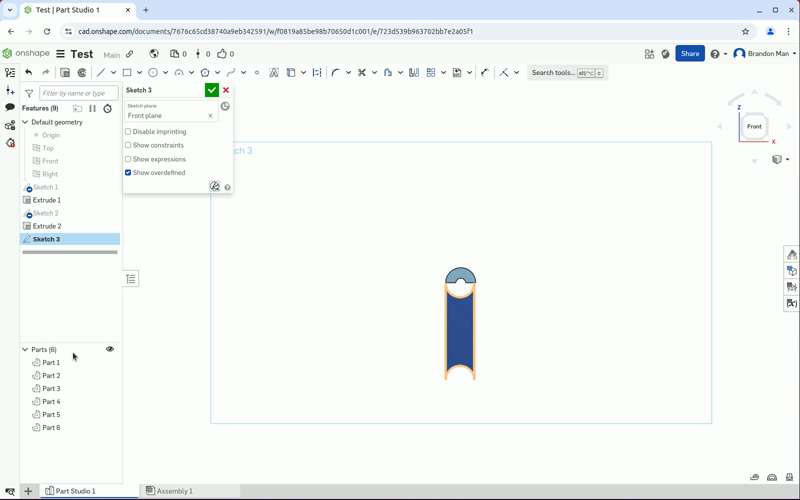
key(y)
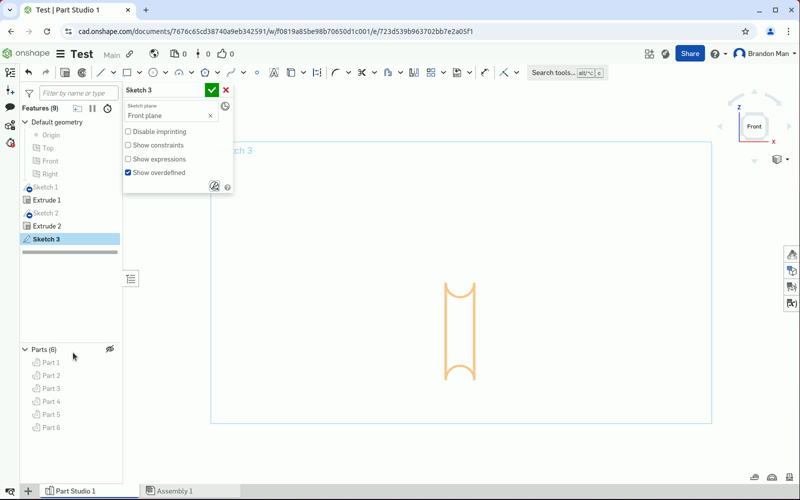
key(a)
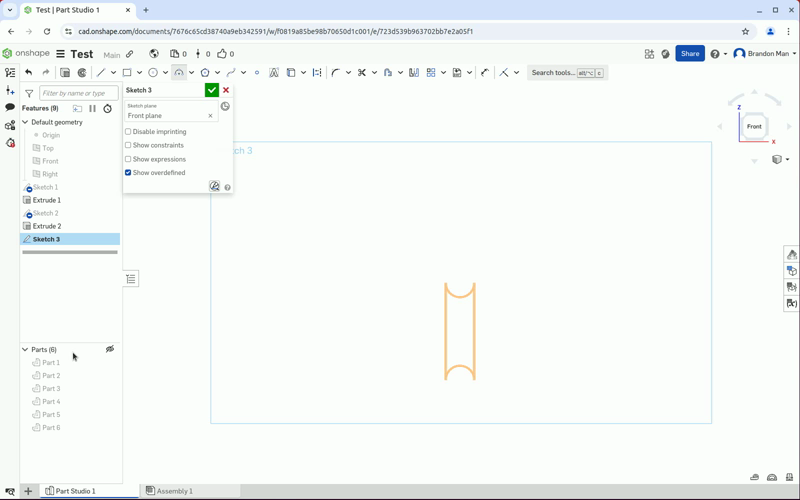
key_down(shift)
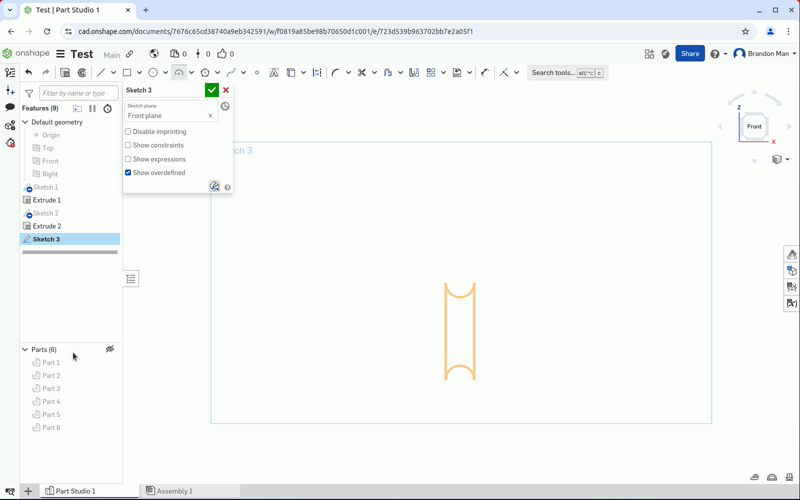
mouse_move(445, 380)
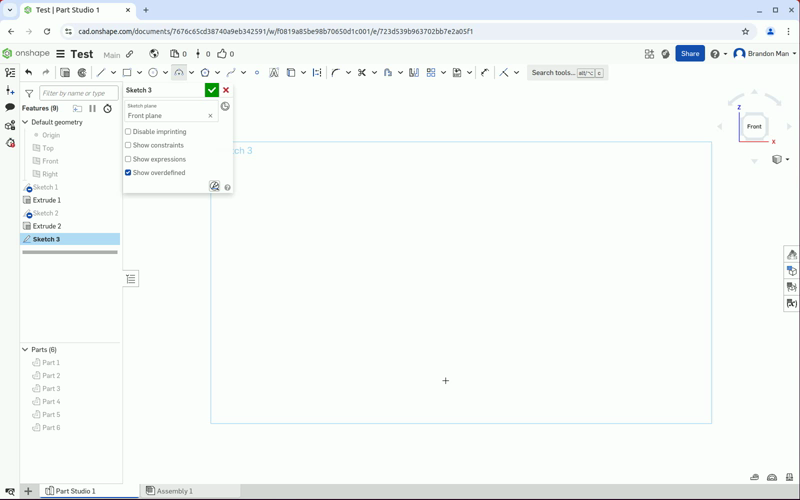
click(445, 380)
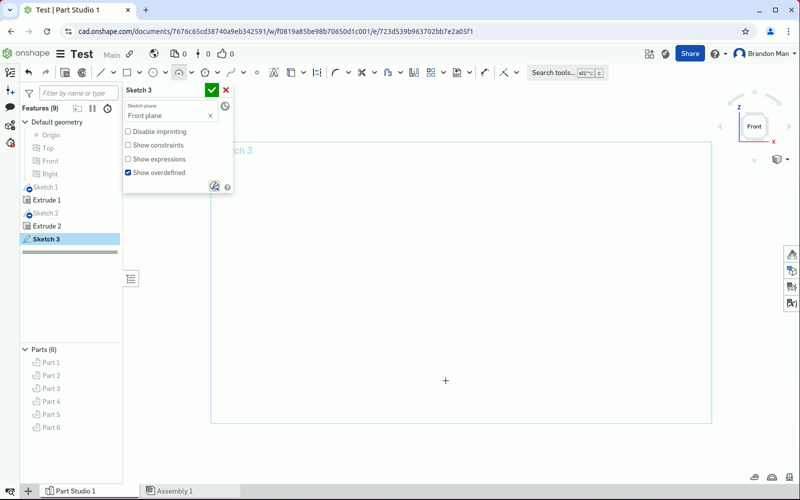
key_up(shift)
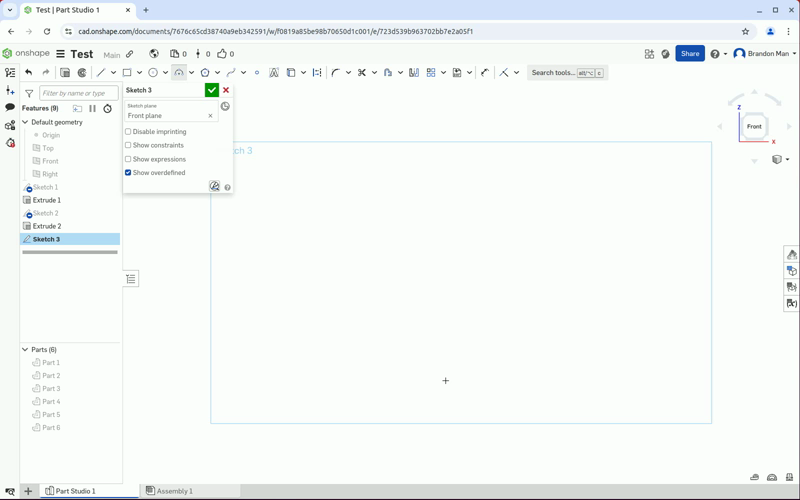
key_down(shift)
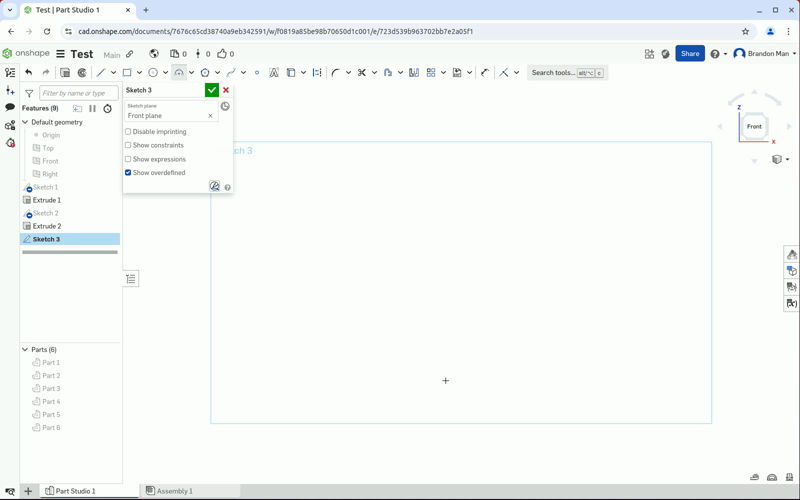
mouse_move(475, 380)
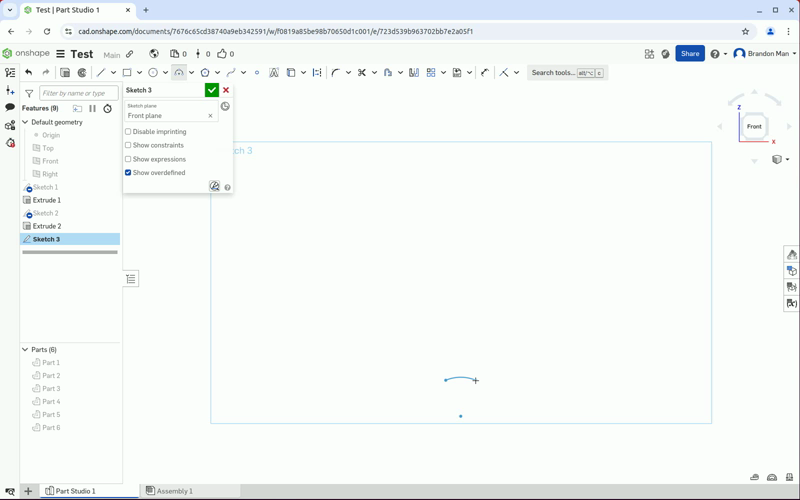
click(475, 380)
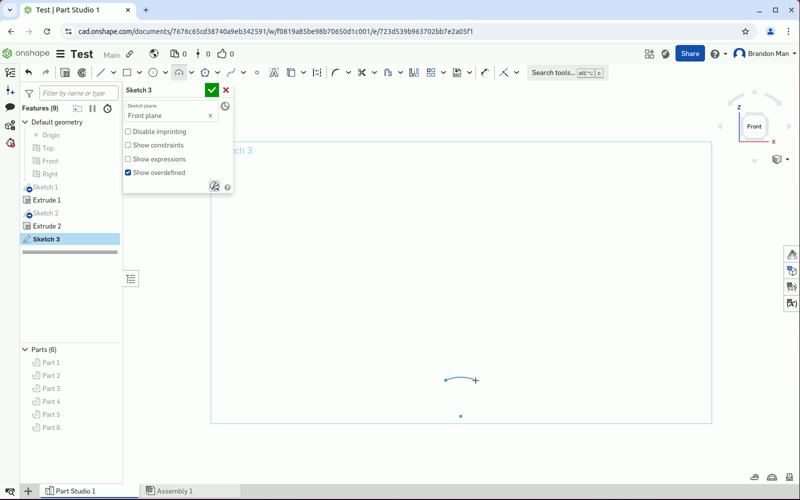
mouse_move(460, 395)
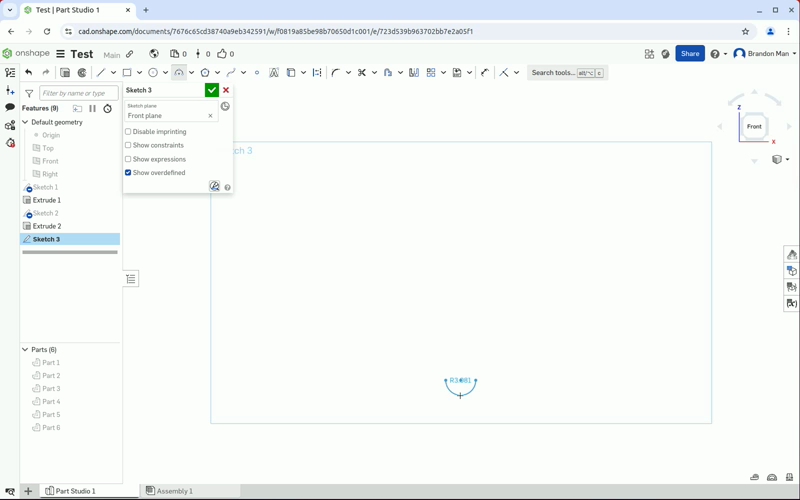
click(460, 395)
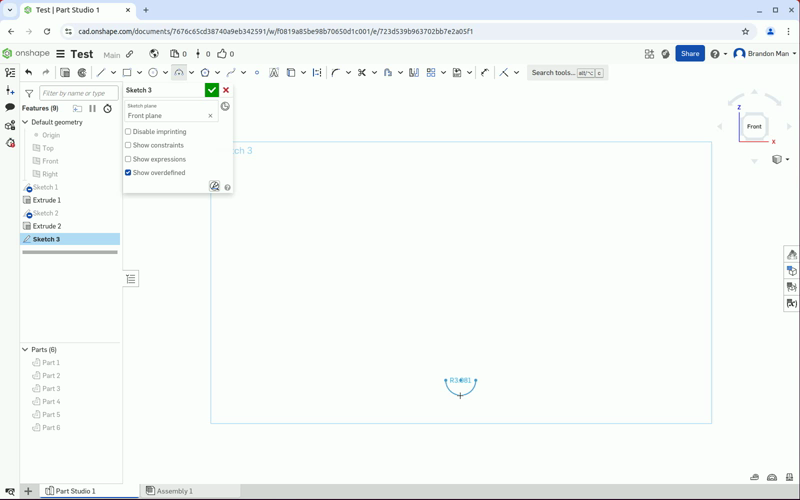
key_up(shift)
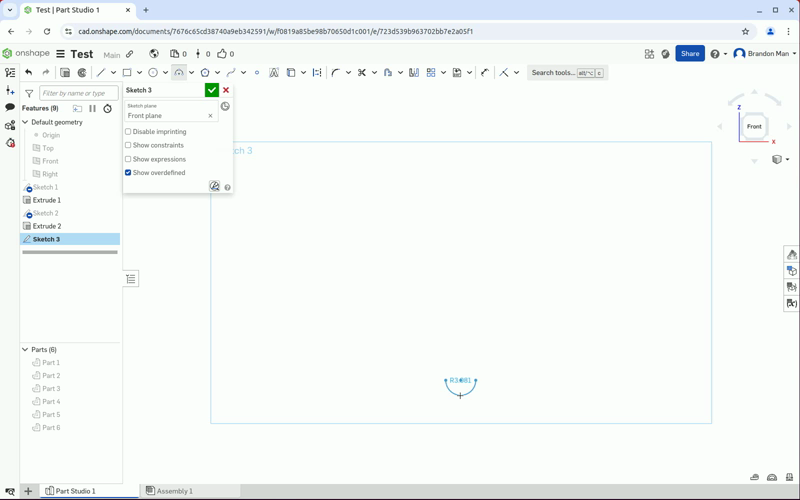
key(esc)
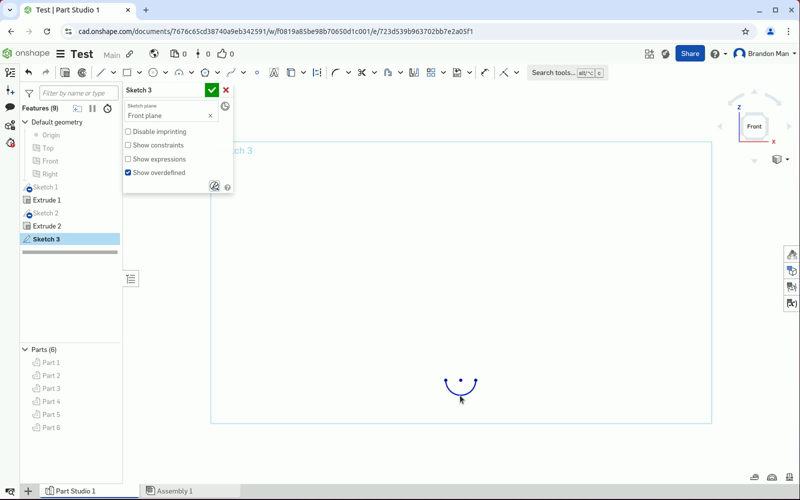
key(l)
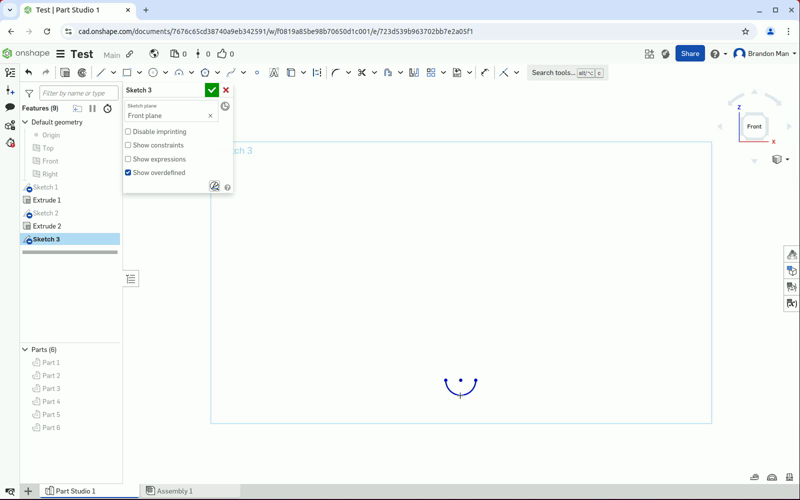
mouse_move(475, 380)
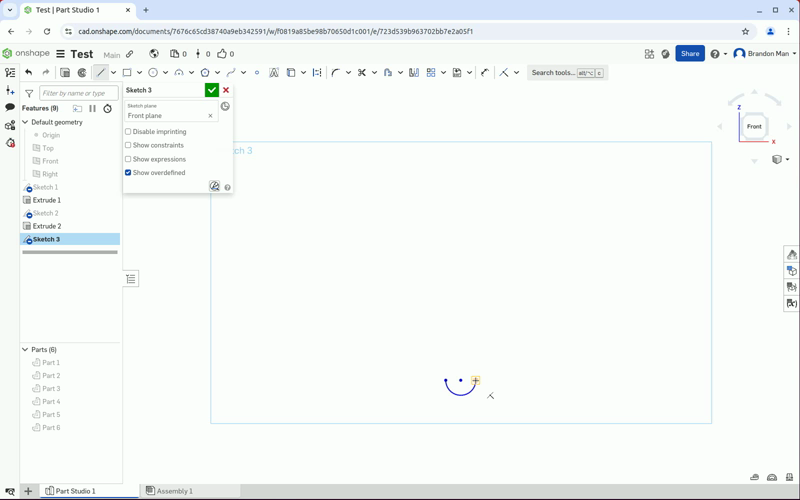
click(475, 380)
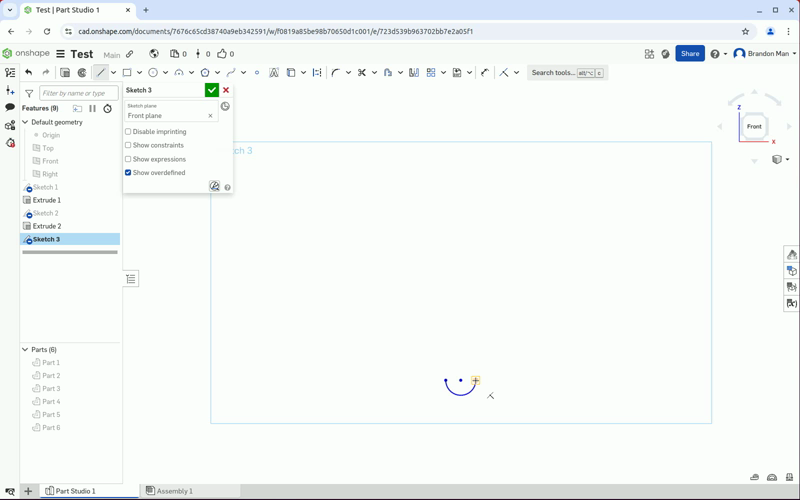
key_down(shift)
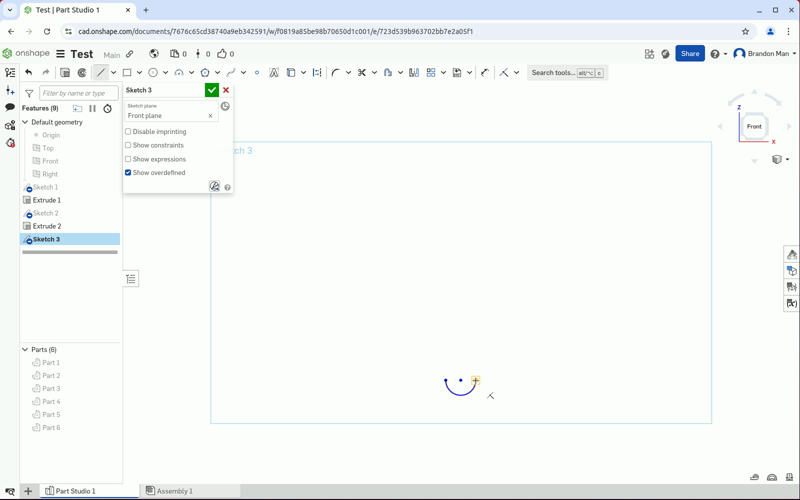
mouse_move(505, 380)
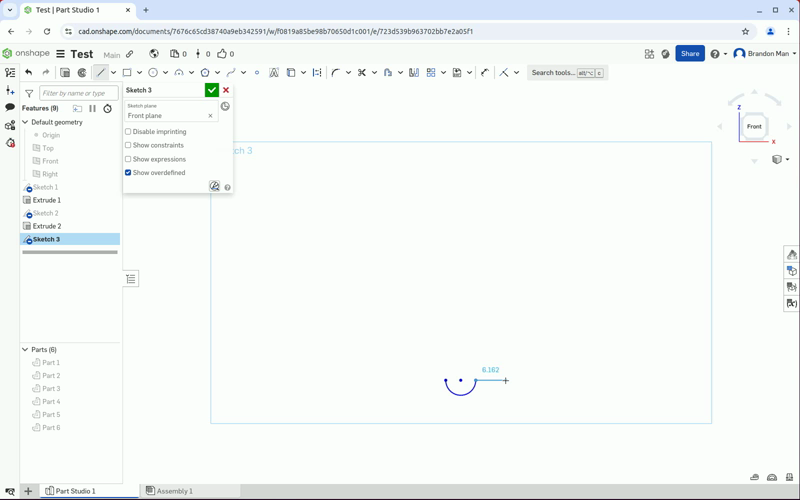
mouse_move(465, 380)
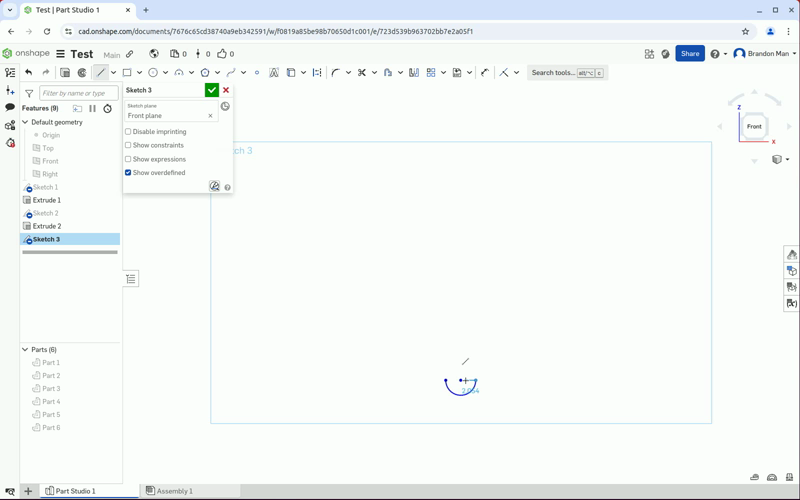
click(465, 380)
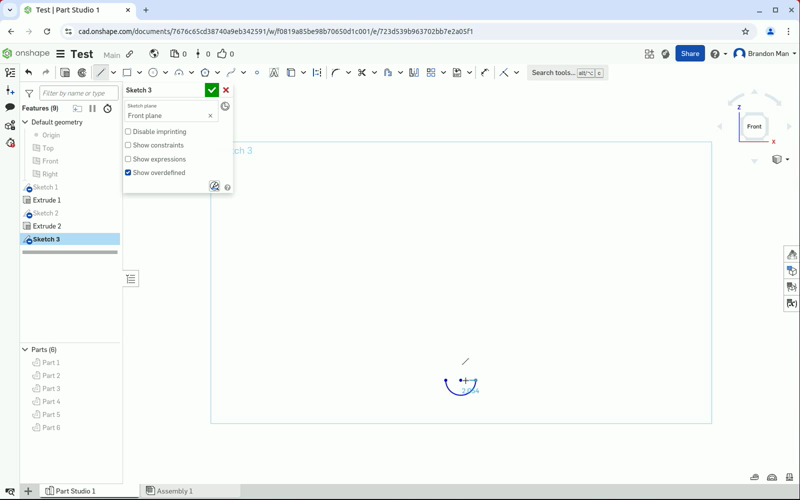
key_up(shift)
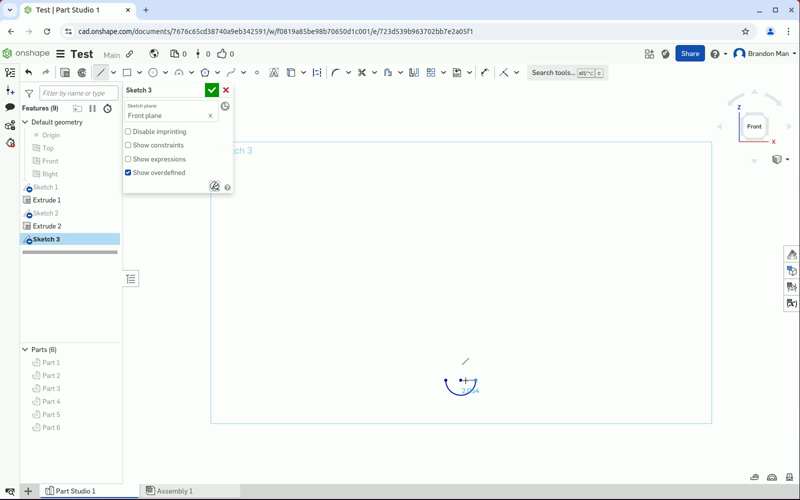
key(esc)
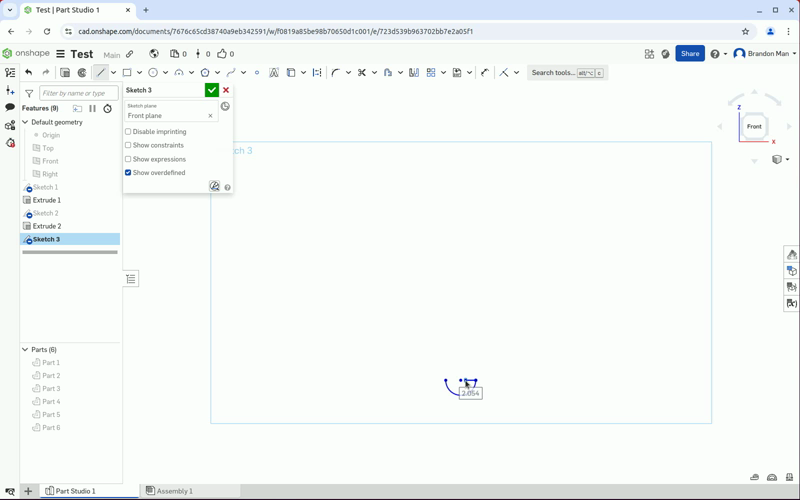
key(a)
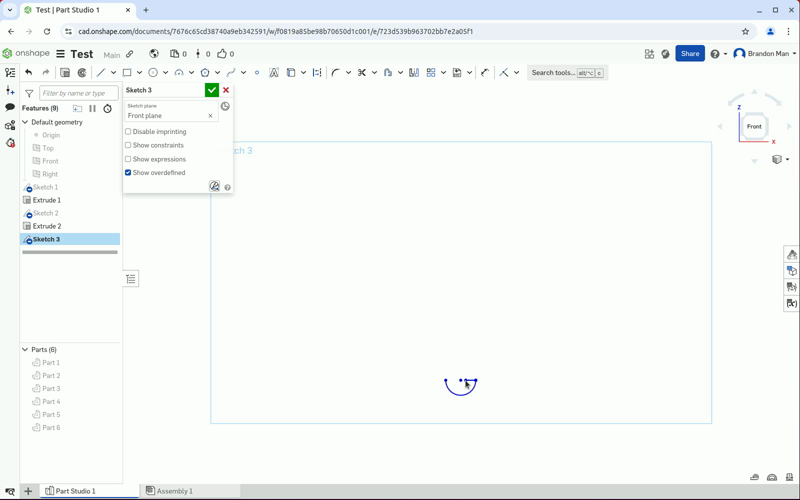
mouse_move(465, 380)
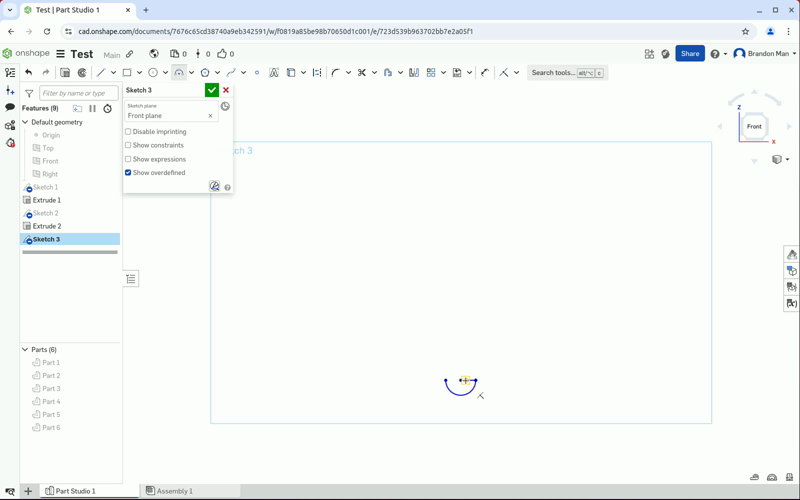
click(465, 380)
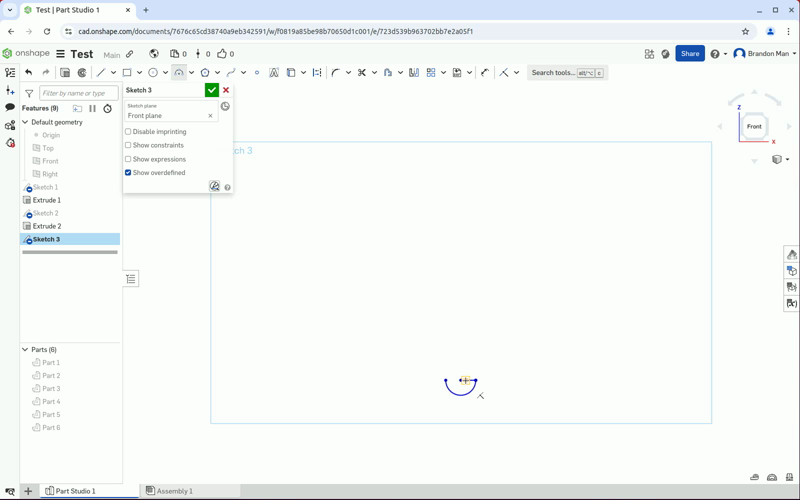
key_down(shift)
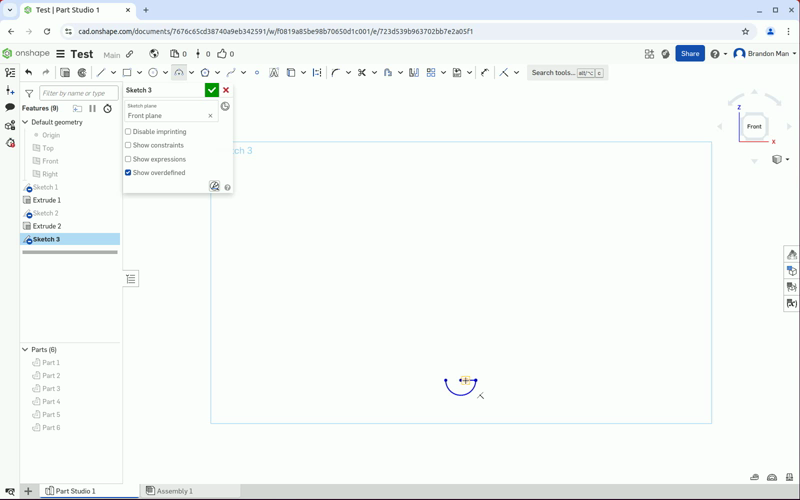
mouse_move(455, 380)
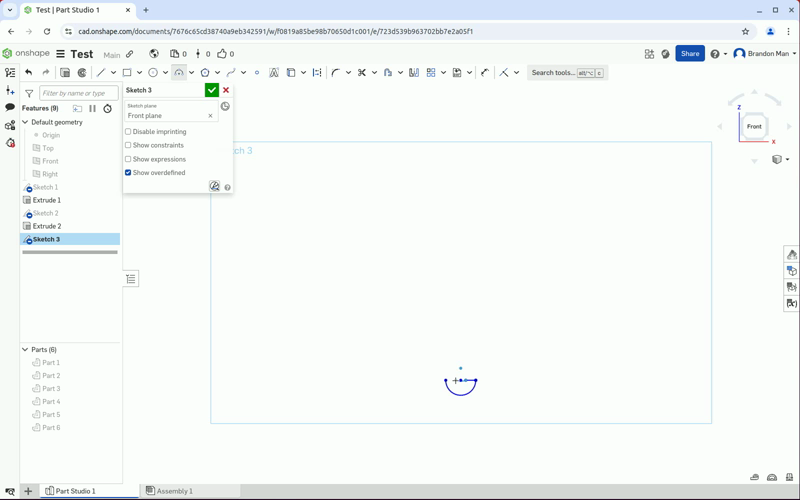
click(455, 380)
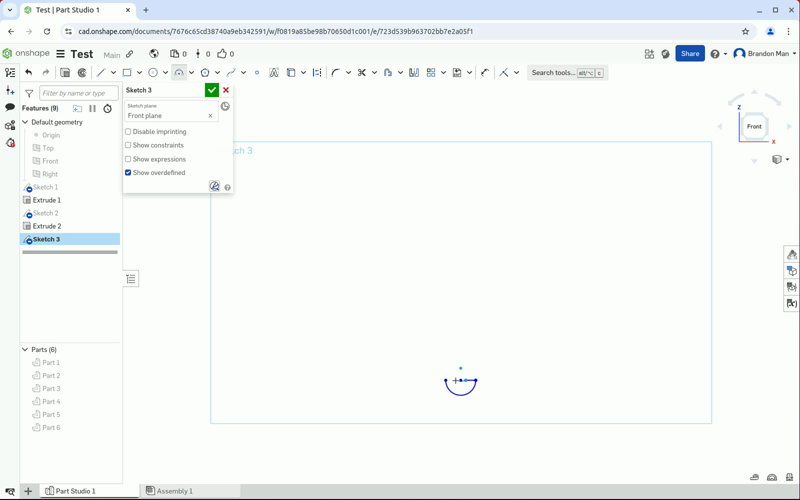
mouse_move(460, 384)
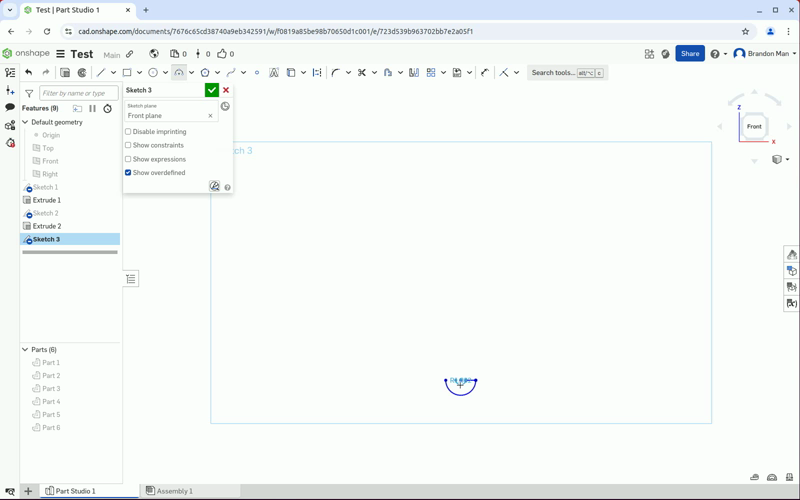
click(460, 384)
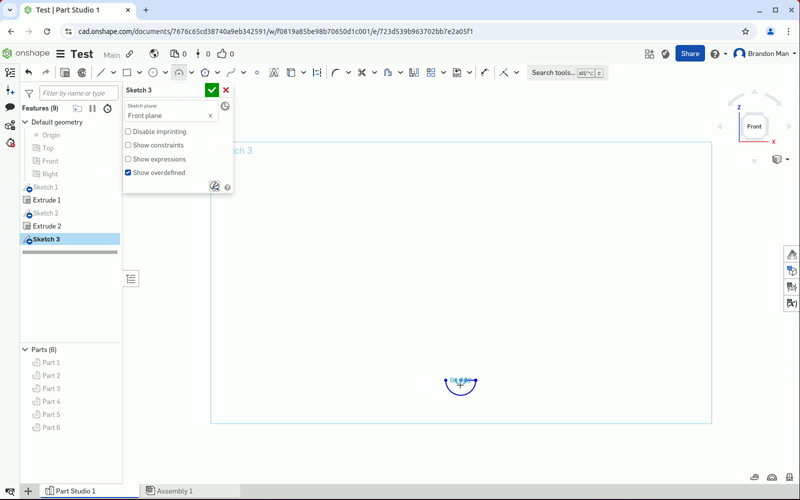
key_up(shift)
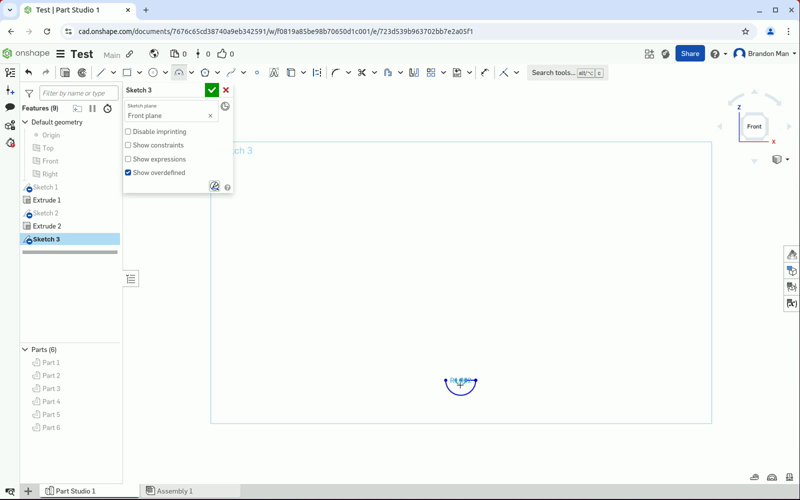
key(esc)
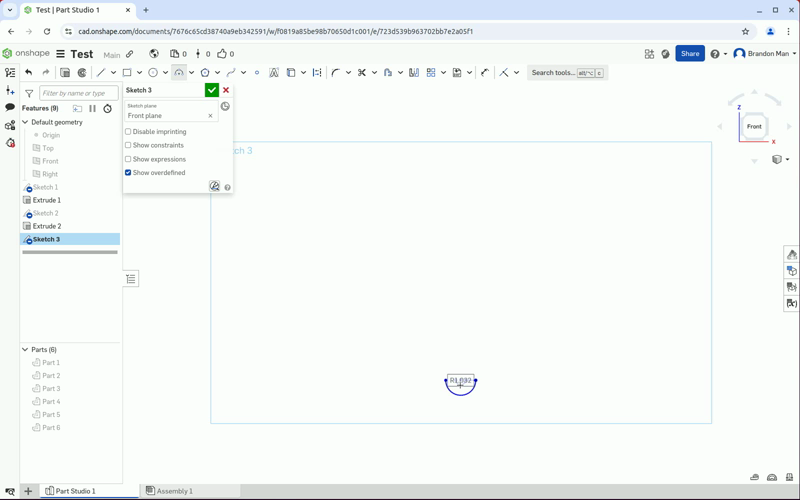
key(l)
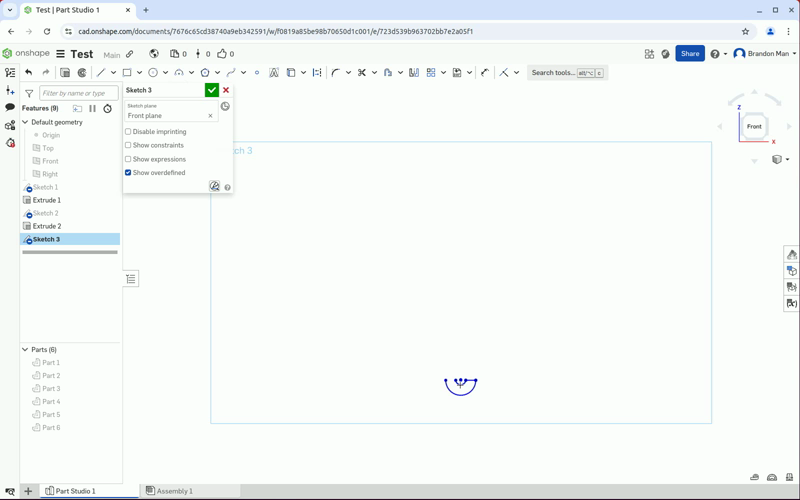
mouse_move(455, 380)
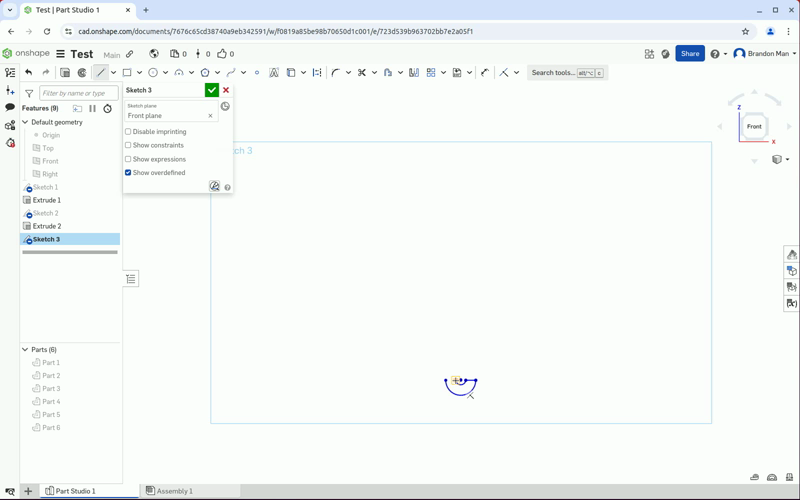
click(455, 380)
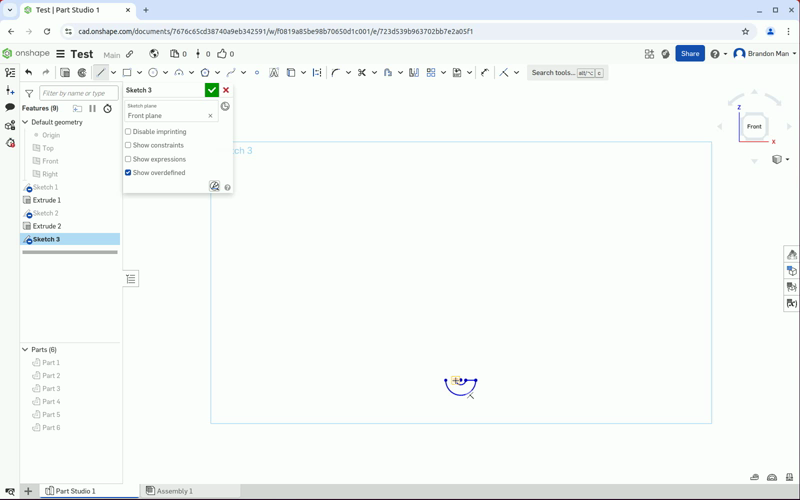
mouse_move(485, 380)
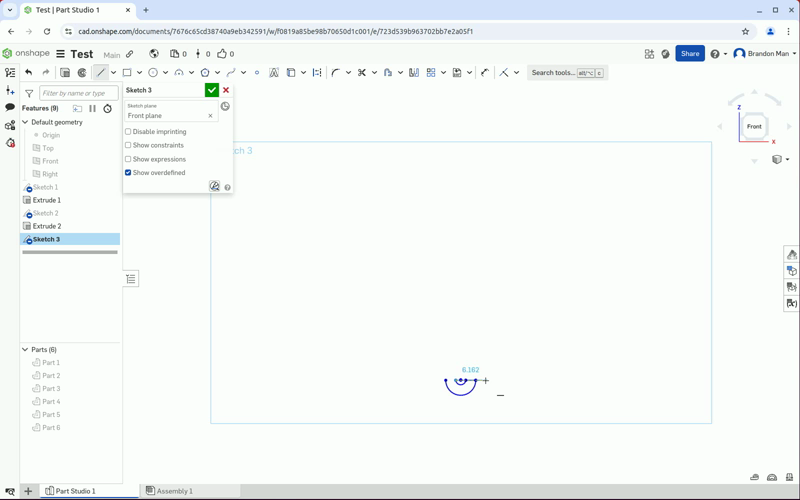
key_down(shift)
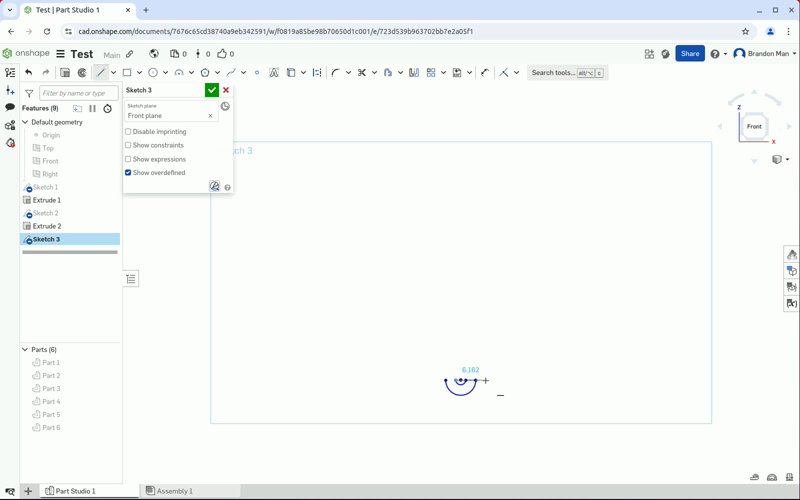
mouse_move(445, 380)
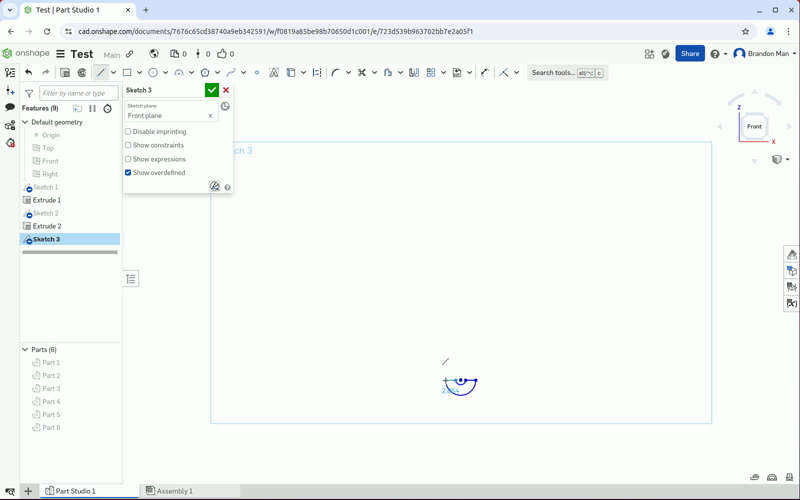
key_up(shift)
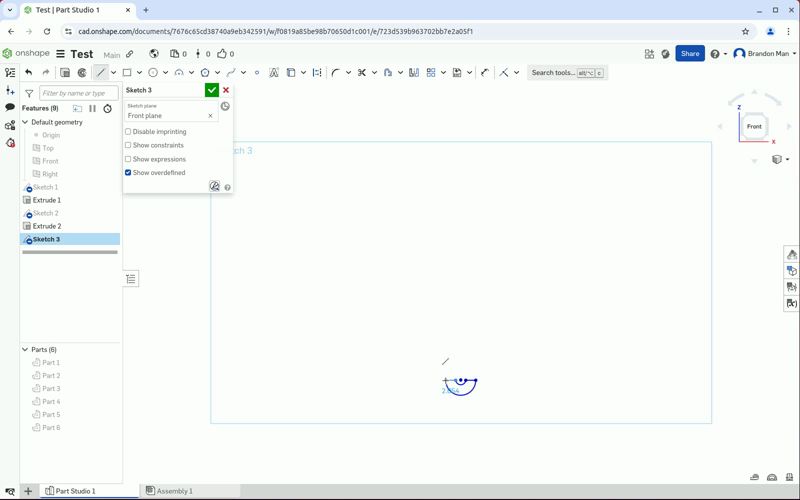
click(445, 380)
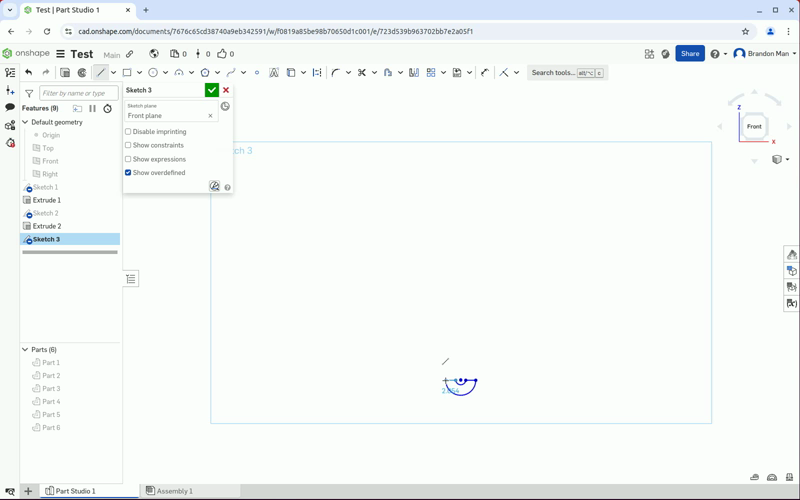
key(esc)
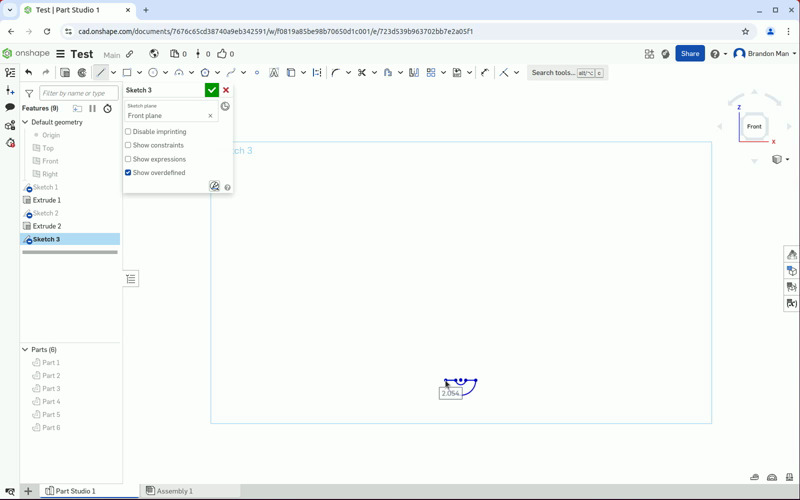
mouse_move(457, 384)
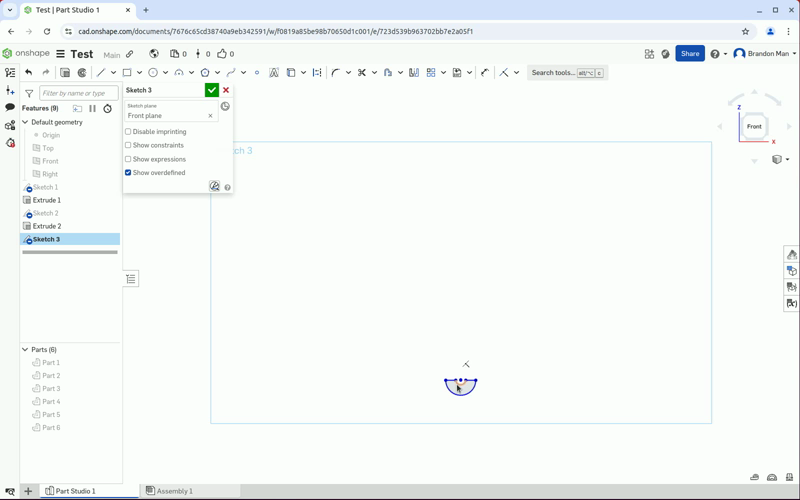
scroll(6)
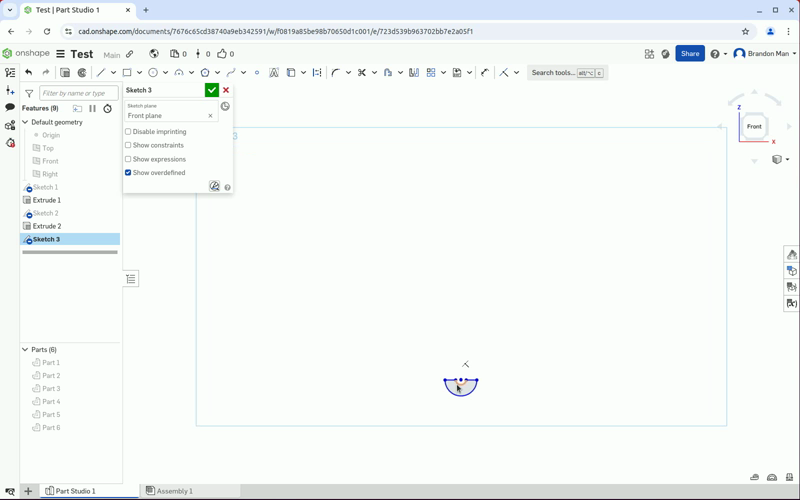
scroll(6)
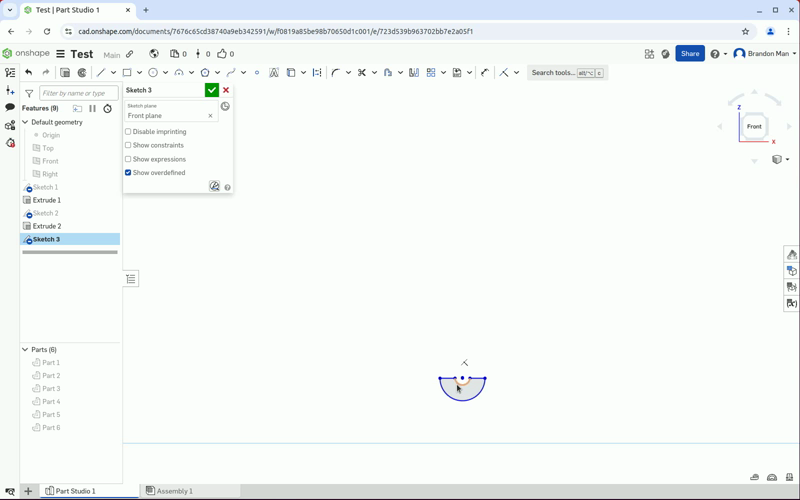
scroll(6)
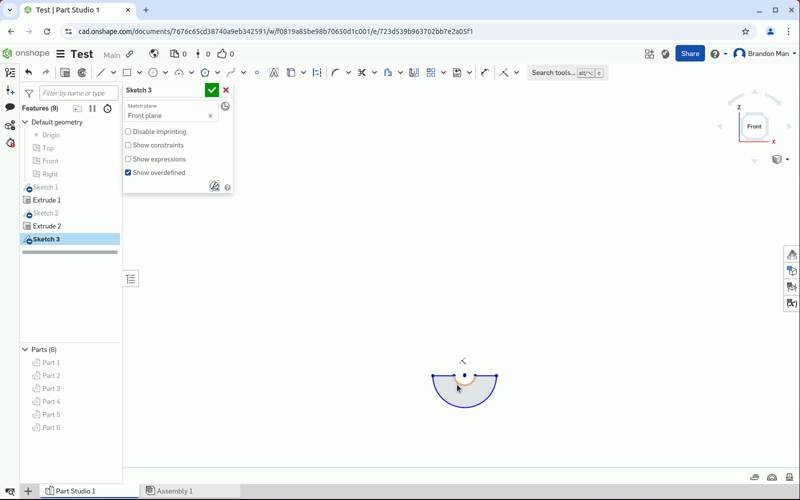
scroll(6)
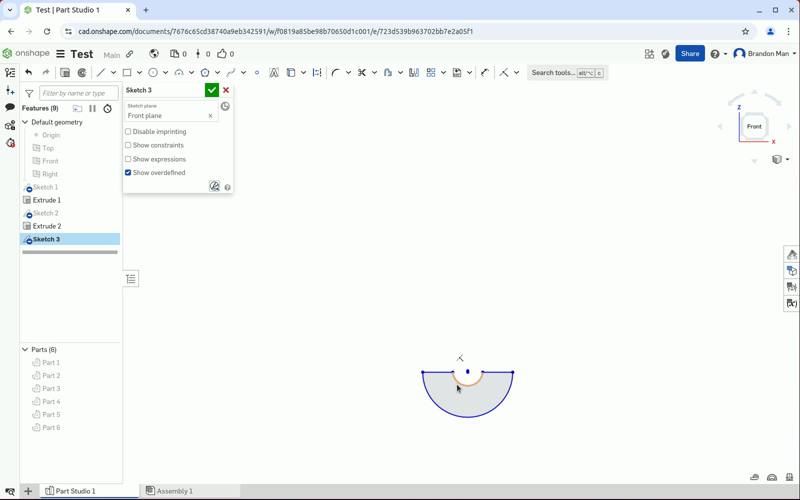
scroll(6)
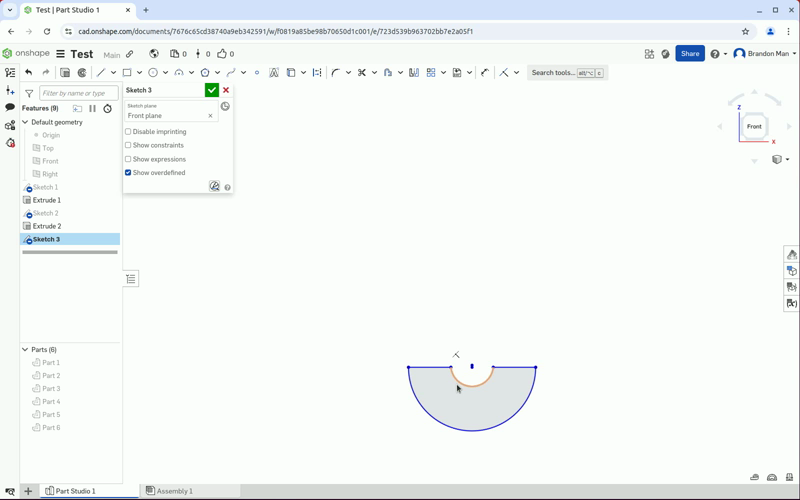
scroll(6)
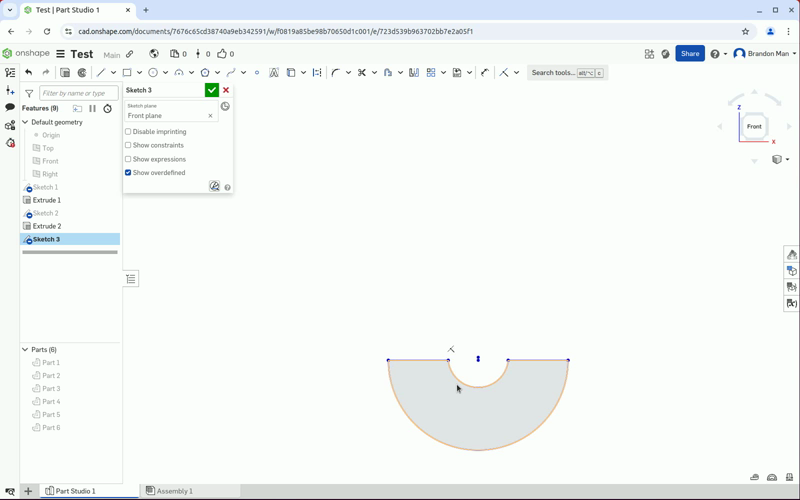
scroll(6)
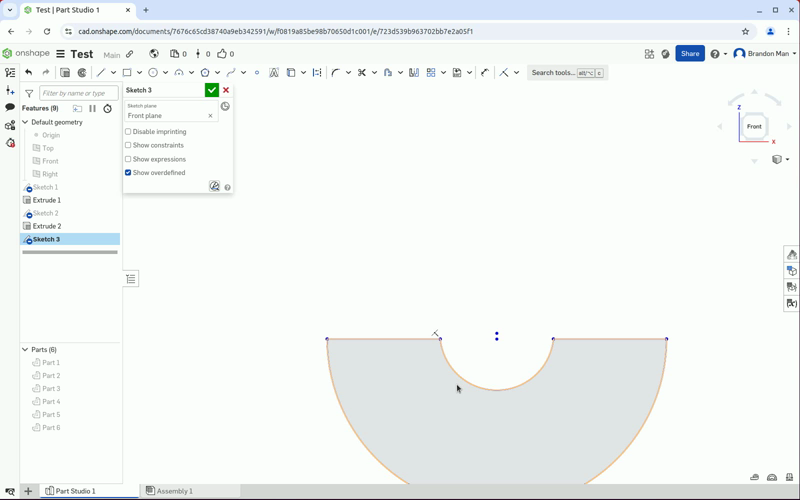
click(457, 384)
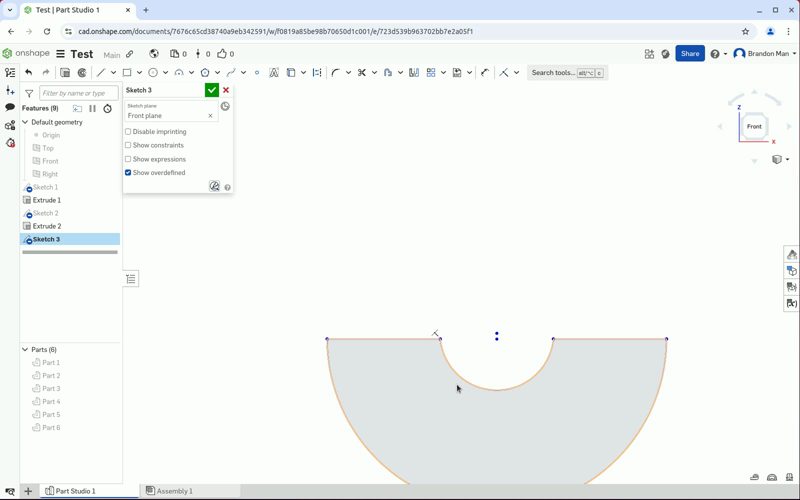
scroll(-6)
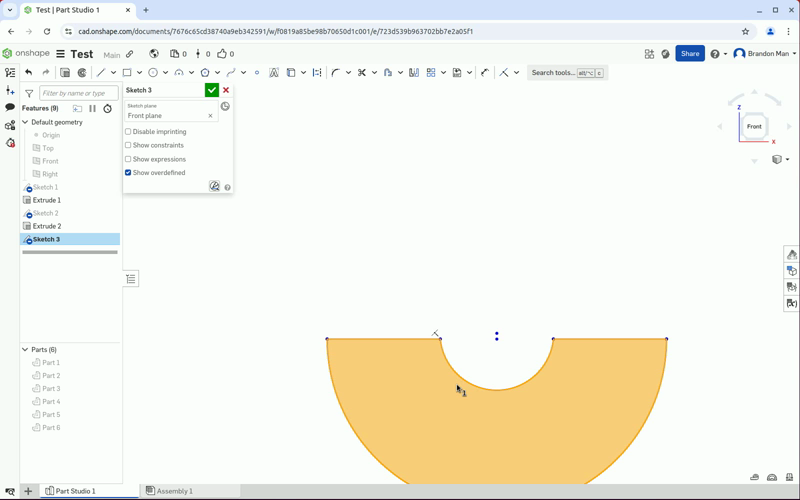
scroll(-6)
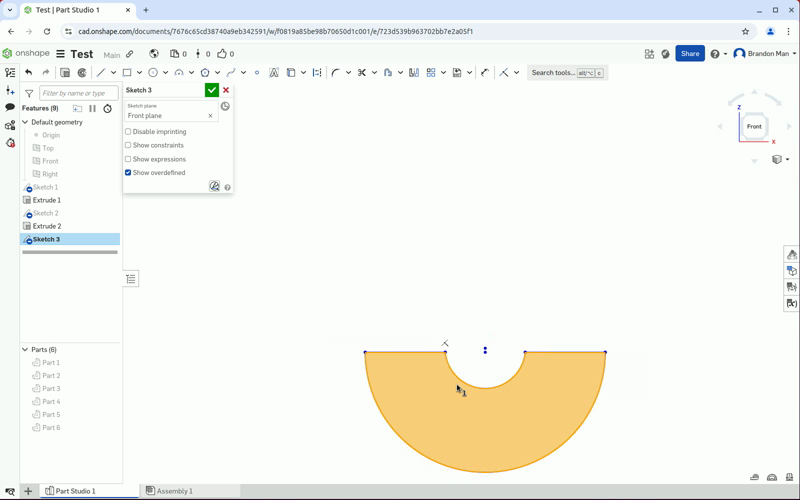
scroll(-6)
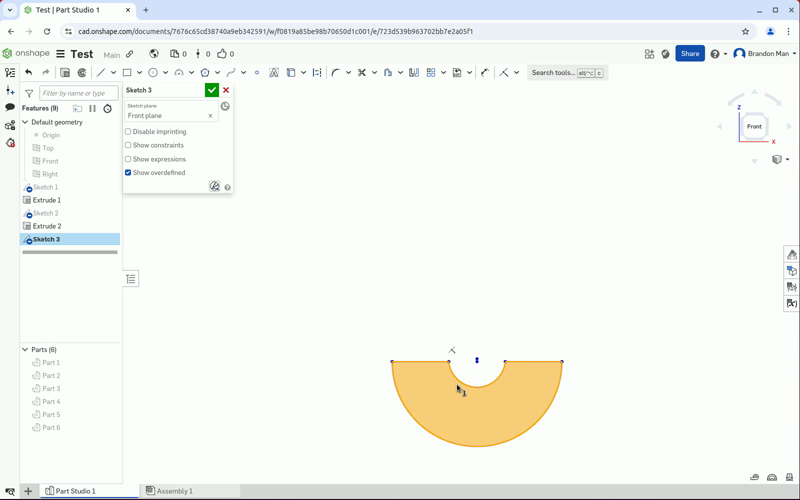
scroll(-6)
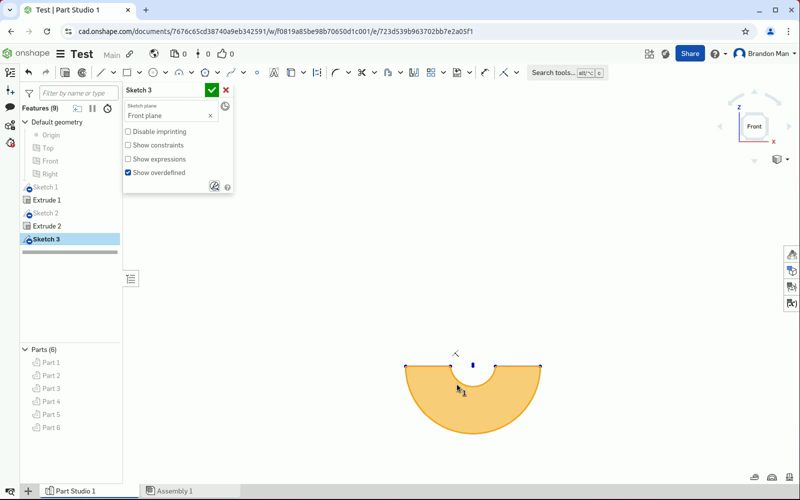
scroll(-6)
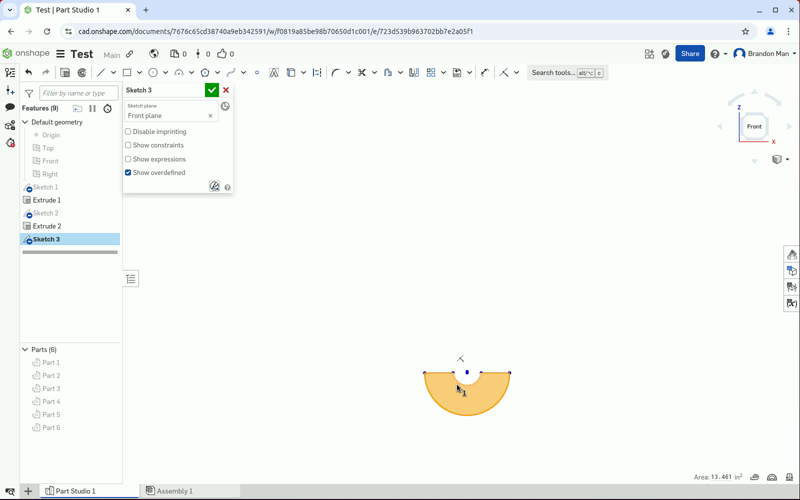
scroll(-6)
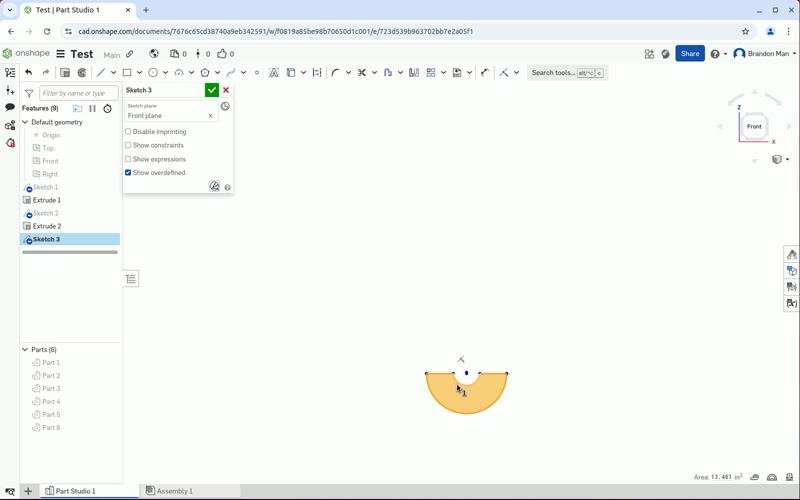
scroll(-6)
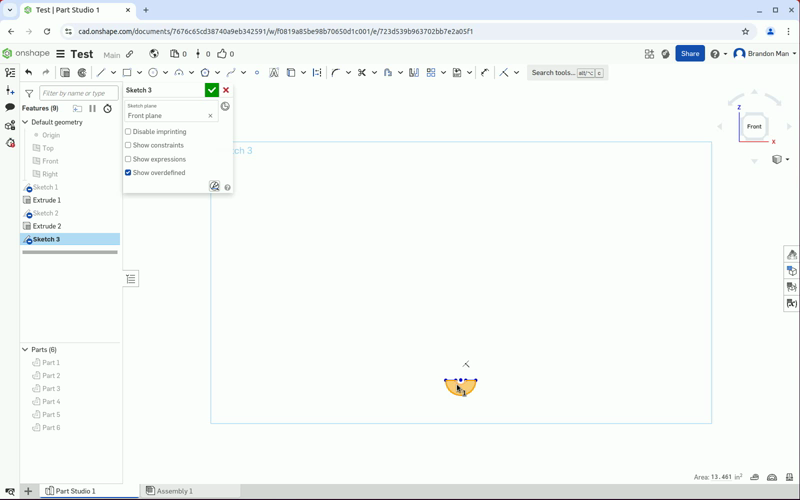
mouse_move(73, 352)
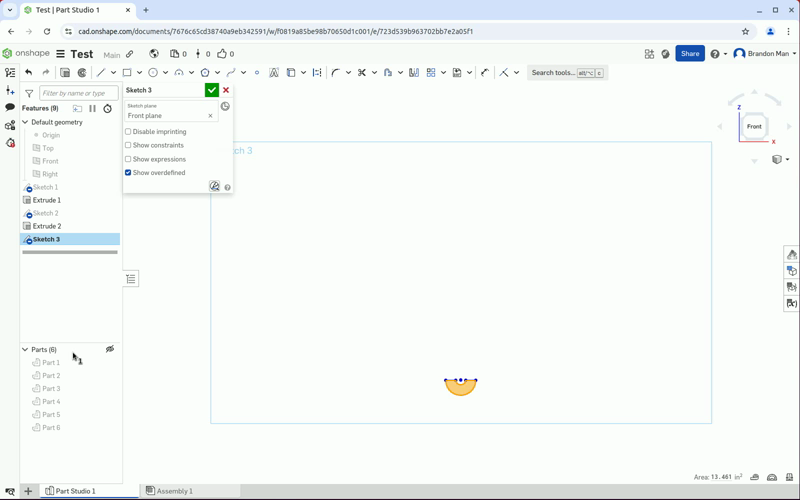
key(shift+y)
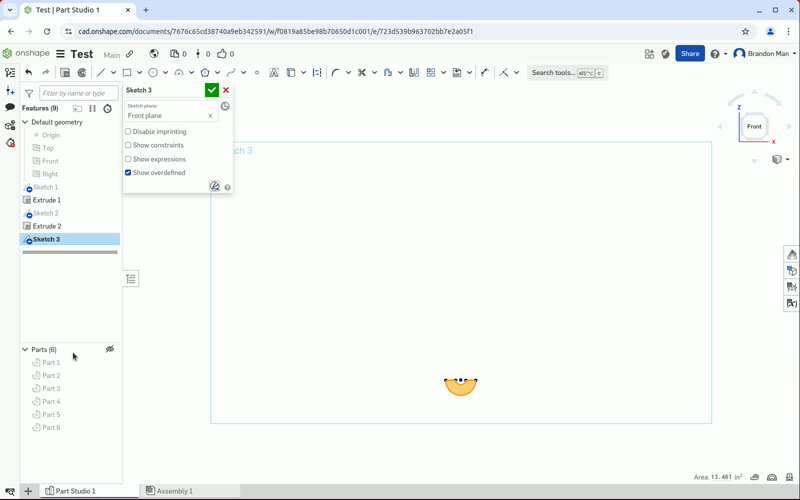
key(shift+e)
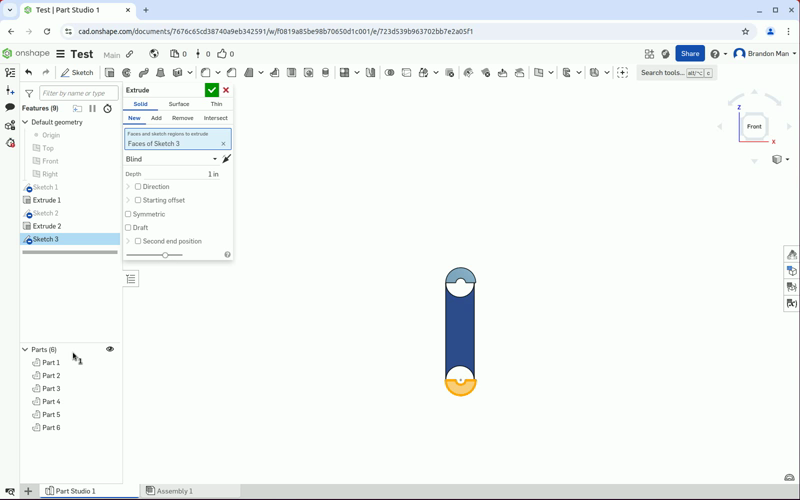
mouse_move(143, 106)
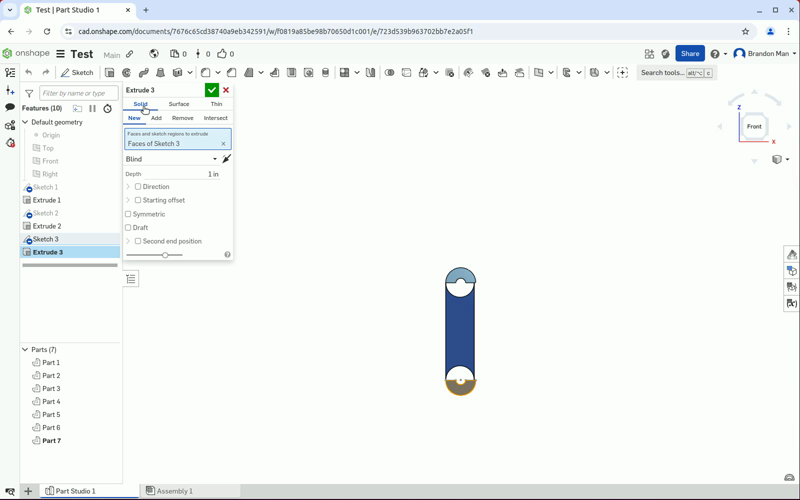
click(143, 106)
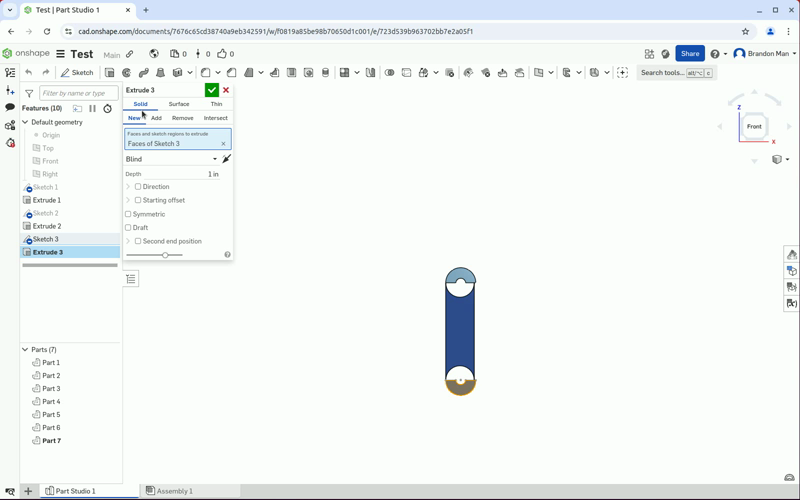
mouse_move(137, 120)
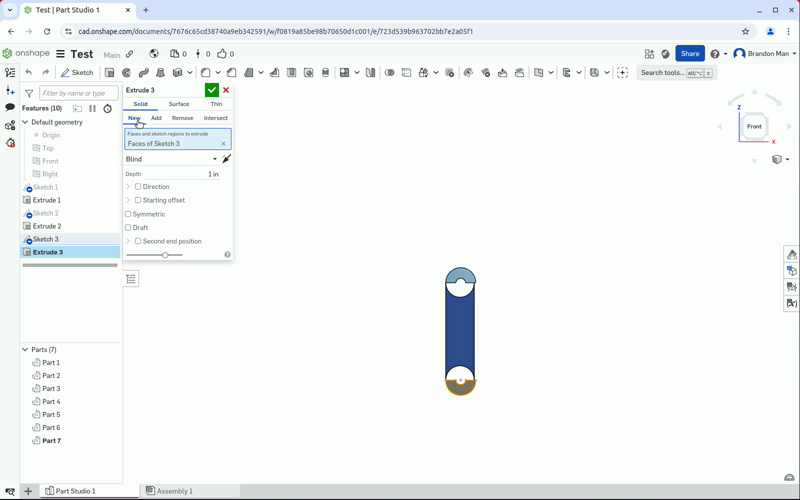
click(137, 120)
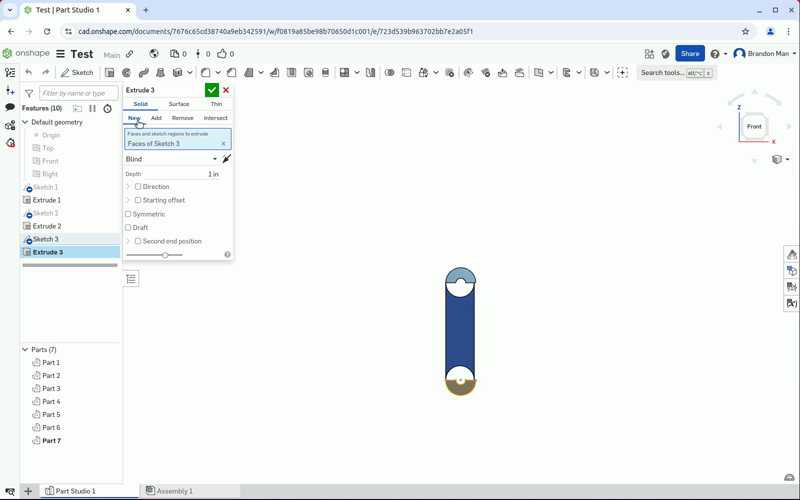
key(tab, 4)
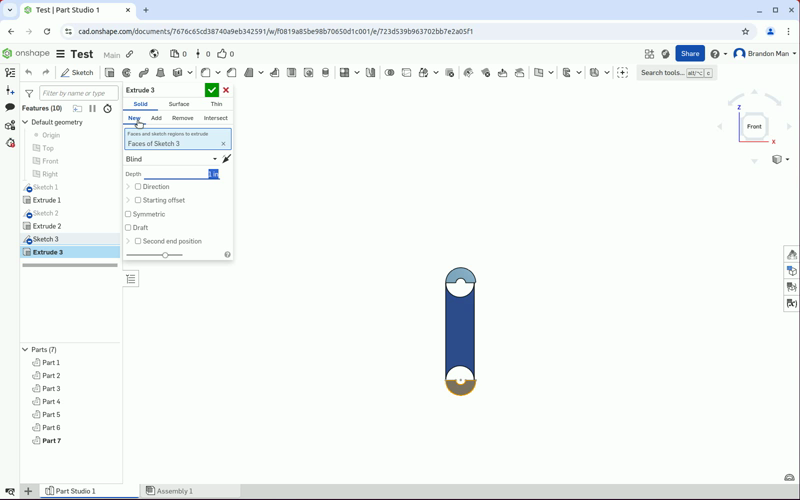
text(1.444)
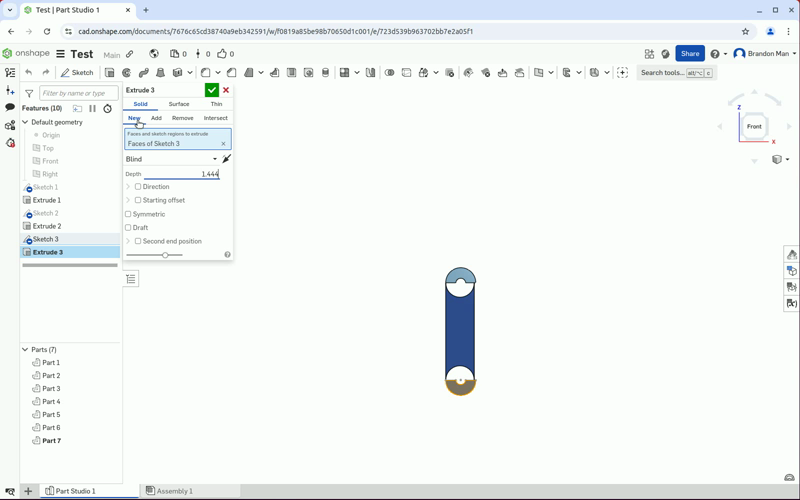
key(enter)
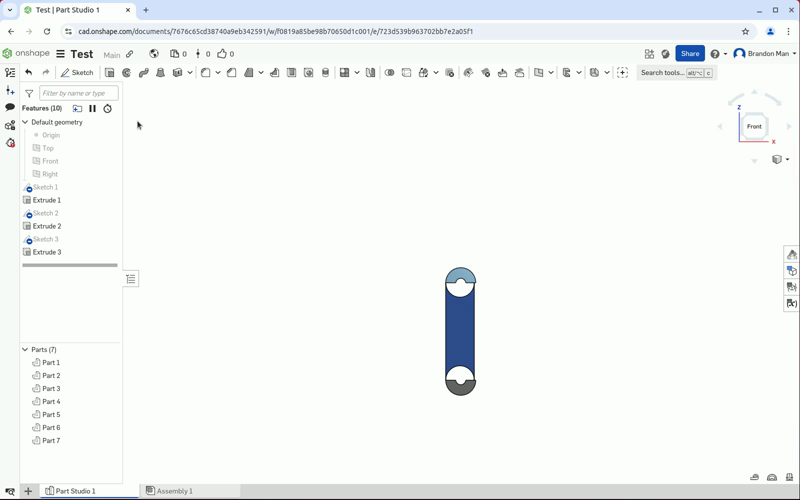
key(shift+h)
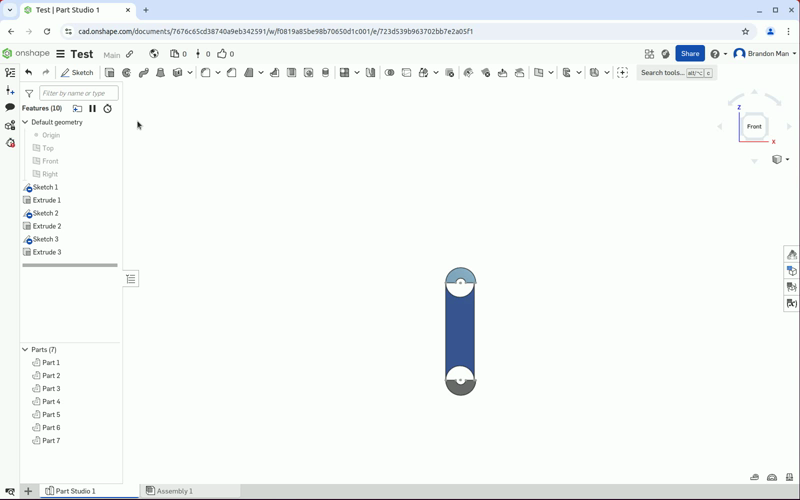
key(shift+h)
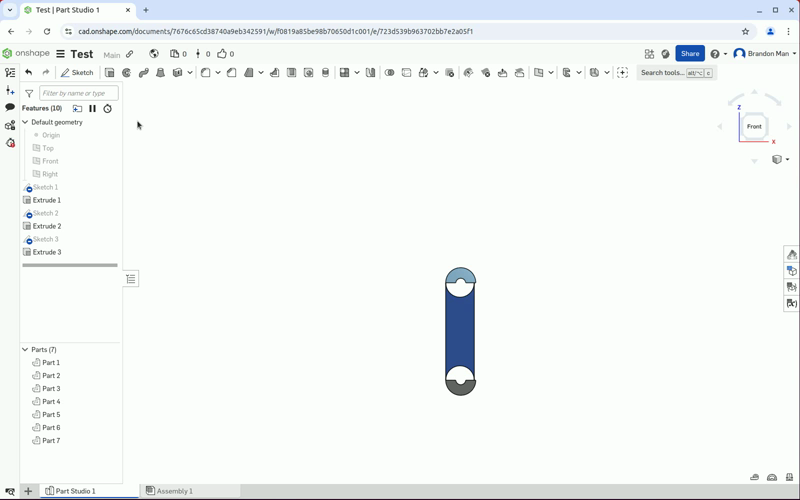
mouse_move(73, 189)
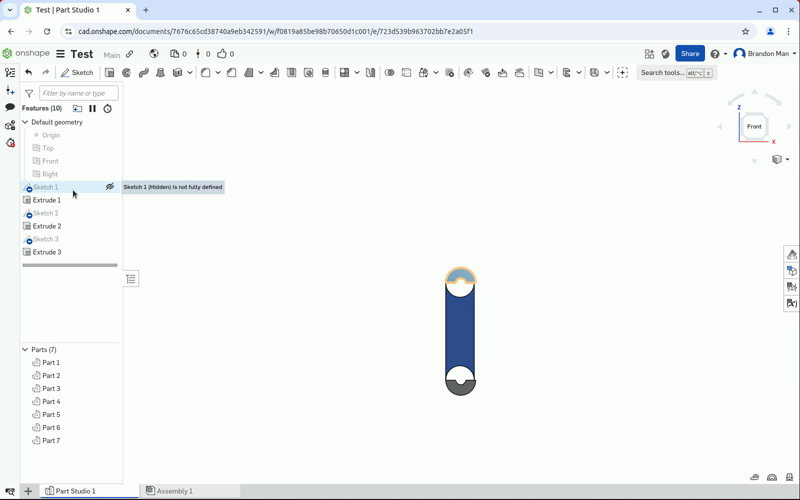
click(73, 189)
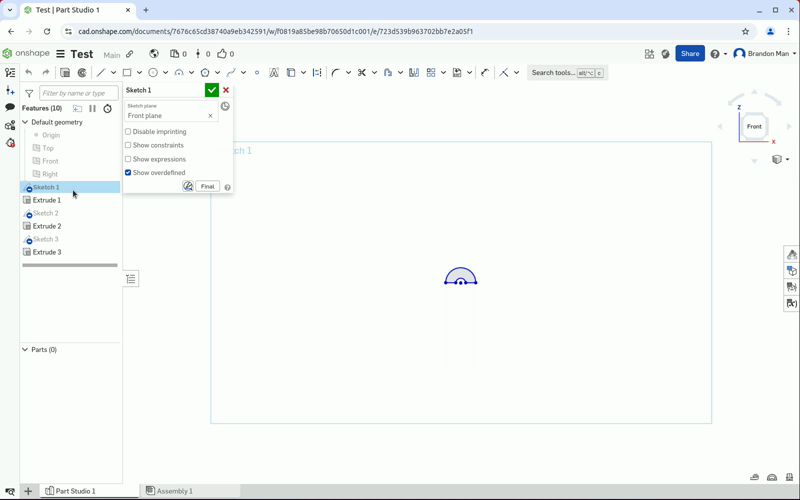
mouse_move(229, 92)
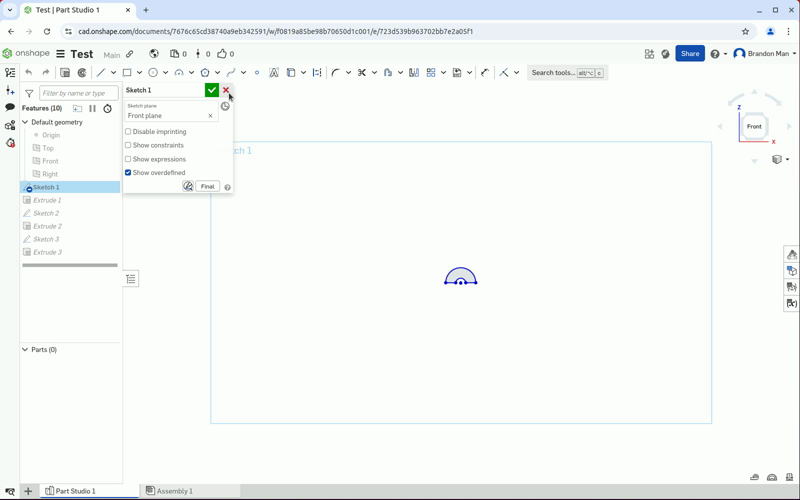
click(229, 92)
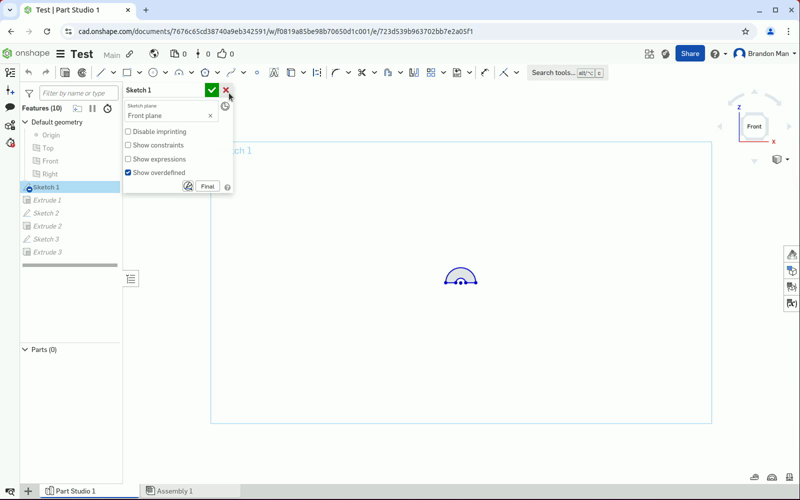
key(shift+s)
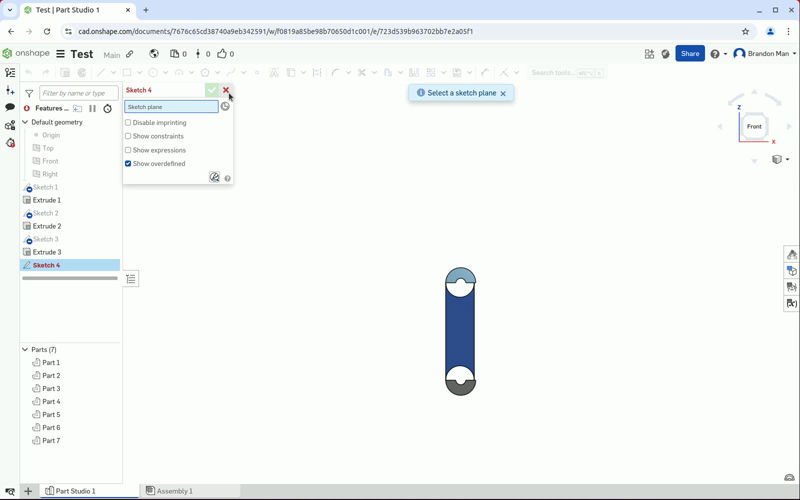
mouse_move(73, 163)
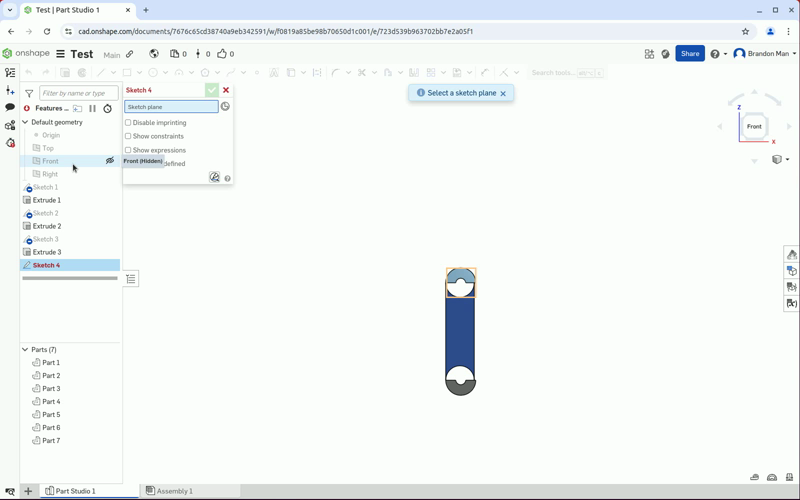
click(73, 163)
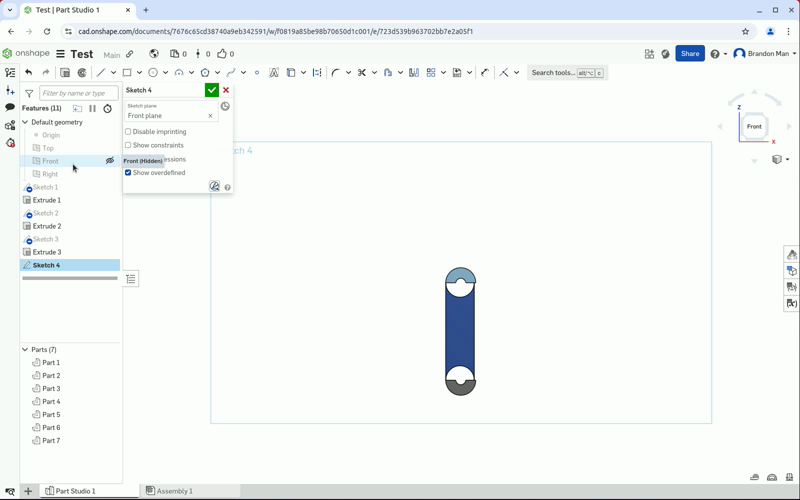
mouse_move(73, 352)
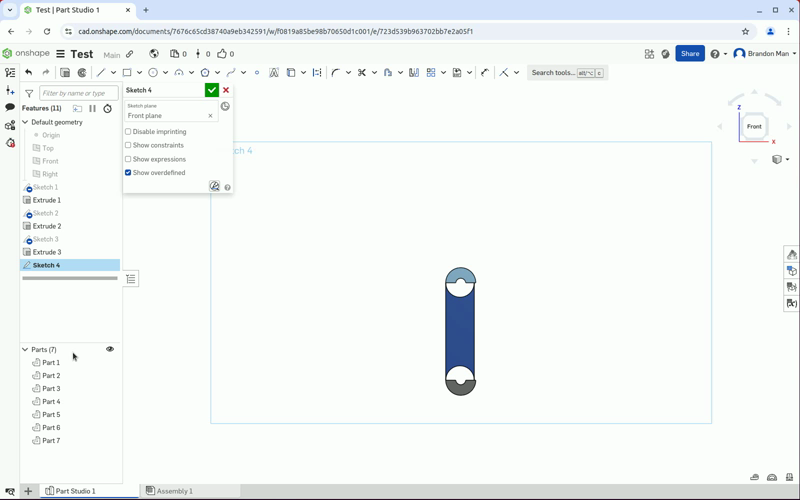
key(y)
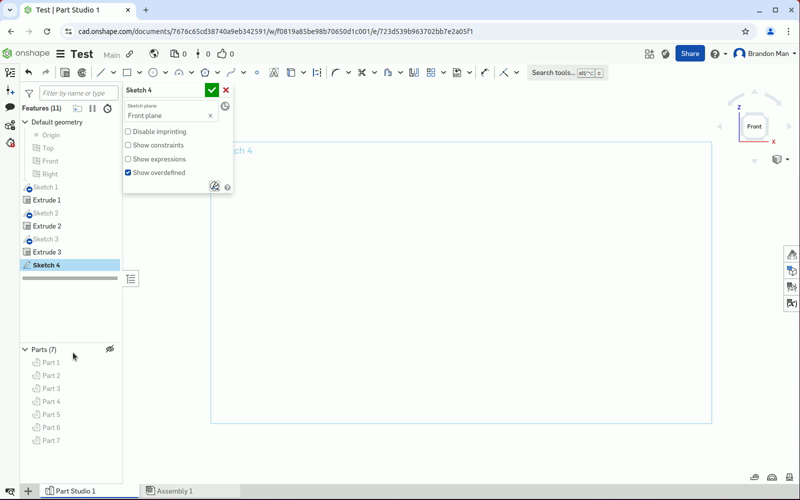
key(a)
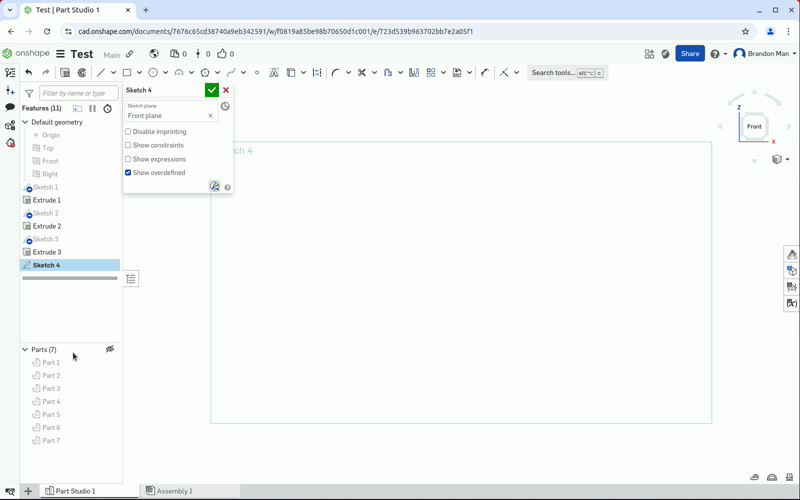
key_down(shift)
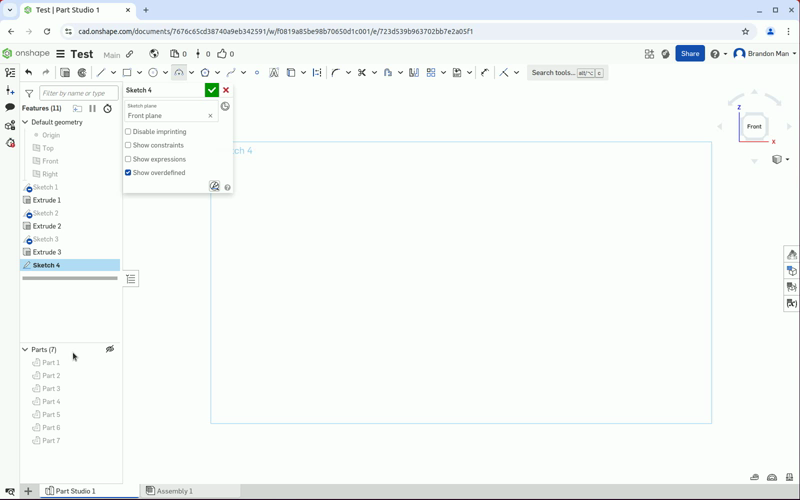
mouse_move(445, 282)
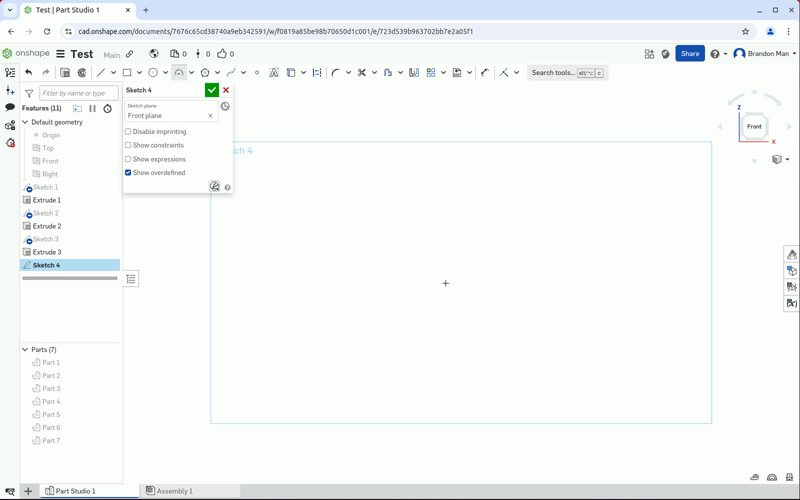
click(445, 282)
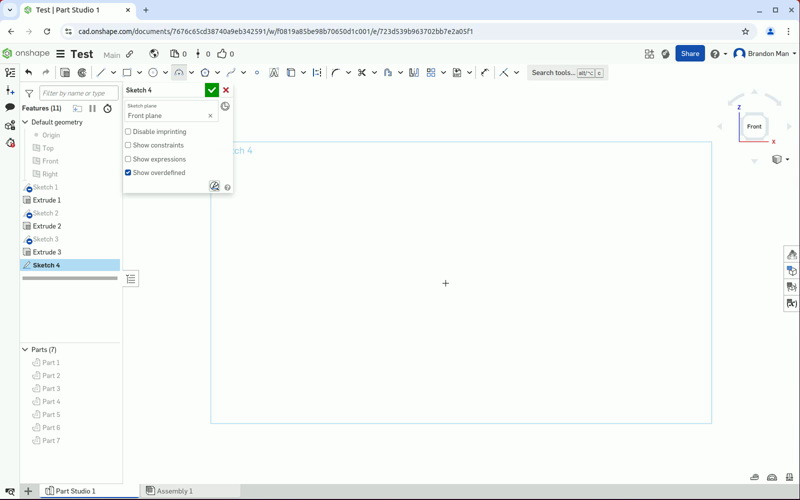
key_up(shift)
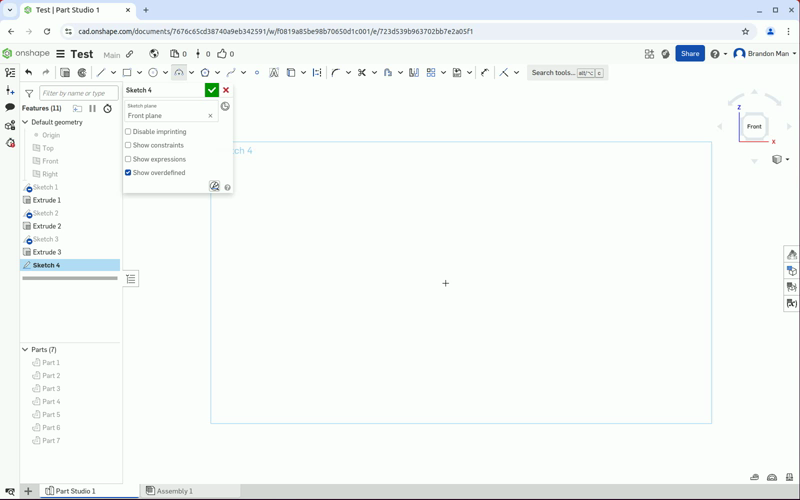
key_down(shift)
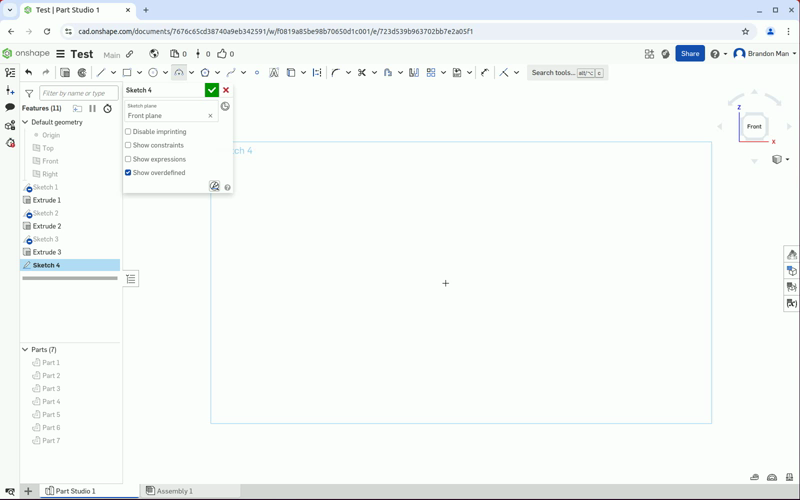
mouse_move(475, 282)
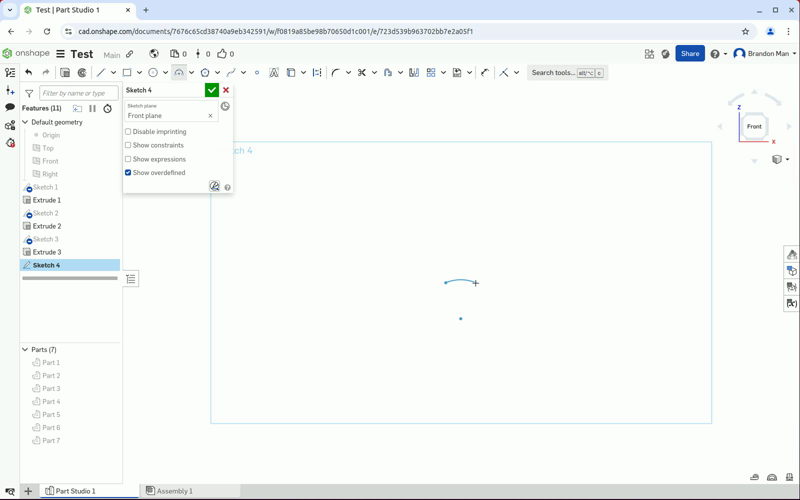
click(475, 282)
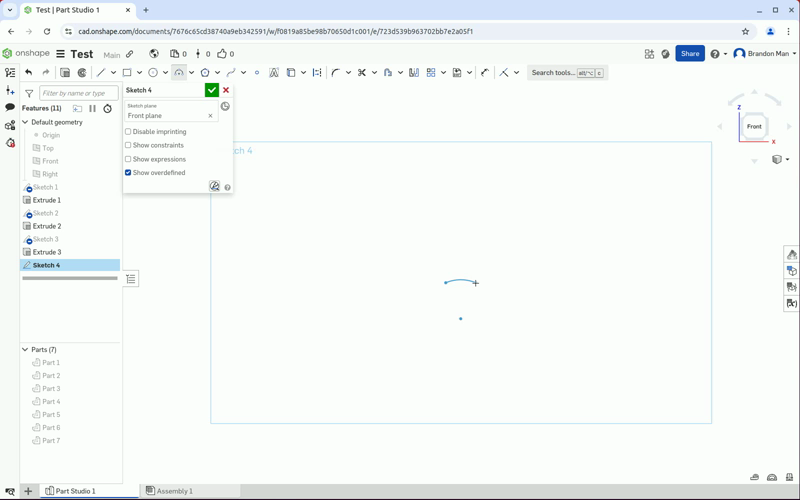
mouse_move(460, 297)
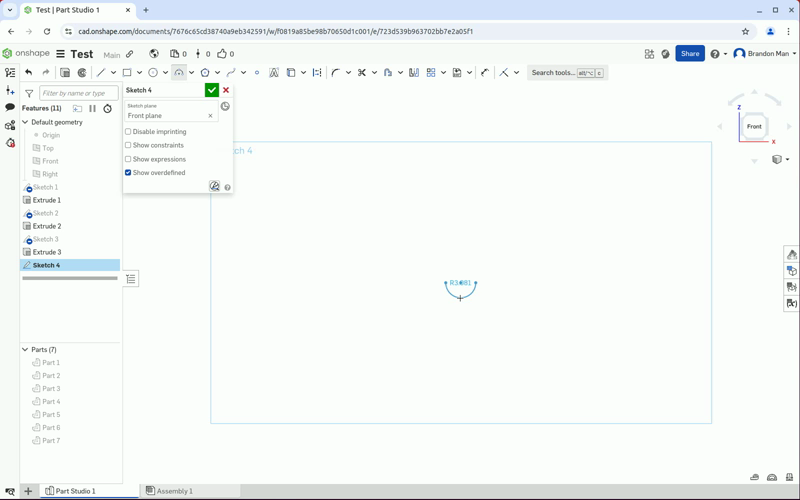
click(460, 297)
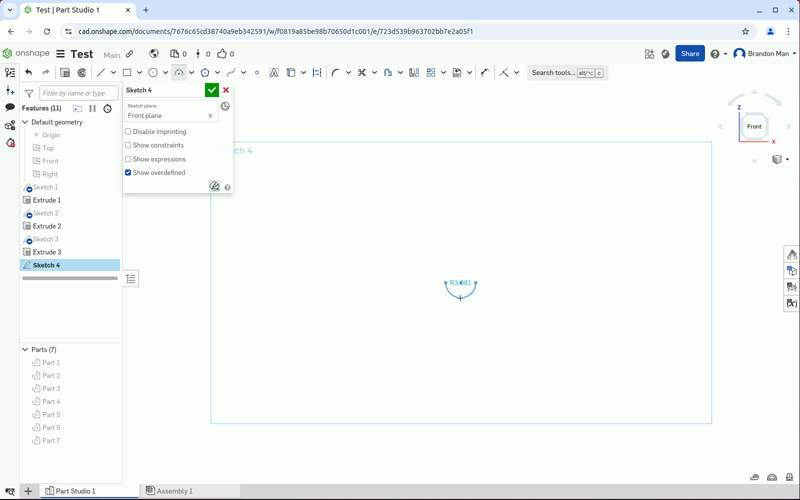
key_up(shift)
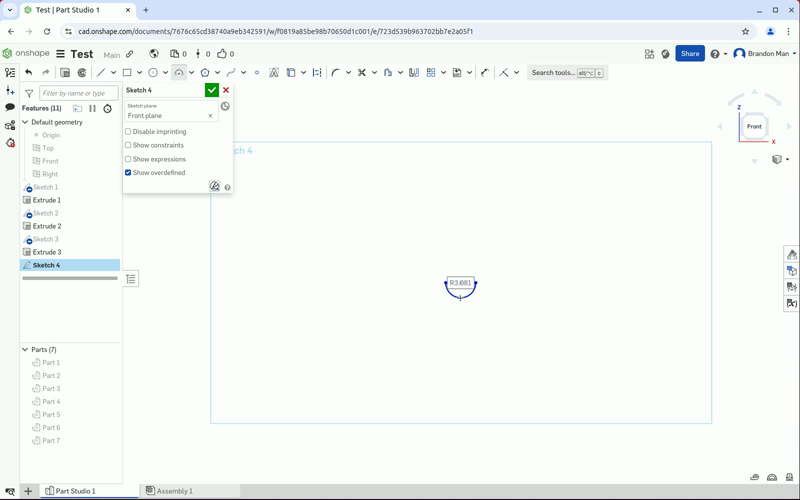
key(esc)
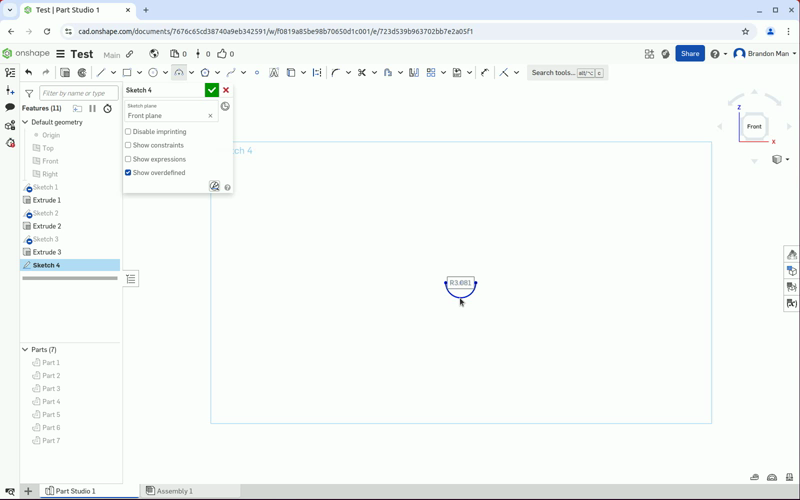
key(l)
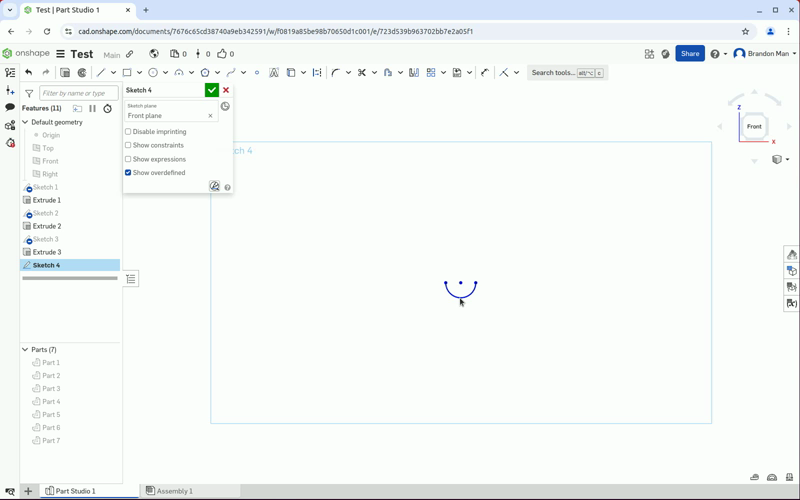
mouse_move(475, 282)
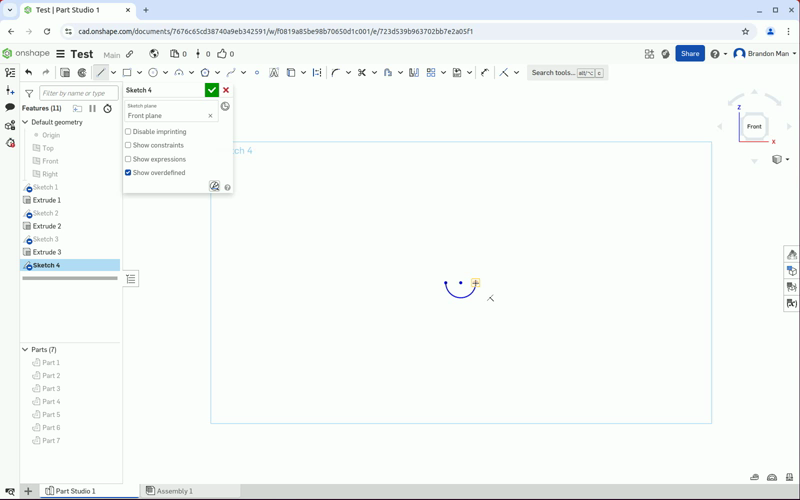
click(475, 282)
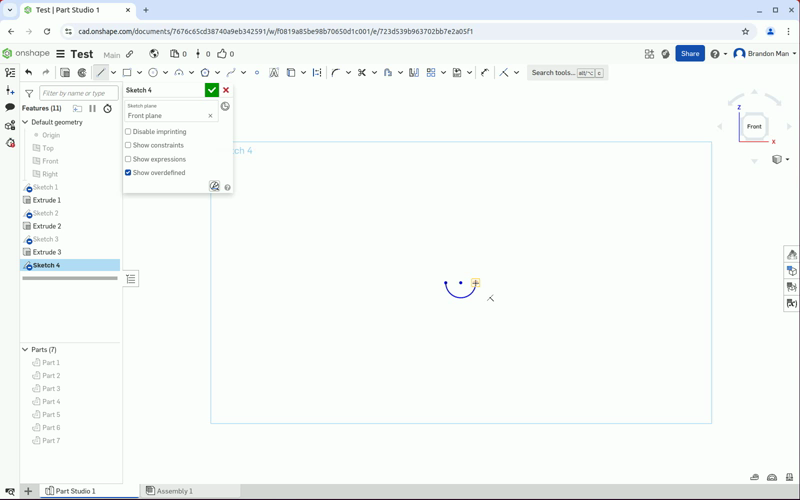
key_down(shift)
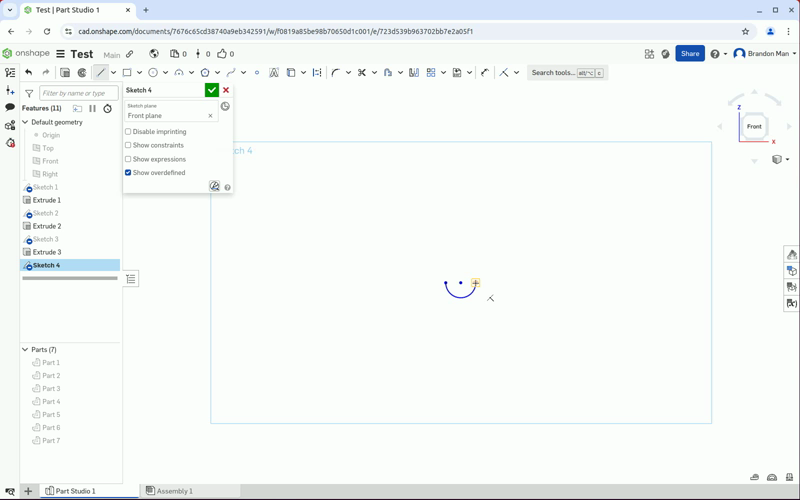
mouse_move(505, 282)
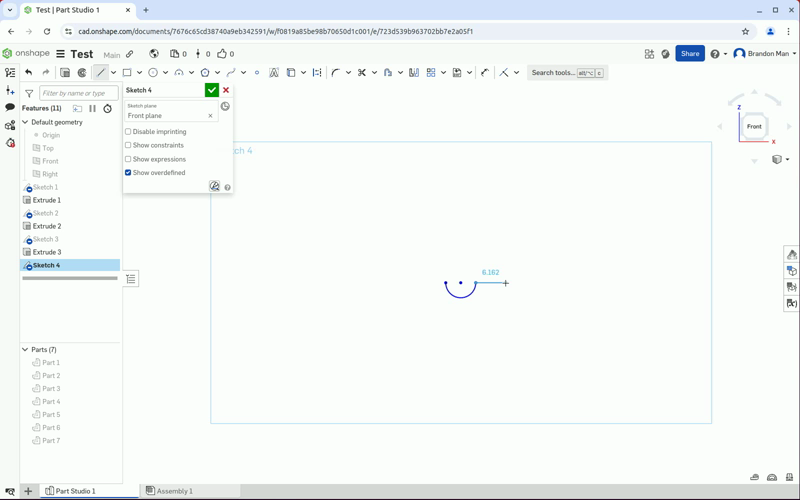
mouse_move(465, 282)
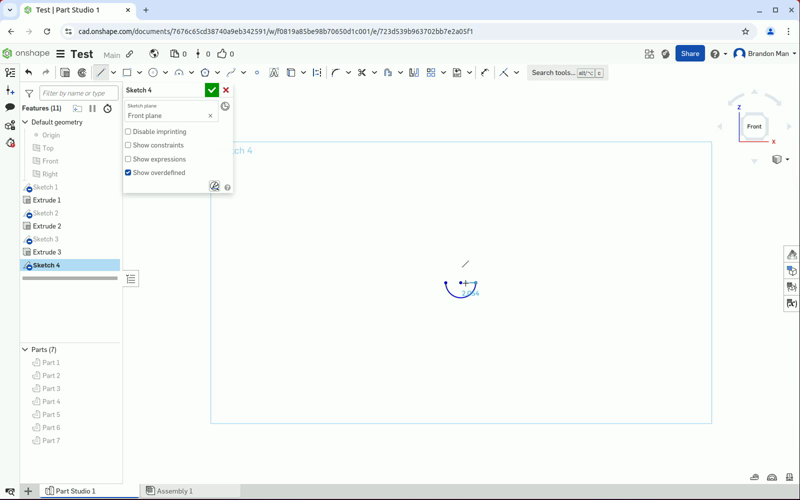
click(465, 282)
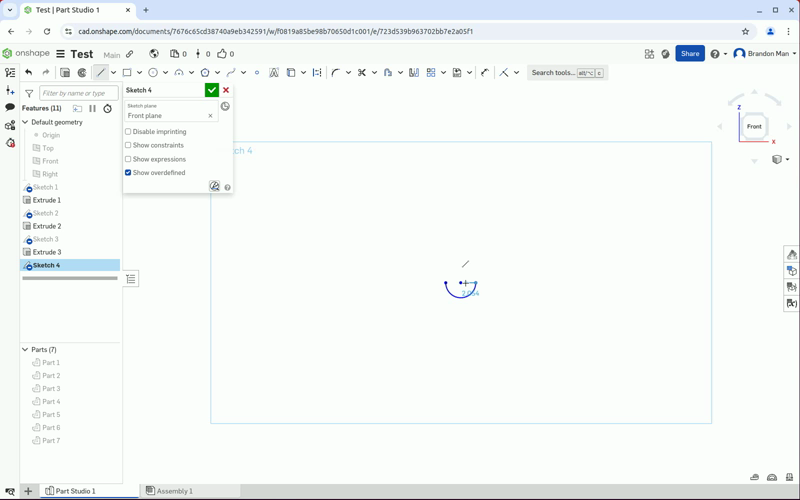
key_up(shift)
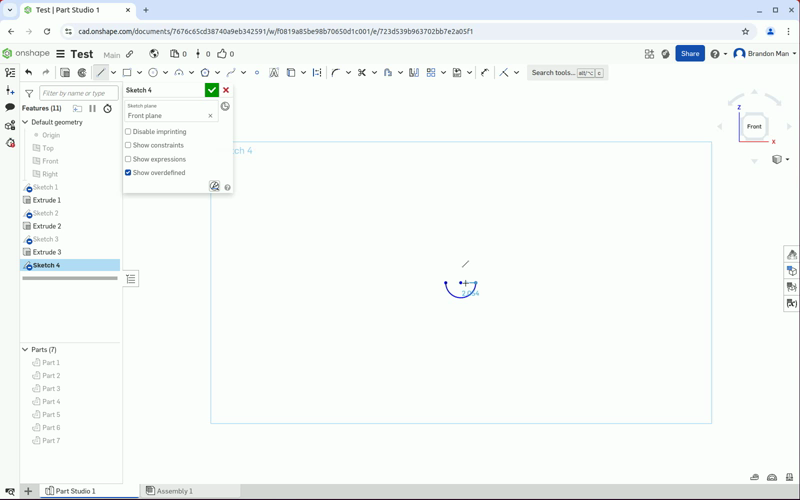
key(esc)
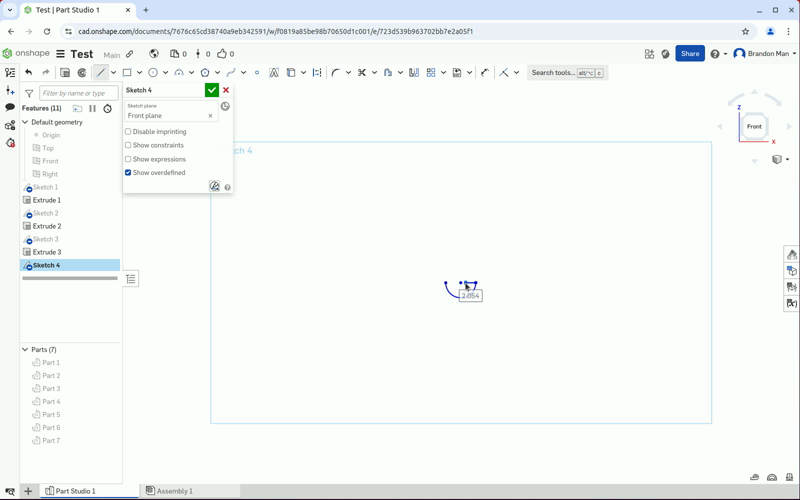
key(a)
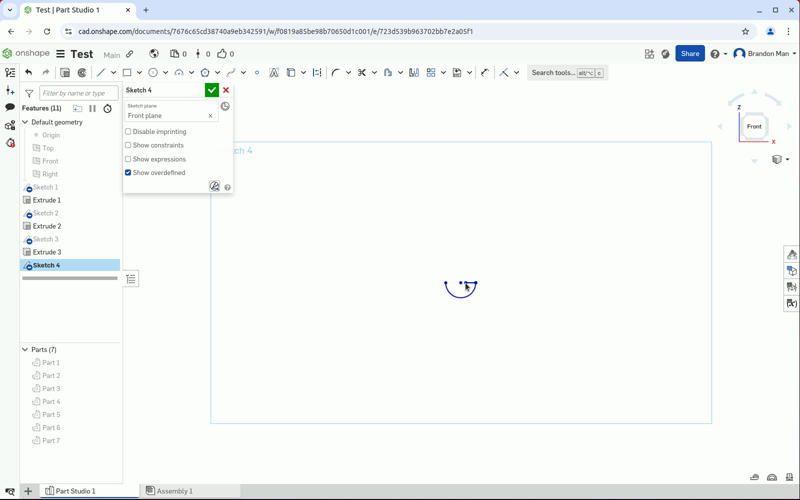
mouse_move(465, 282)
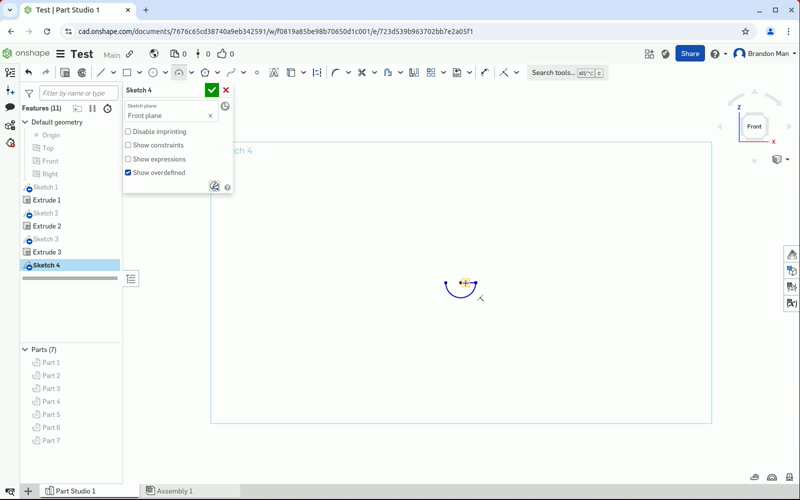
click(465, 282)
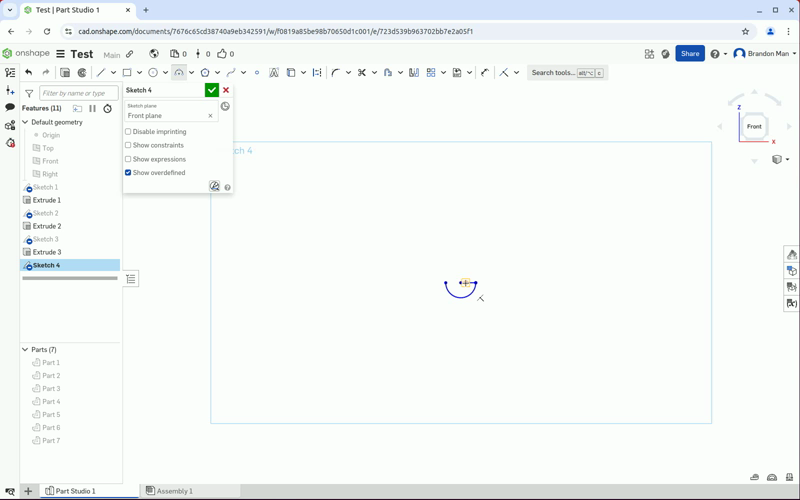
key_down(shift)
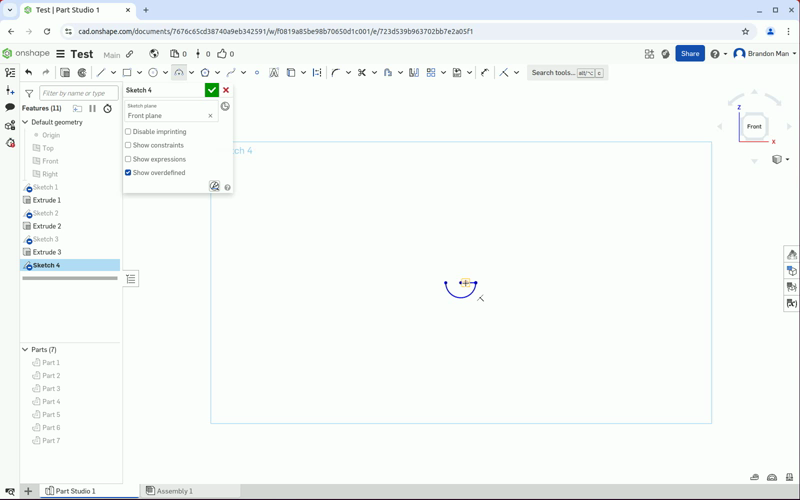
mouse_move(455, 282)
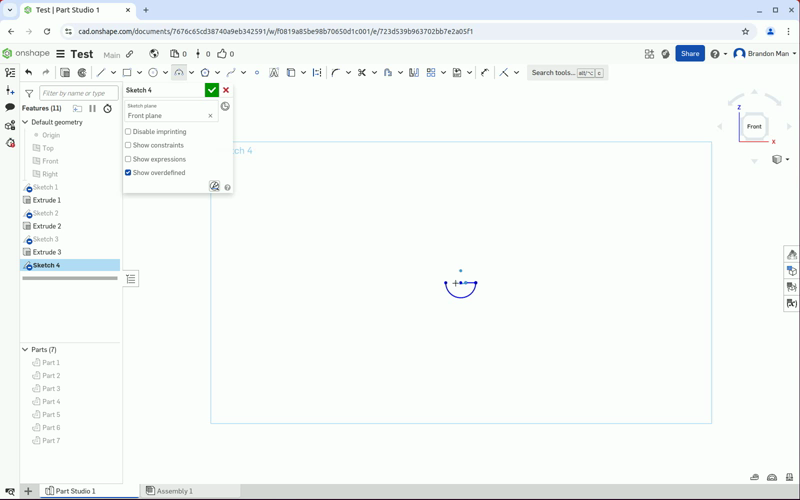
click(455, 282)
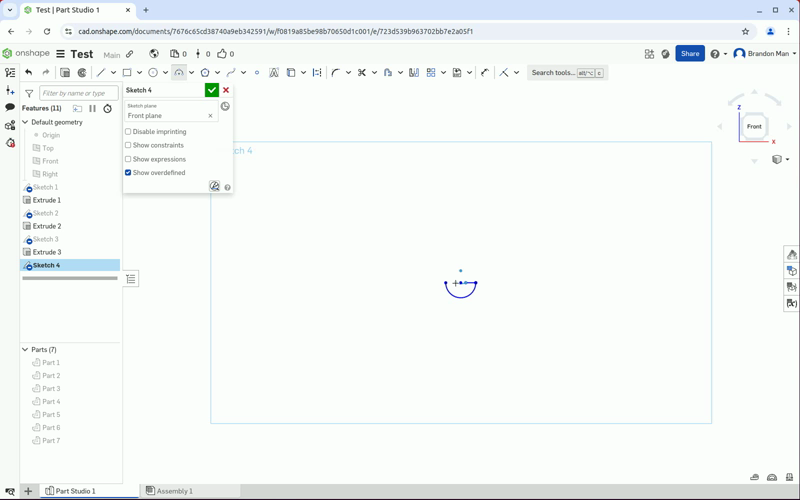
mouse_move(460, 287)
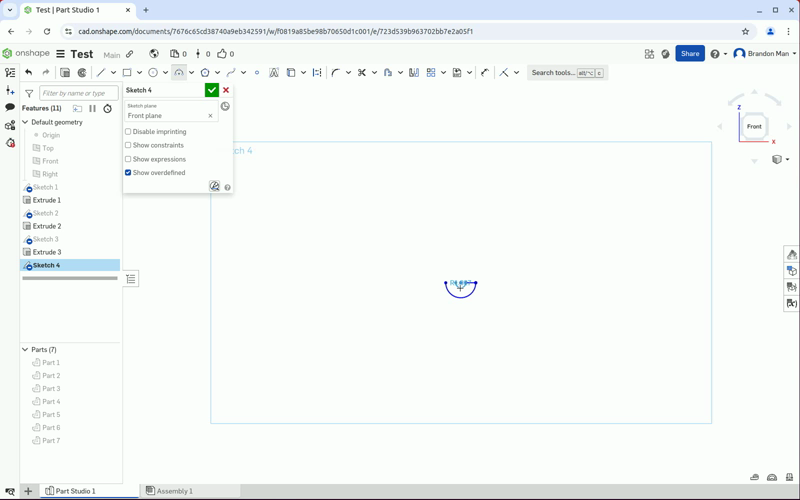
click(460, 287)
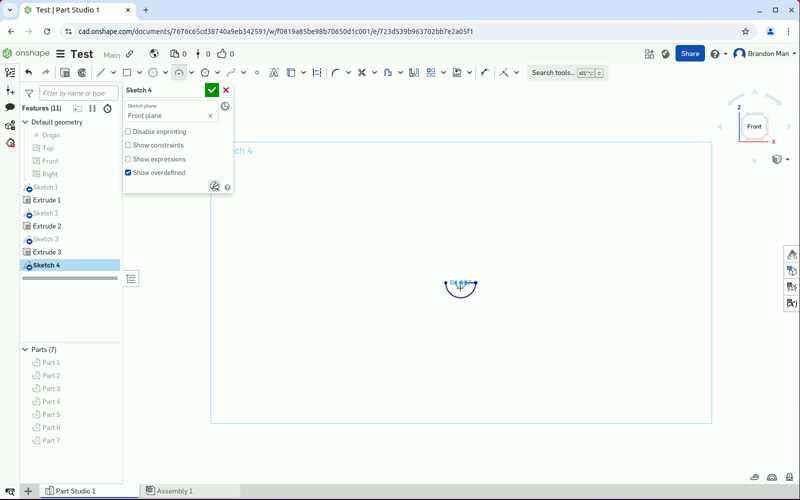
key_up(shift)
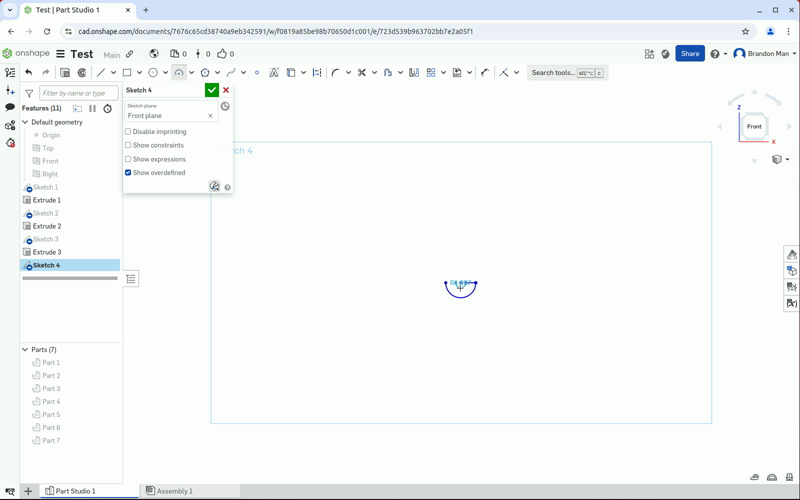
key(esc)
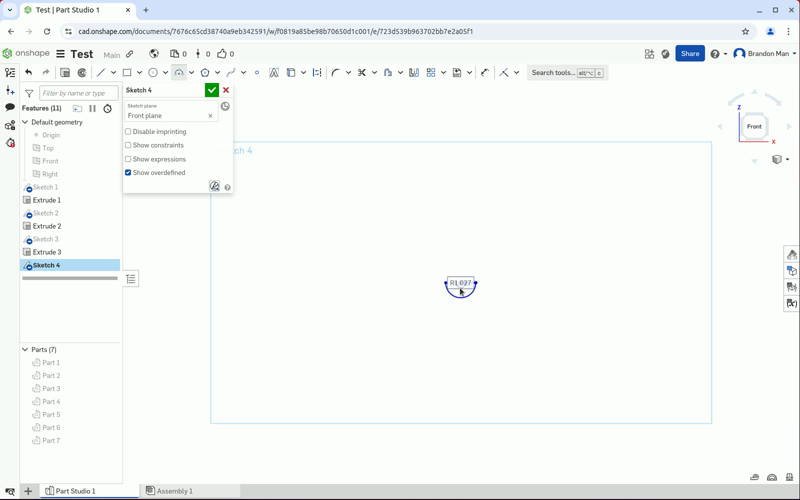
key(l)
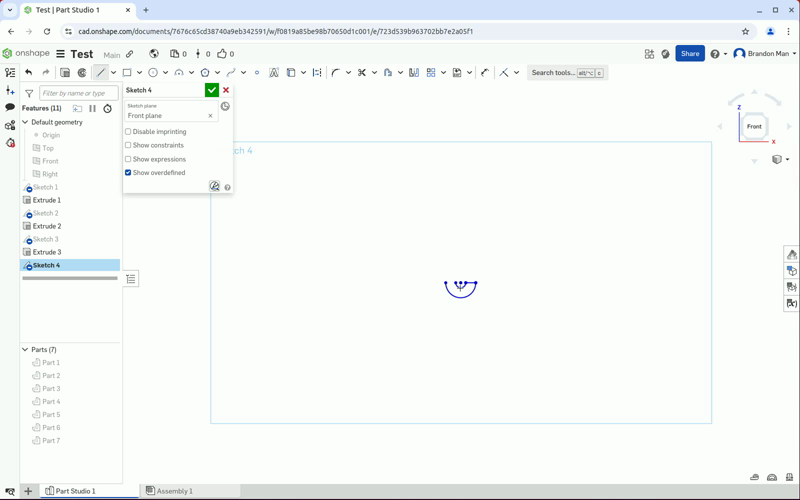
mouse_move(455, 282)
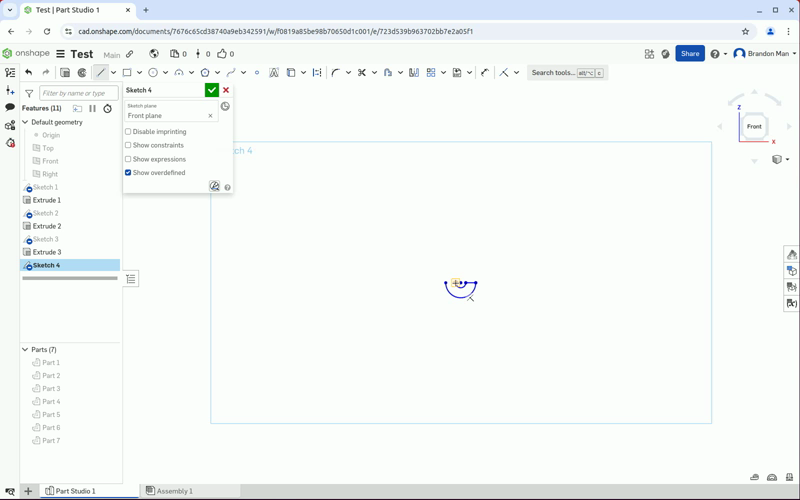
click(455, 282)
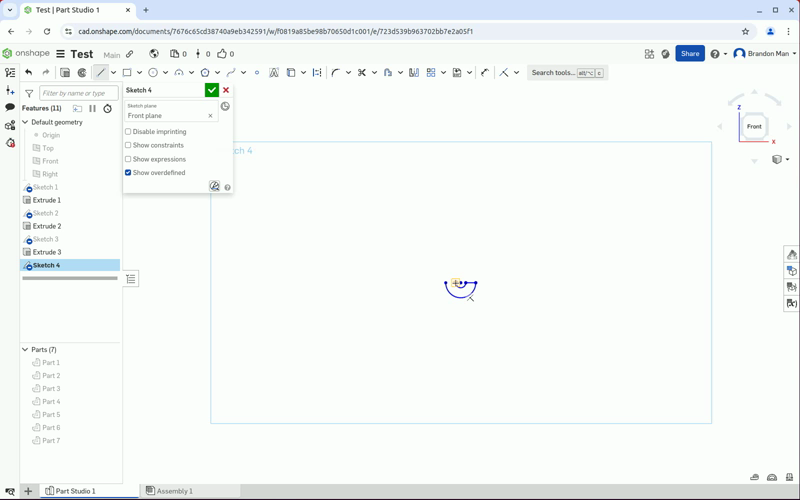
mouse_move(485, 282)
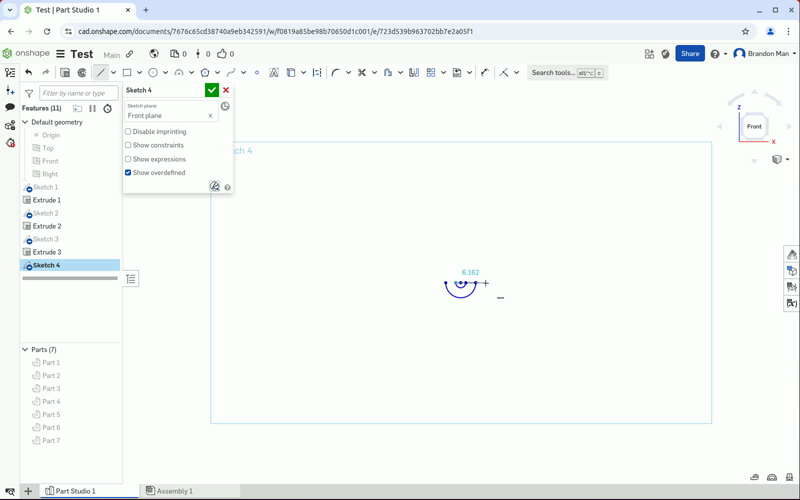
key_down(shift)
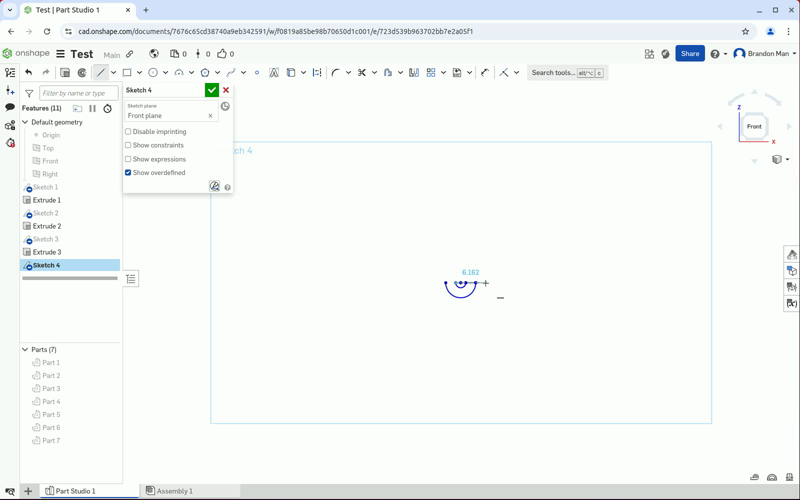
mouse_move(445, 282)
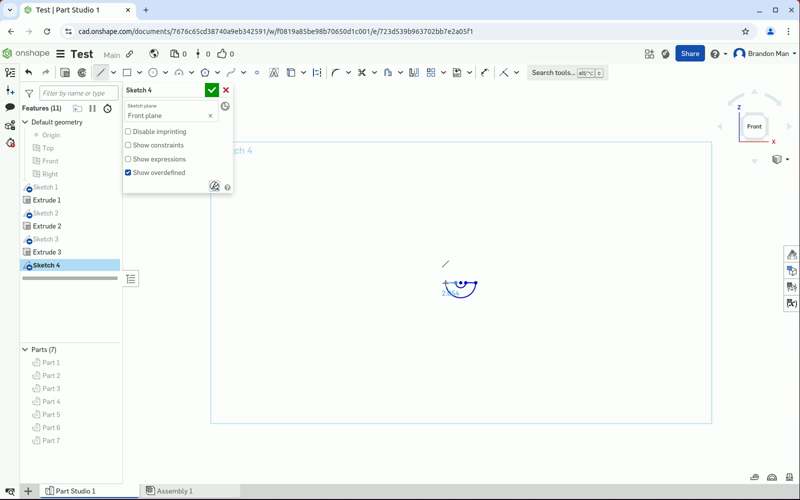
key_up(shift)
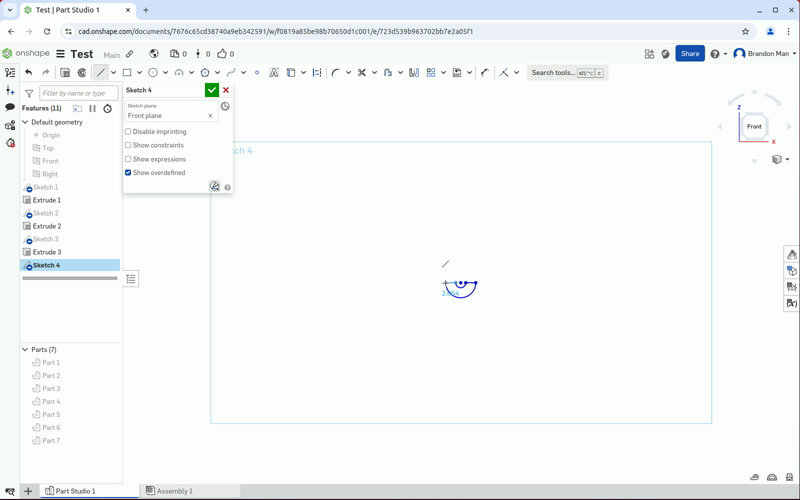
click(445, 282)
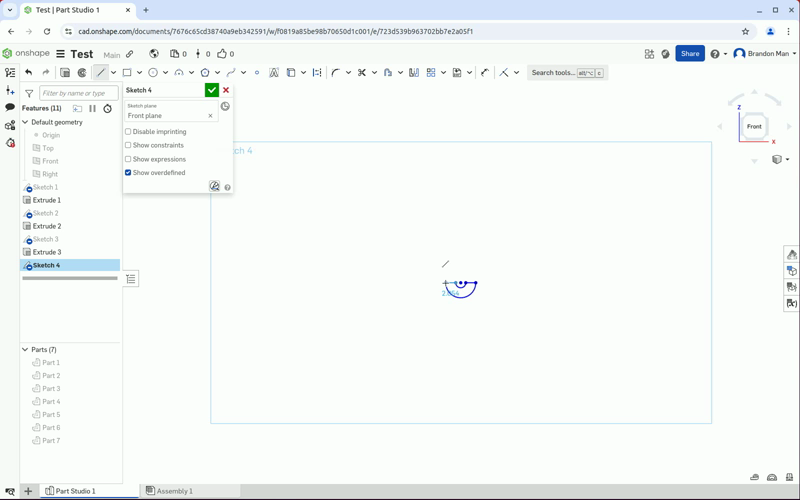
key(esc)
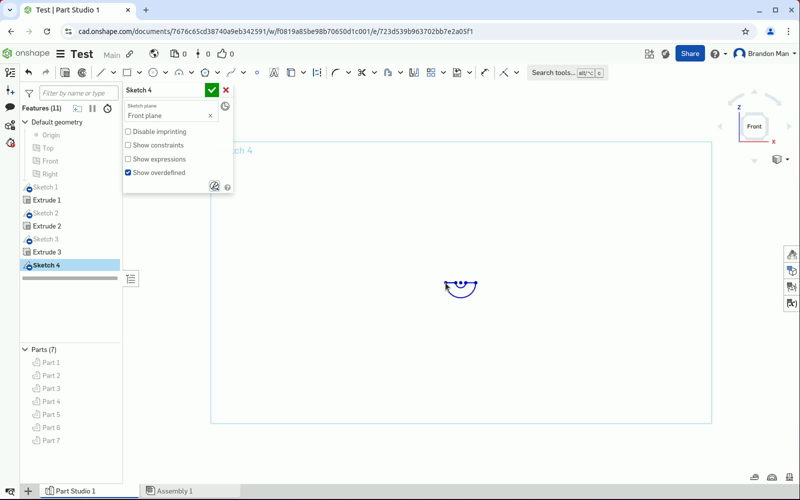
mouse_move(458, 292)
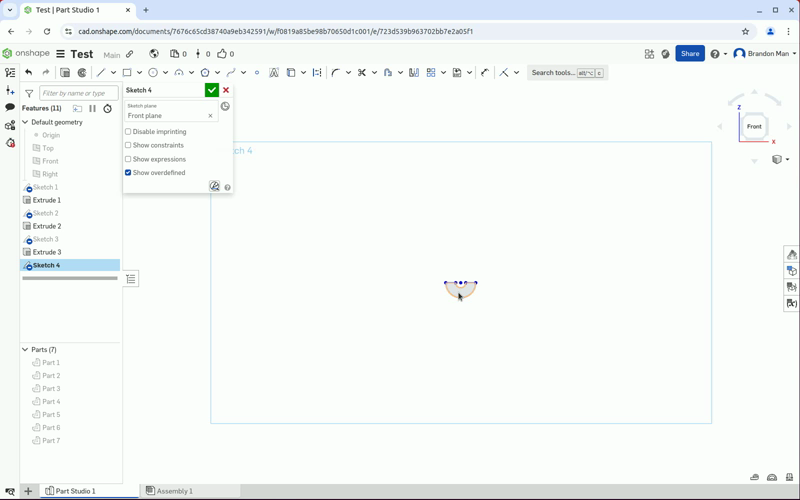
scroll(6)
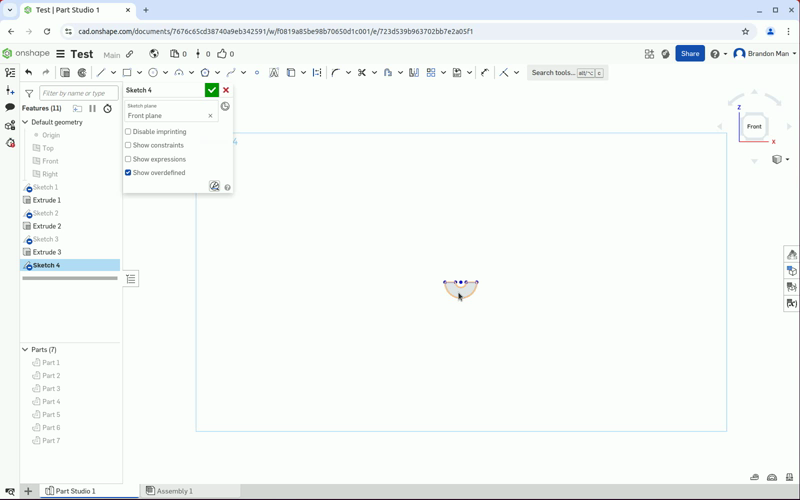
scroll(6)
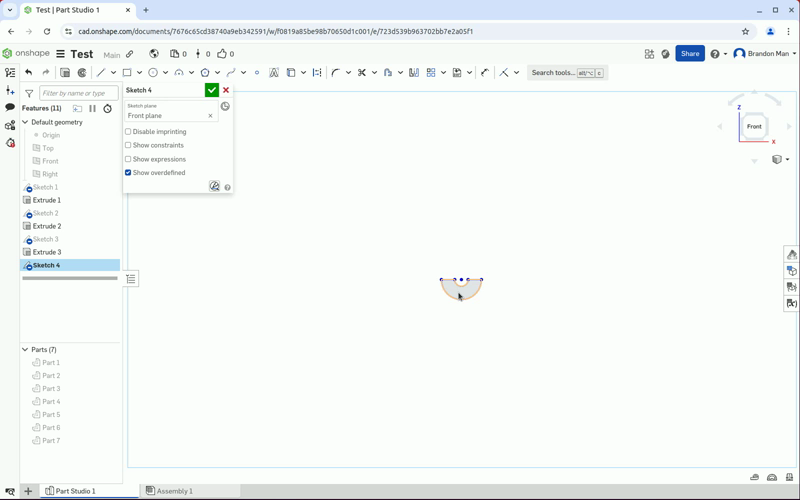
scroll(6)
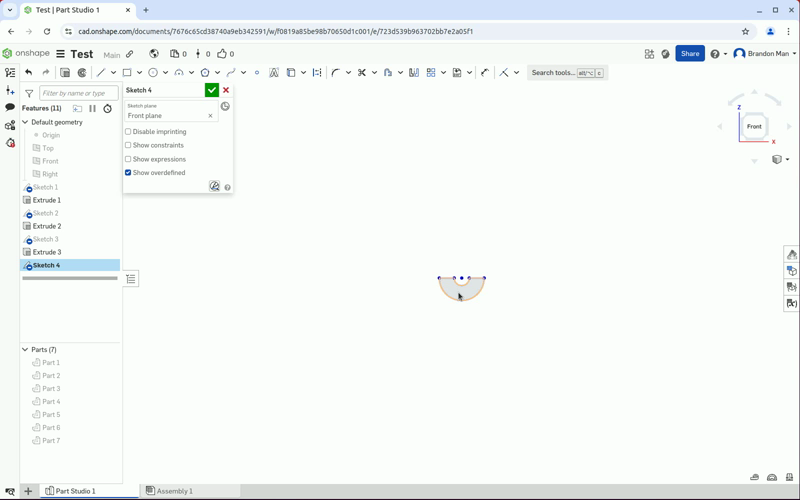
scroll(6)
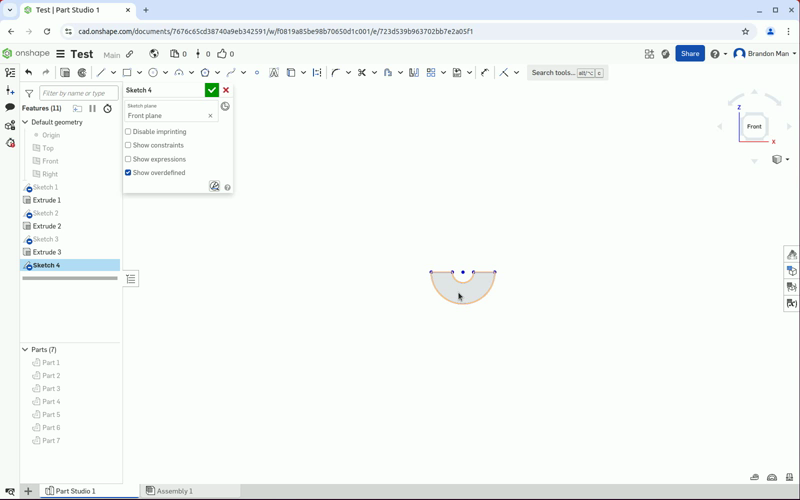
scroll(6)
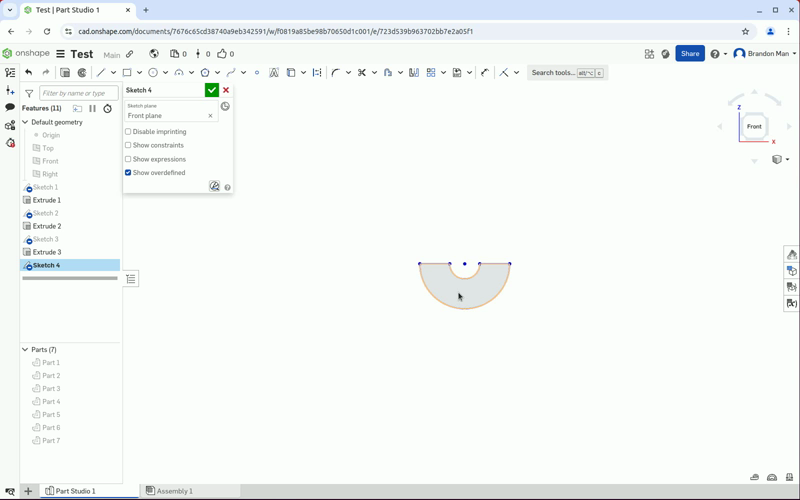
scroll(6)
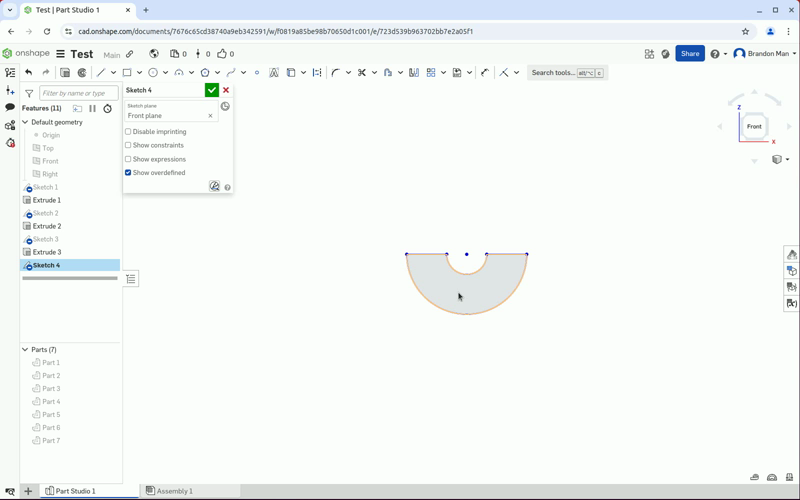
scroll(6)
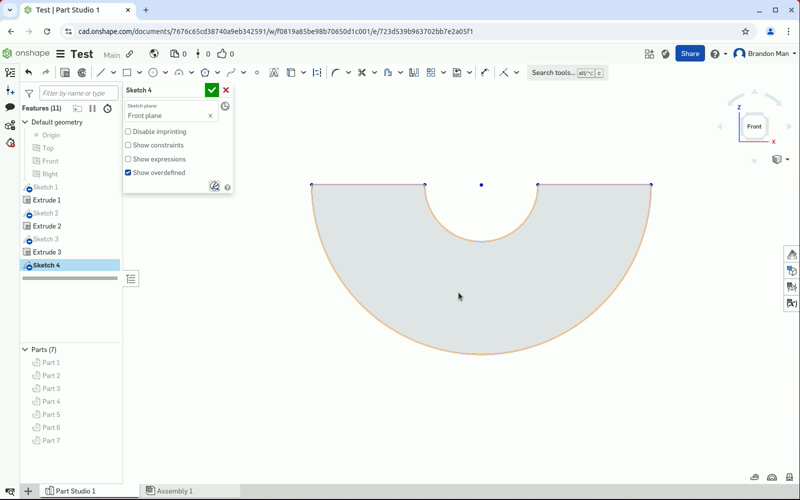
click(458, 292)
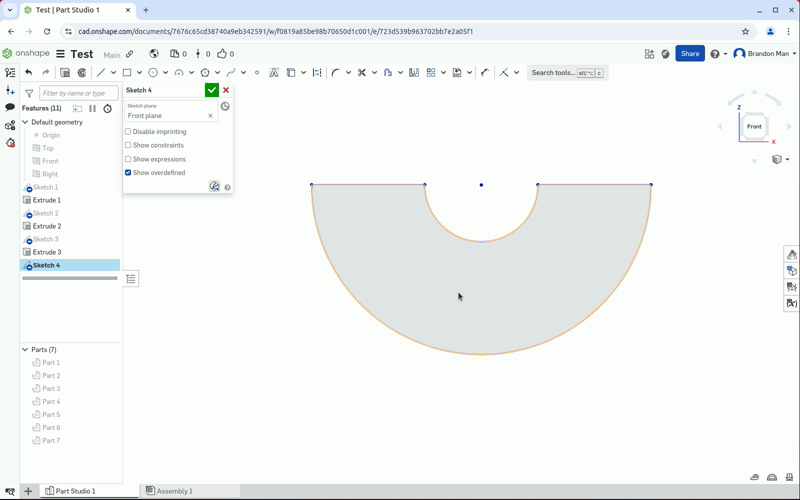
scroll(-6)
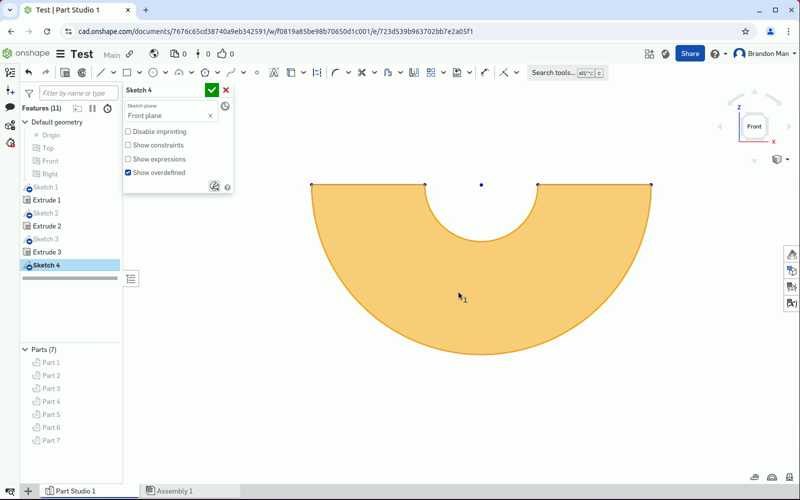
scroll(-6)
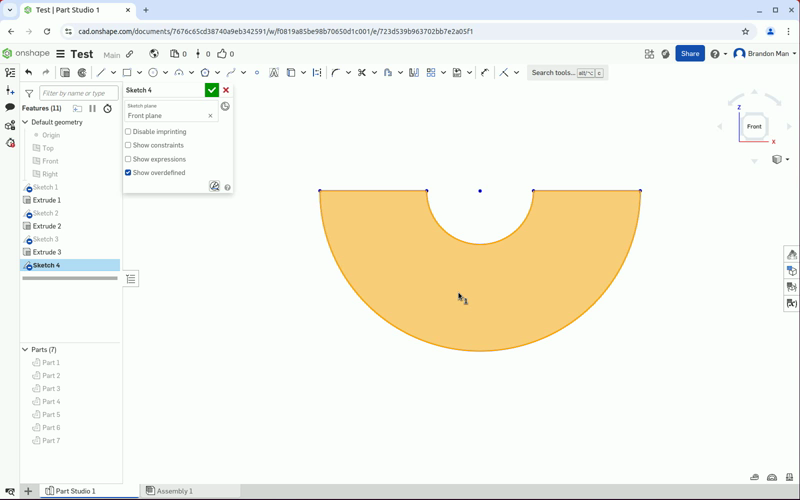
scroll(-6)
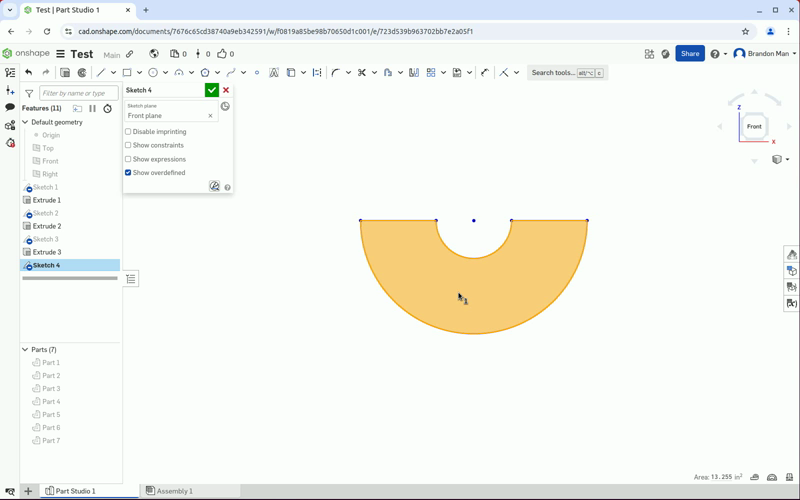
scroll(-6)
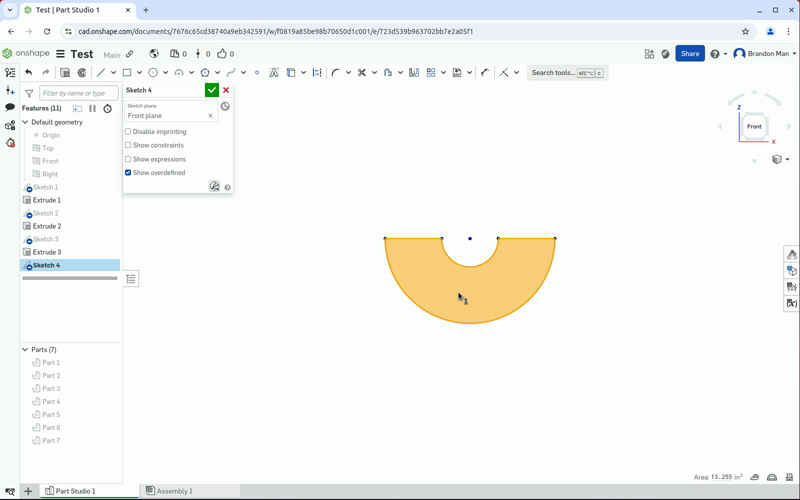
scroll(-6)
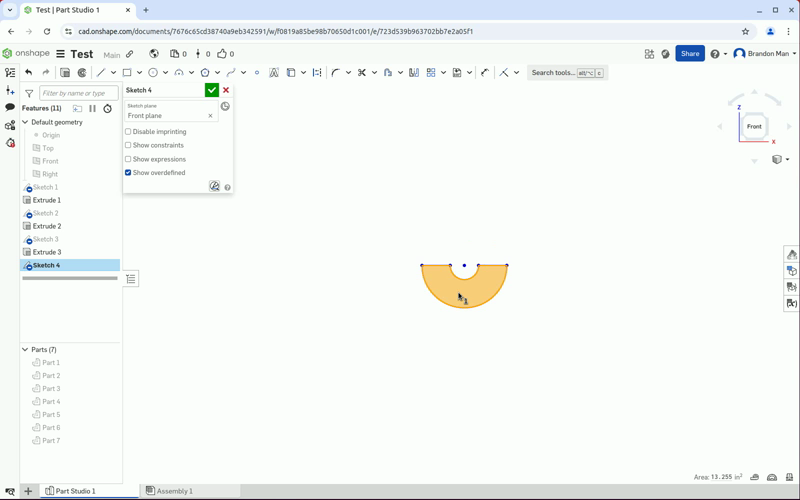
scroll(-6)
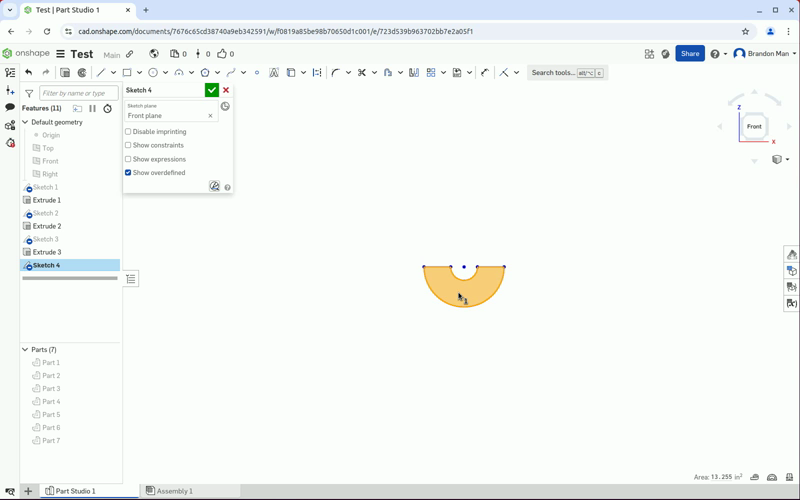
scroll(-6)
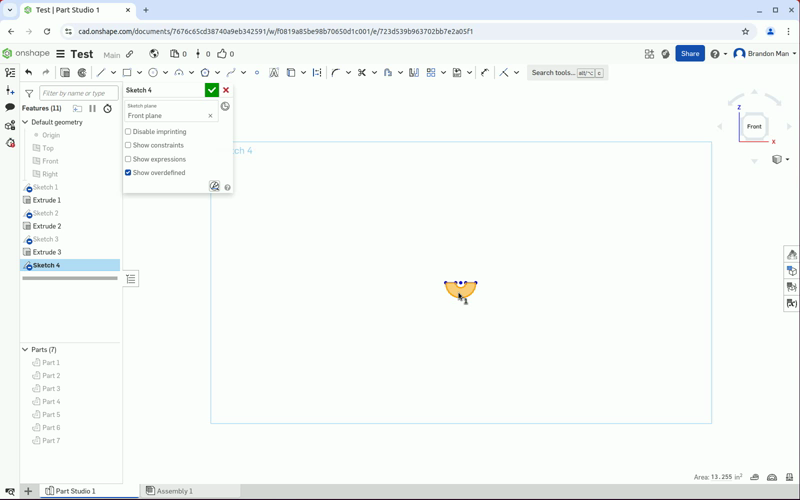
mouse_move(73, 352)
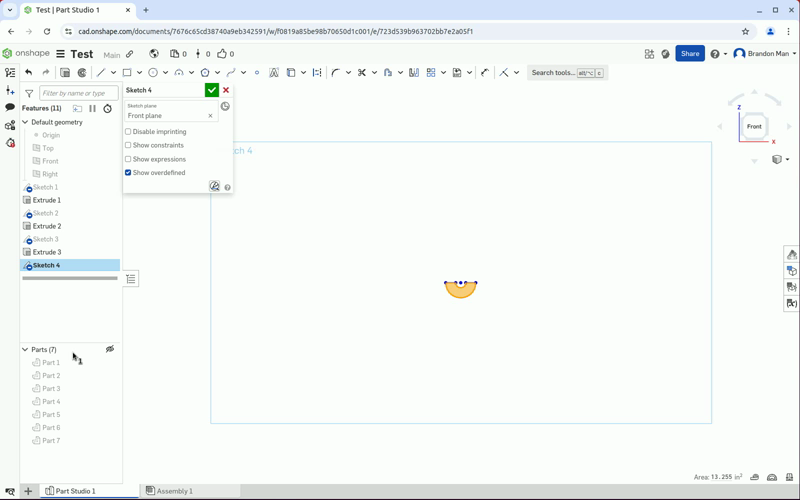
key(shift+y)
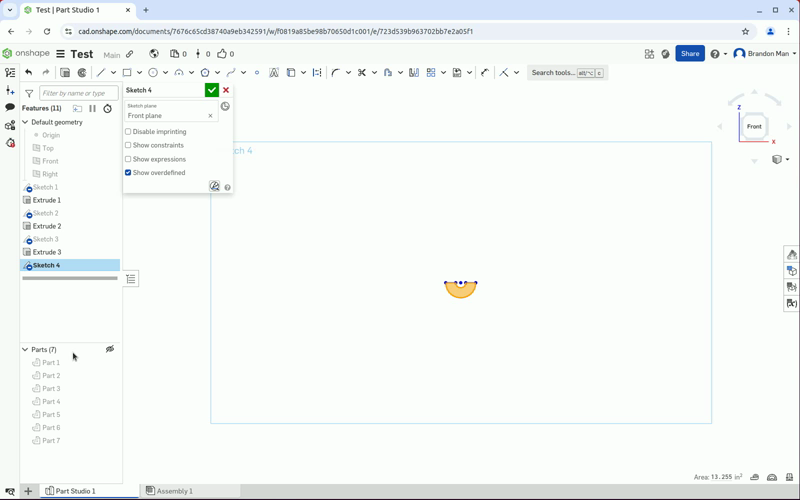
key(shift+e)
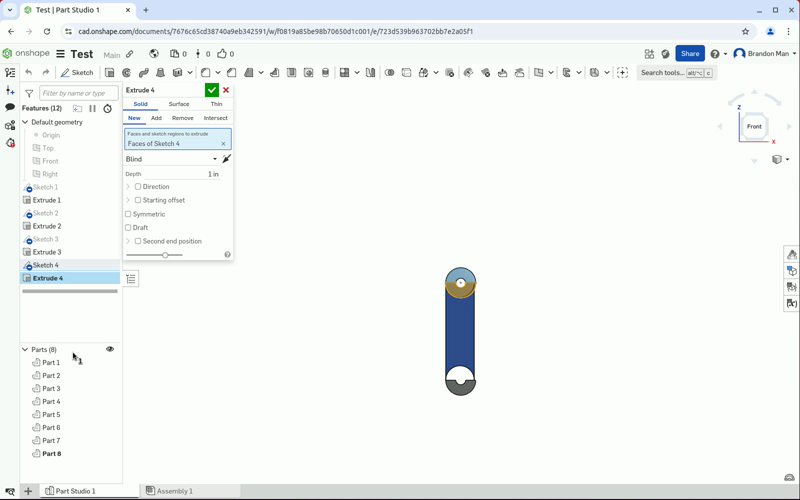
mouse_move(143, 106)
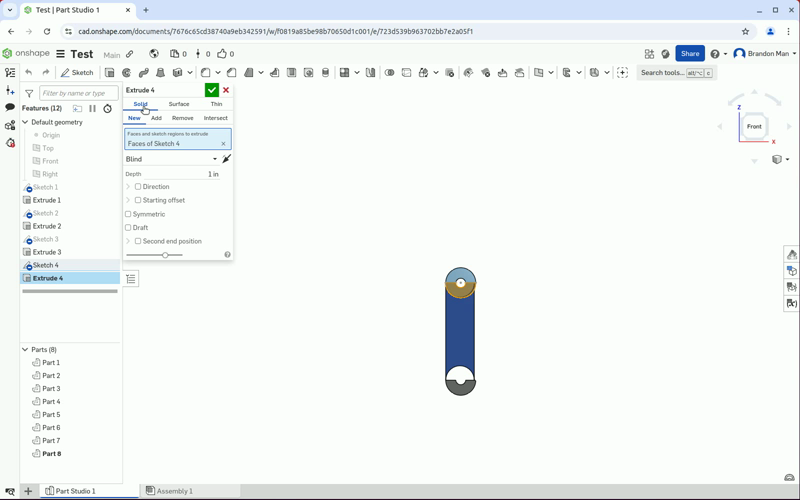
click(143, 106)
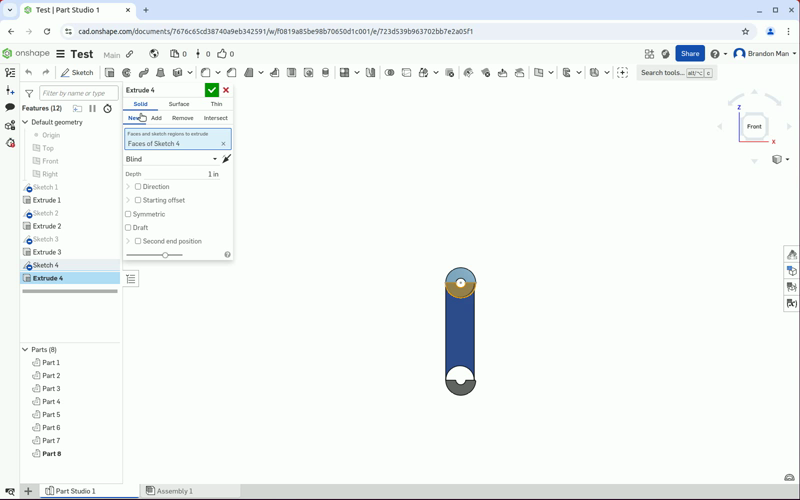
mouse_move(137, 120)
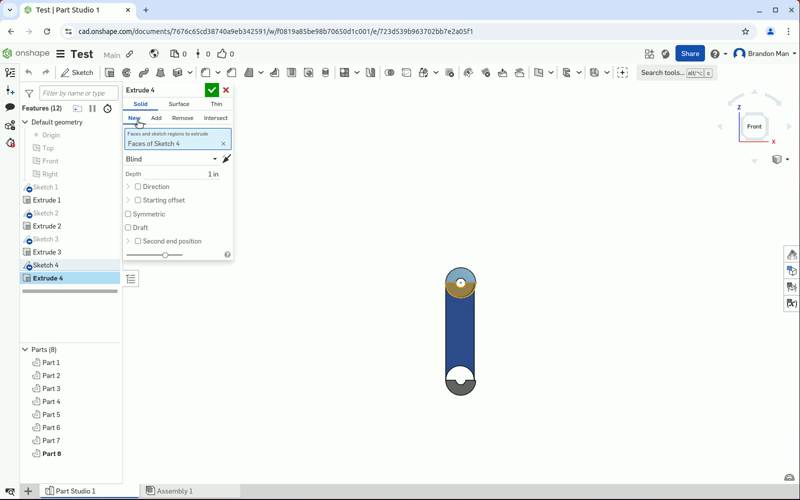
click(137, 120)
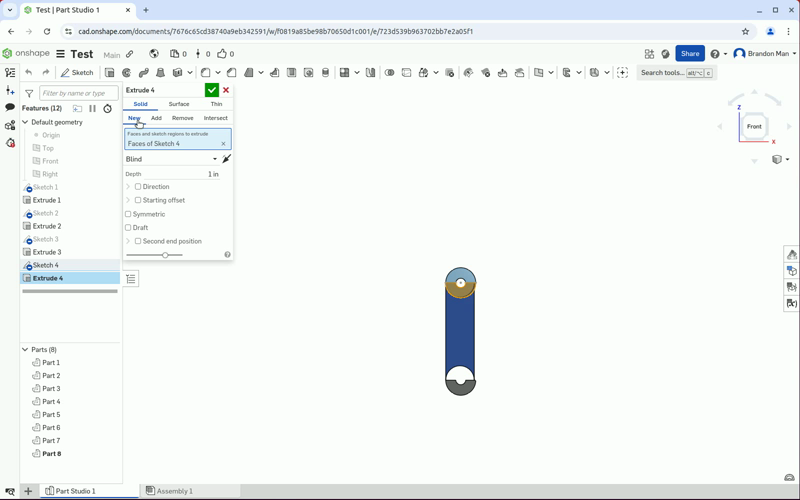
key(tab, 4)
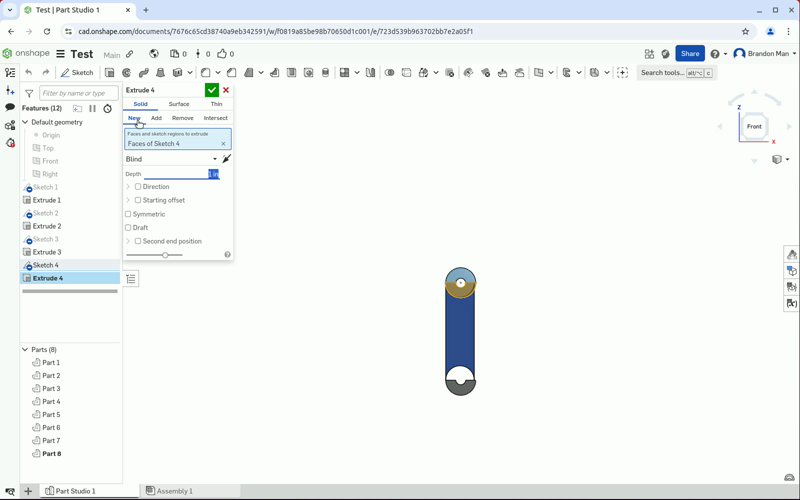
text(1.444)
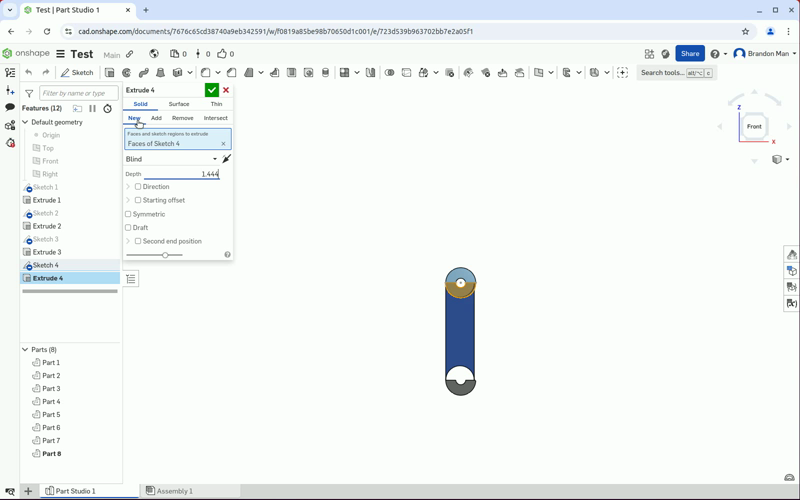
key(enter)
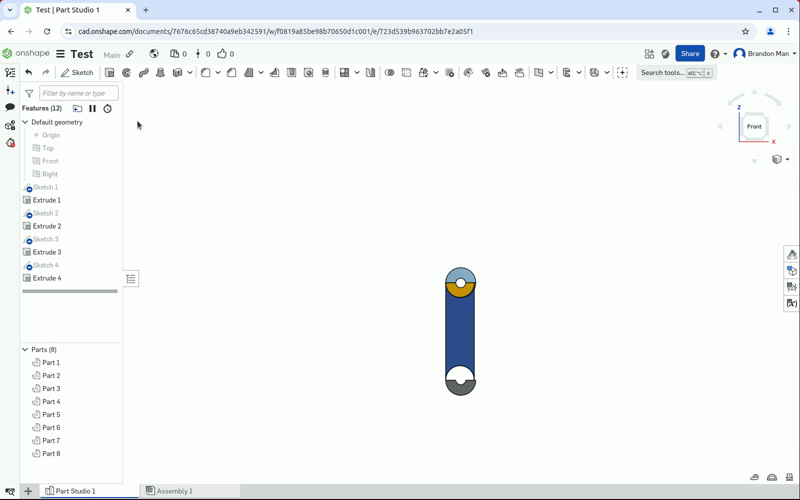
key(shift+h)
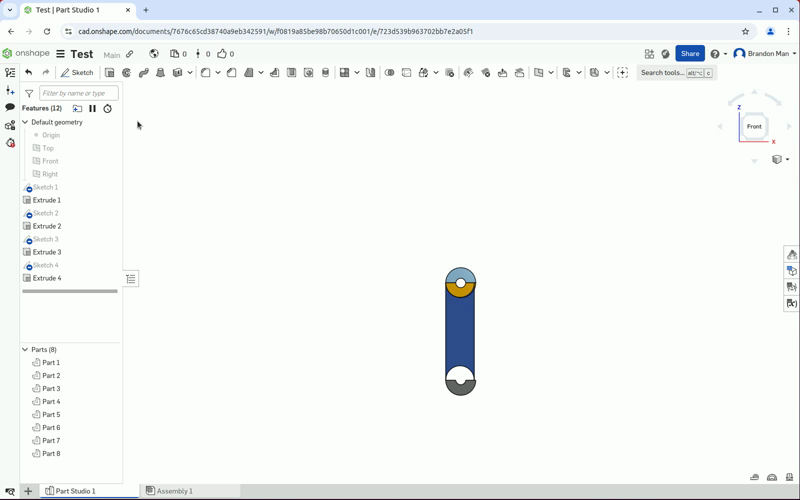
key(shift+h)
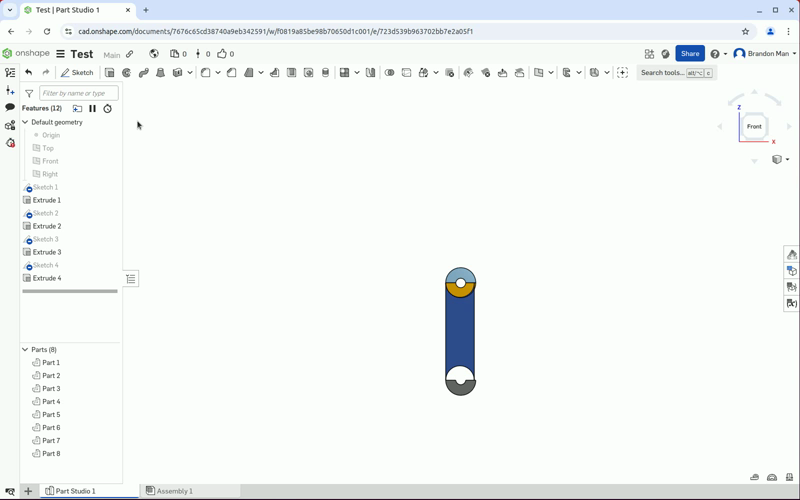
mouse_move(73, 189)
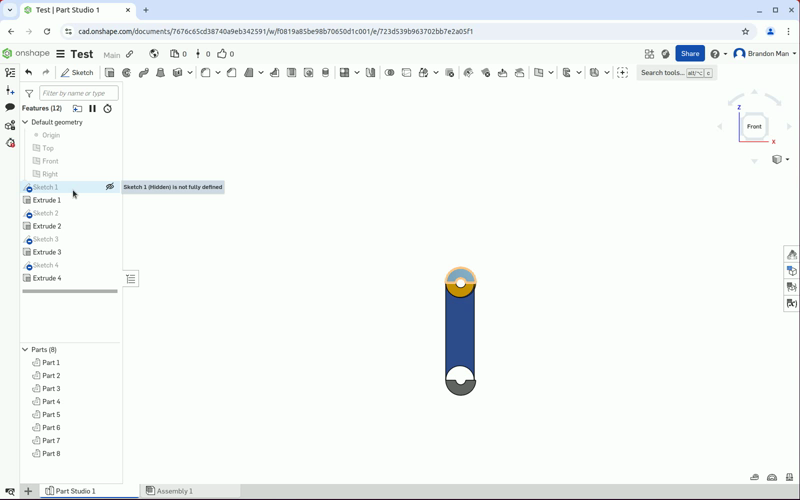
click(73, 189)
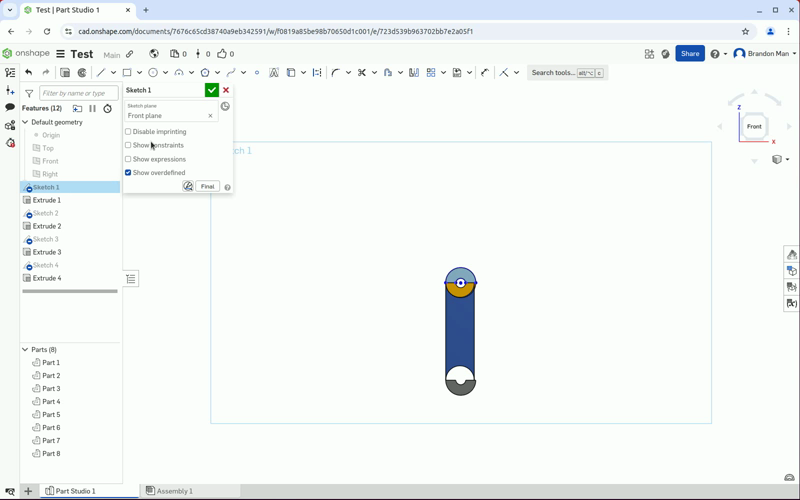
mouse_move(229, 92)
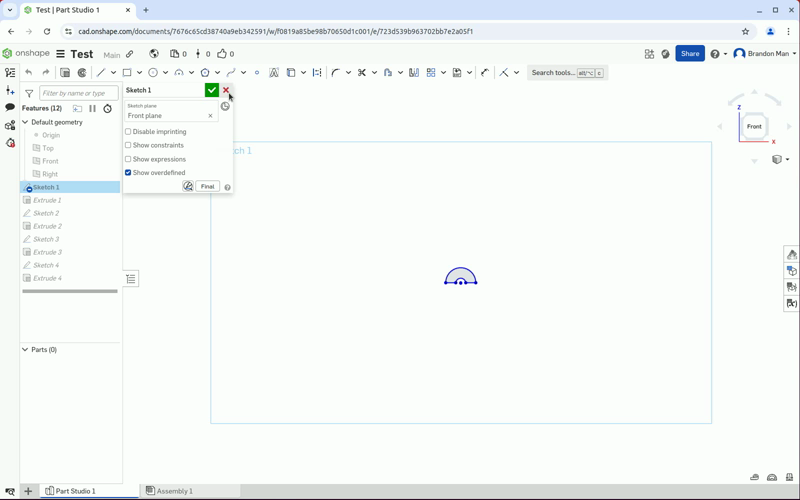
click(229, 92)
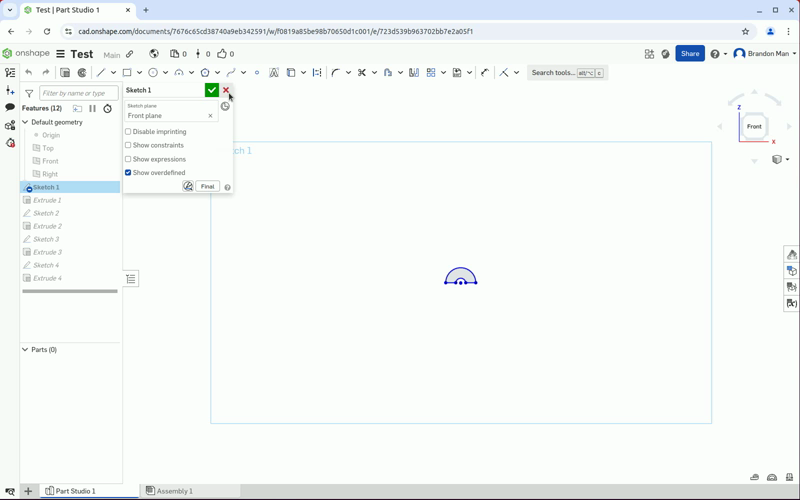
key(shift+s)
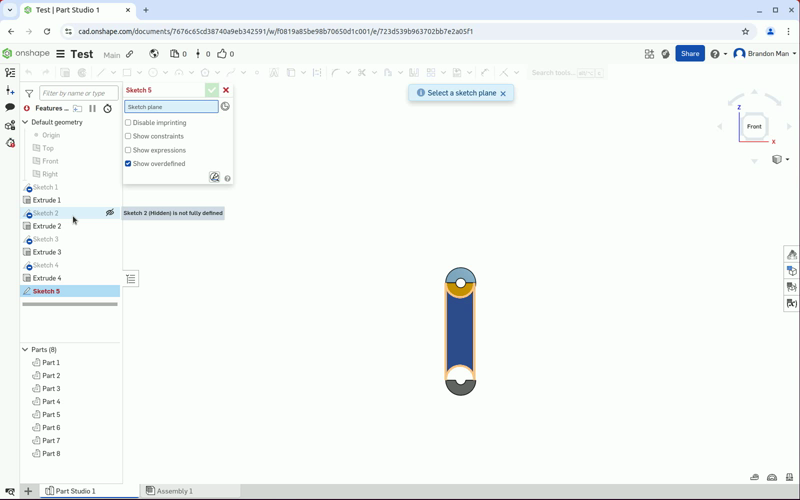
scroll(3)
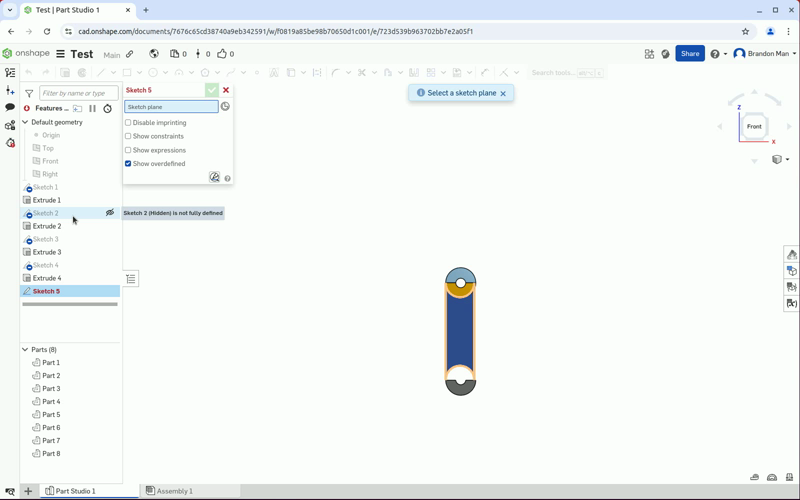
mouse_move(73, 163)
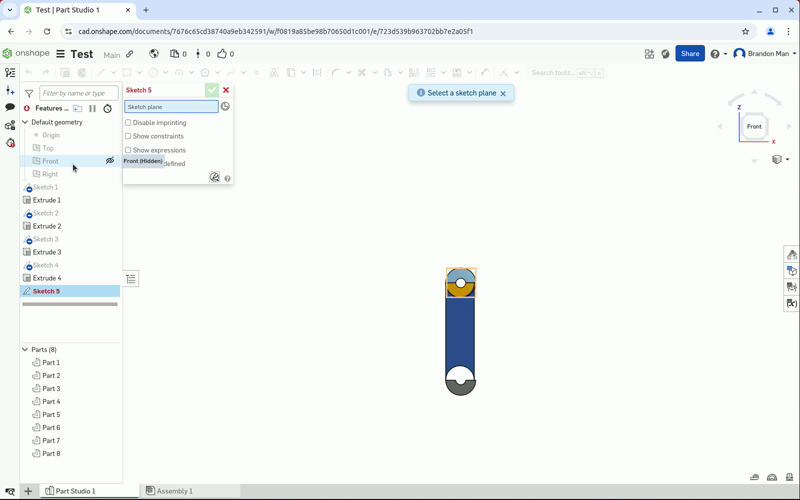
click(73, 163)
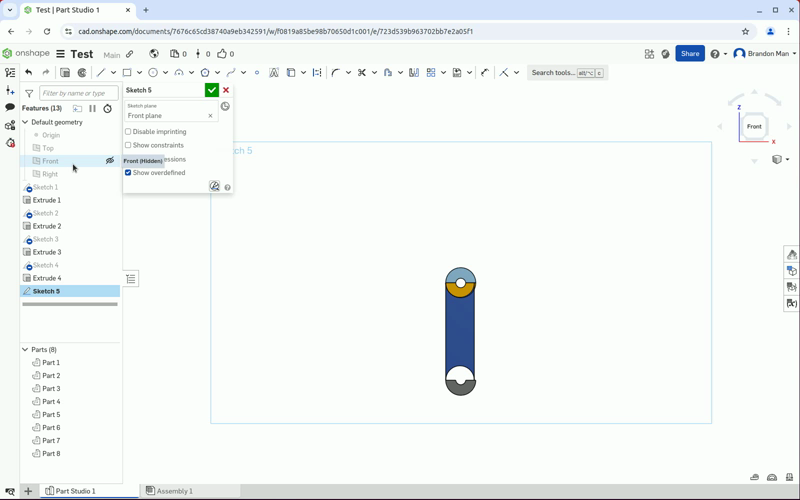
mouse_move(73, 352)
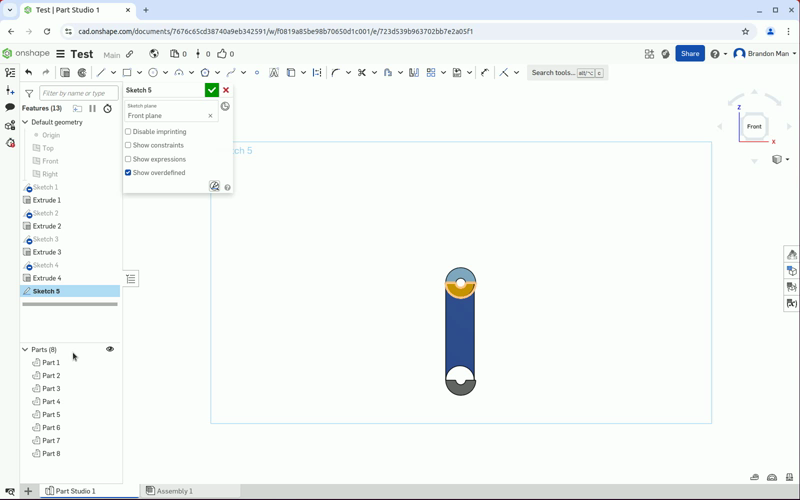
key(y)
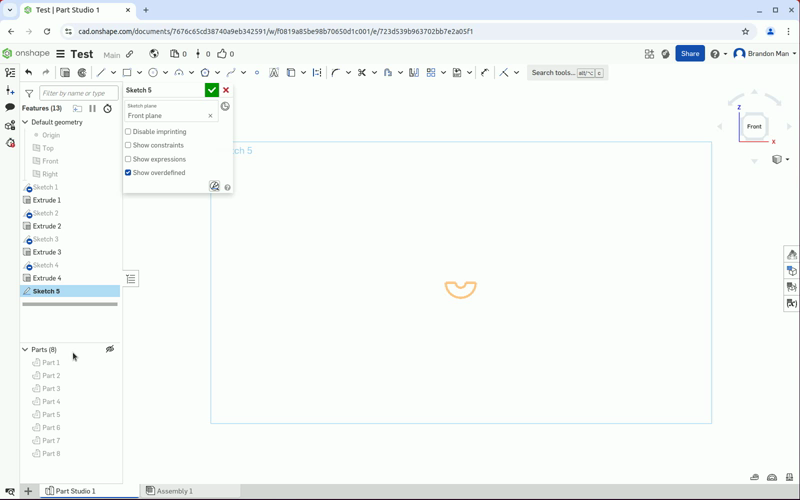
key(l)
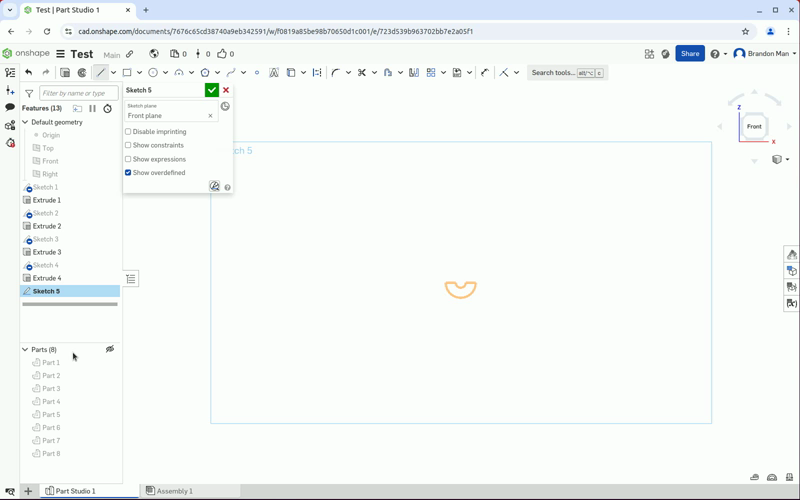
key_down(shift)
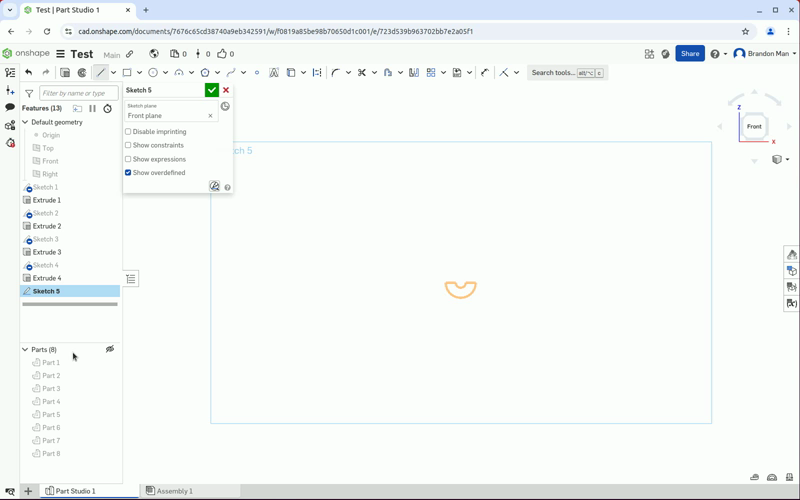
mouse_move(445, 380)
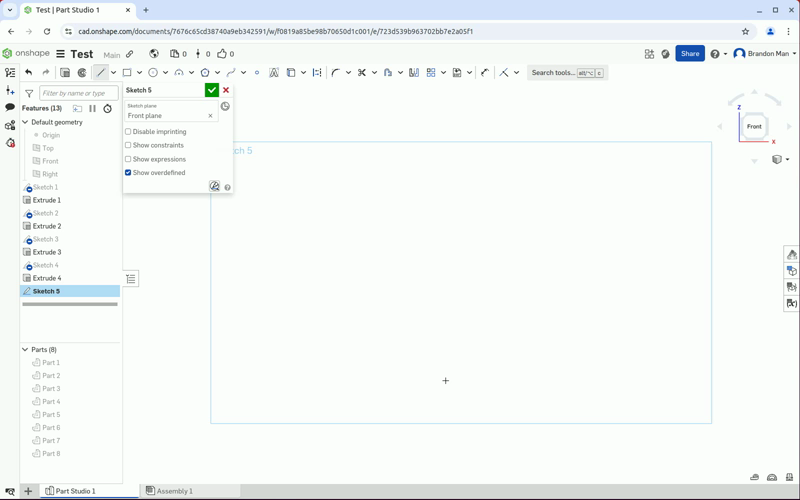
click(445, 380)
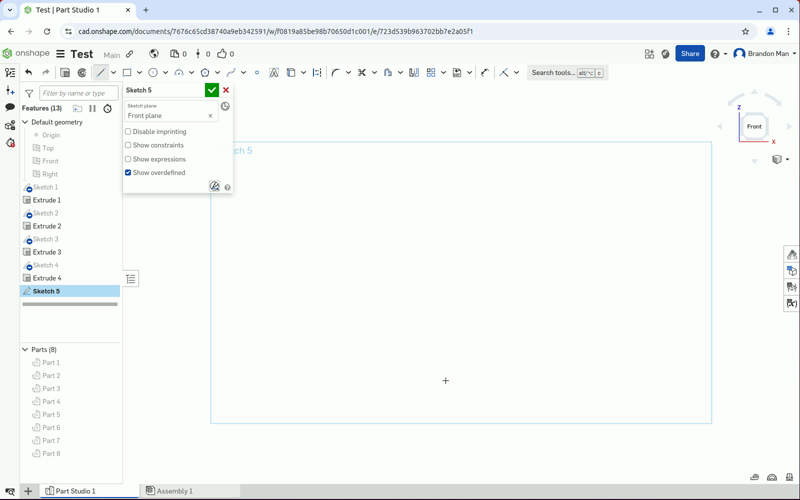
key_up(shift)
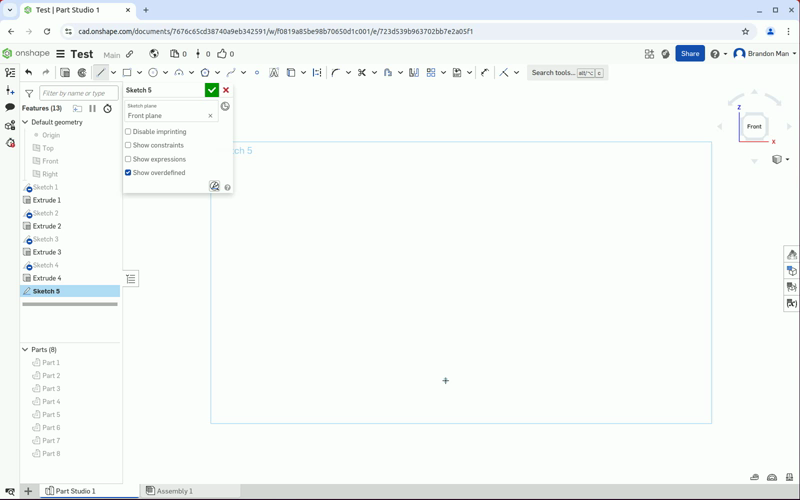
key_down(shift)
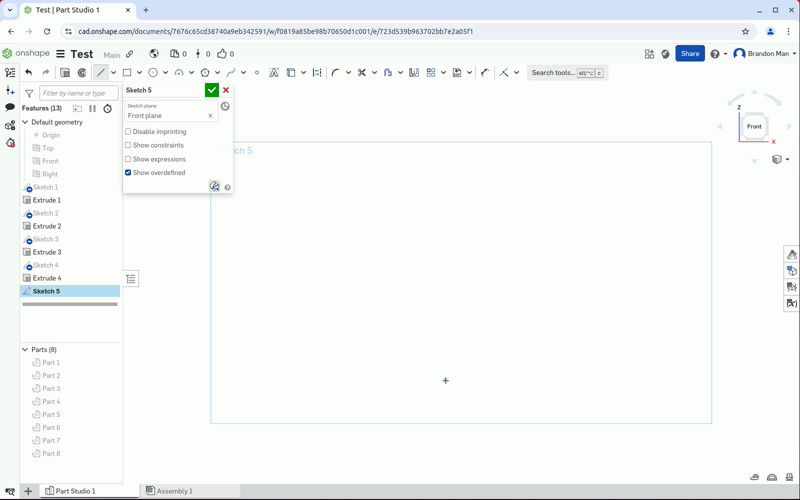
mouse_move(475, 380)
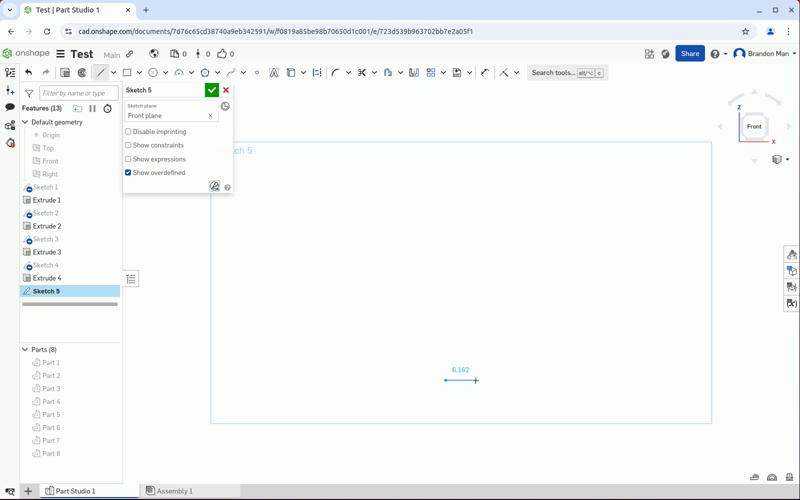
mouse_move(455, 380)
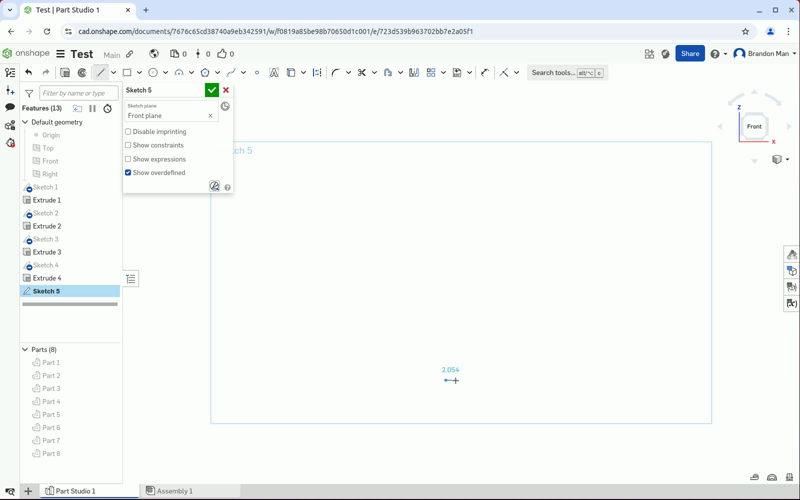
click(455, 380)
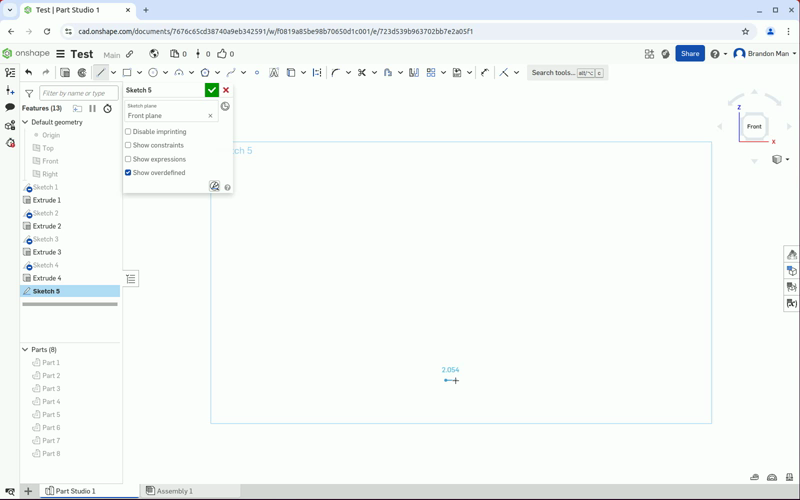
key_up(shift)
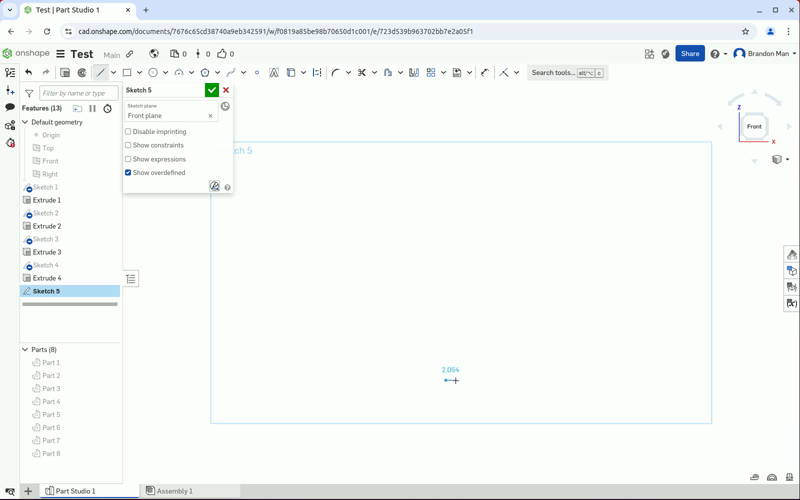
key(esc)
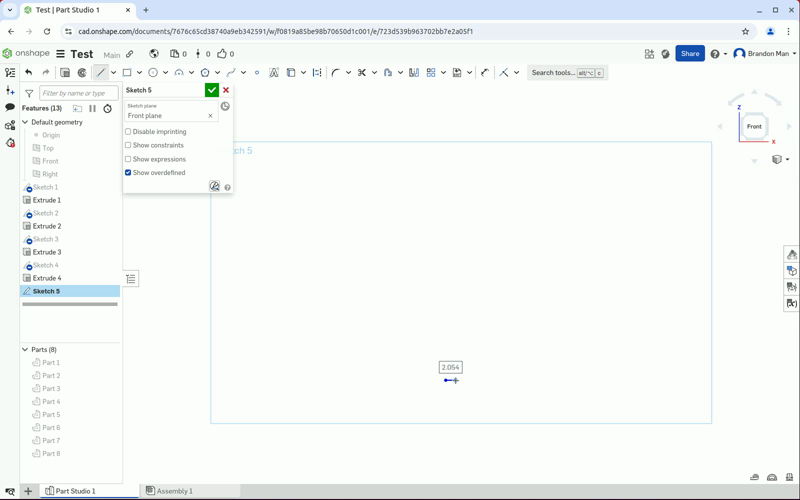
key(a)
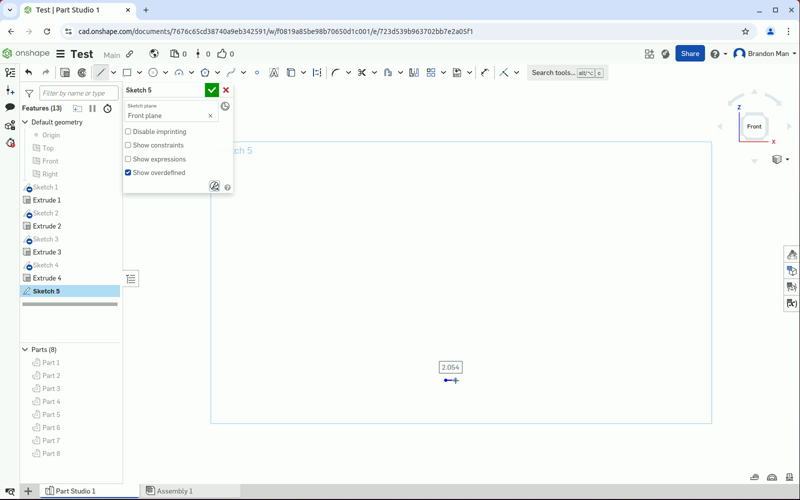
mouse_move(455, 380)
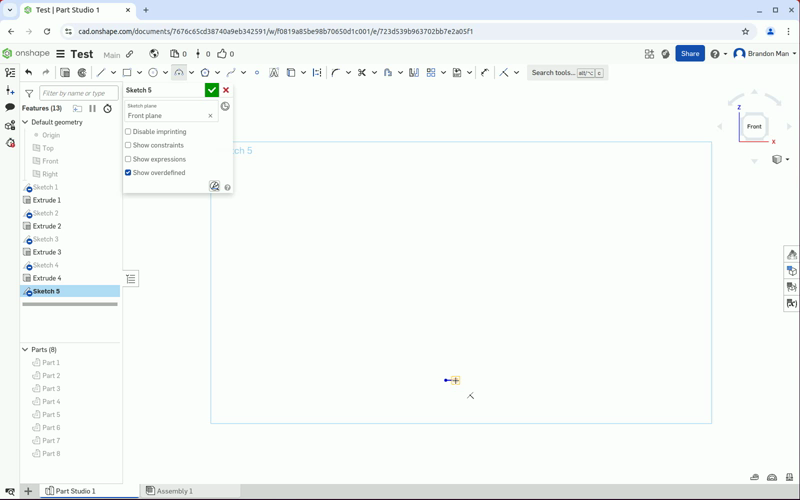
click(455, 380)
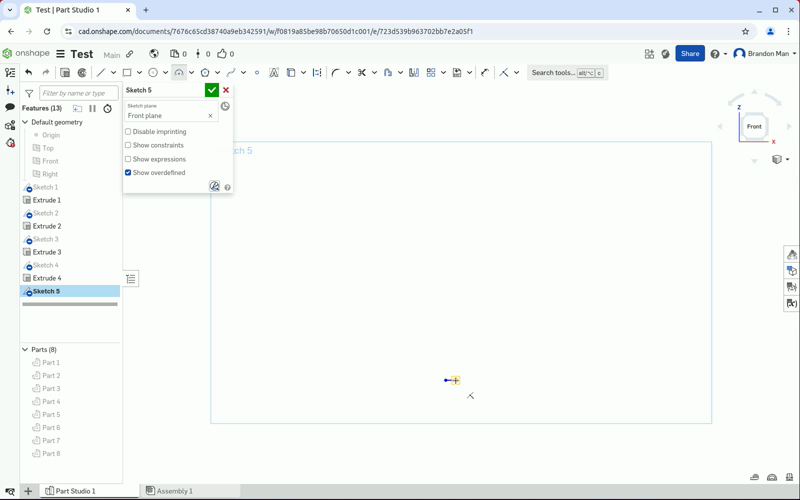
key_down(shift)
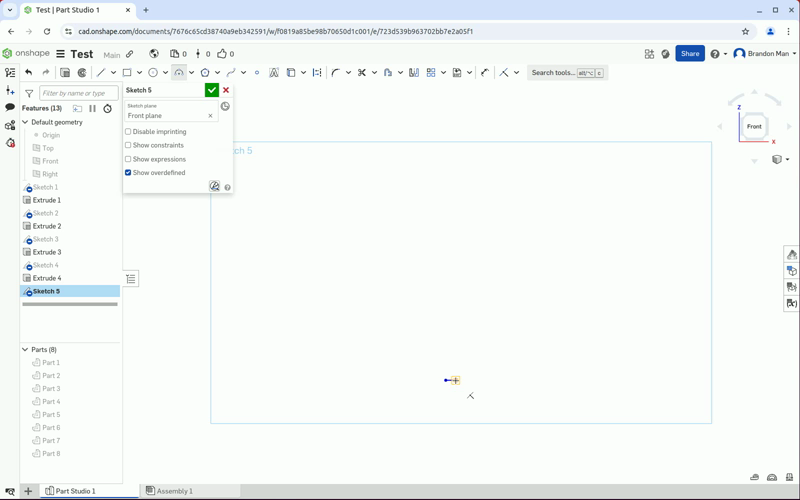
mouse_move(465, 380)
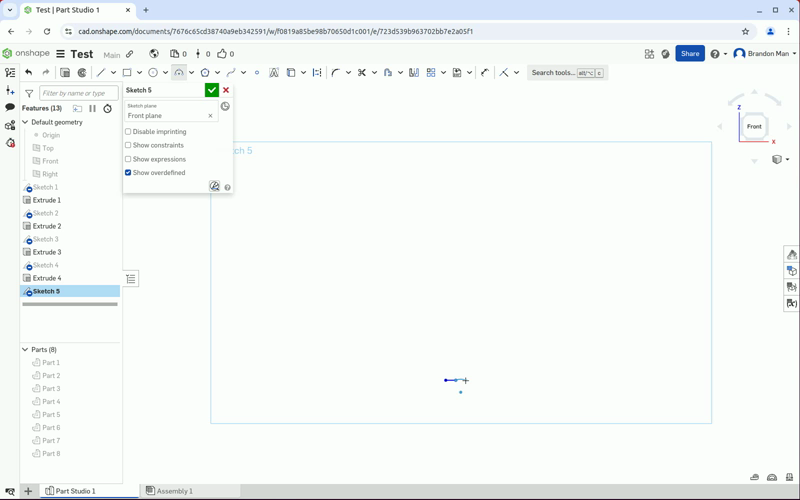
click(465, 380)
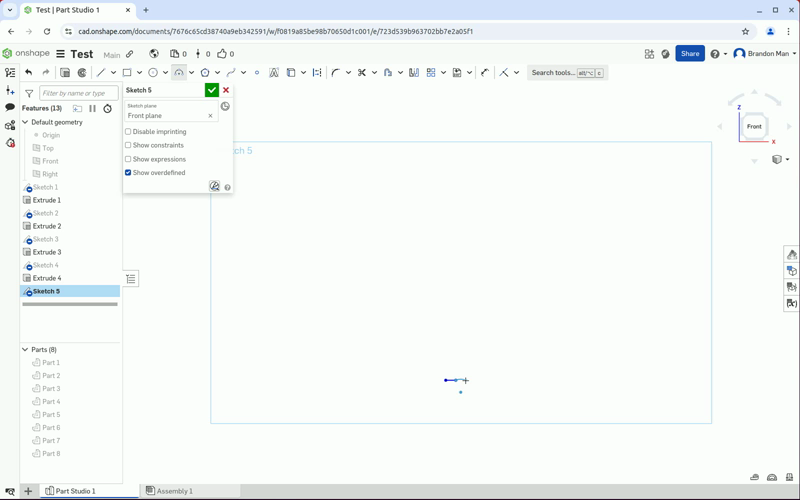
mouse_move(460, 375)
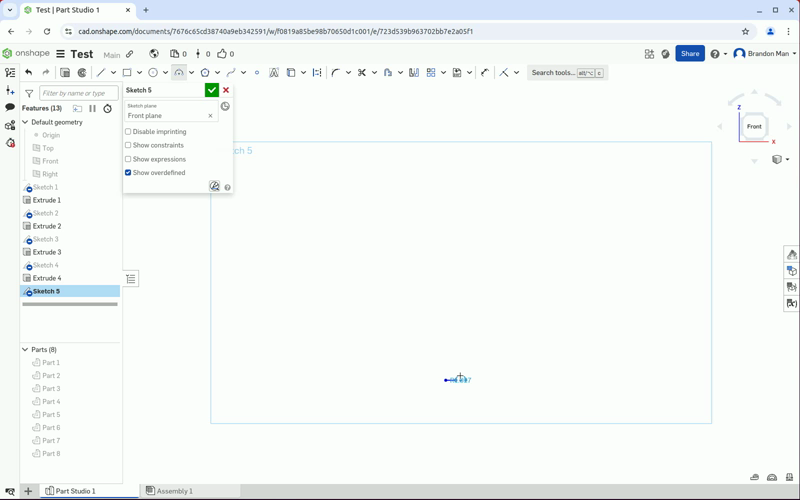
click(460, 375)
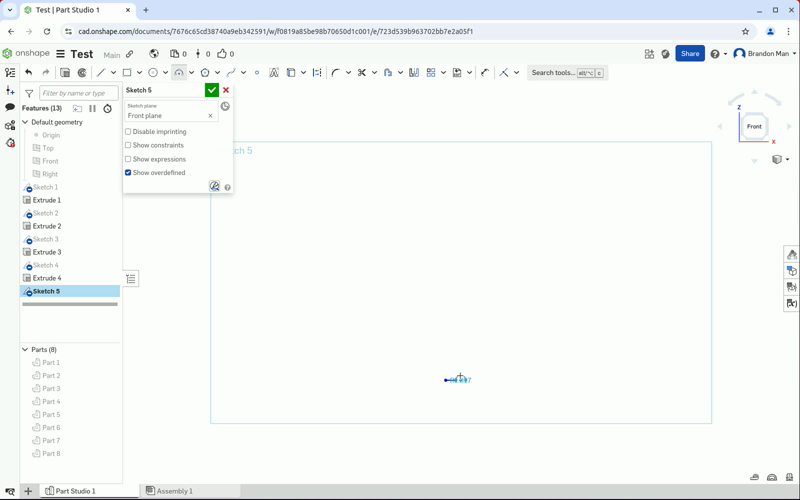
key_up(shift)
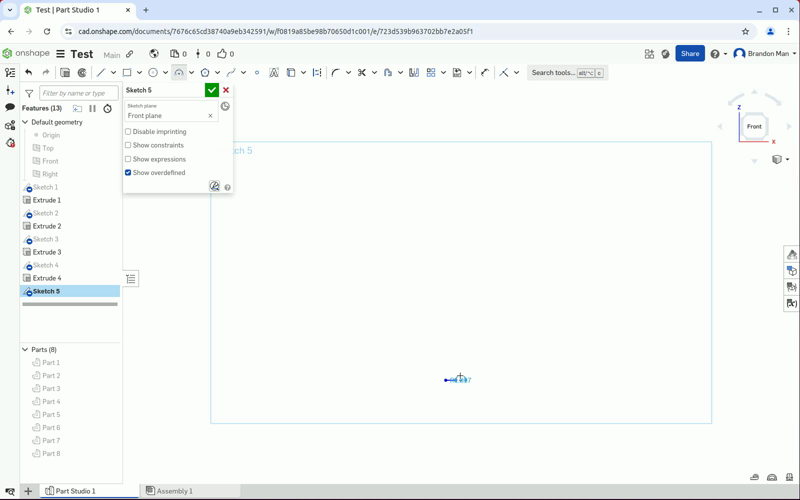
key(esc)
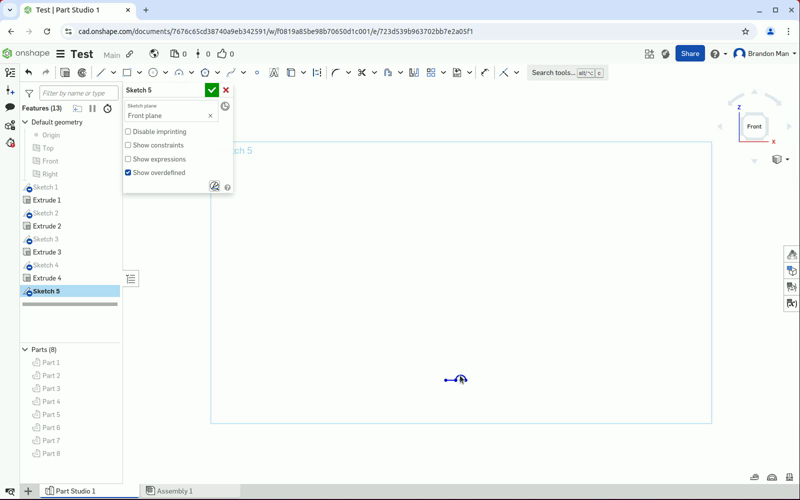
key(l)
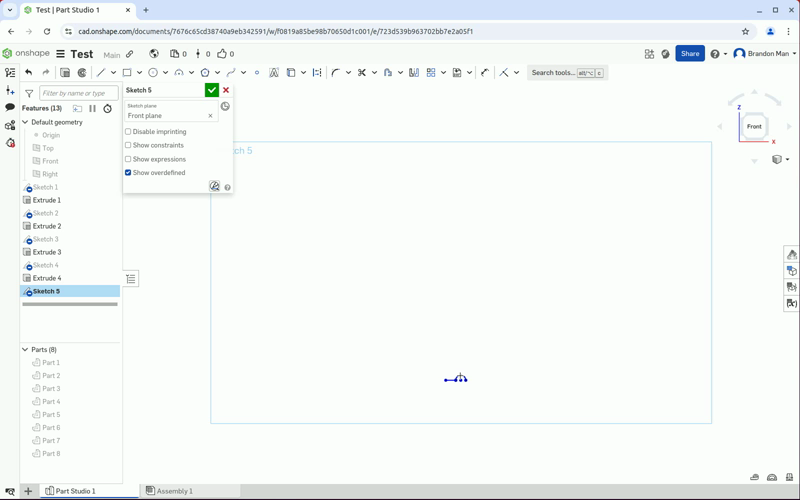
mouse_move(465, 380)
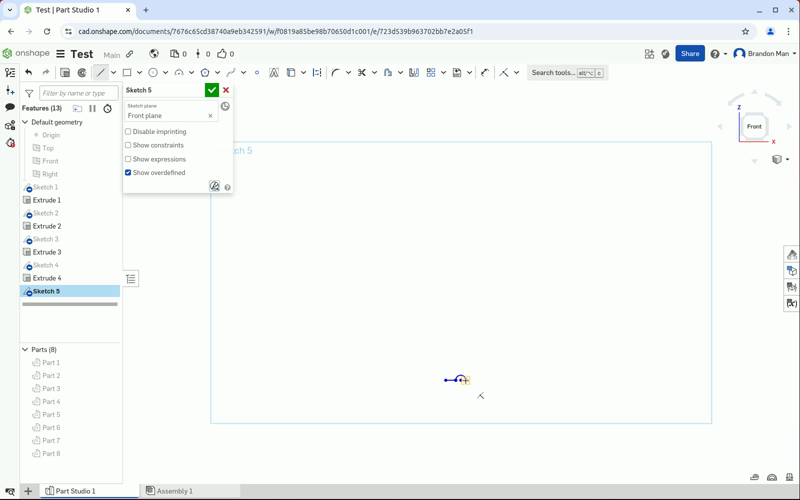
click(465, 380)
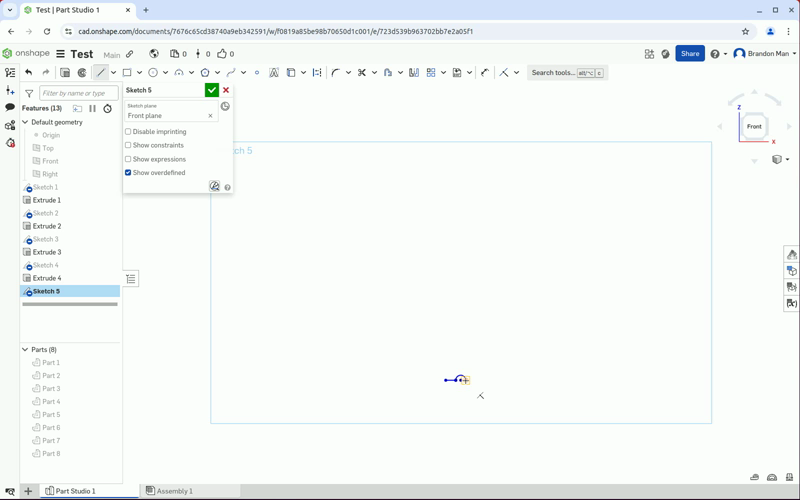
key_down(shift)
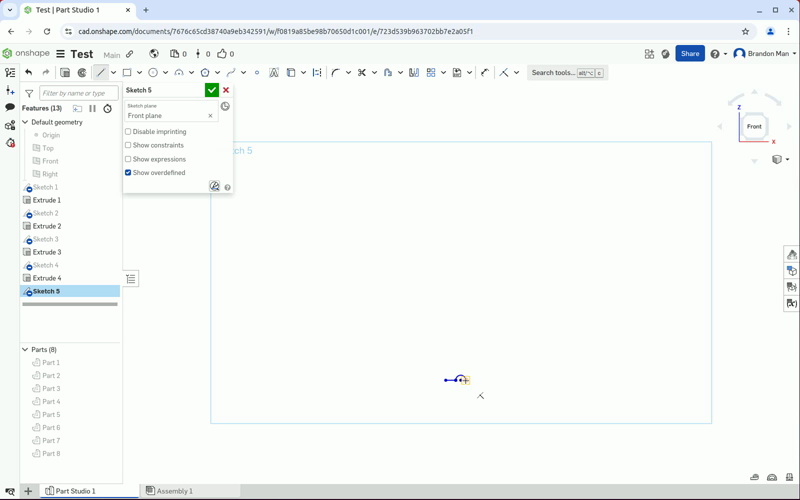
mouse_move(495, 380)
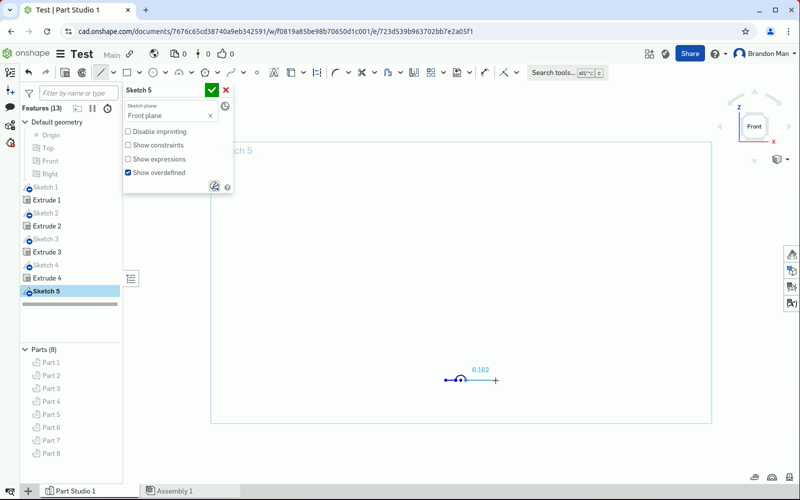
mouse_move(475, 380)
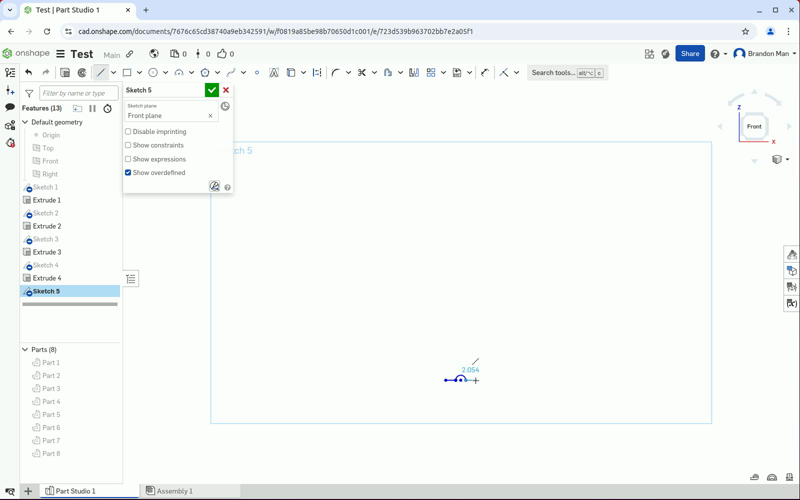
click(475, 380)
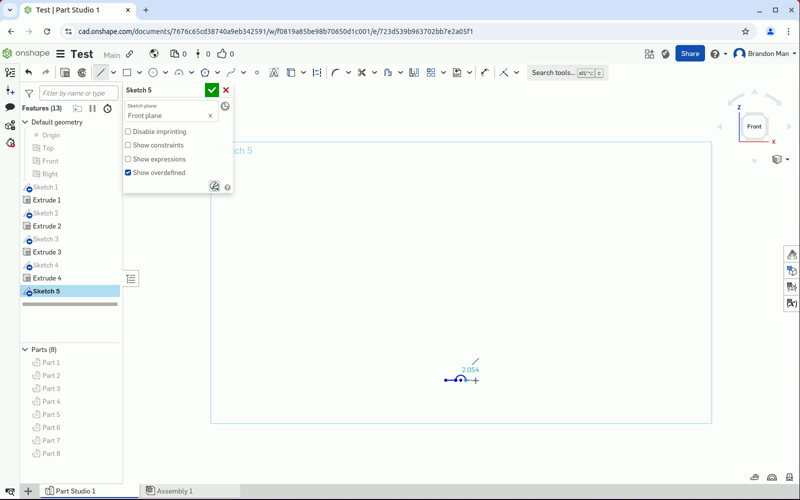
key_up(shift)
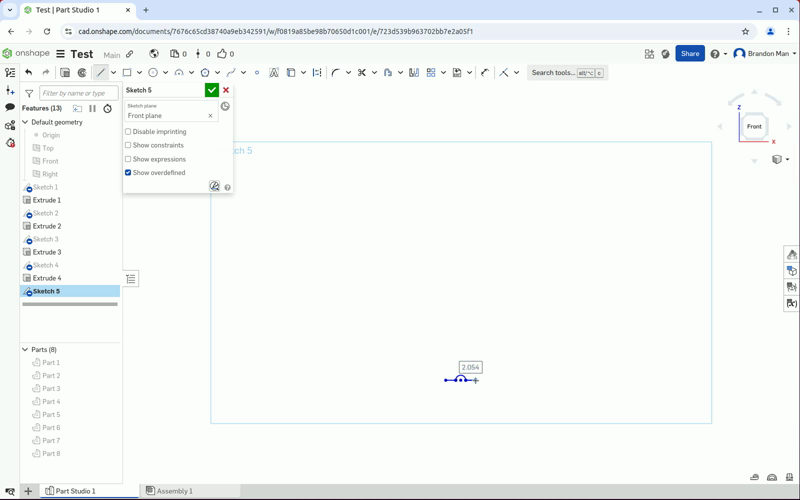
key(esc)
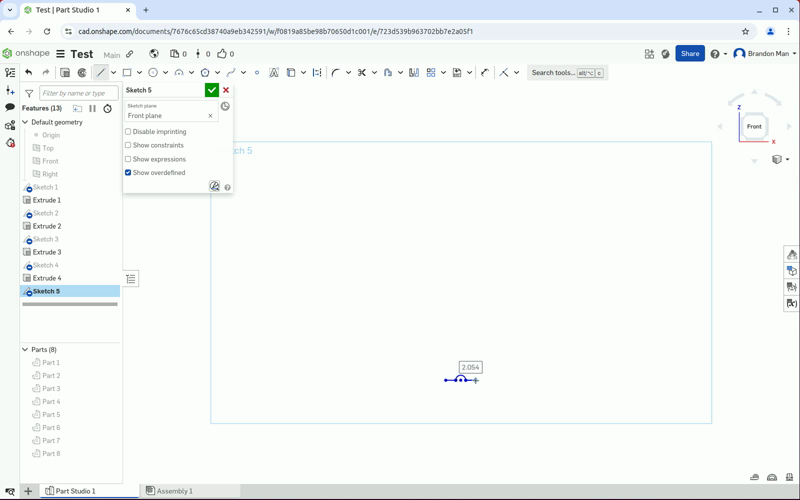
key(a)
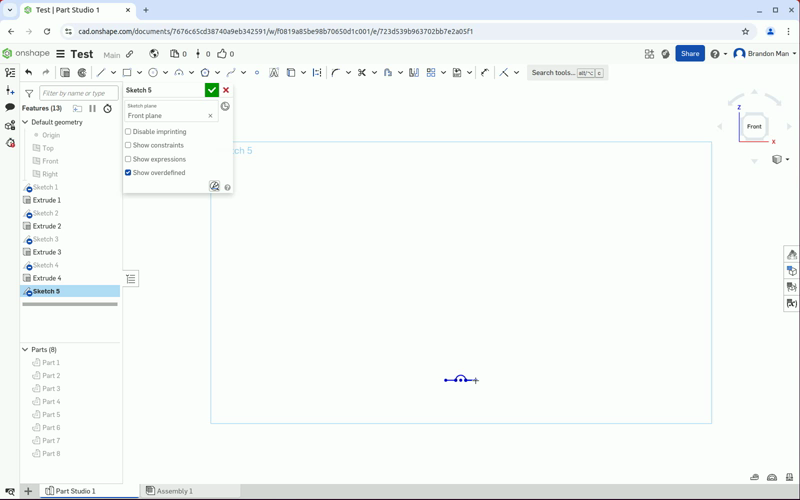
mouse_move(475, 380)
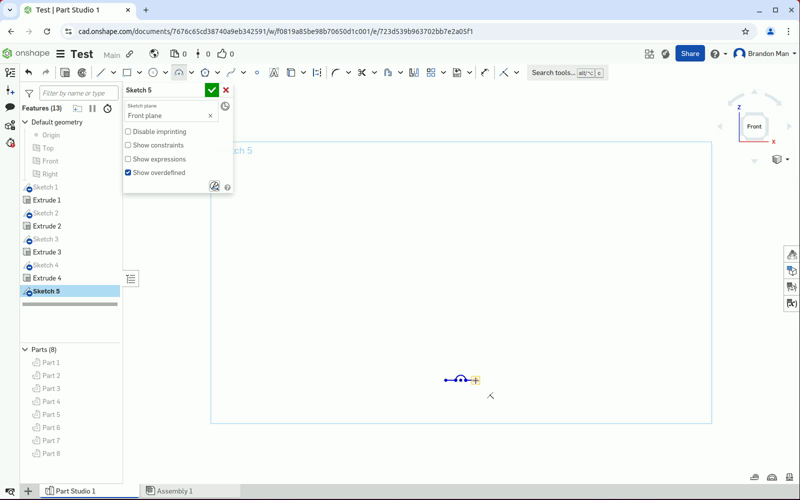
click(475, 380)
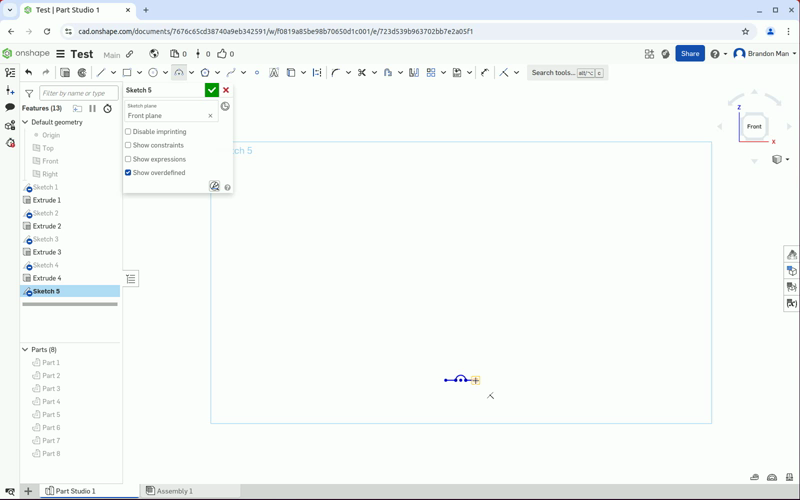
mouse_move(445, 380)
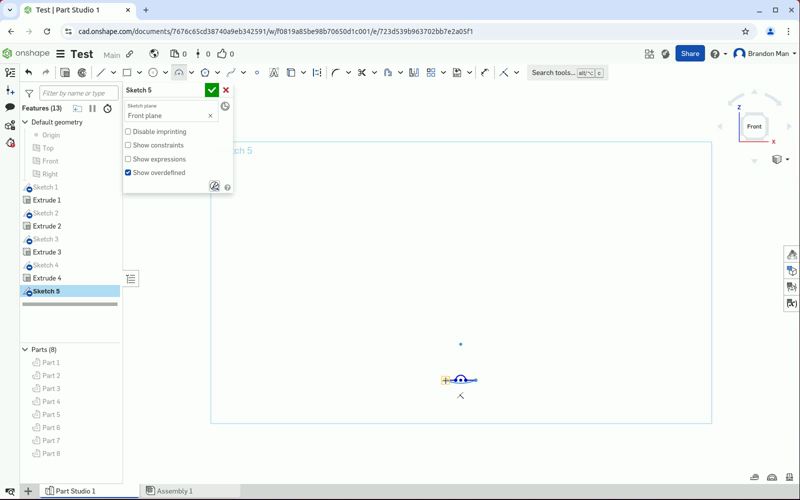
click(445, 380)
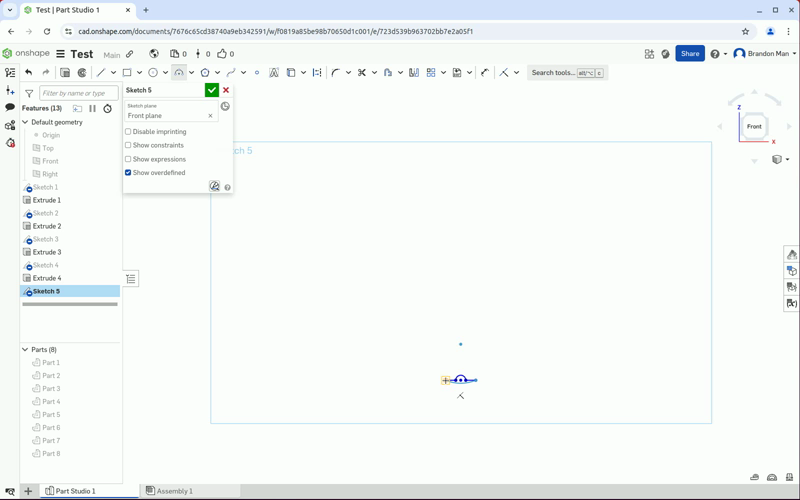
key_down(shift)
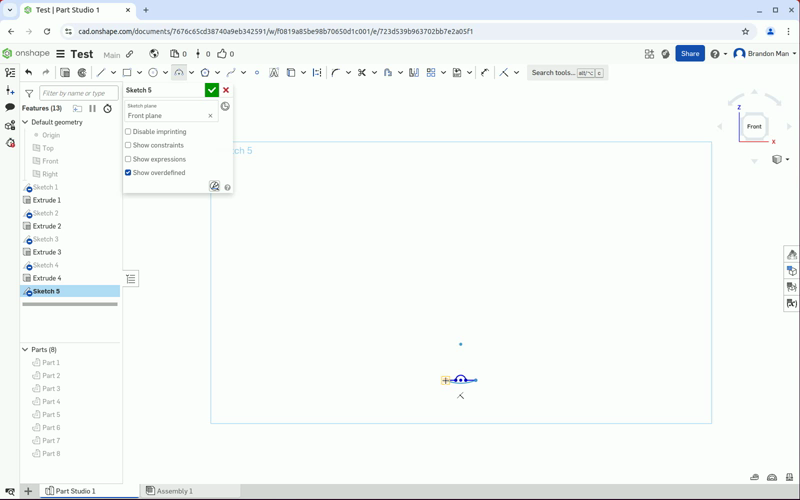
mouse_move(460, 365)
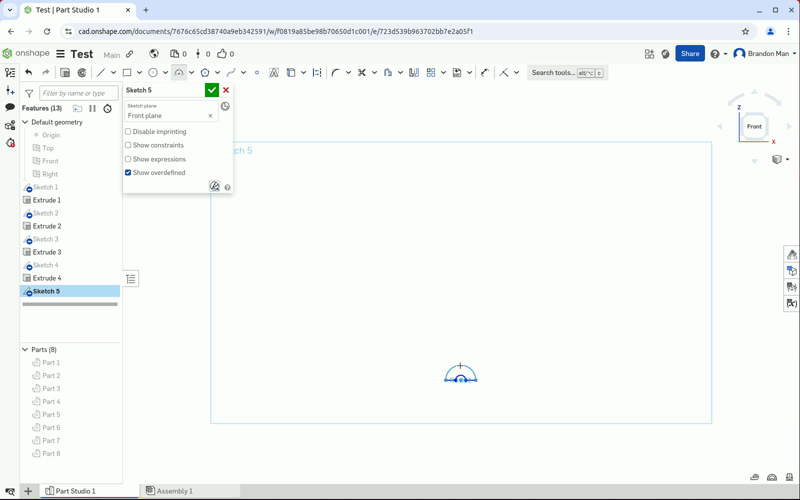
click(460, 365)
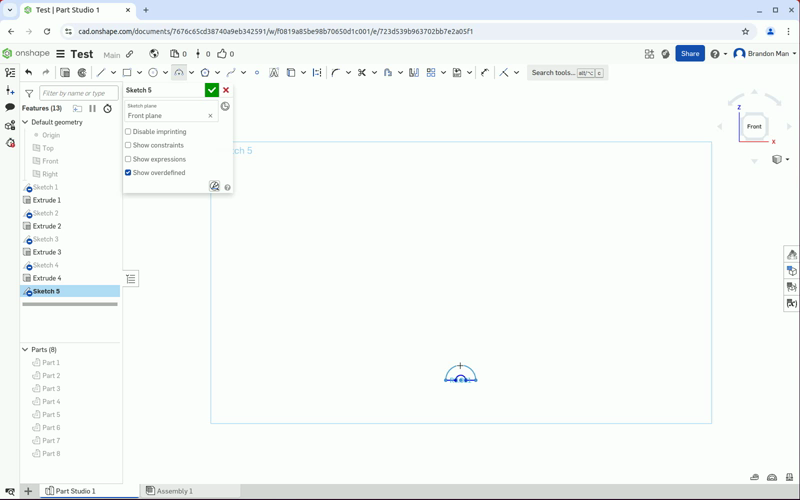
key_up(shift)
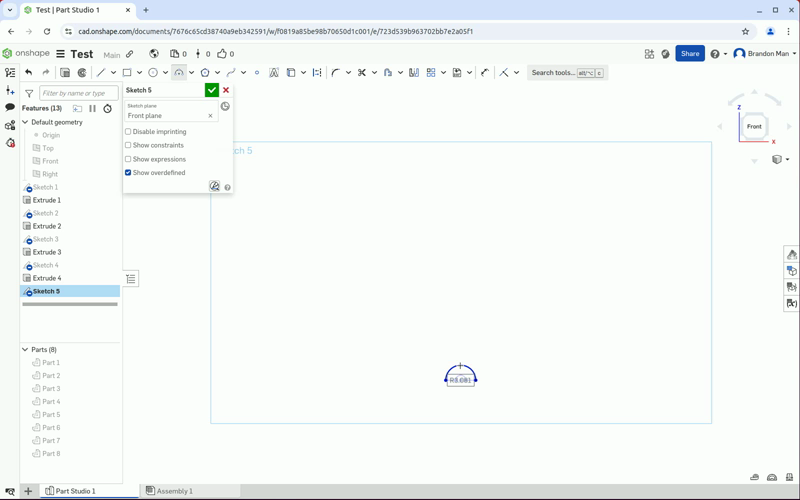
key(esc)
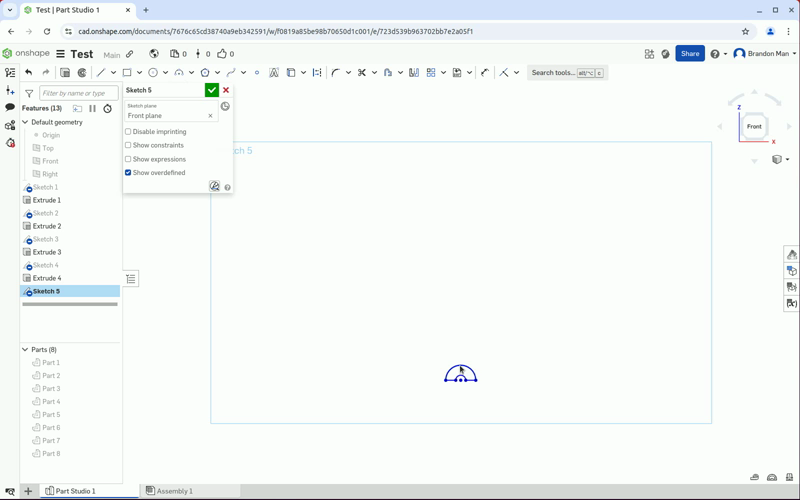
mouse_move(473, 376)
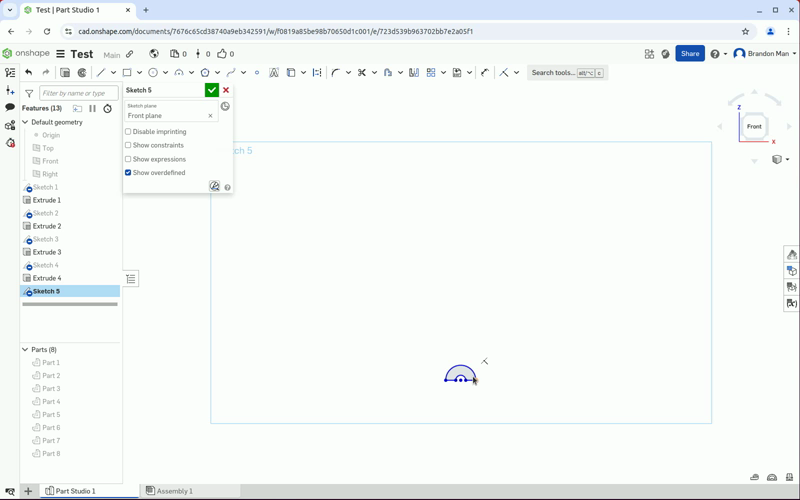
scroll(6)
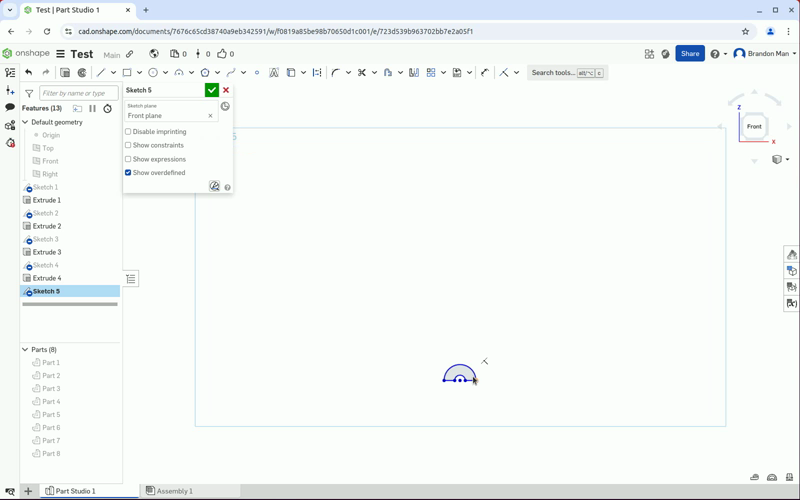
scroll(6)
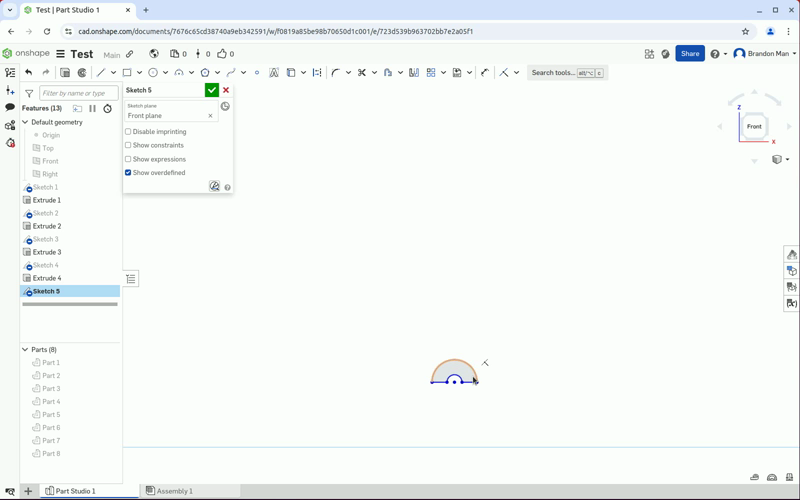
scroll(6)
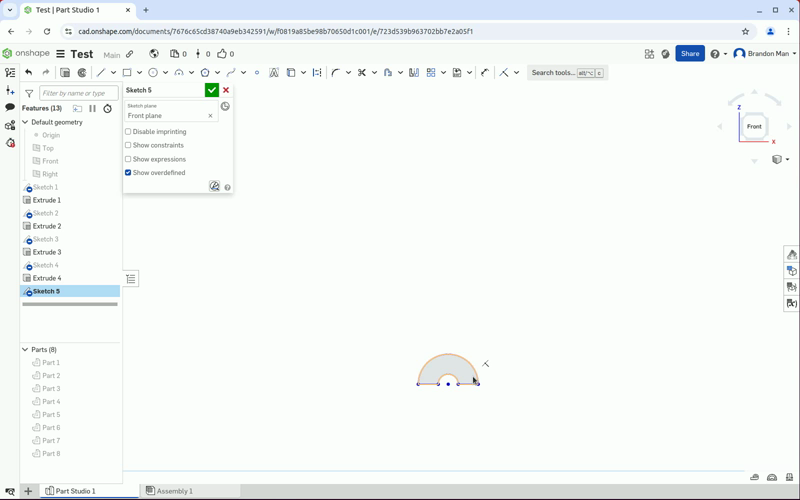
scroll(6)
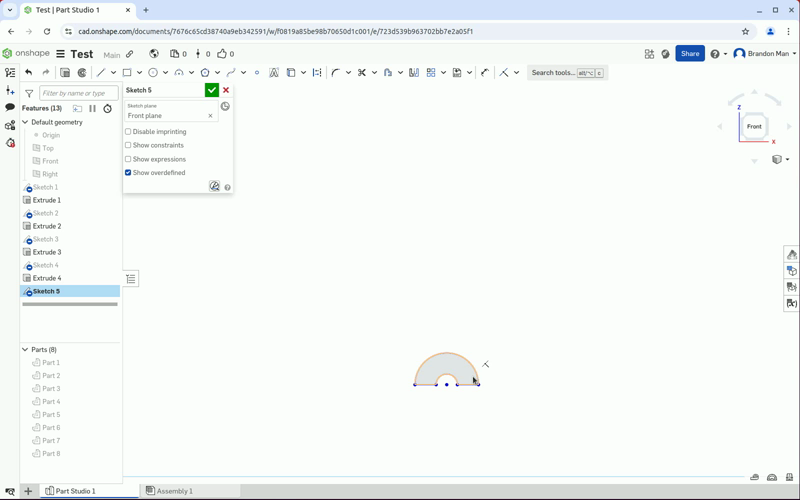
scroll(6)
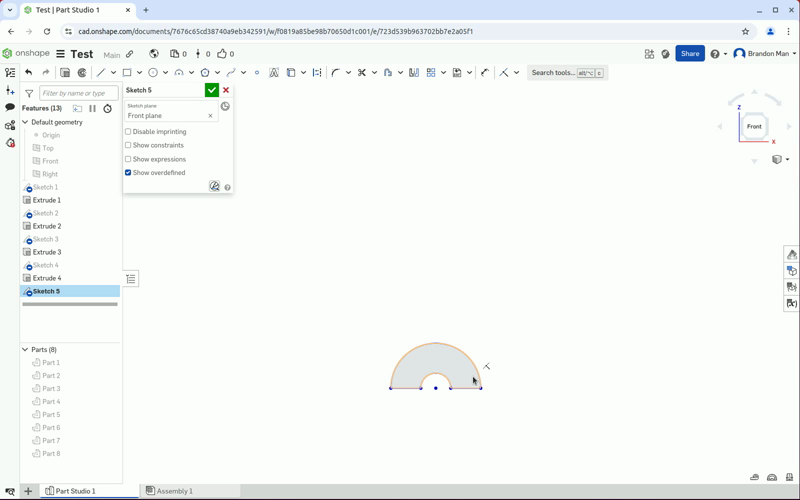
scroll(6)
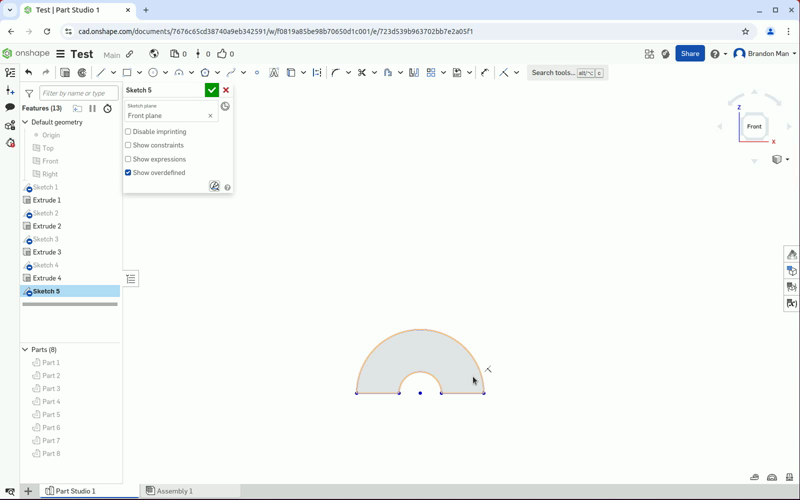
scroll(6)
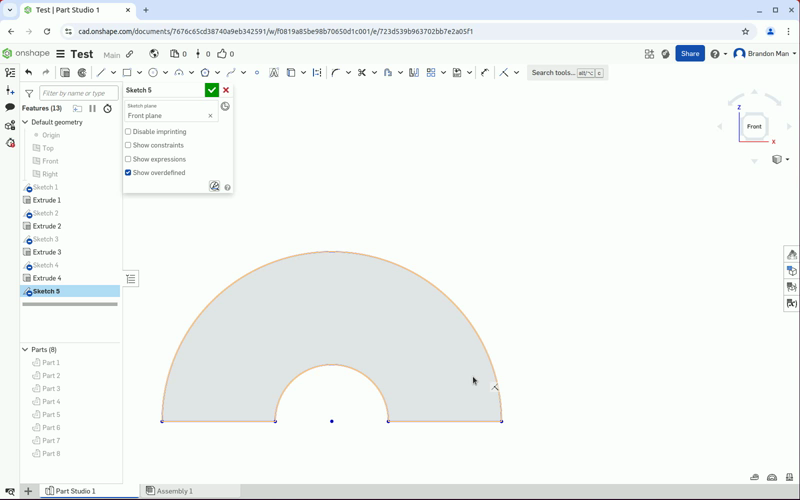
click(473, 376)
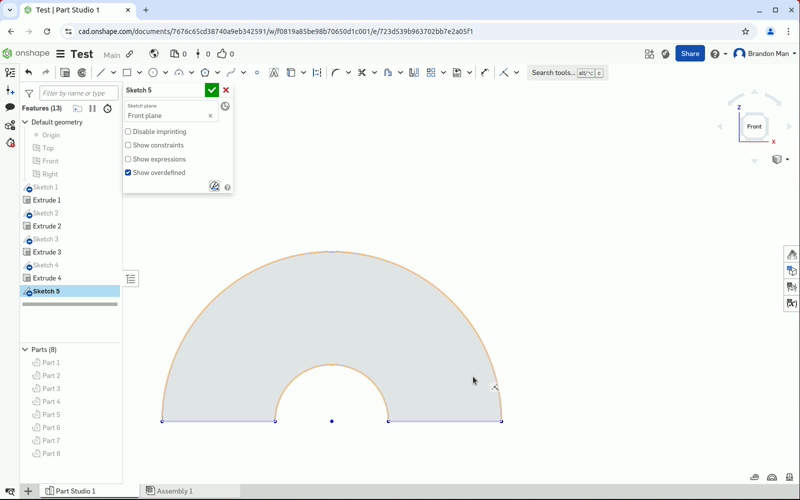
scroll(-6)
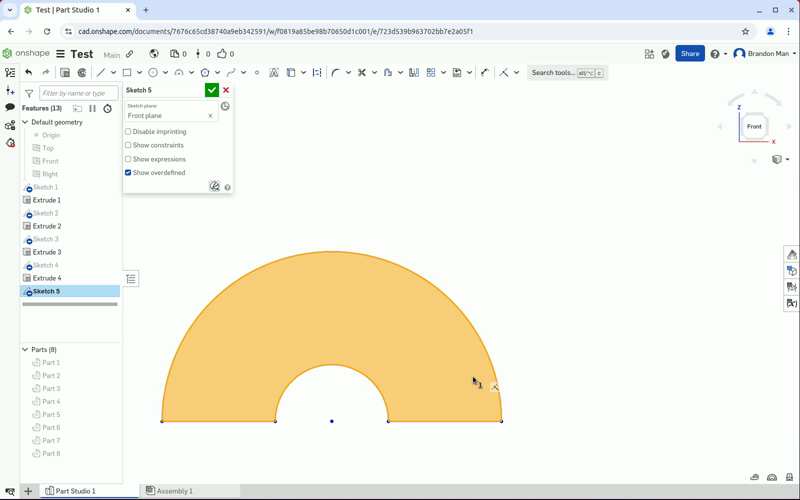
scroll(-6)
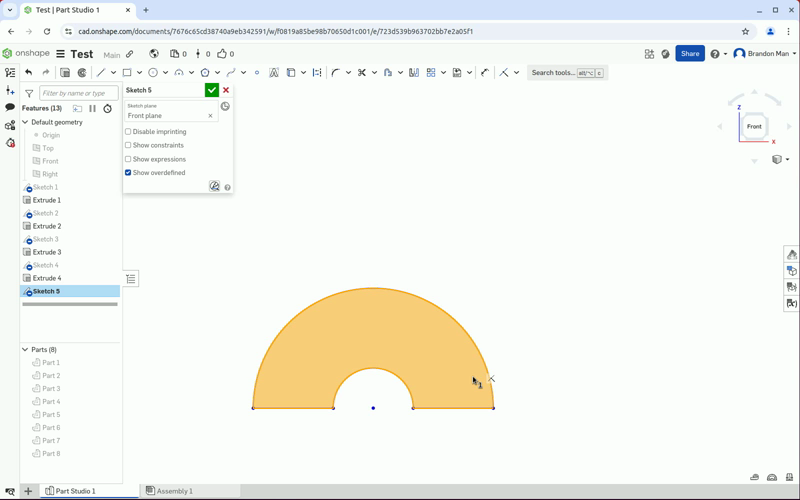
scroll(-6)
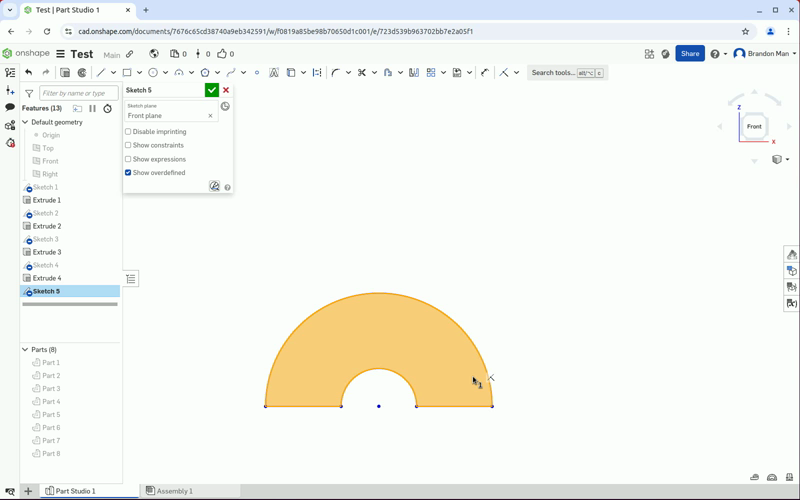
scroll(-6)
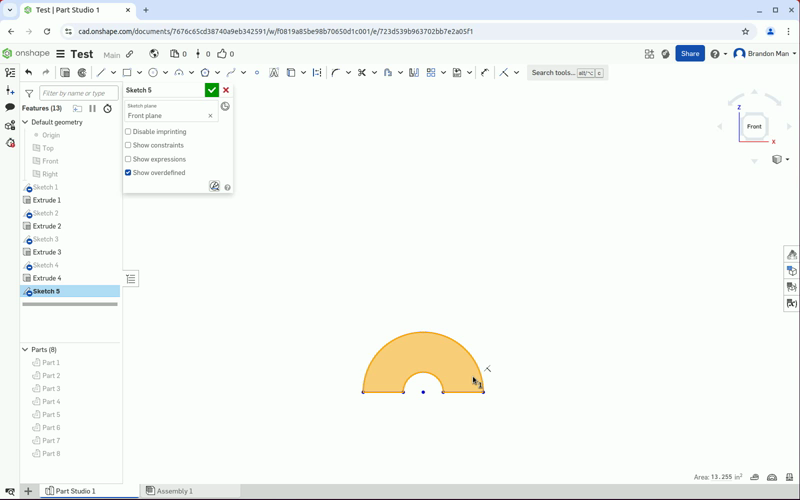
scroll(-6)
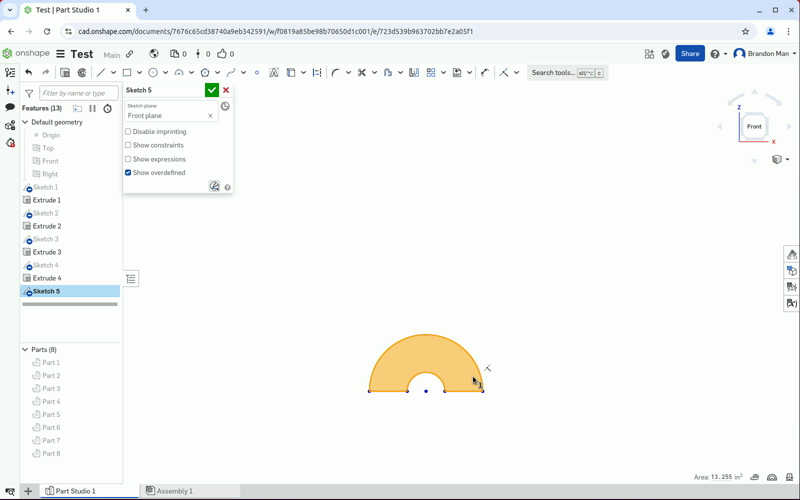
scroll(-6)
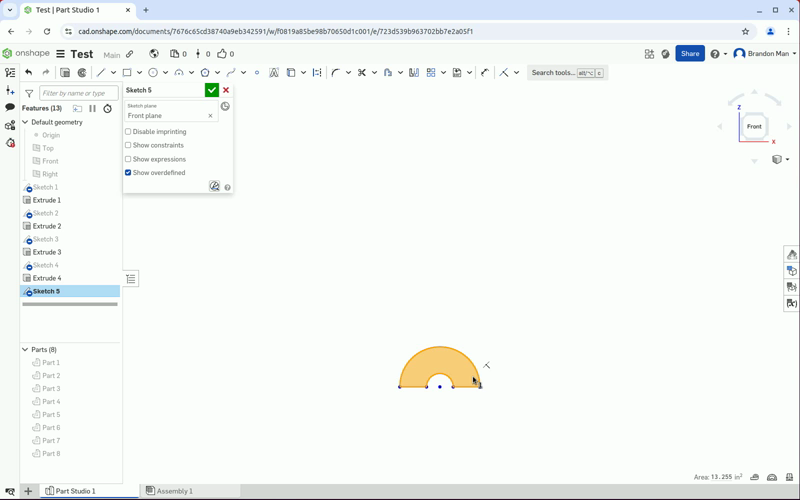
scroll(-6)
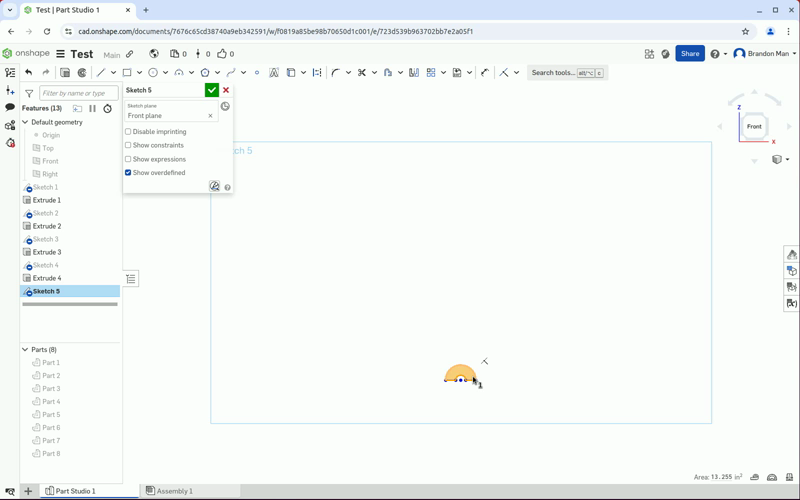
mouse_move(73, 352)
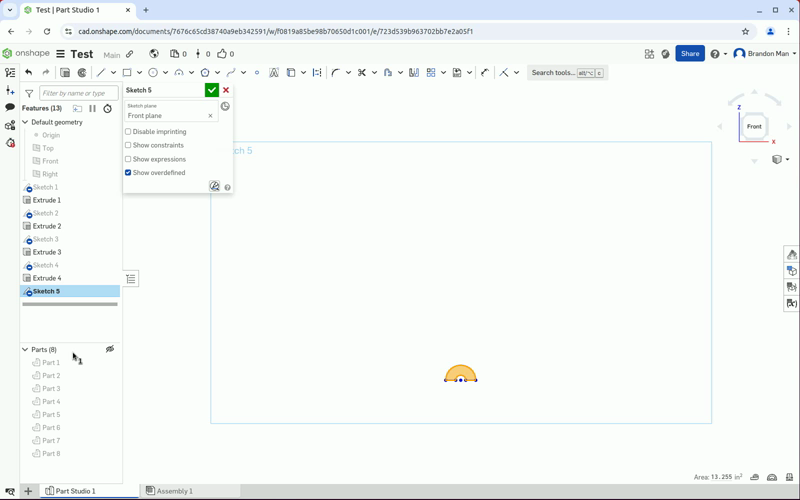
key(shift+y)
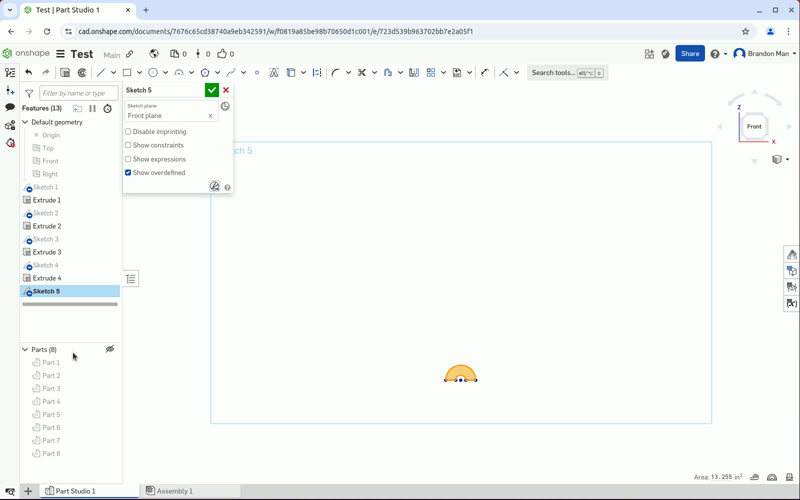
key(shift+e)
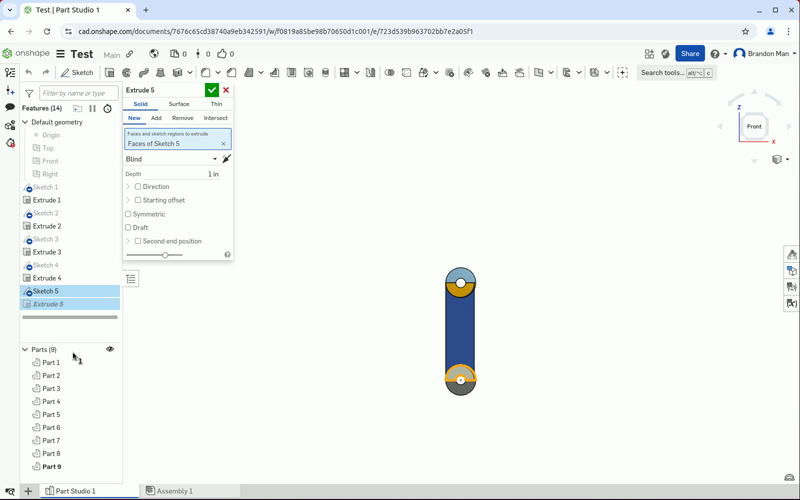
mouse_move(143, 106)
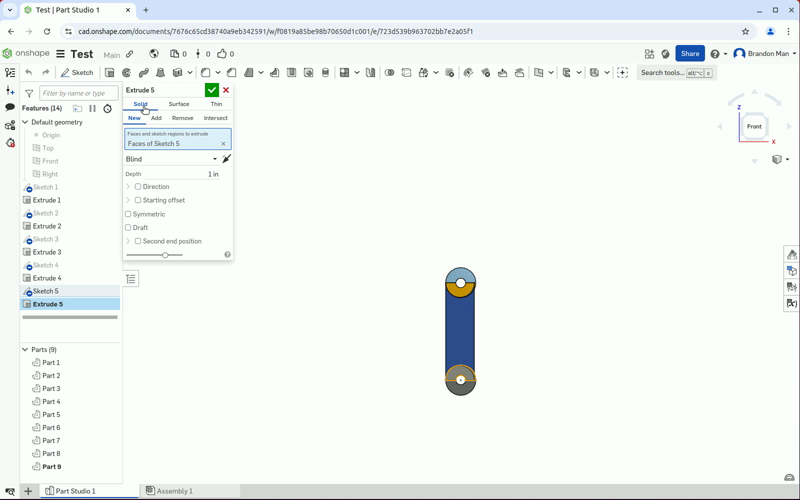
click(143, 106)
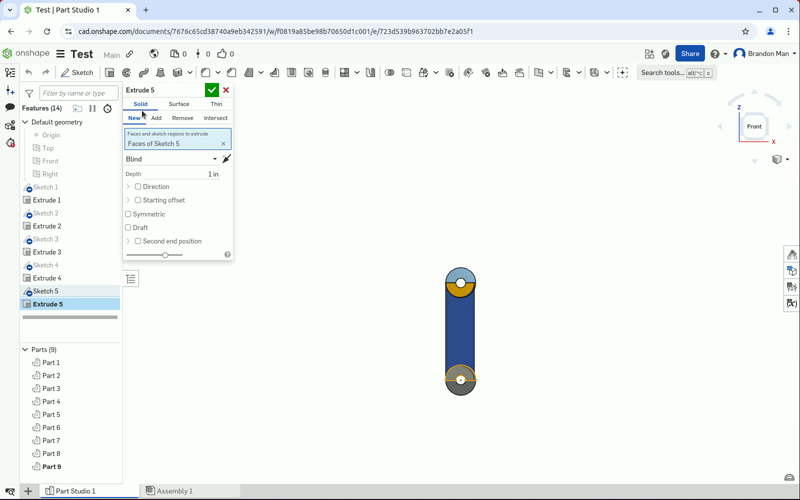
mouse_move(137, 120)
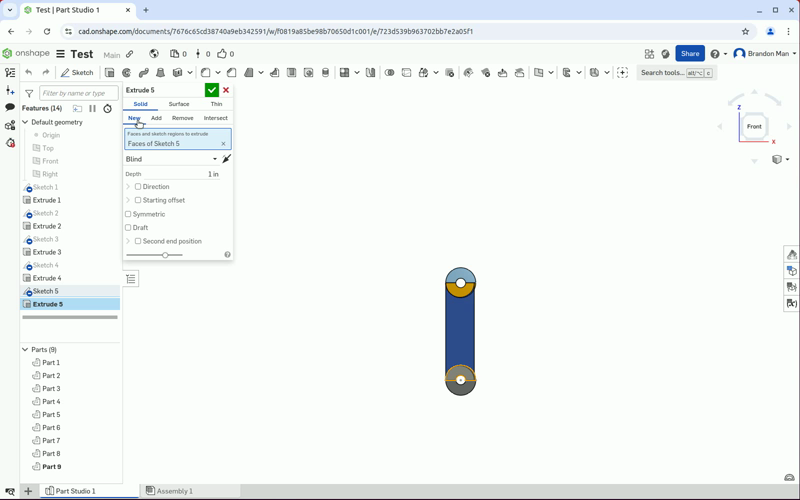
click(137, 120)
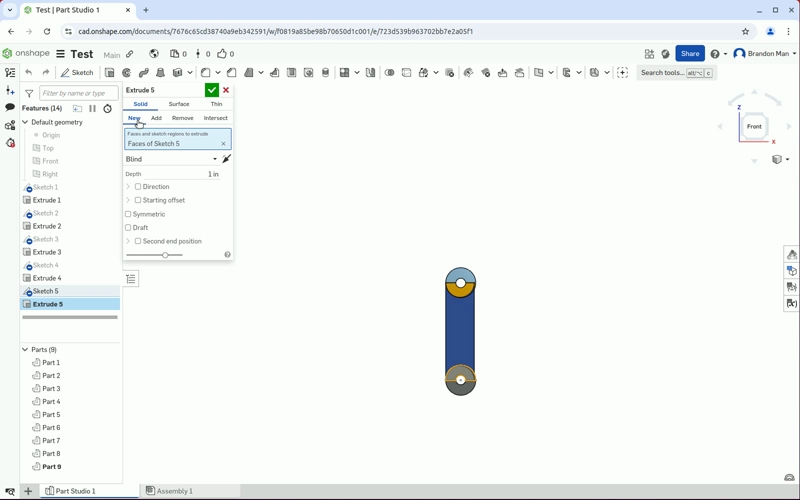
key(tab, 4)
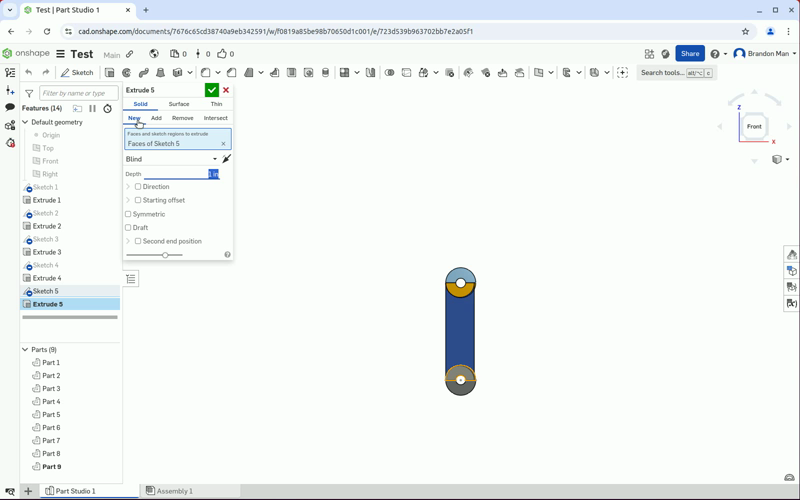
text(1.444)
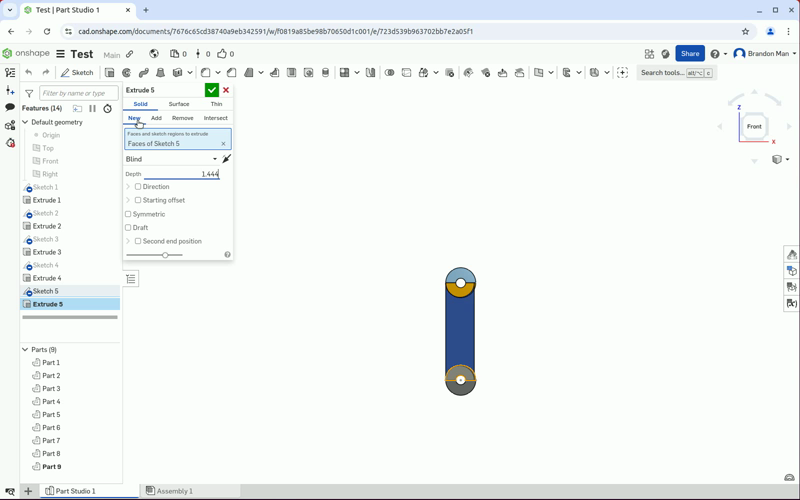
key(enter)
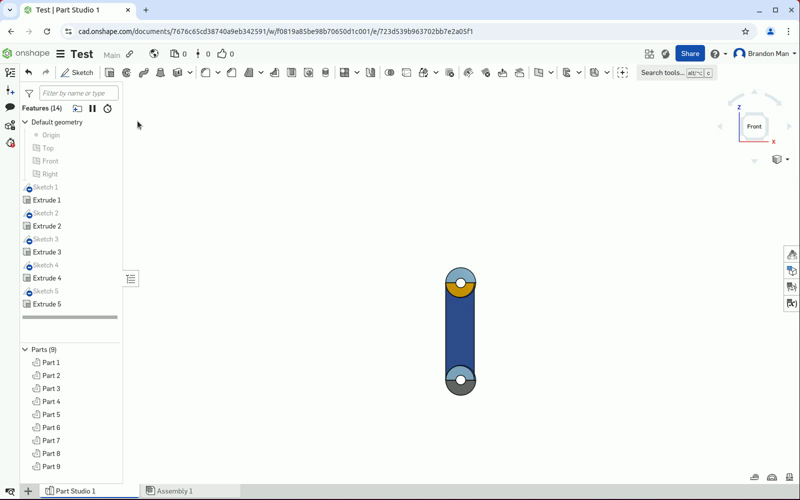
key(shift+h)
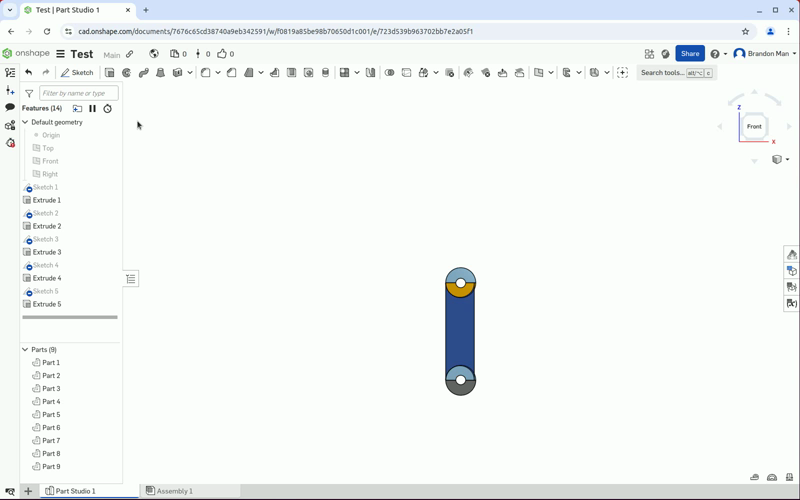
key(shift+h)
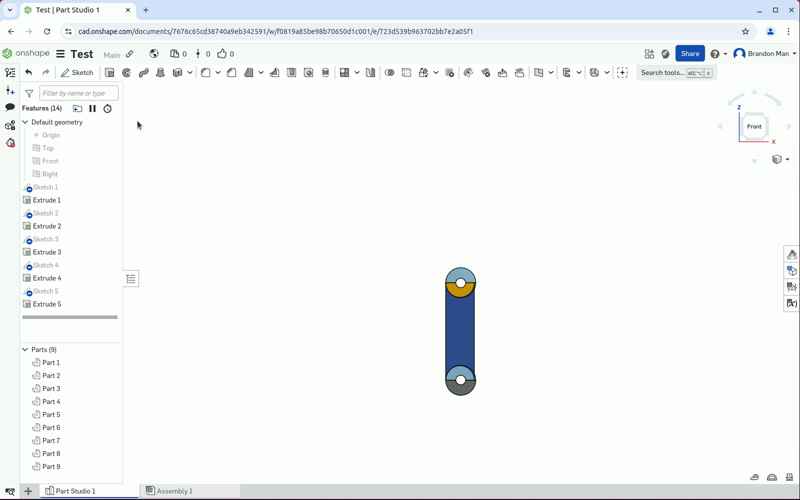
key(shift+7)
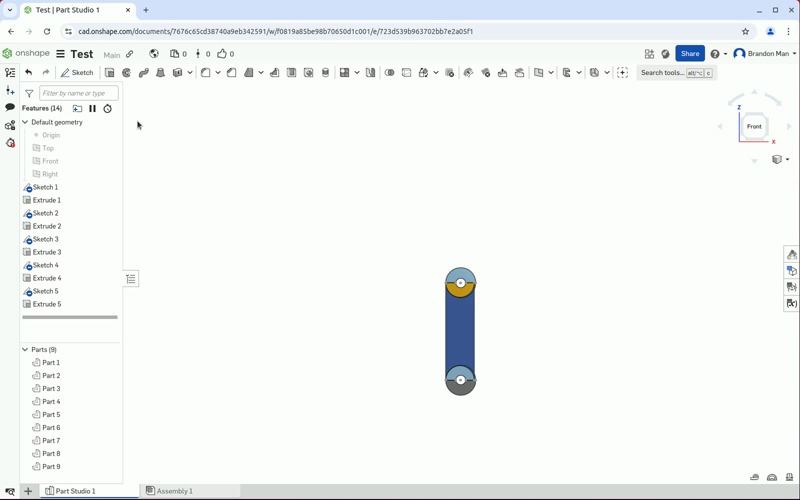
key(left, 2)
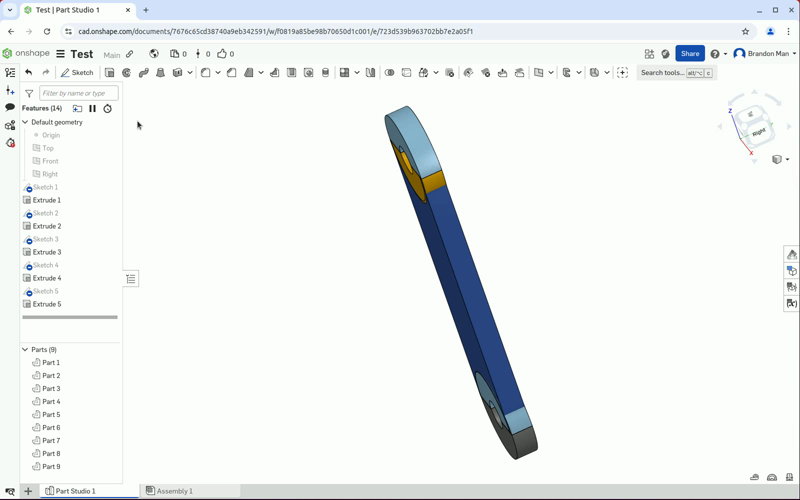
key(down, 2)
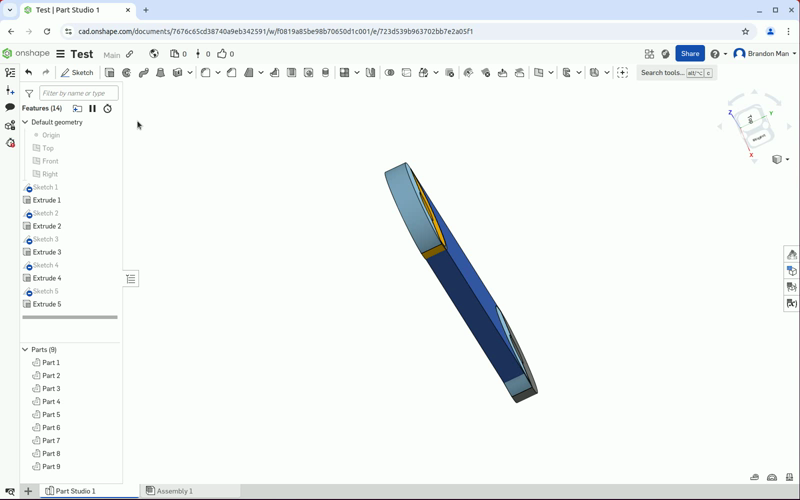
key(up, 2)
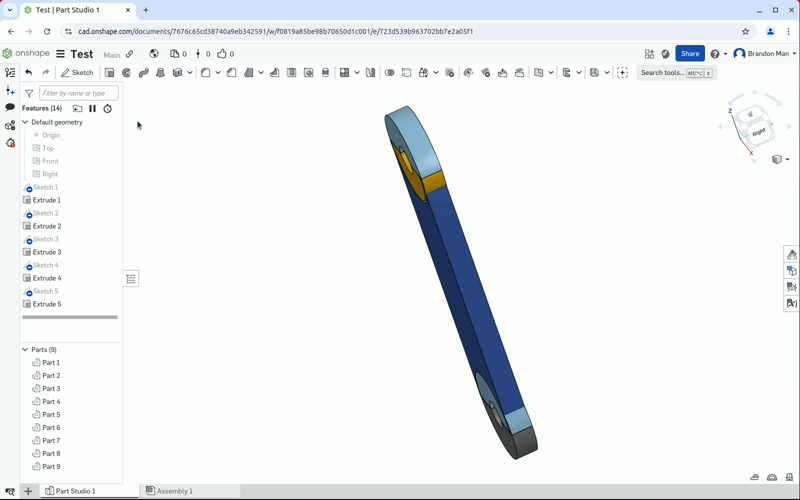
key(right, 2)
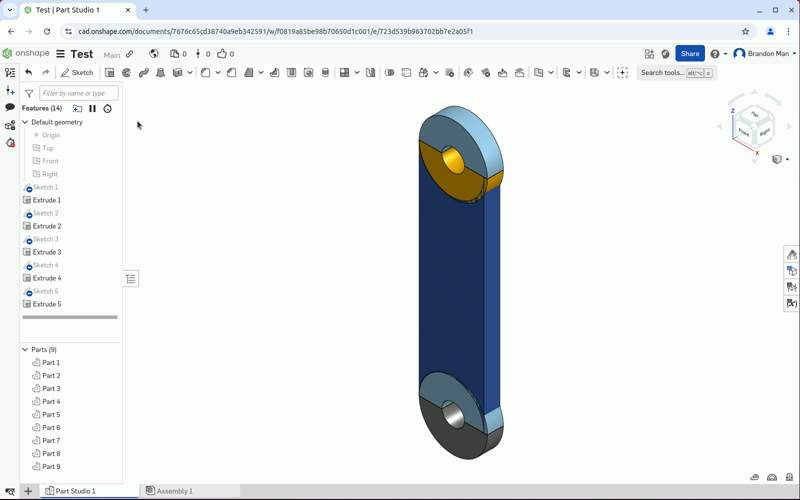
mouse_move(73, 189)
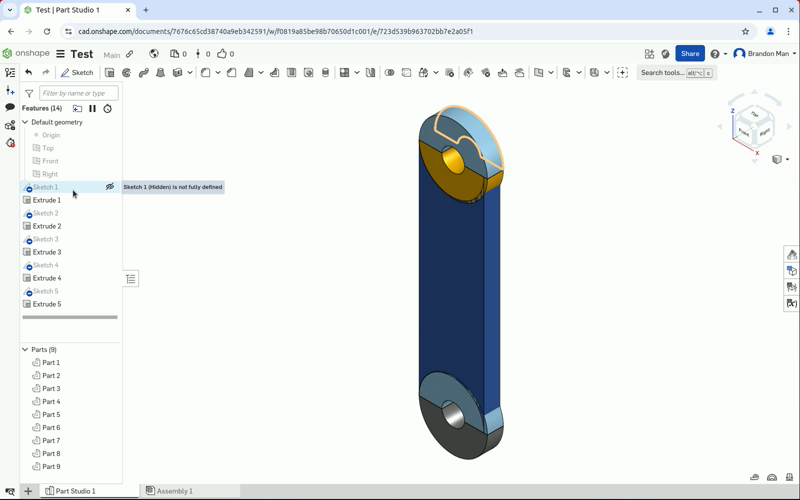
click(73, 189)